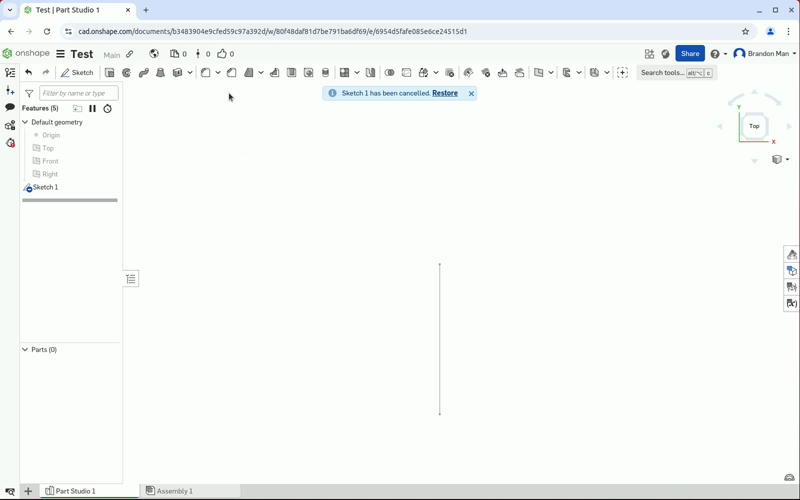
key(shift+h)
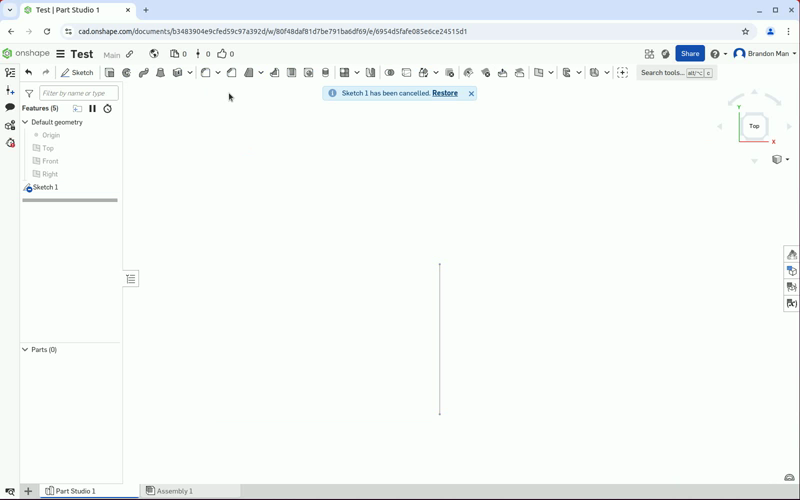
key(shift+s)
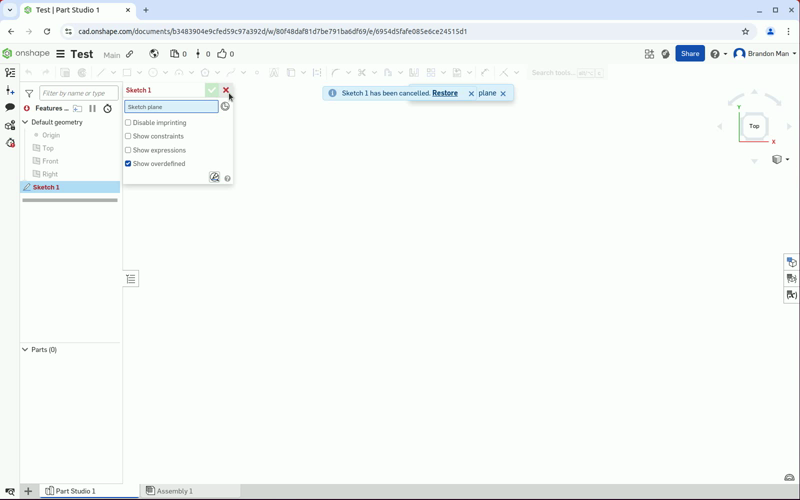
mouse_move(73, 150)
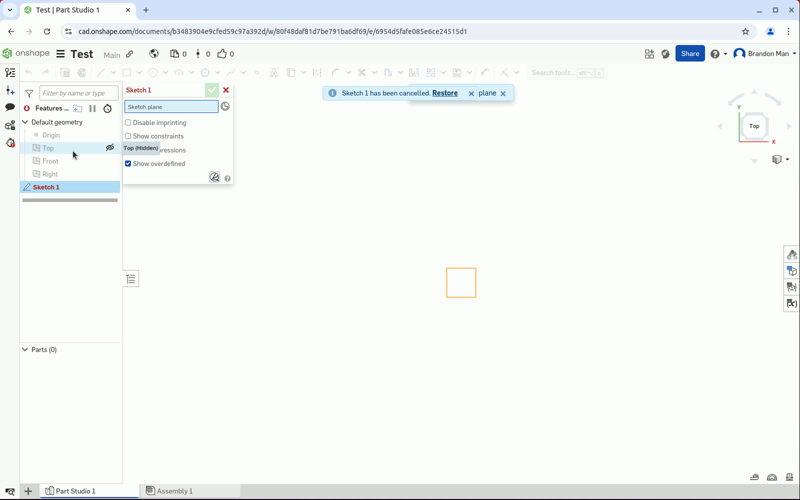
click(73, 150)
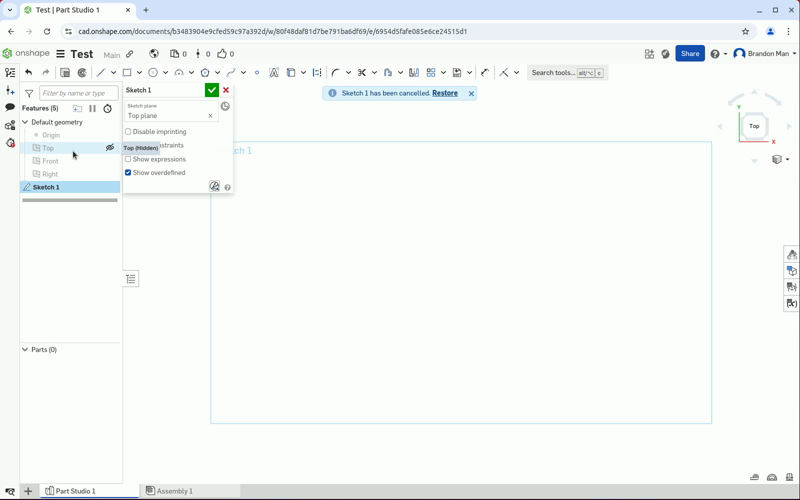
mouse_move(73, 352)
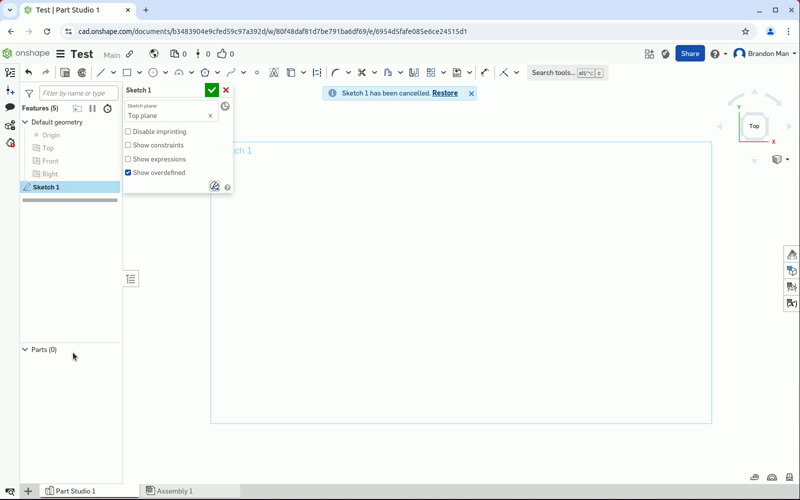
key(y)
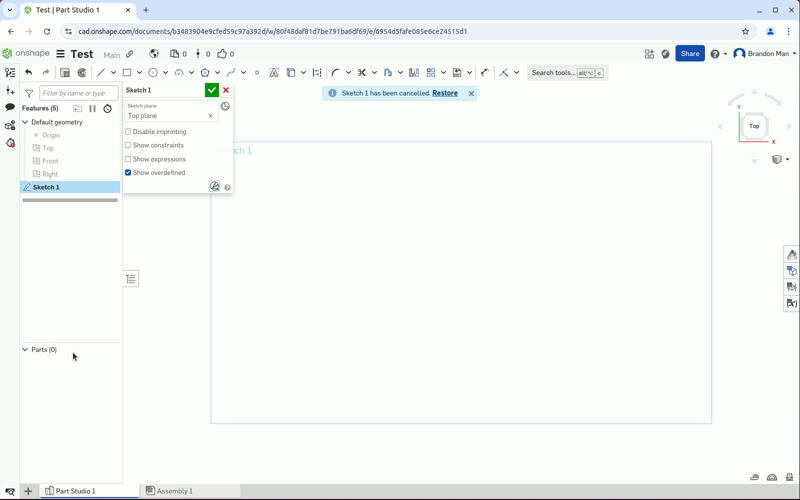
key(l)
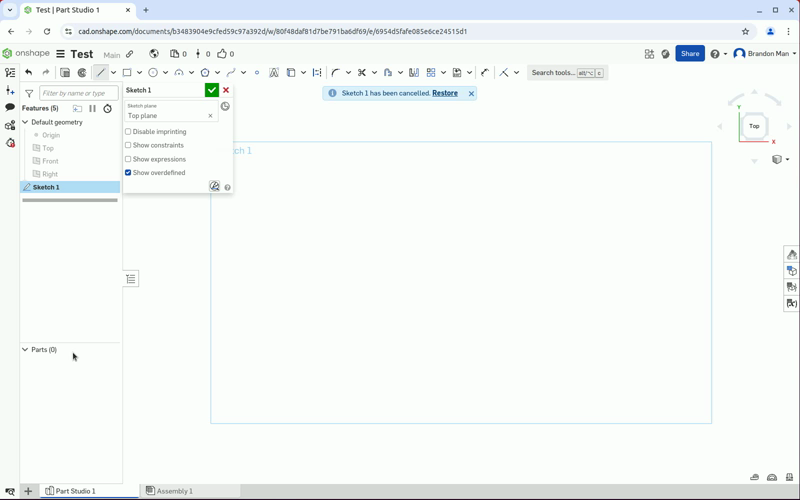
key_down(shift)
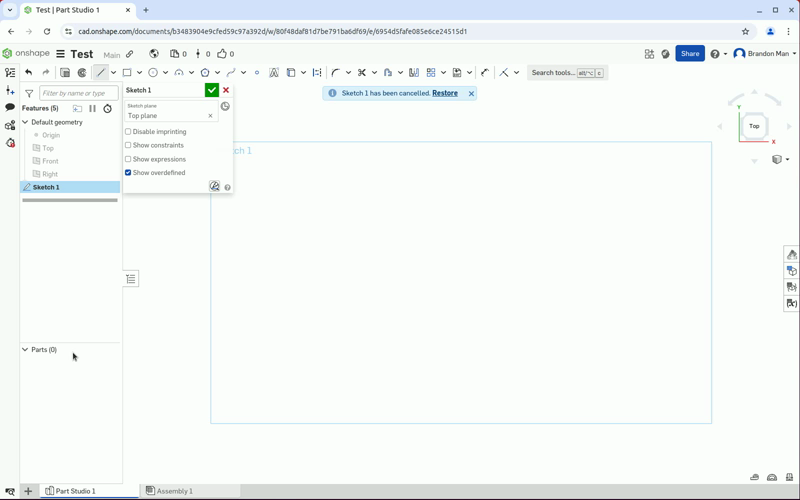
mouse_move(459, 284)
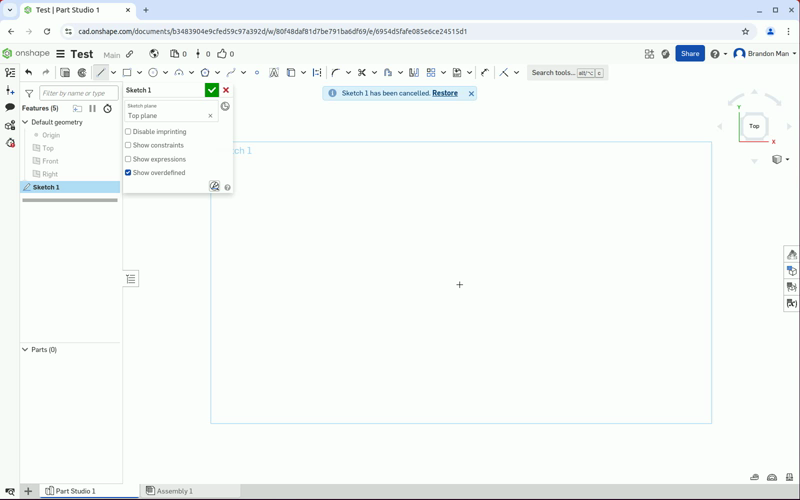
click(459, 284)
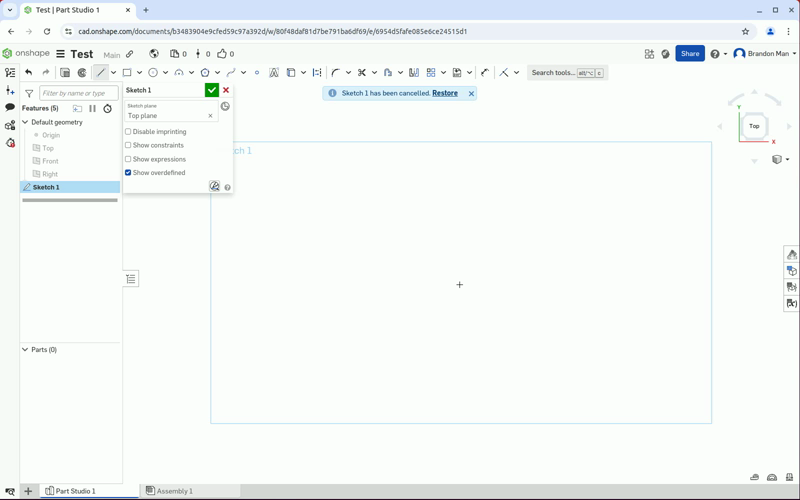
key_up(shift)
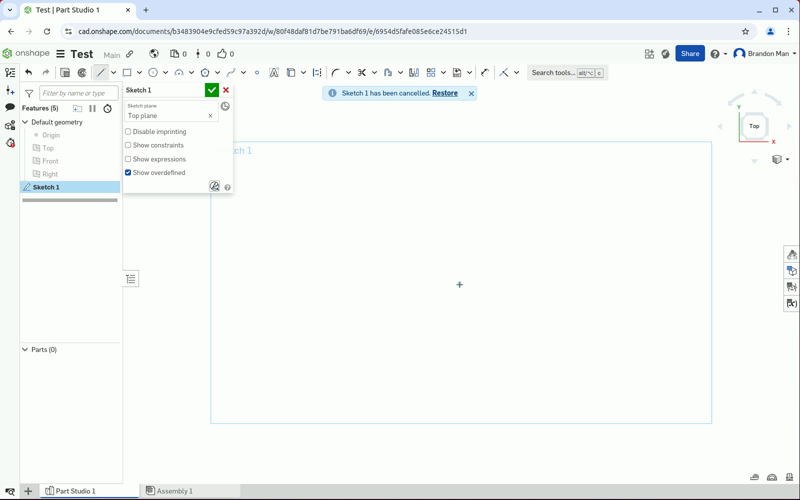
key_down(shift)
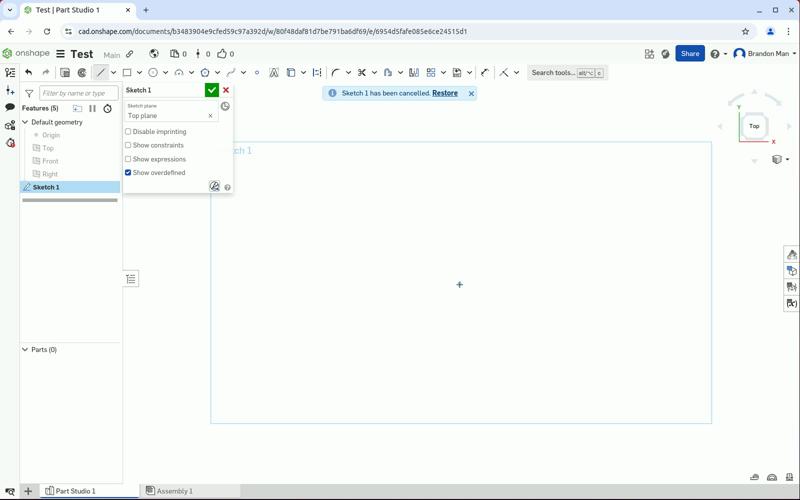
mouse_move(489, 284)
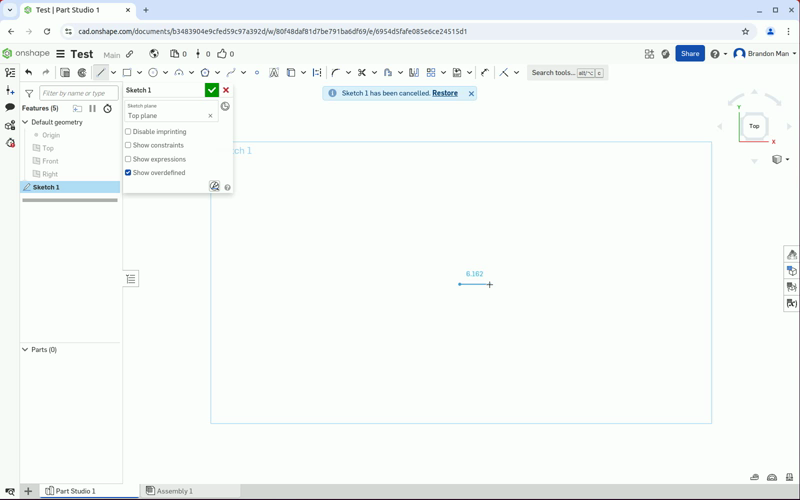
mouse_move(461, 284)
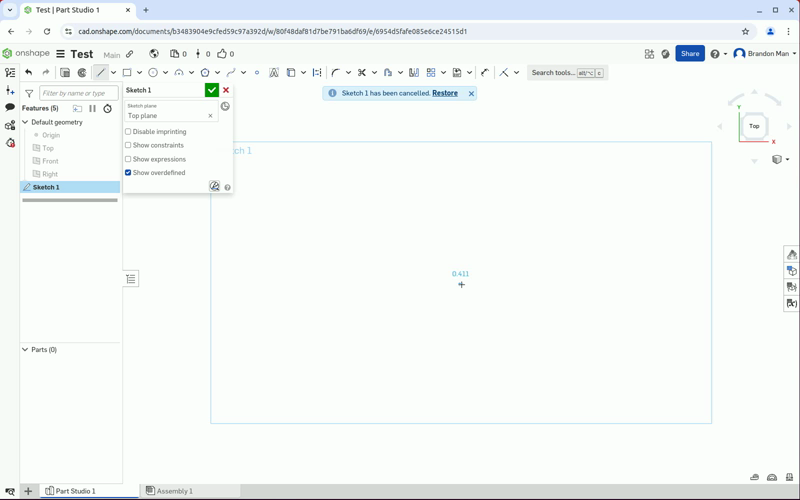
scroll(6)
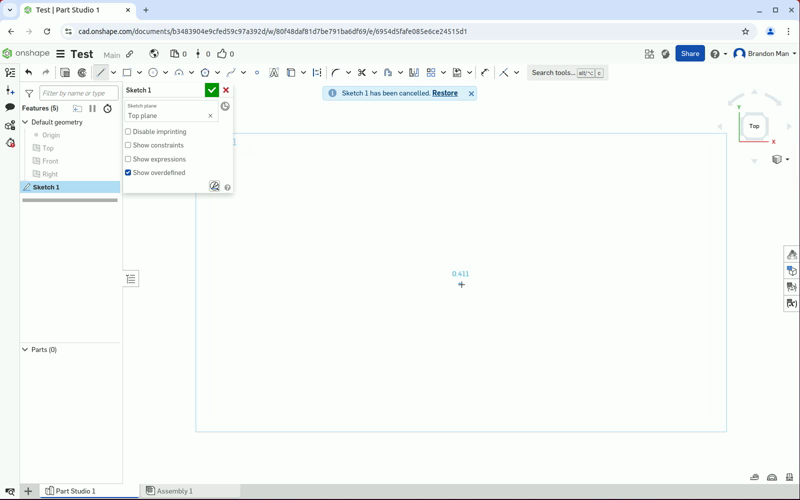
scroll(6)
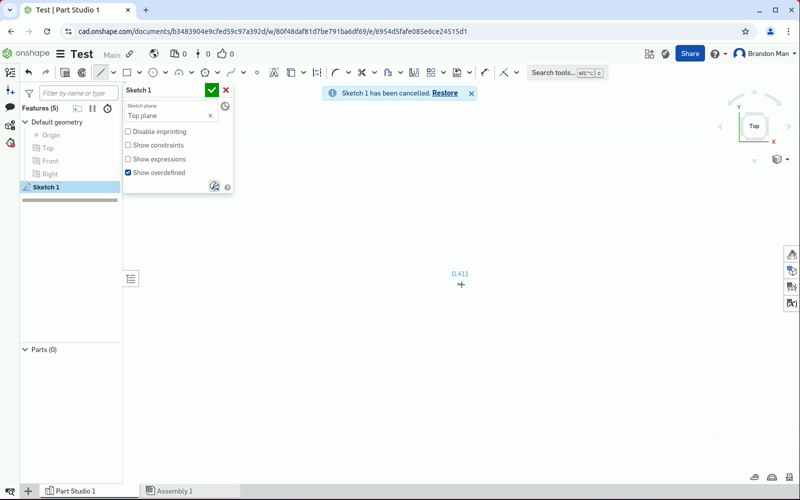
scroll(6)
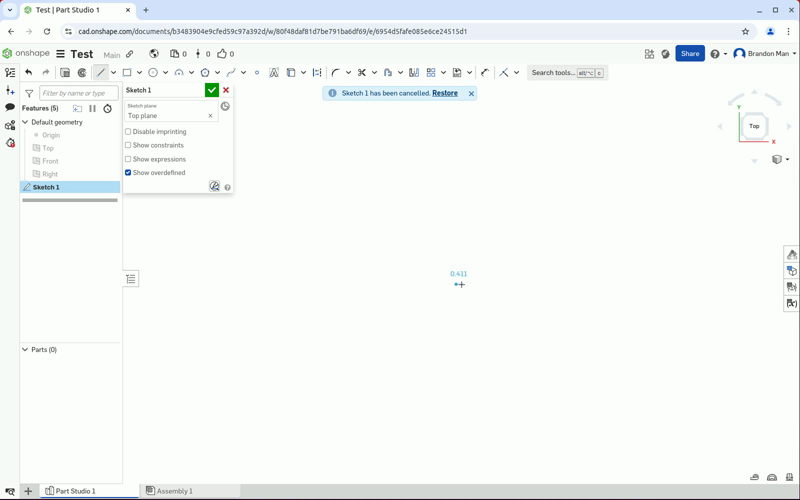
scroll(6)
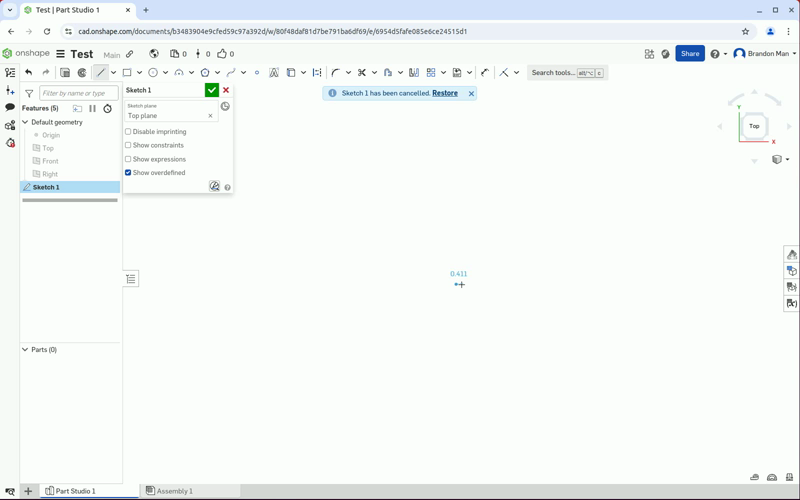
scroll(6)
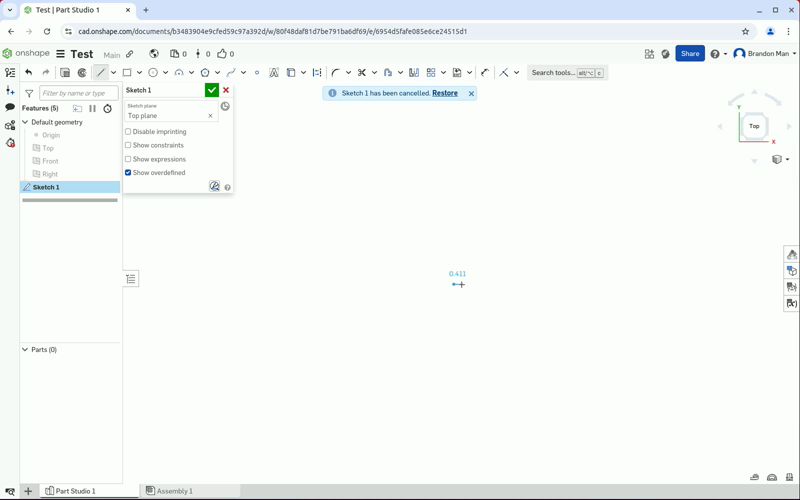
scroll(6)
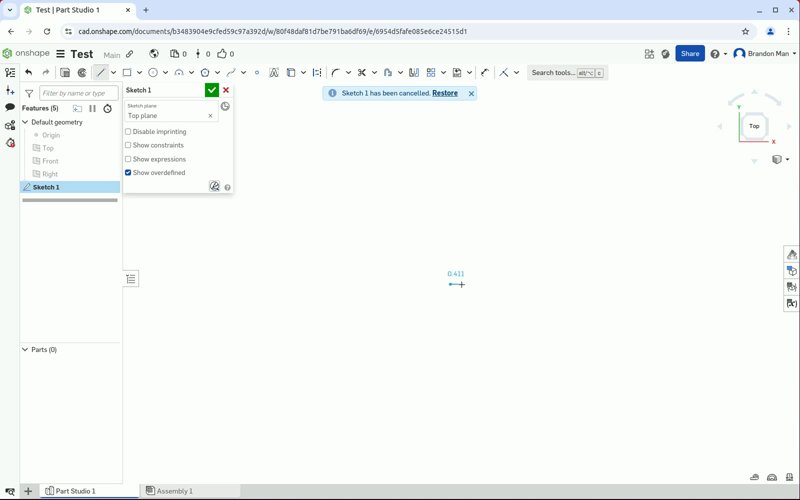
scroll(6)
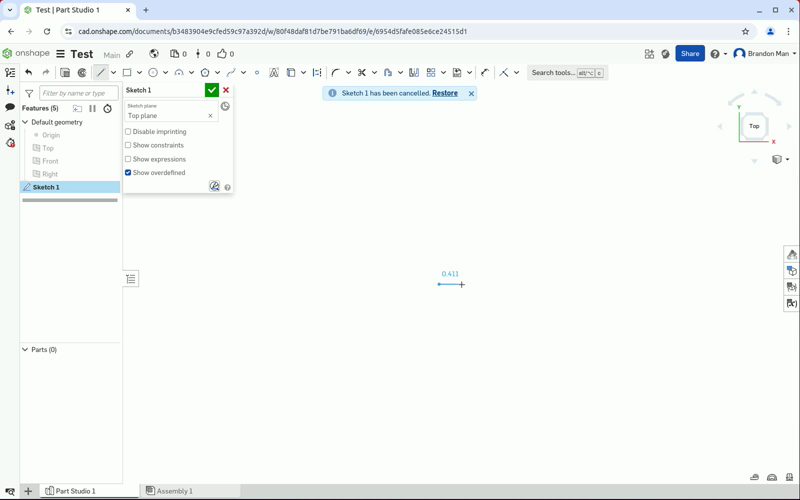
click(461, 284)
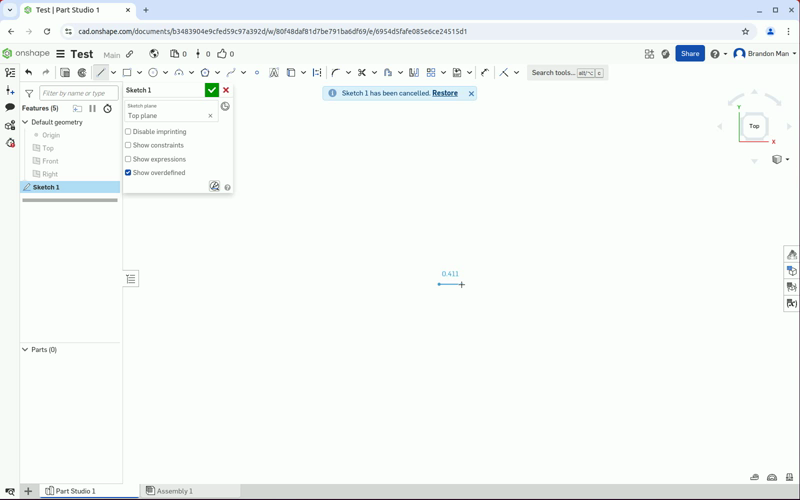
scroll(-6)
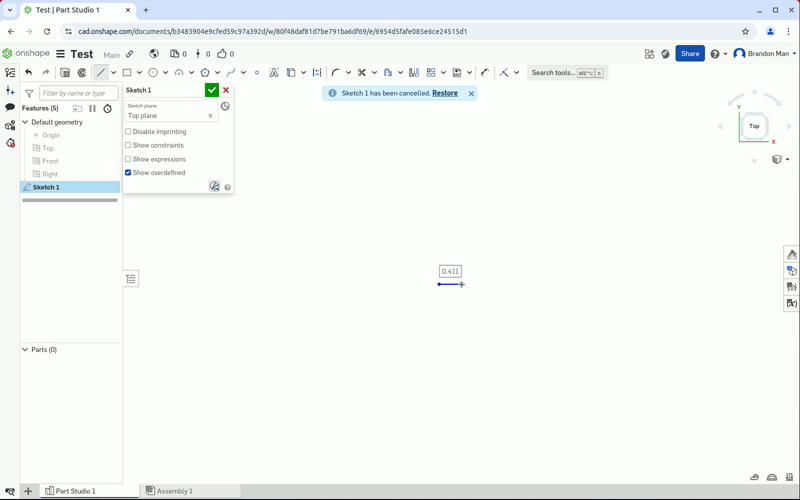
scroll(-6)
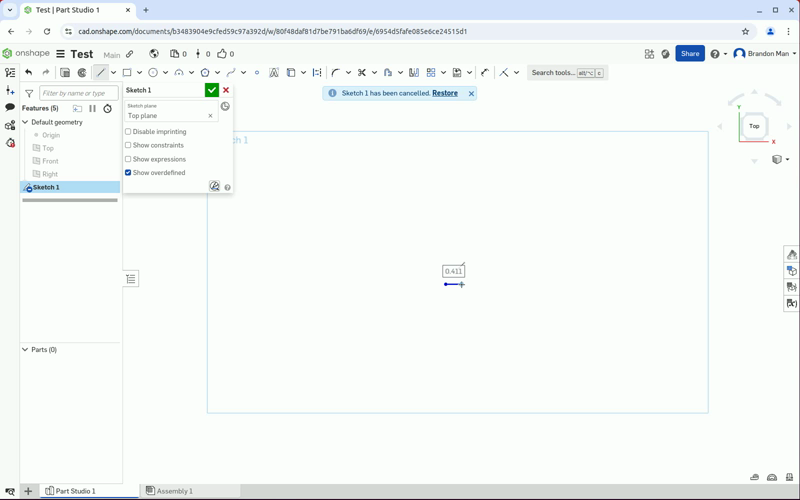
scroll(-6)
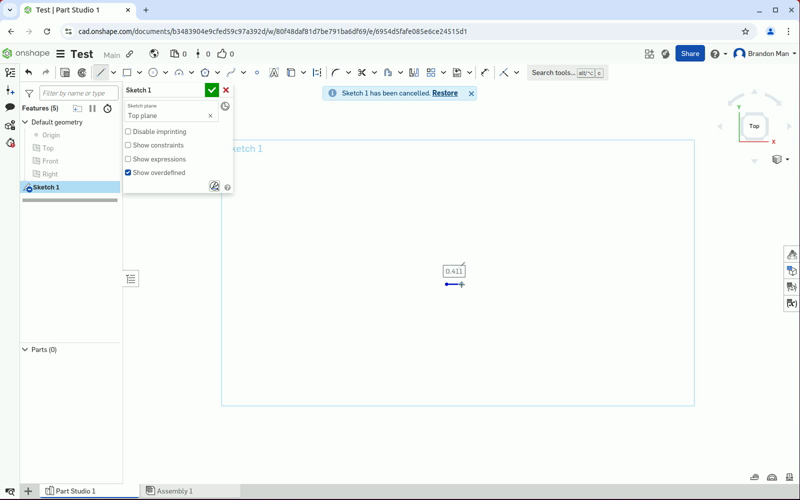
scroll(-6)
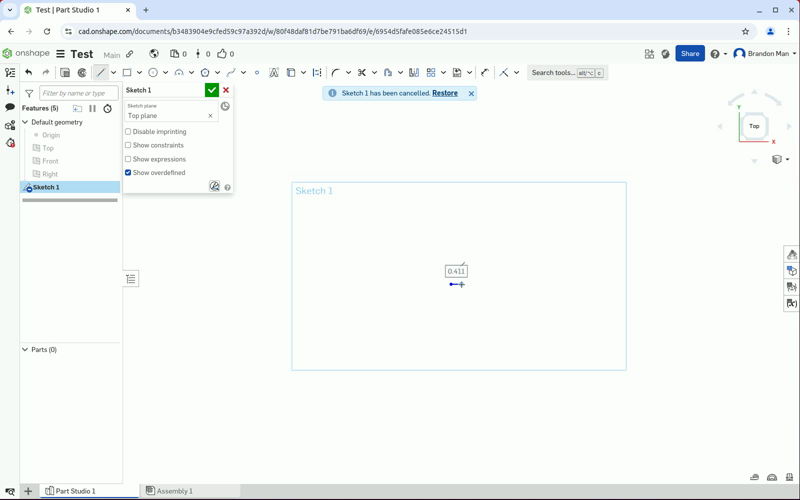
scroll(-6)
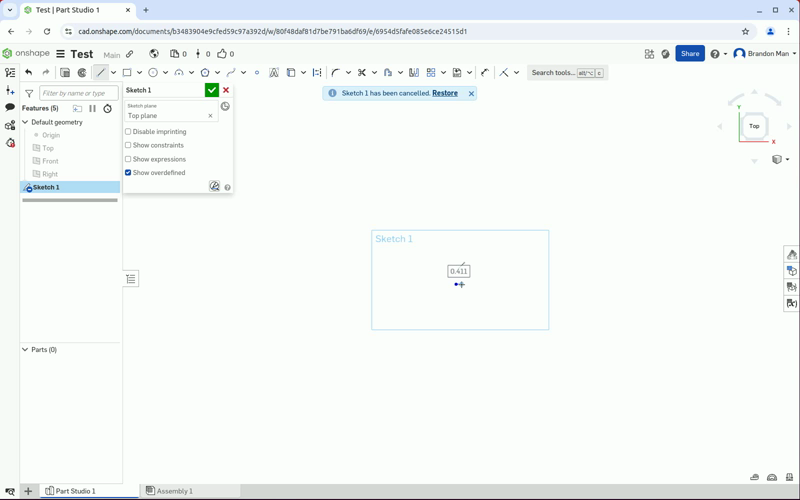
scroll(-6)
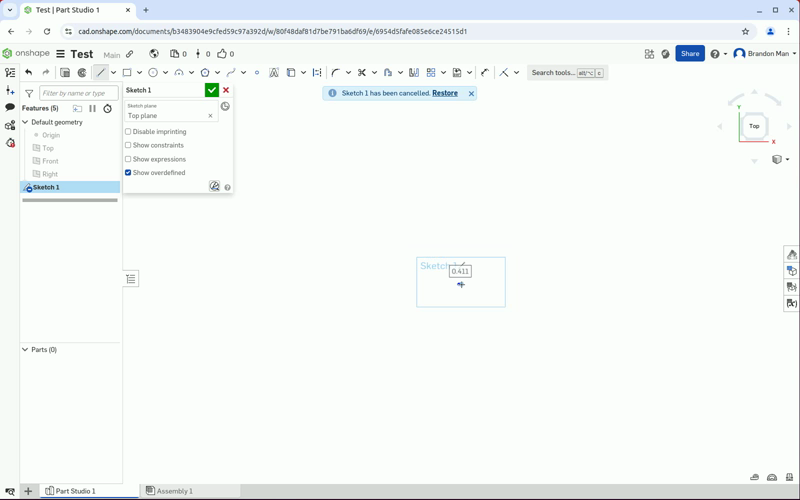
scroll(-6)
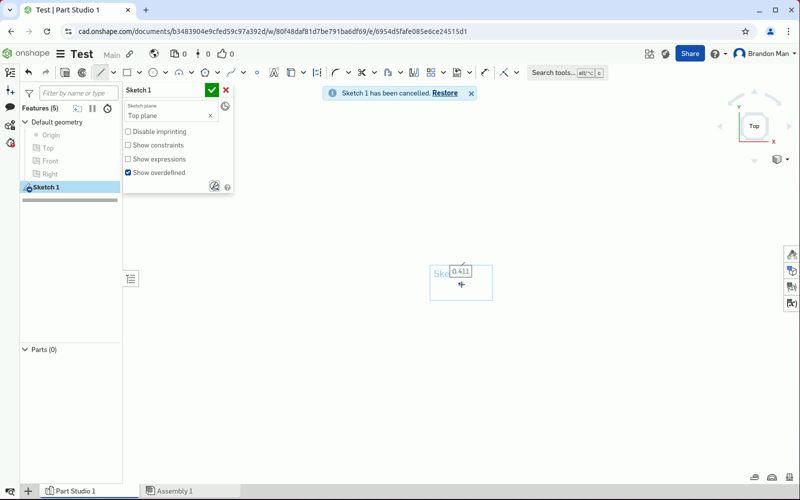
key_up(shift)
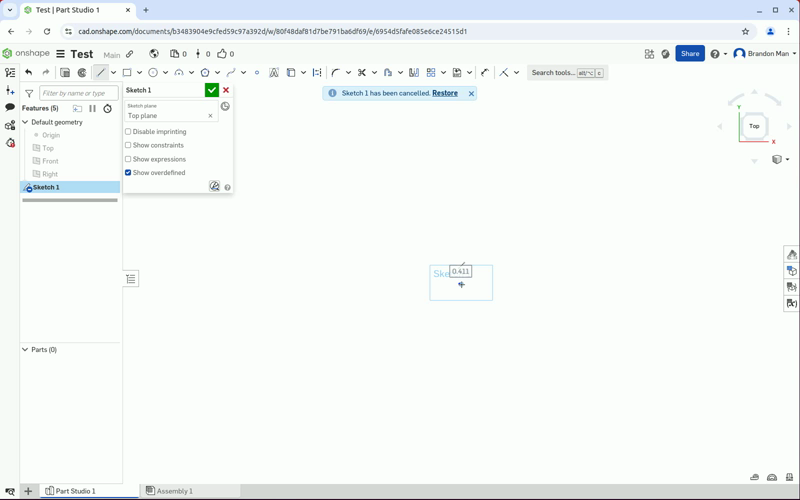
key_down(shift)
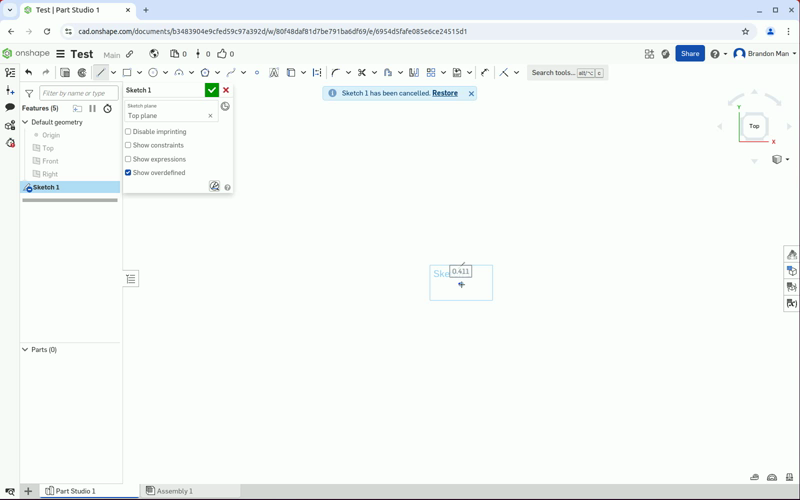
mouse_move(492, 284)
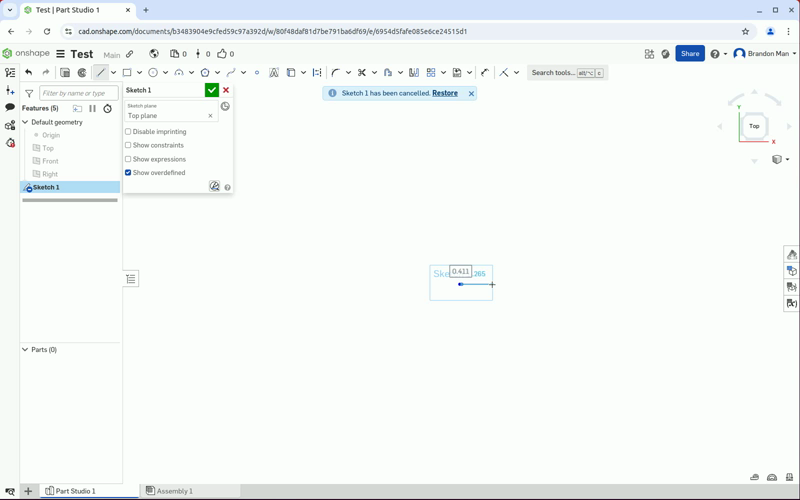
mouse_move(461, 281)
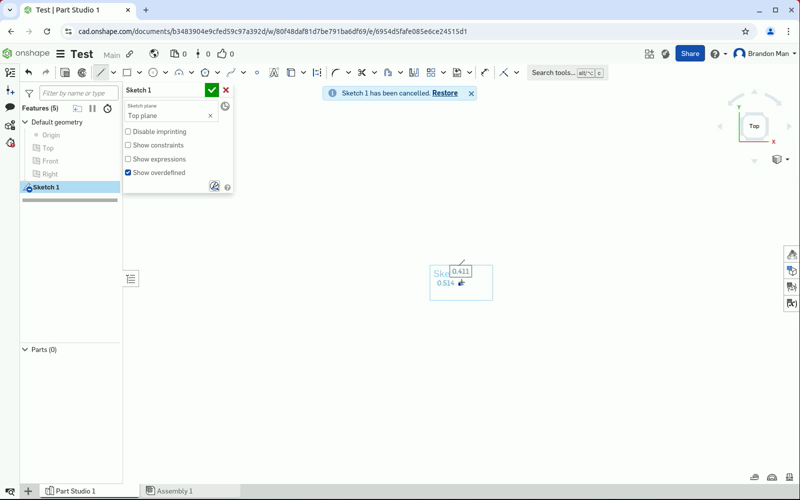
scroll(6)
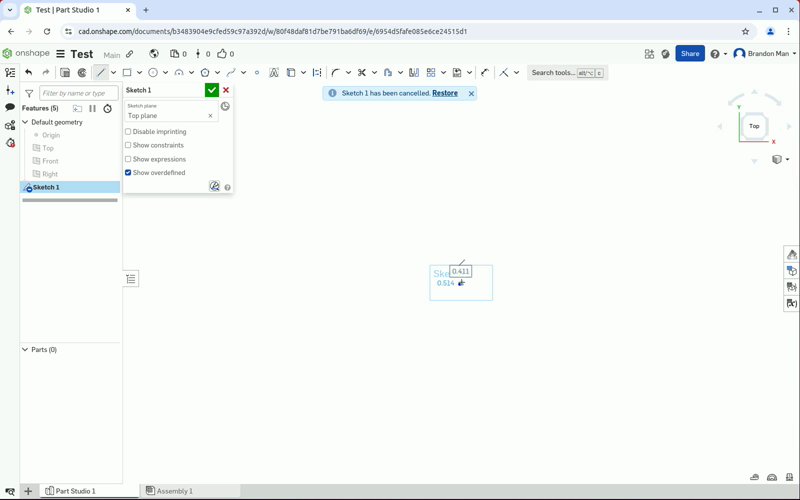
scroll(6)
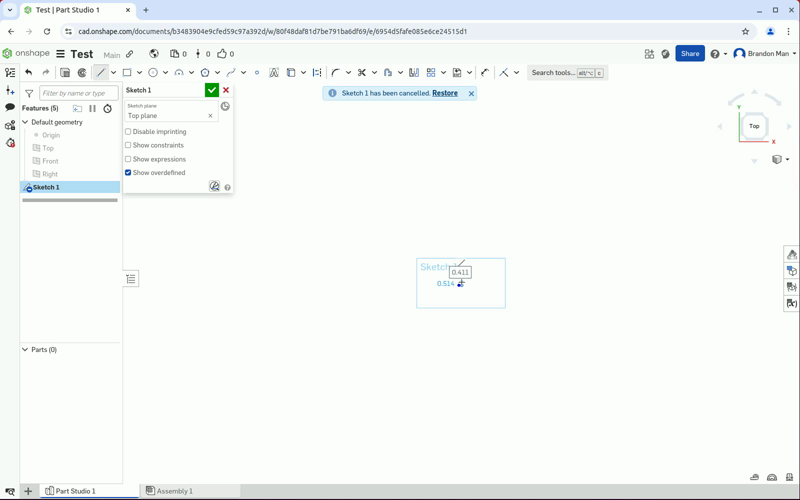
scroll(6)
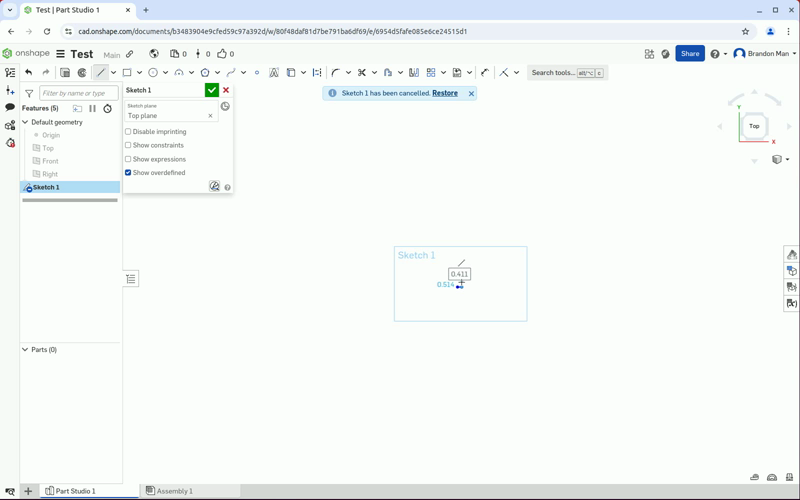
scroll(6)
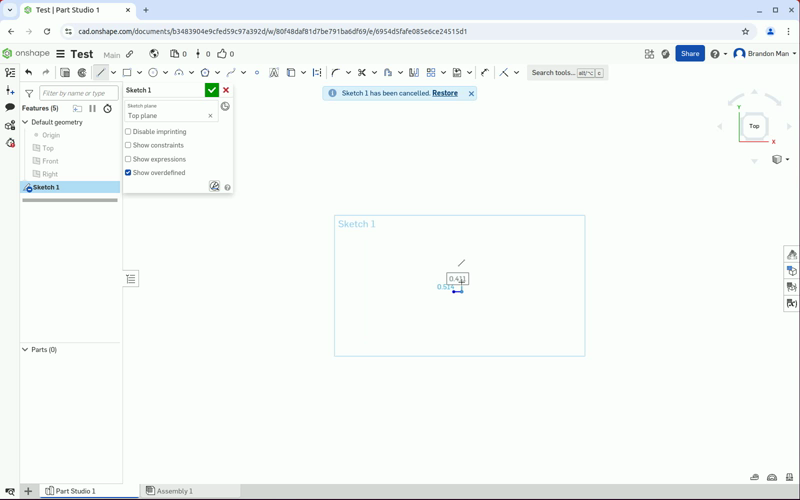
scroll(6)
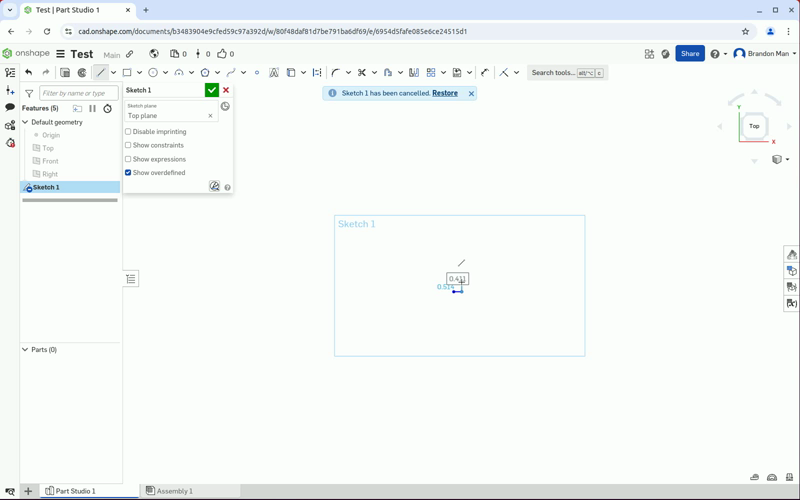
scroll(6)
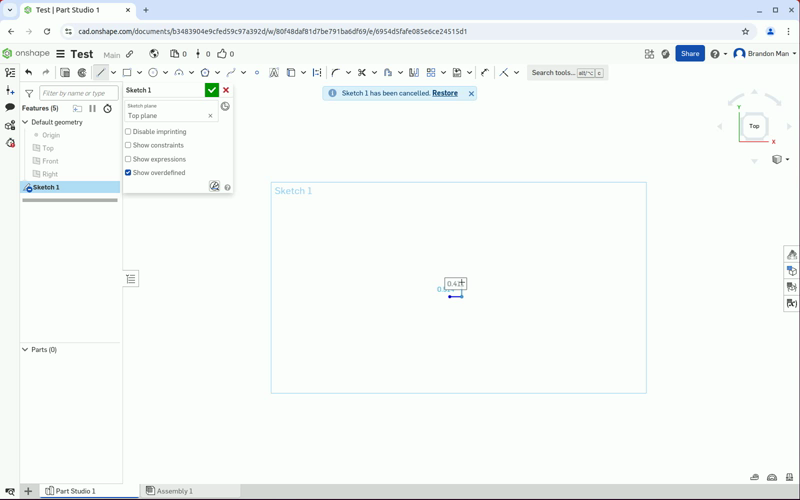
scroll(6)
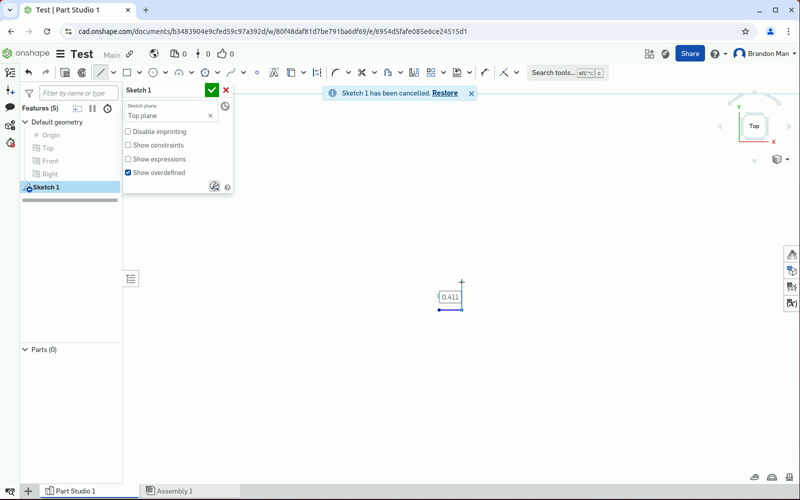
click(461, 281)
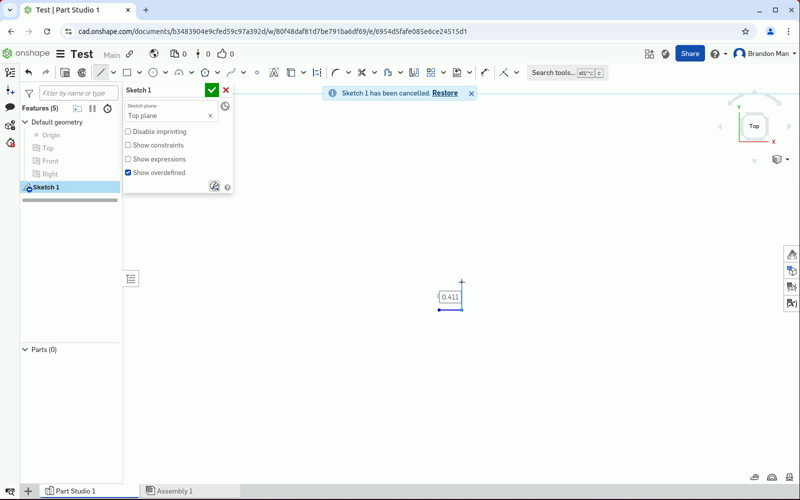
scroll(-6)
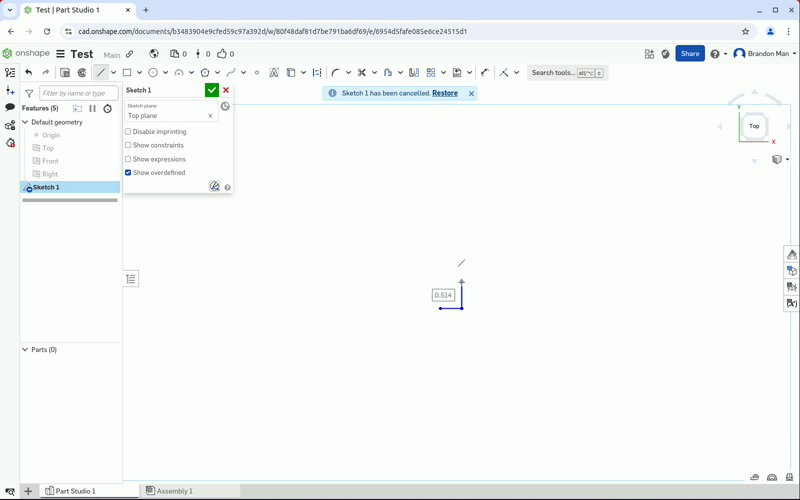
scroll(-6)
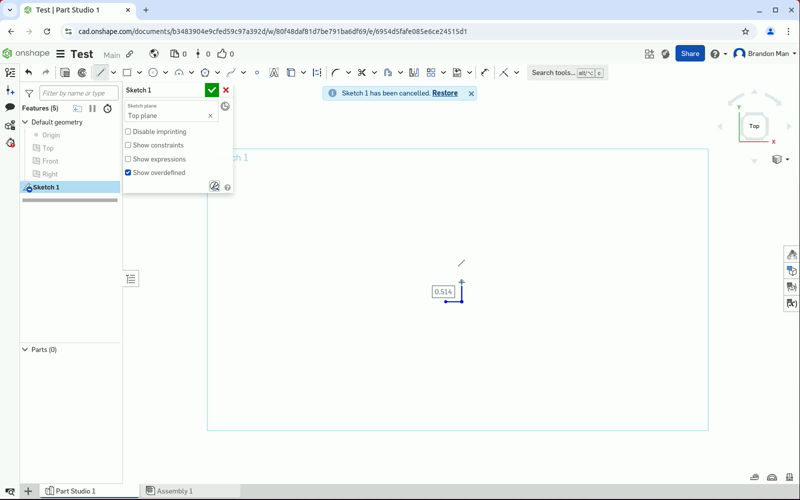
scroll(-6)
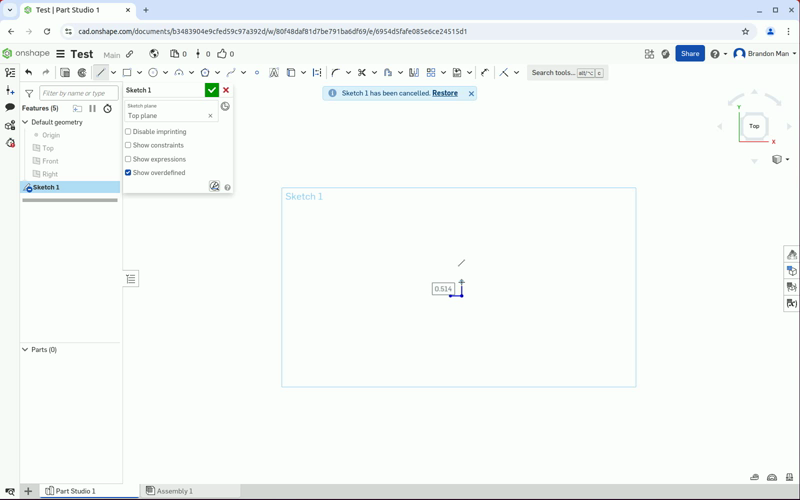
scroll(-6)
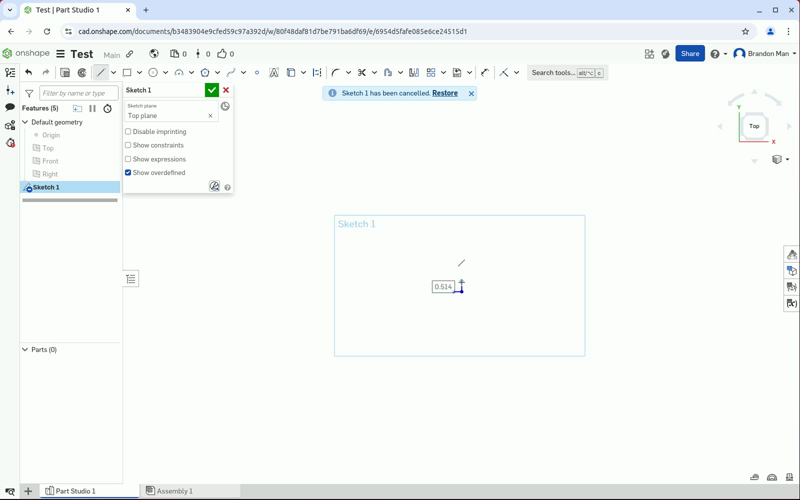
scroll(-6)
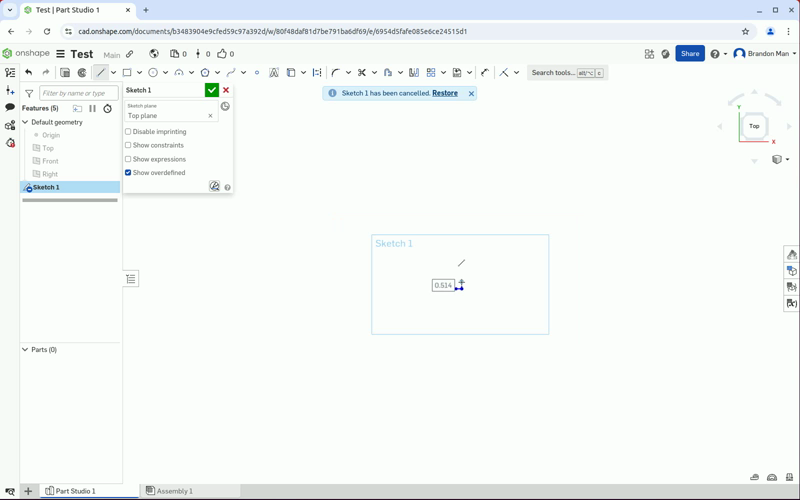
scroll(-6)
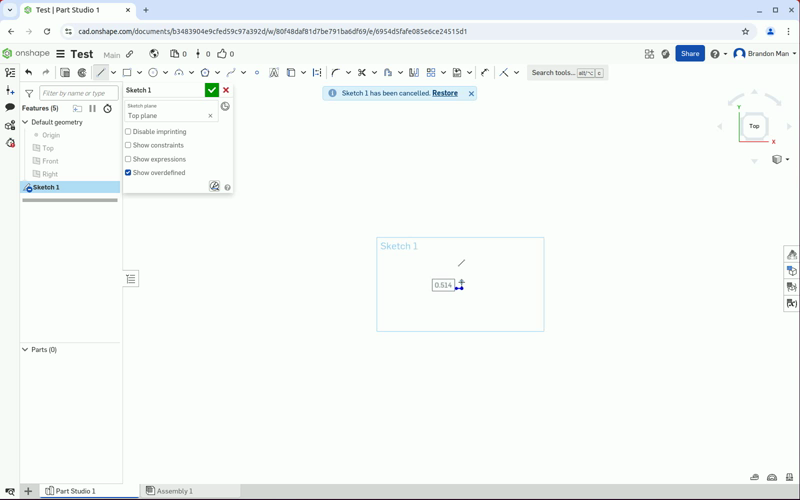
scroll(-6)
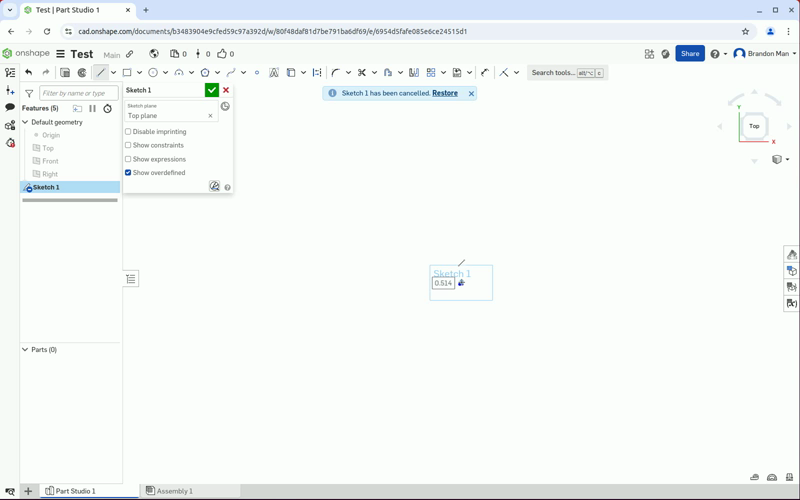
key_up(shift)
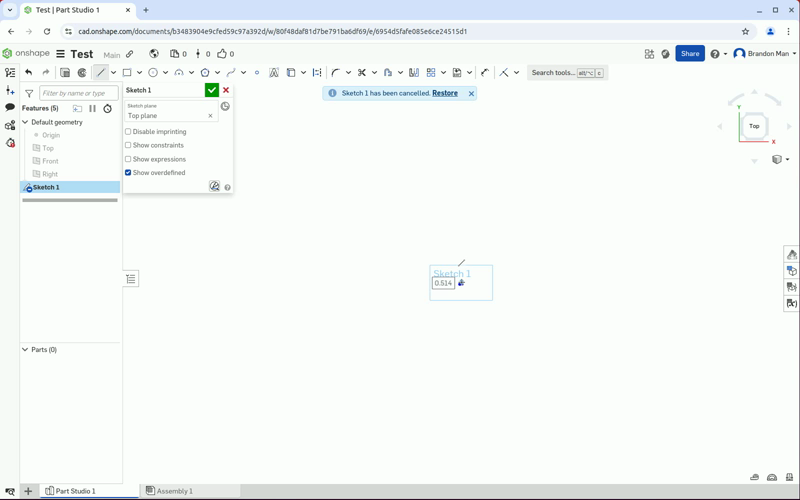
key_down(shift)
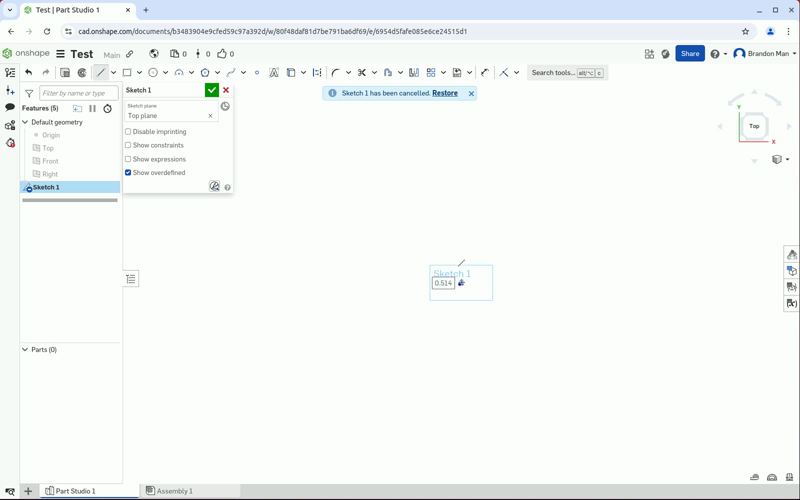
mouse_move(492, 281)
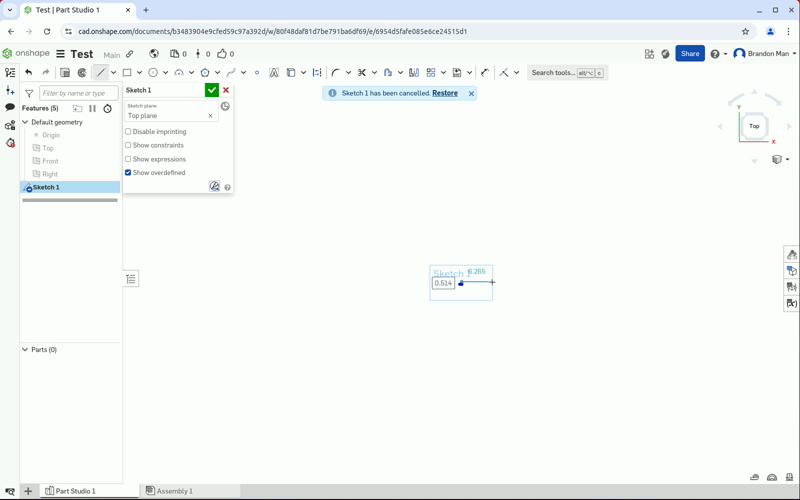
mouse_move(459, 281)
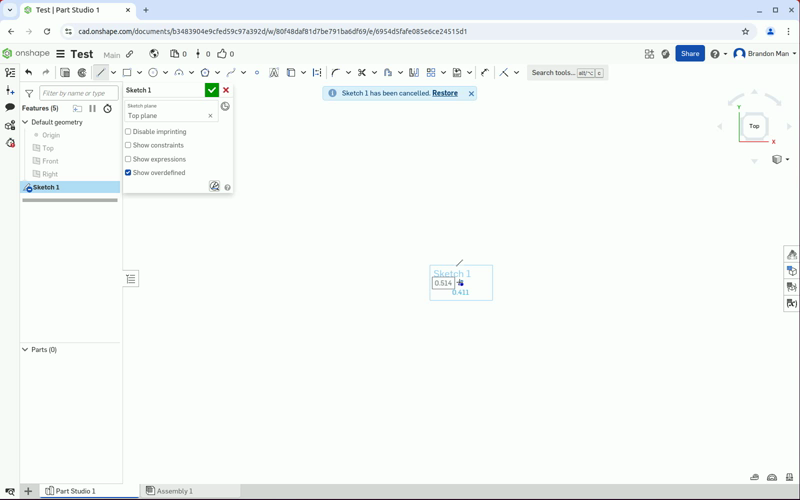
scroll(6)
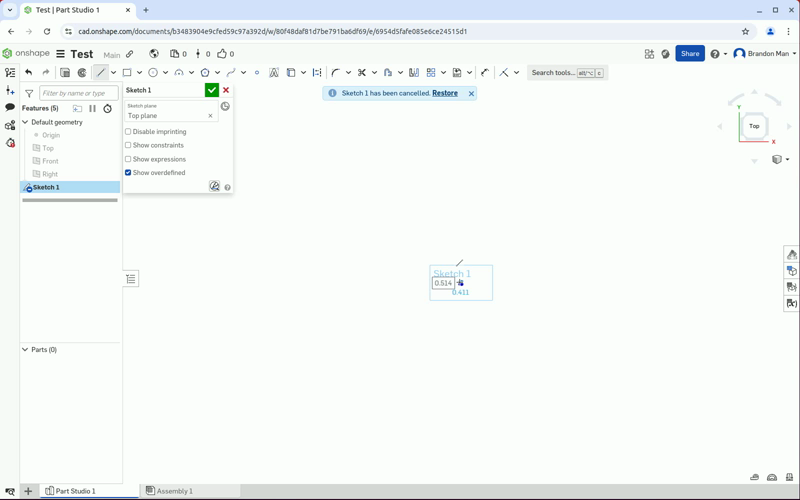
scroll(6)
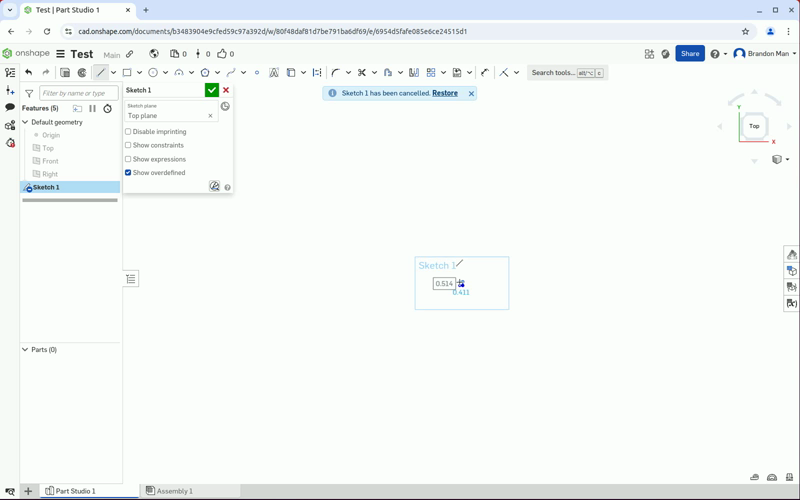
scroll(6)
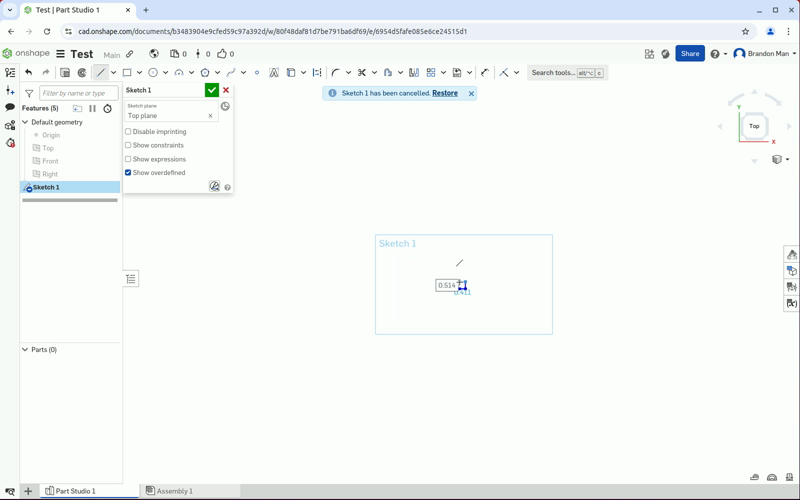
scroll(6)
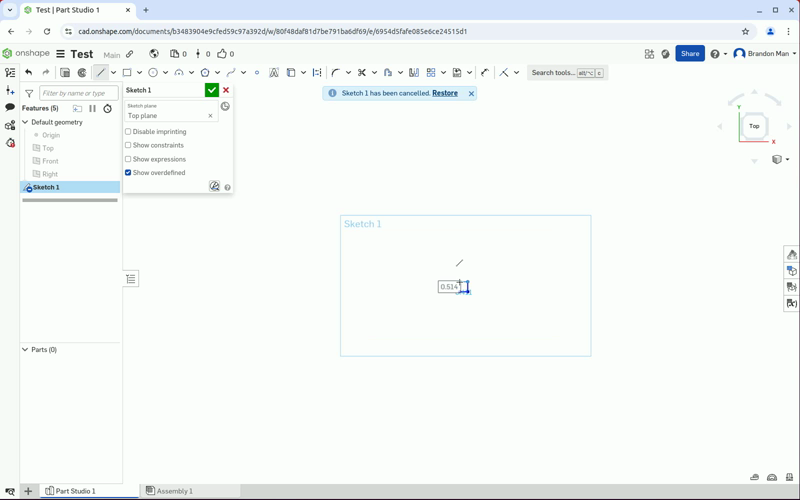
scroll(6)
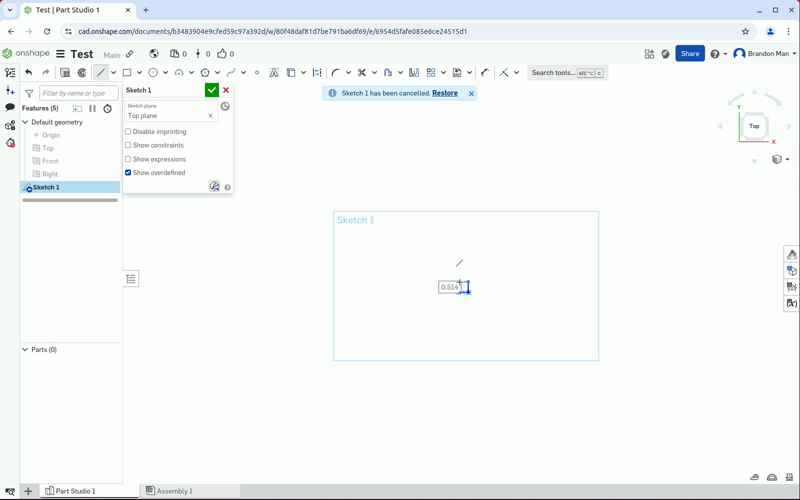
scroll(6)
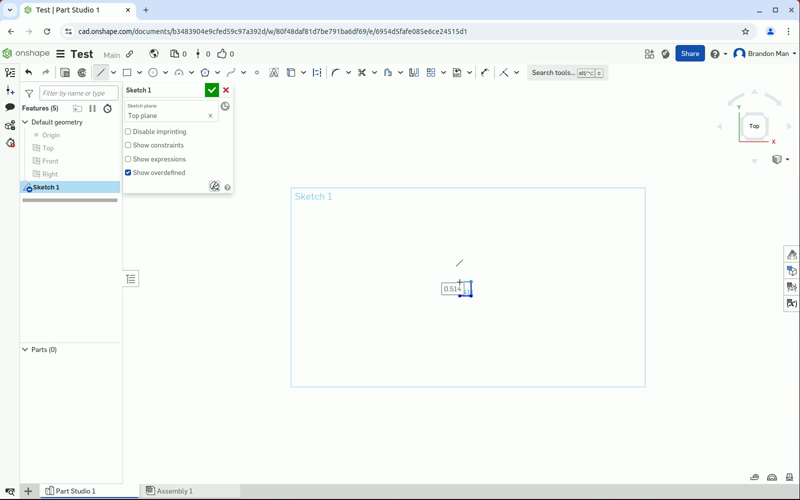
scroll(6)
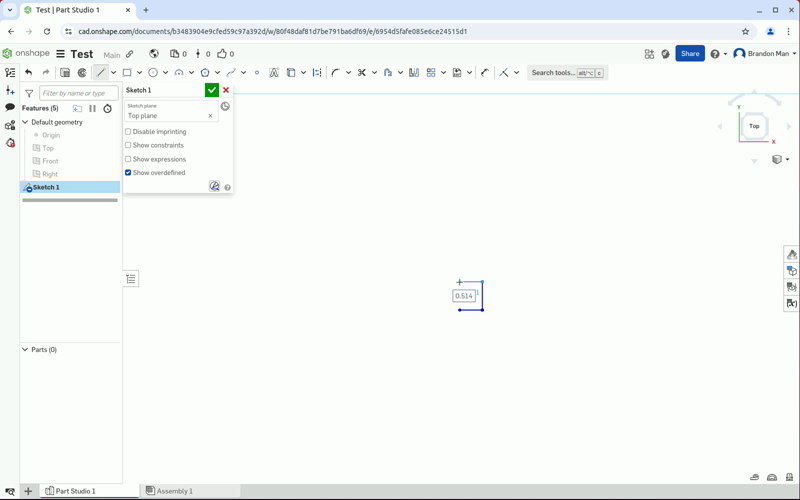
click(459, 281)
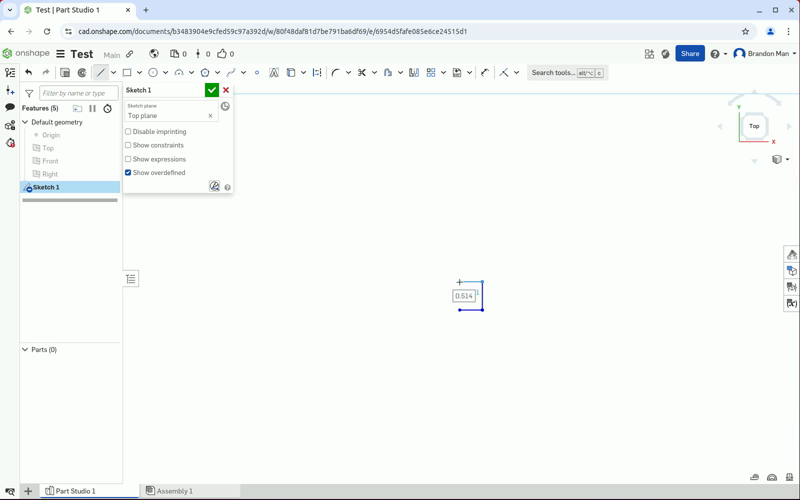
scroll(-6)
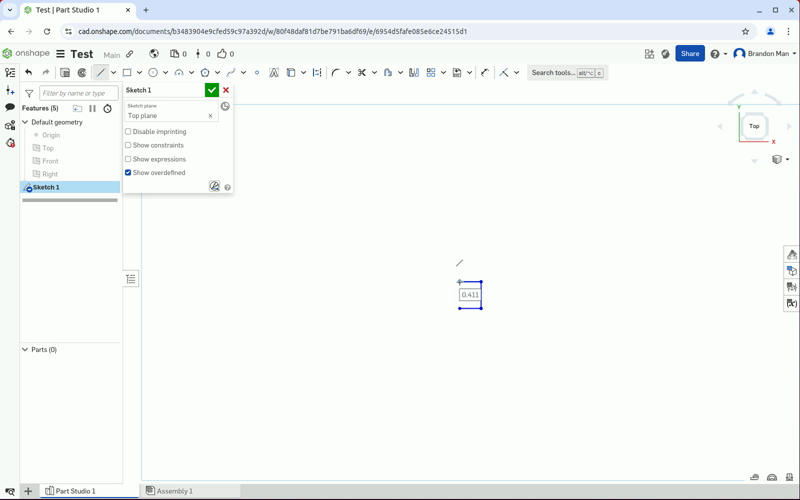
scroll(-6)
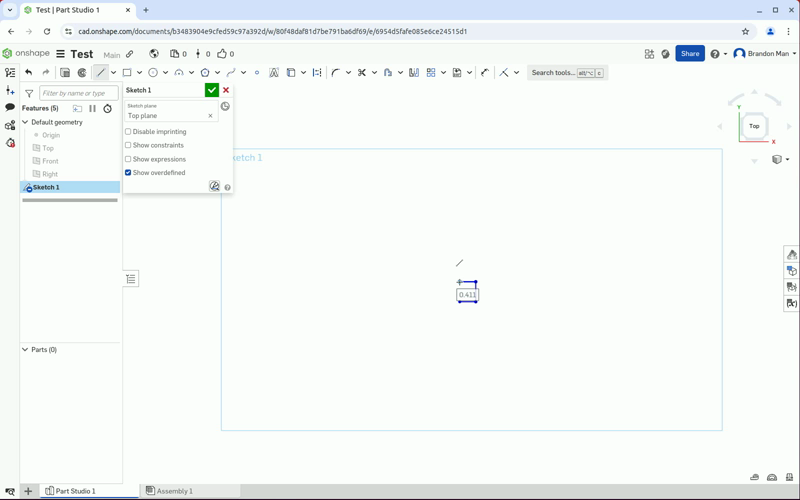
scroll(-6)
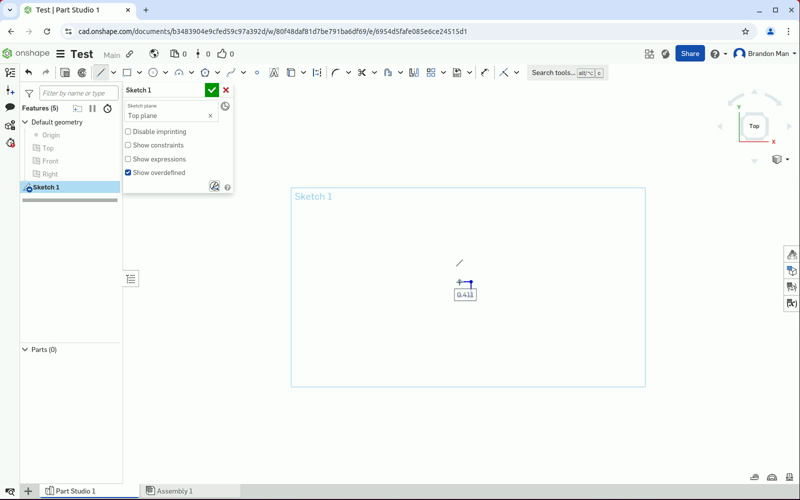
scroll(-6)
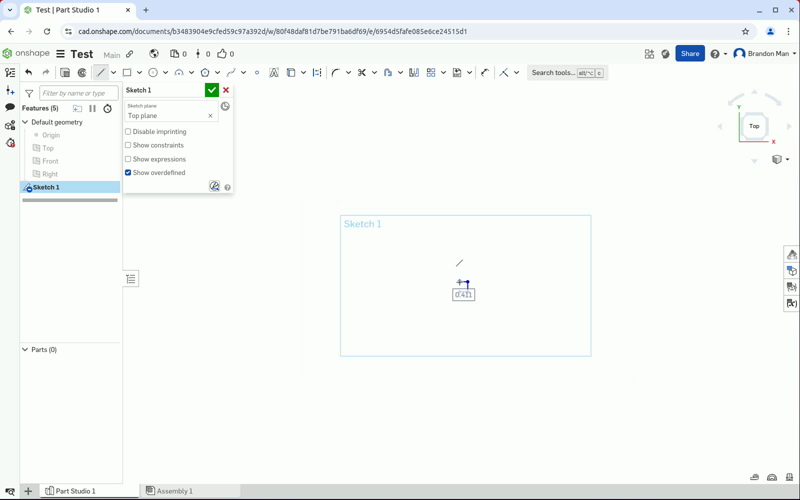
scroll(-6)
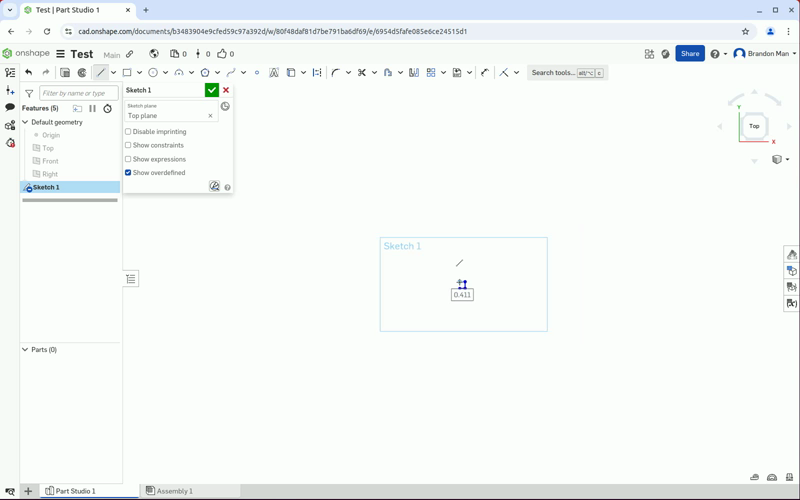
scroll(-6)
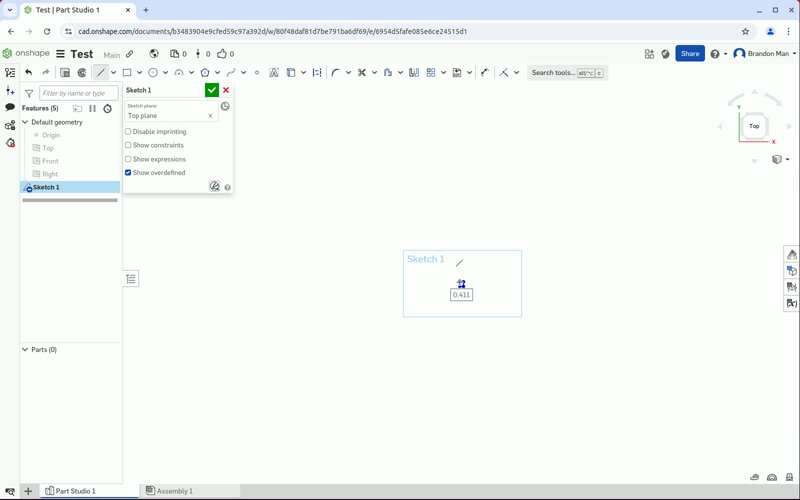
scroll(-6)
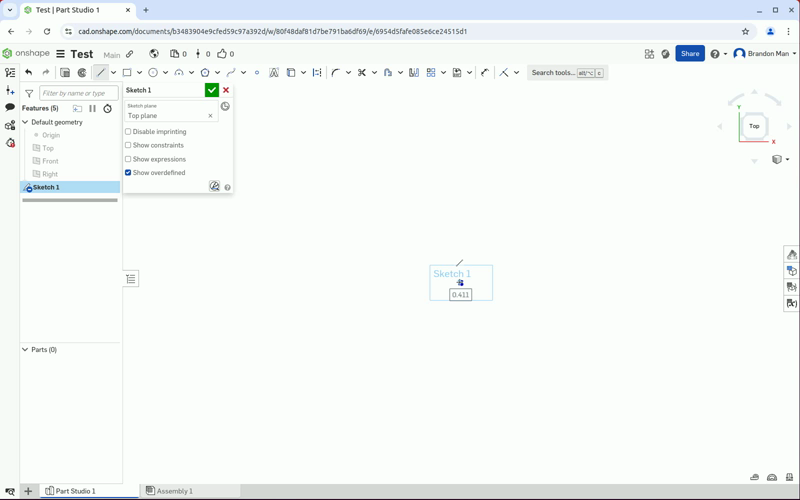
key_up(shift)
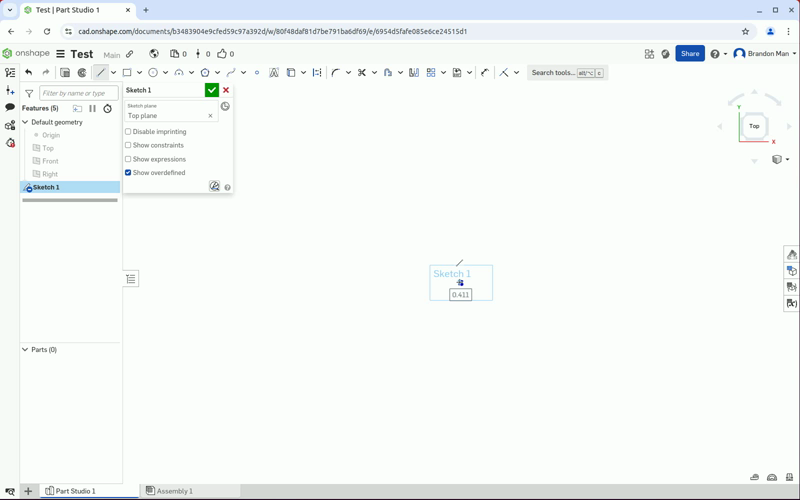
mouse_move(489, 281)
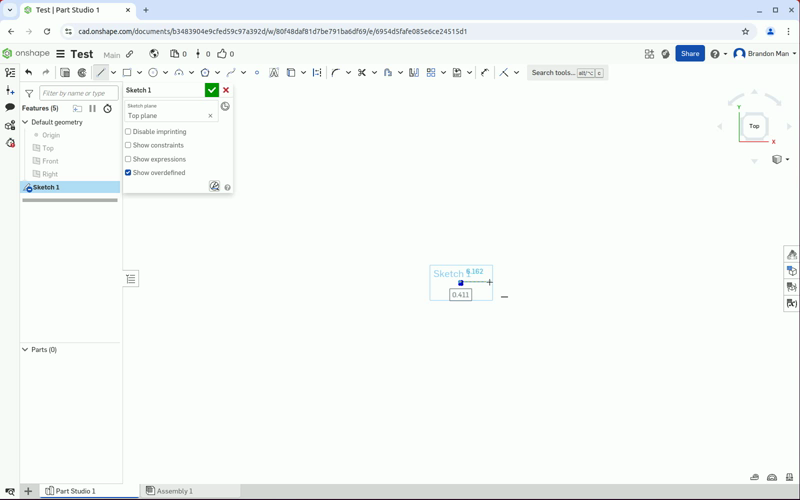
key_down(shift)
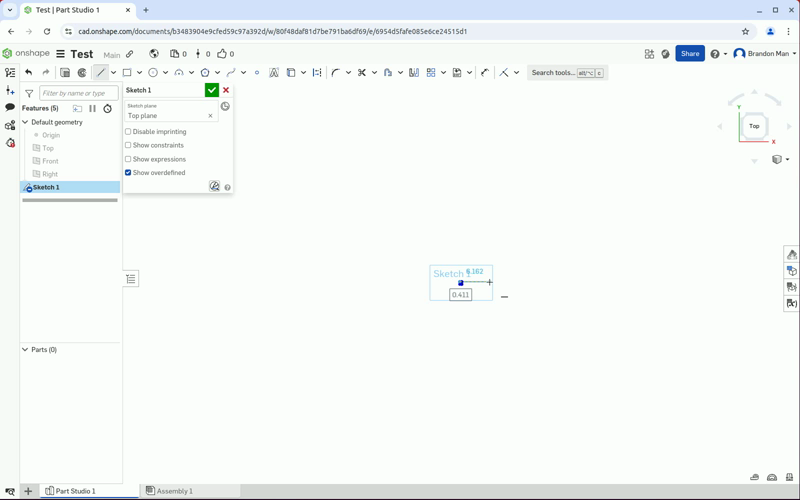
mouse_move(459, 284)
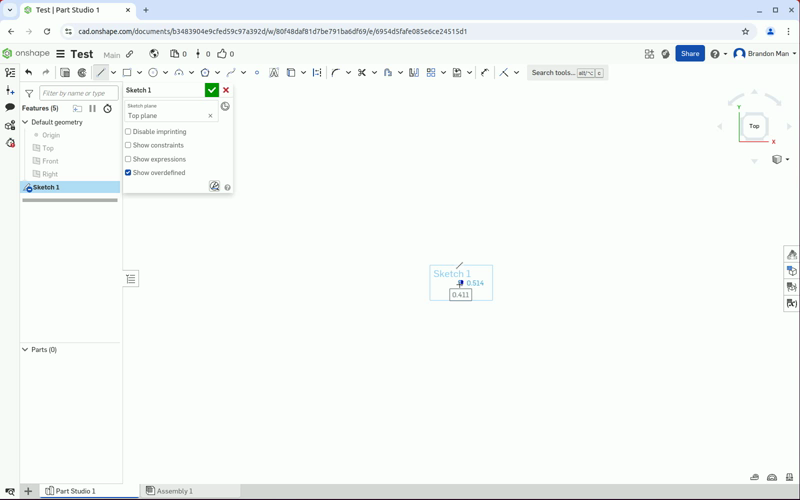
scroll(6)
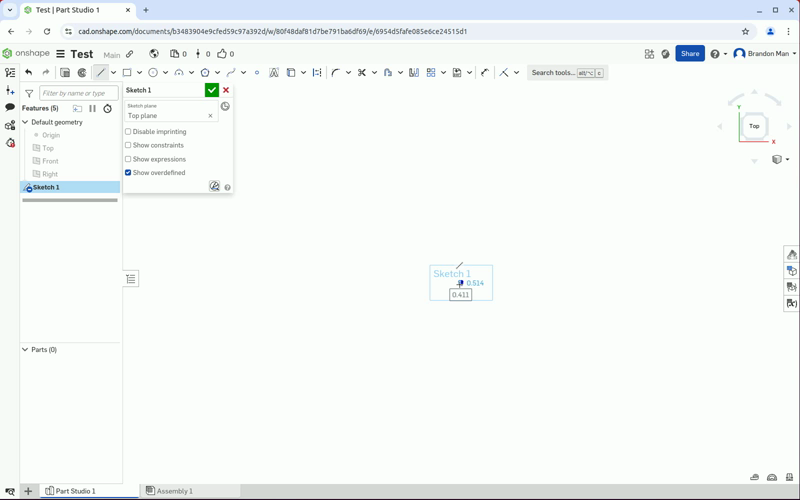
scroll(6)
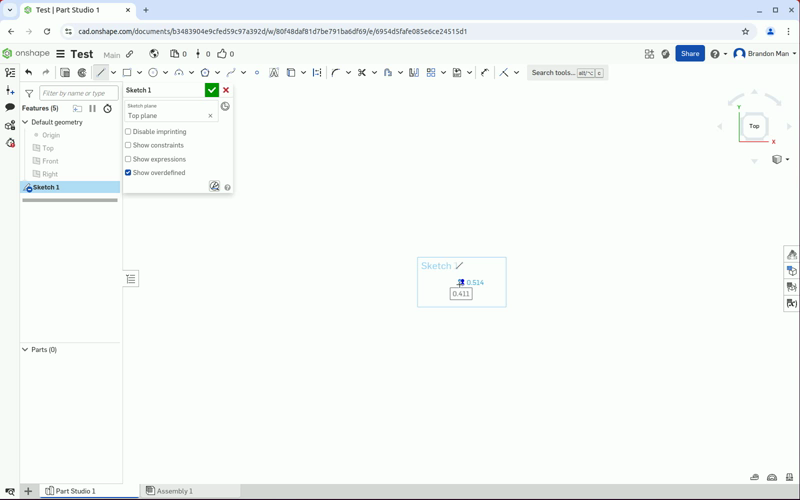
scroll(6)
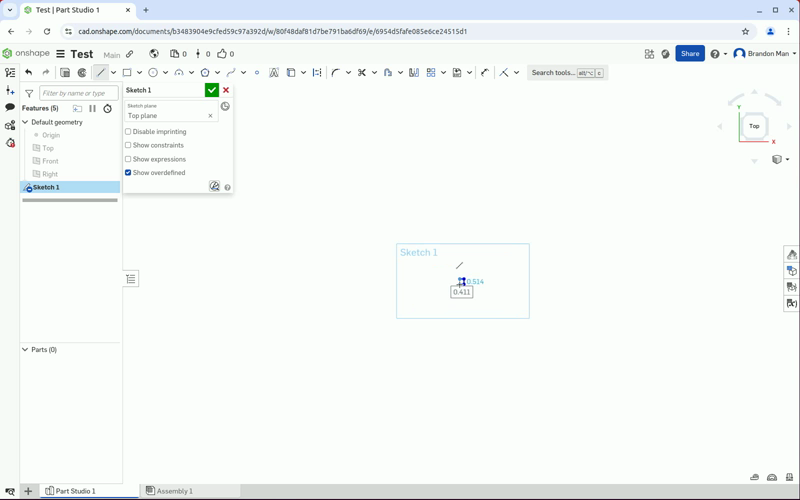
scroll(6)
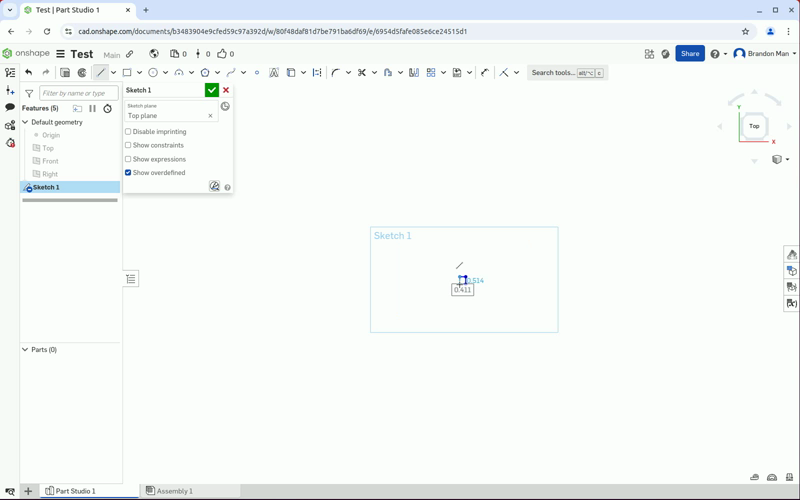
scroll(6)
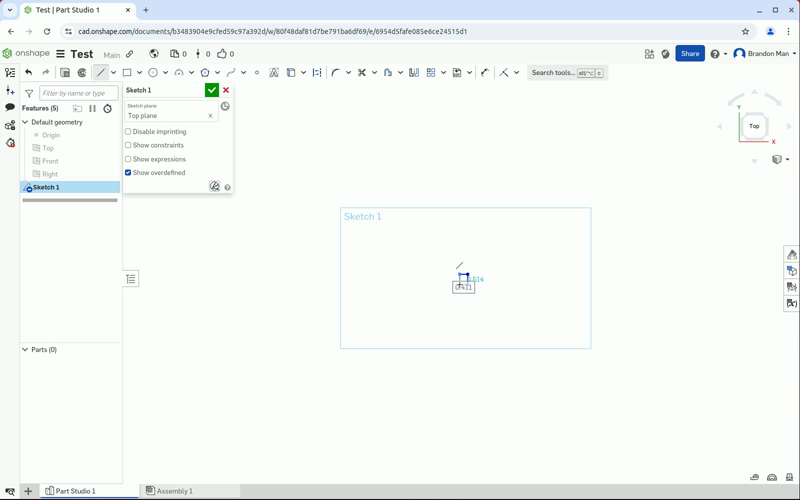
scroll(6)
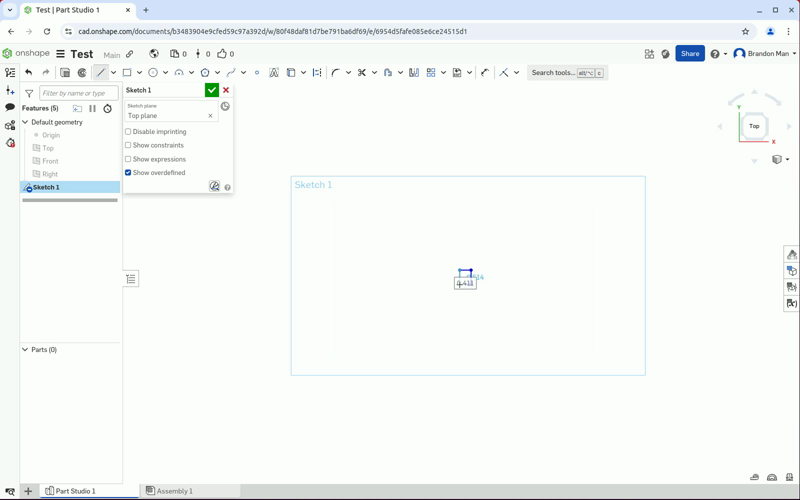
scroll(6)
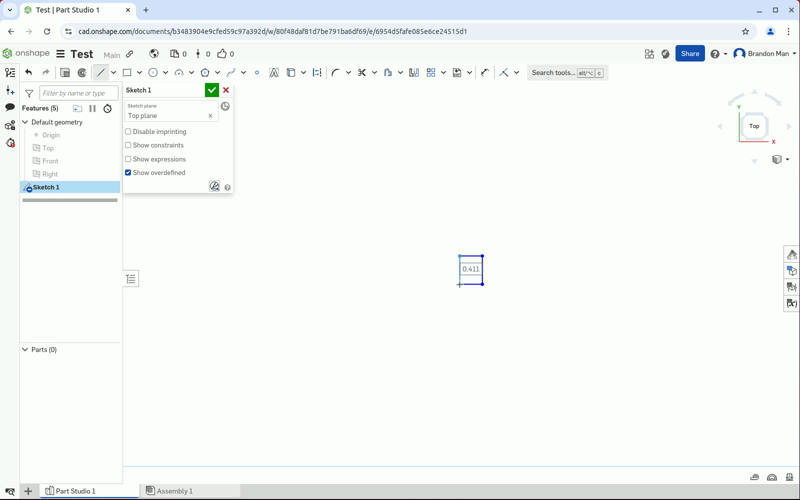
key_up(shift)
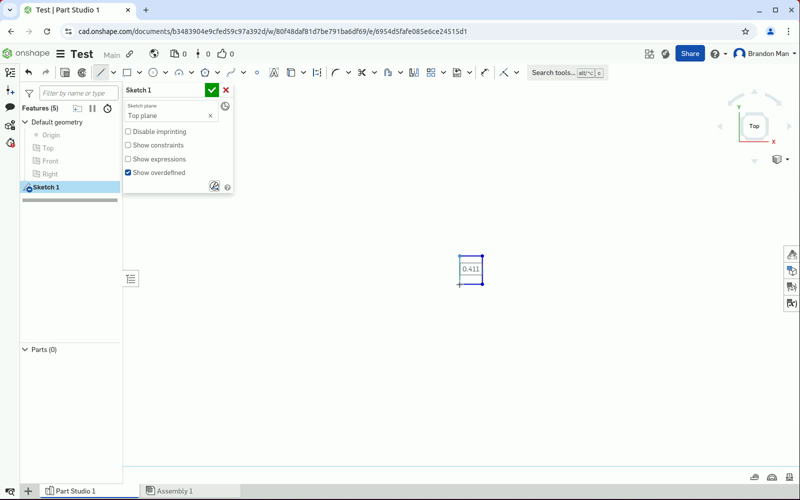
click(459, 284)
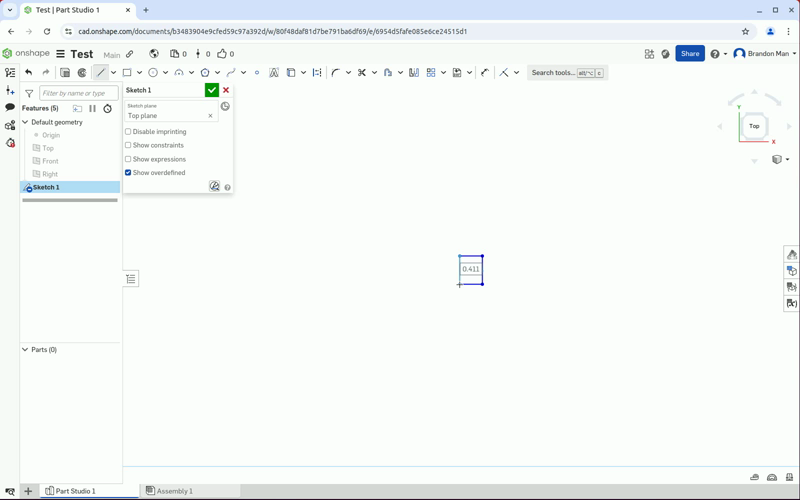
scroll(-6)
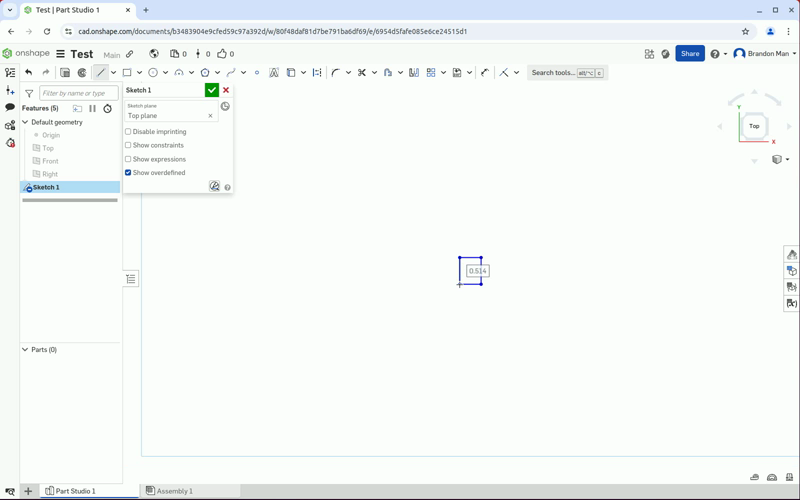
scroll(-6)
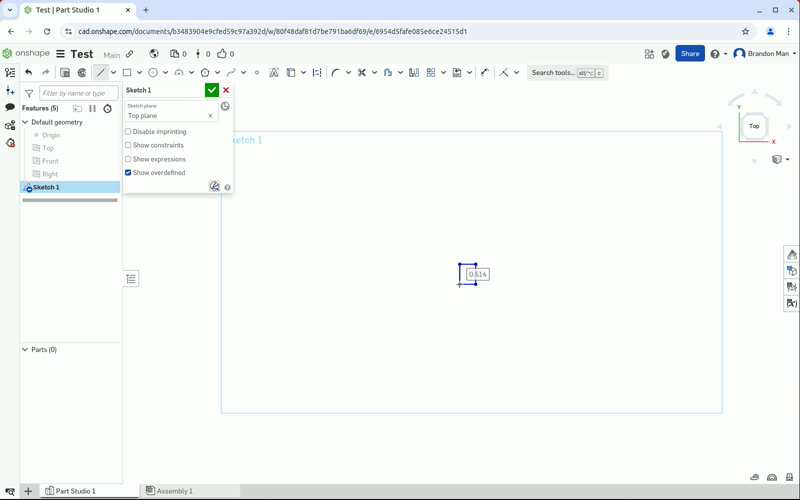
scroll(-6)
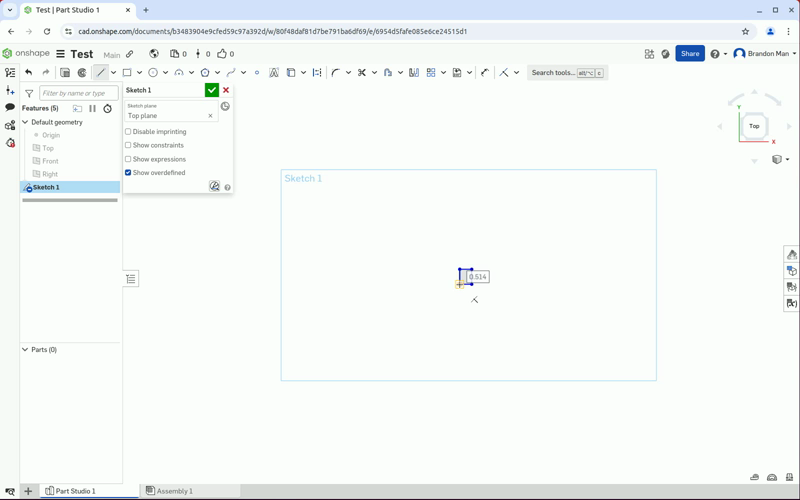
scroll(-6)
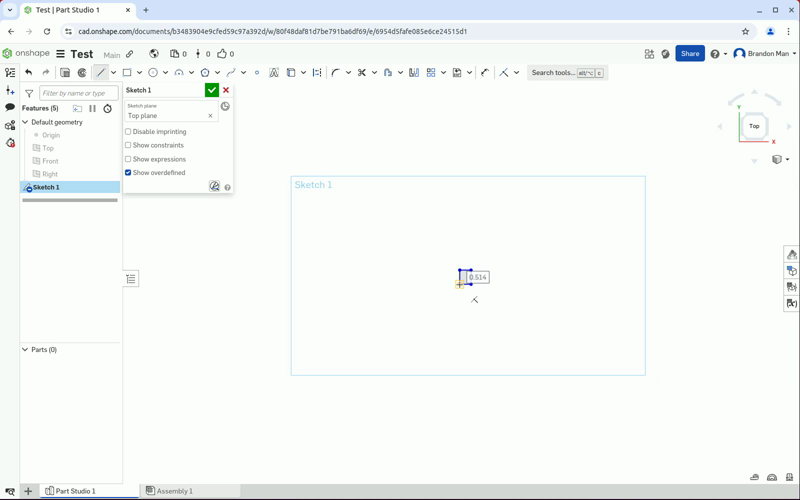
scroll(-6)
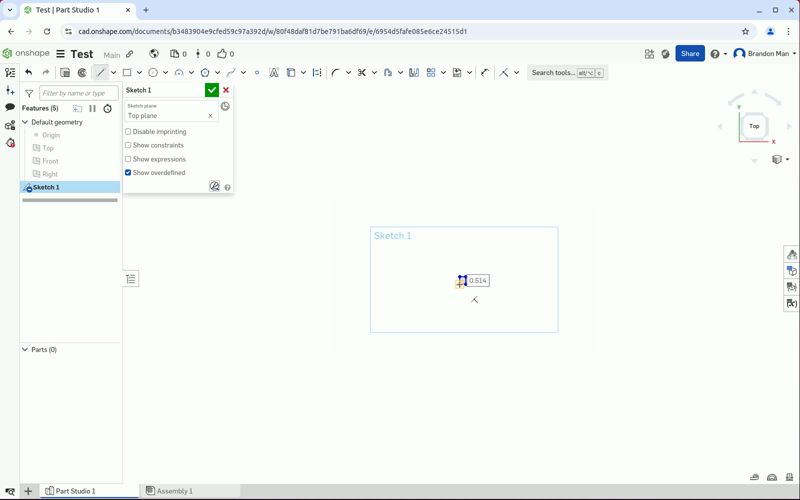
scroll(-6)
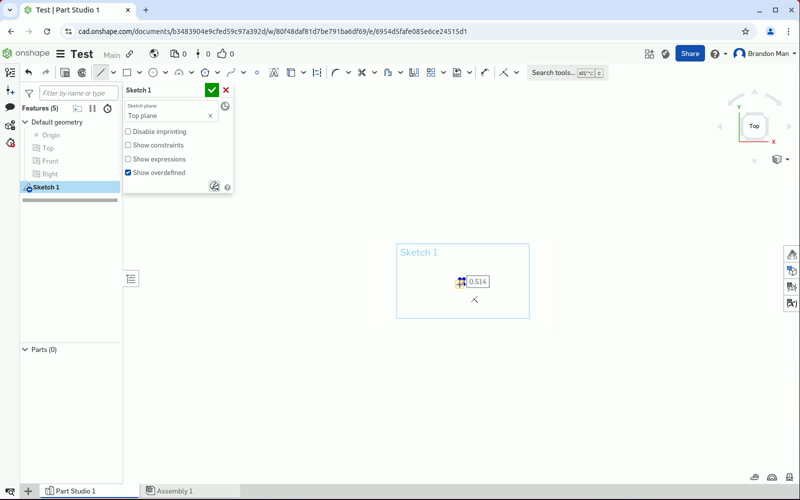
scroll(-6)
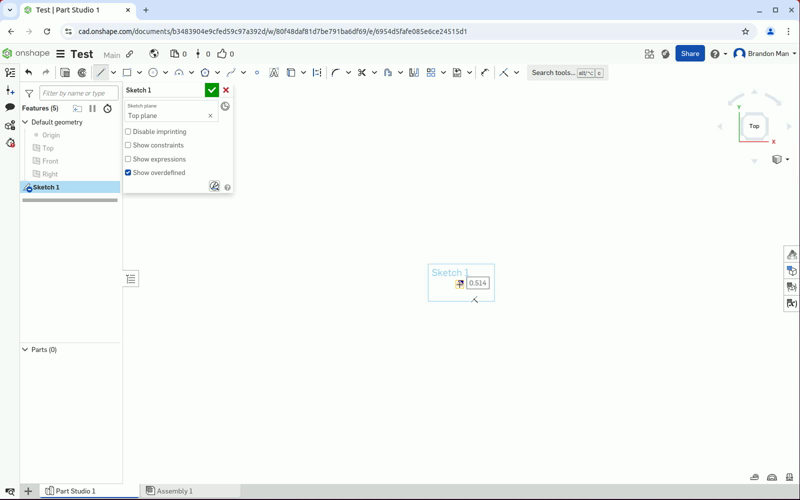
key(esc)
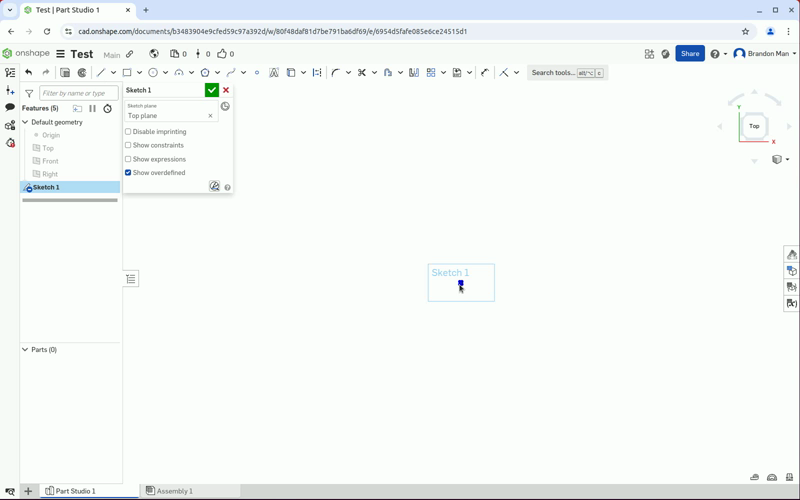
mouse_move(460, 282)
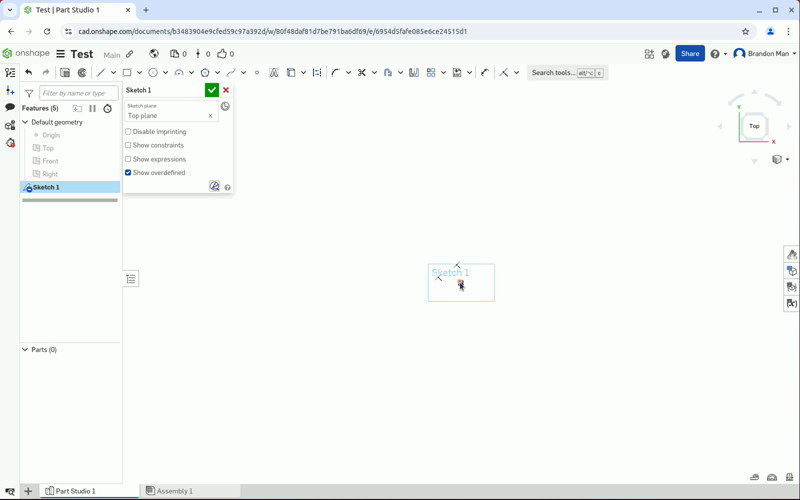
scroll(6)
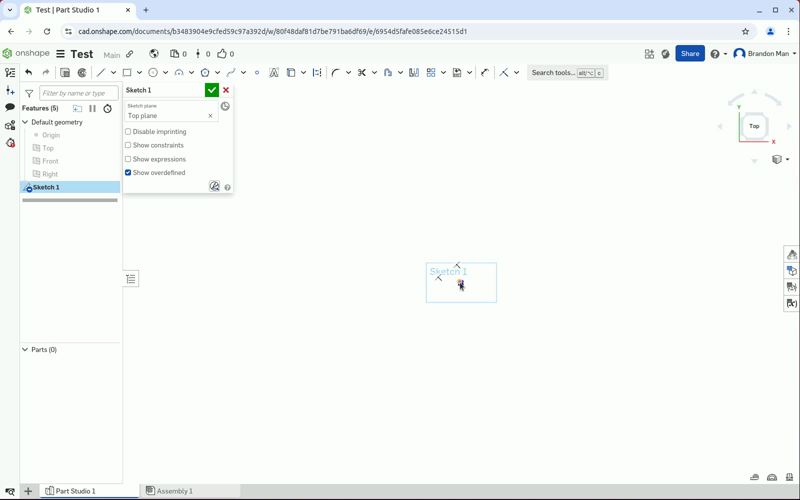
scroll(6)
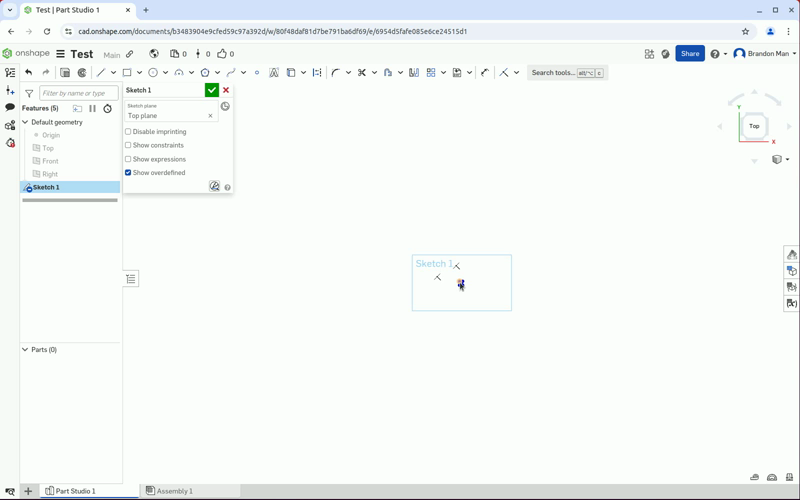
scroll(6)
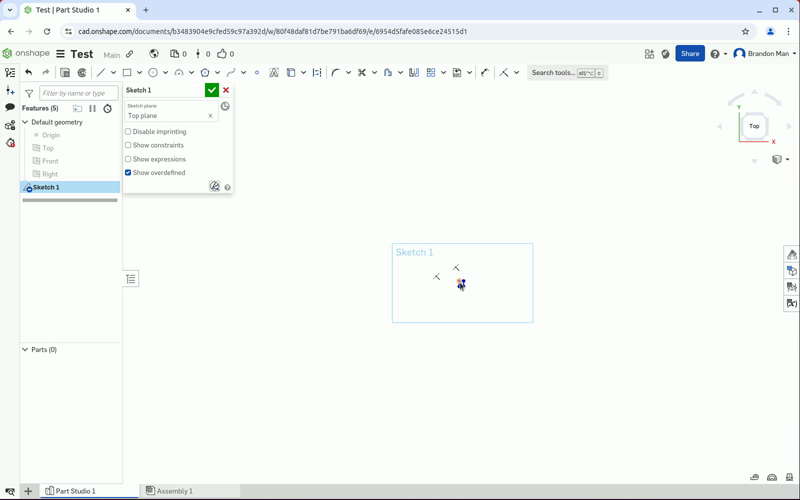
scroll(6)
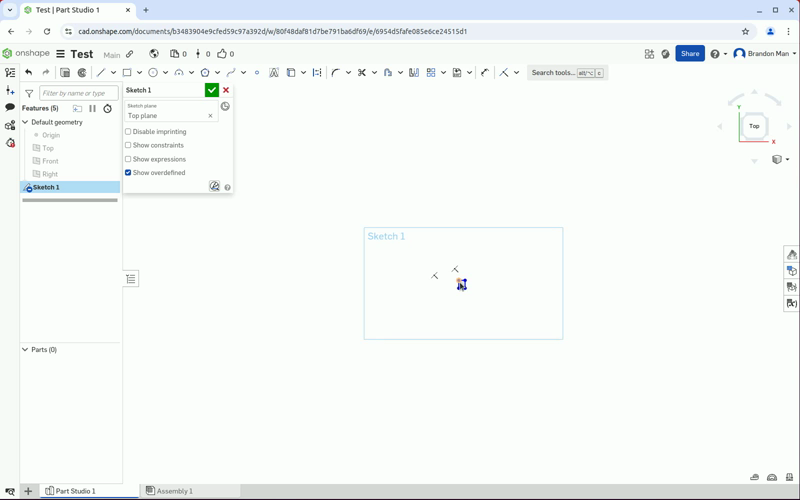
scroll(6)
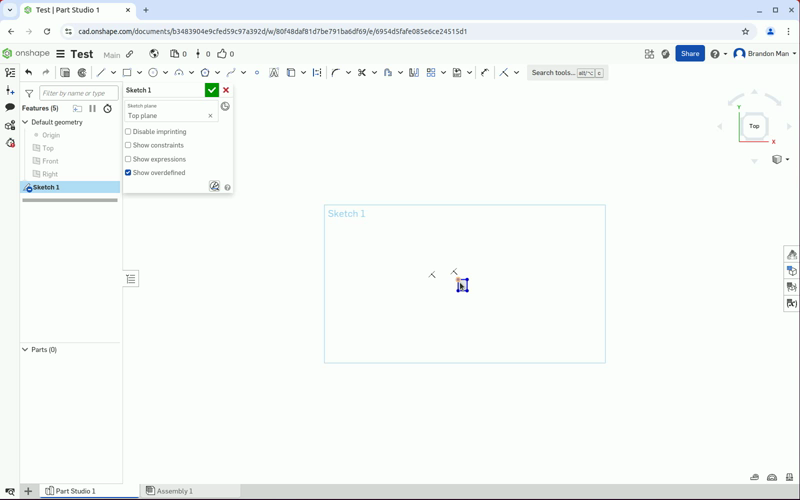
scroll(6)
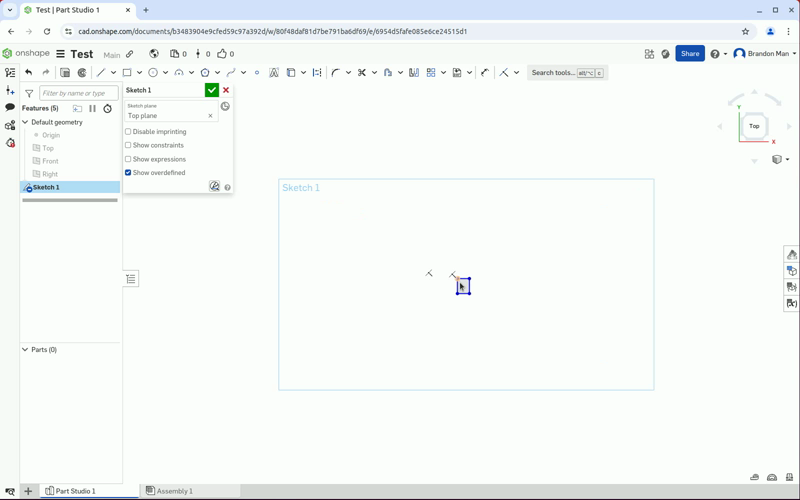
scroll(6)
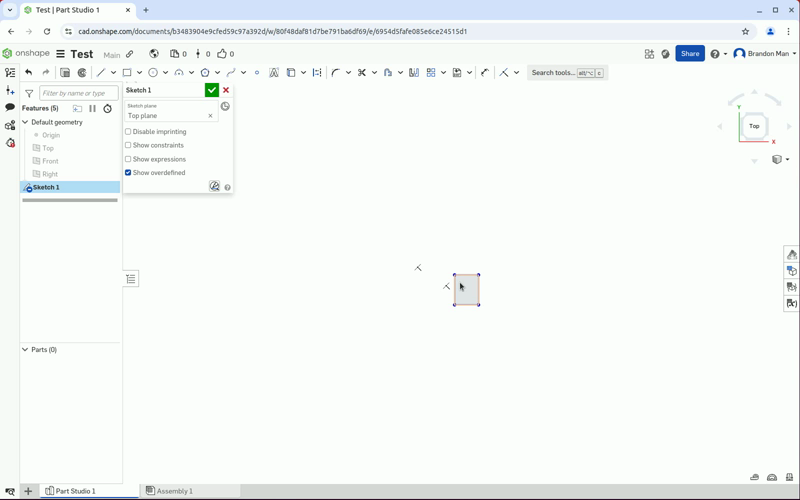
click(460, 282)
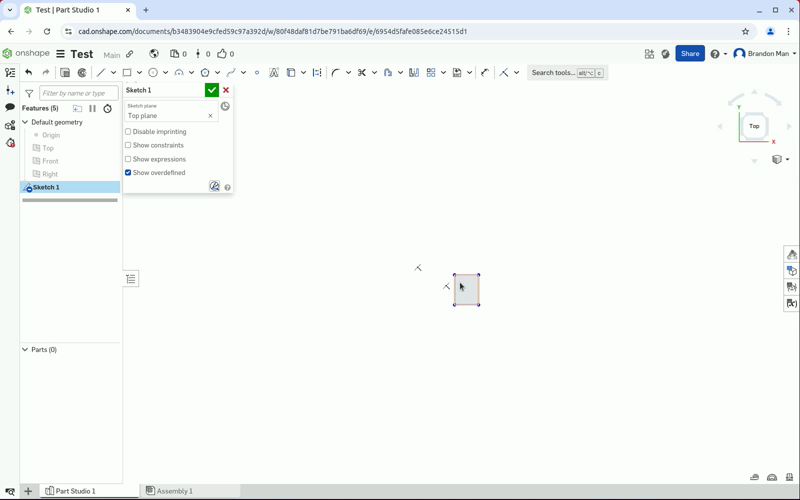
scroll(-6)
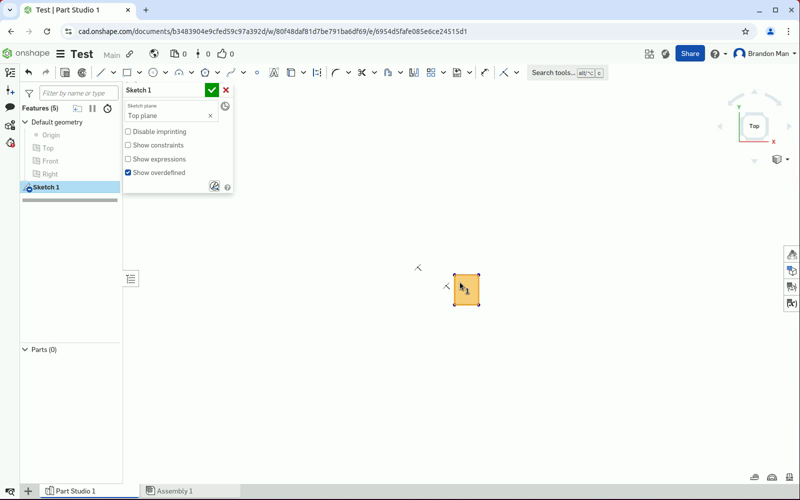
scroll(-6)
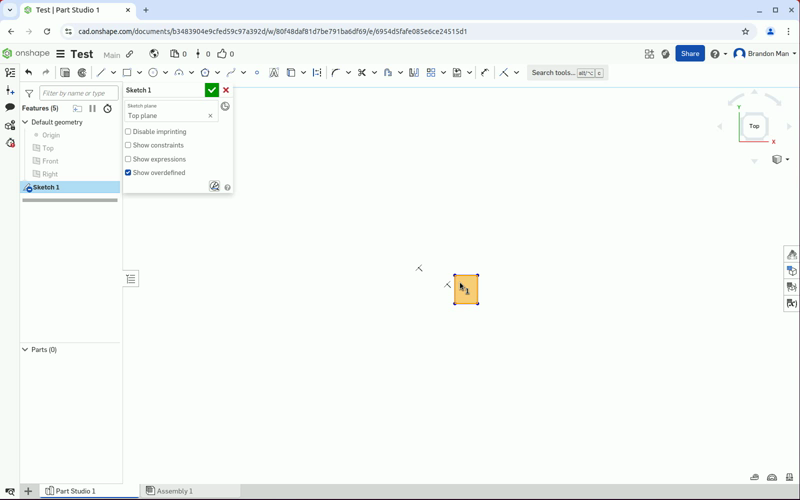
scroll(-6)
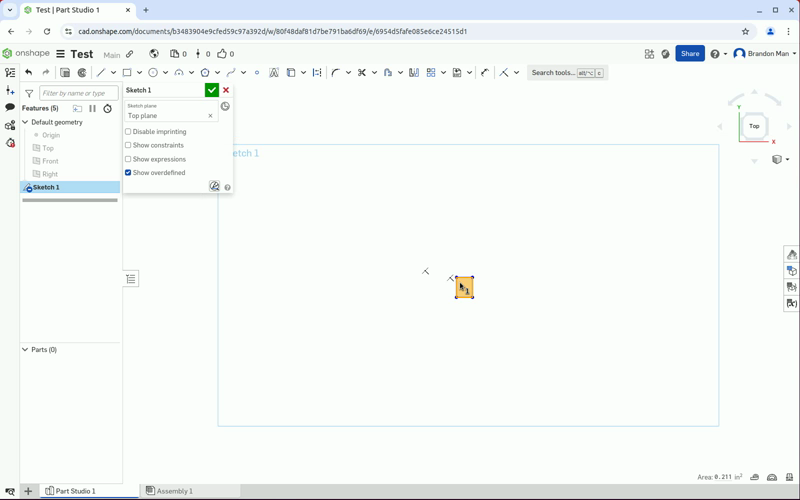
scroll(-6)
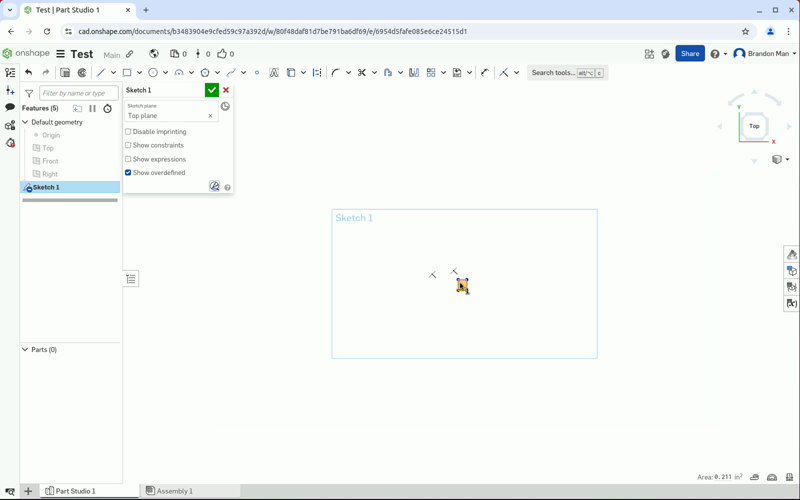
scroll(-6)
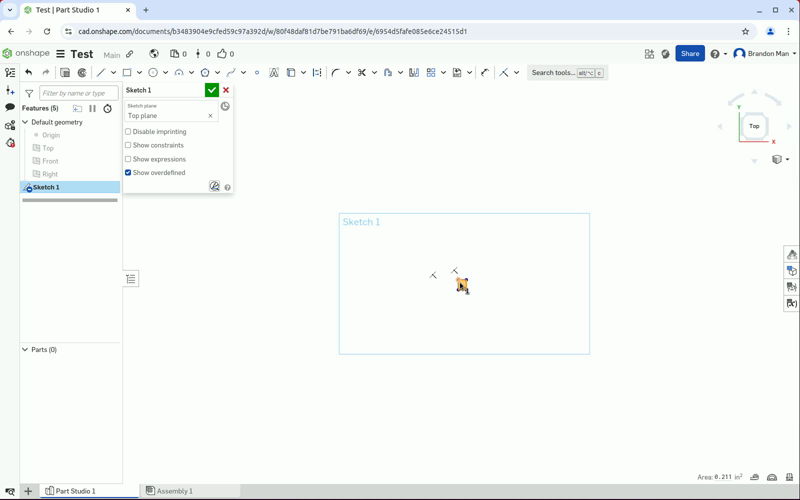
scroll(-6)
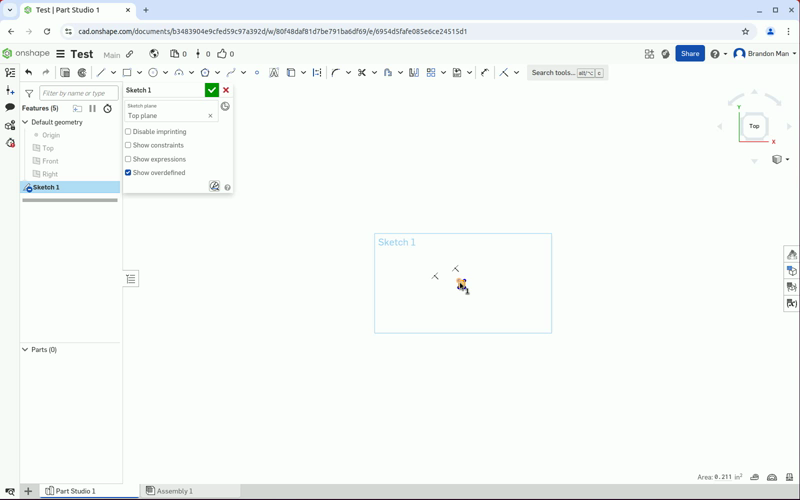
scroll(-6)
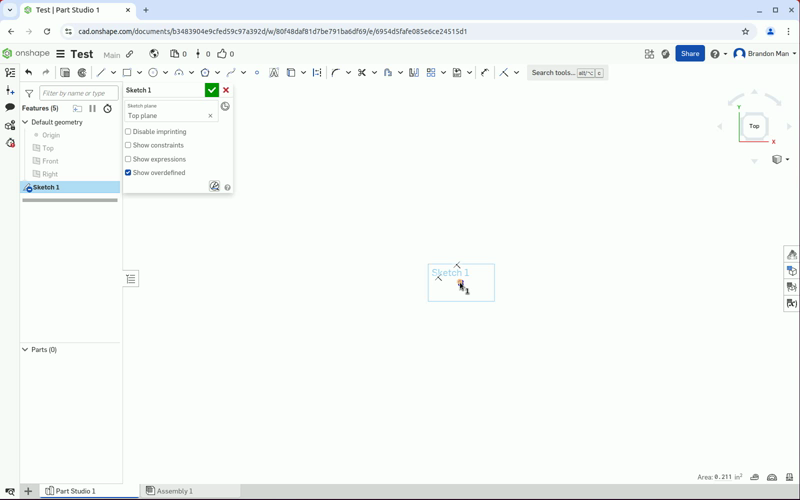
mouse_move(73, 352)
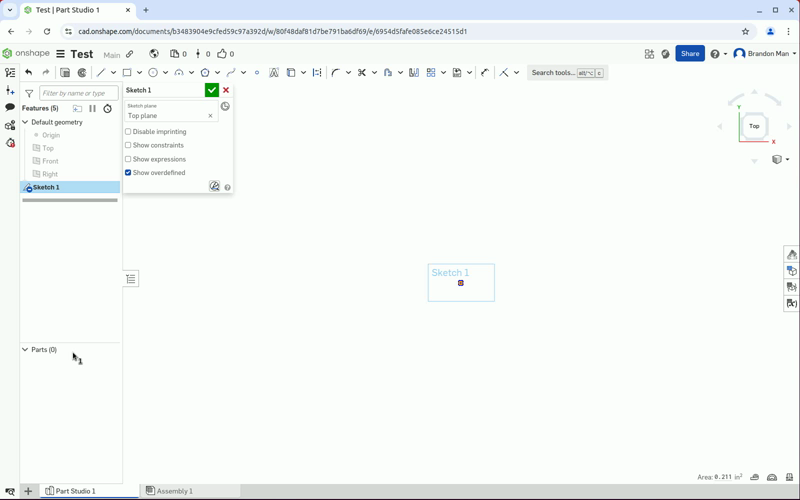
key(shift+y)
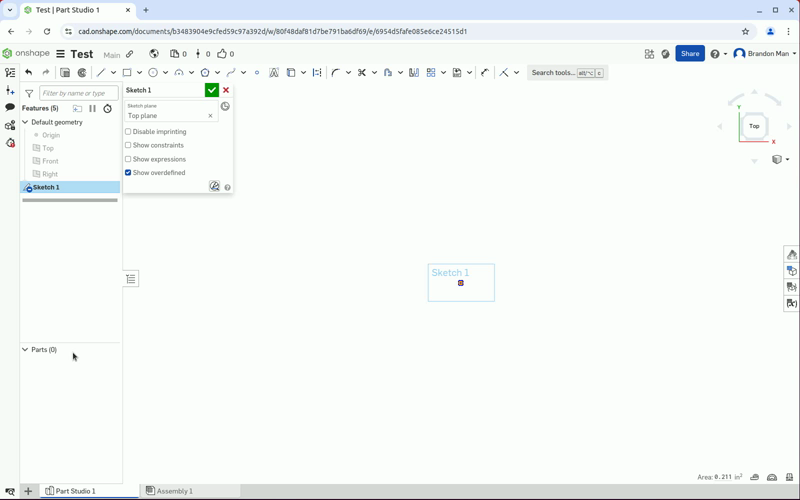
key(shift+e)
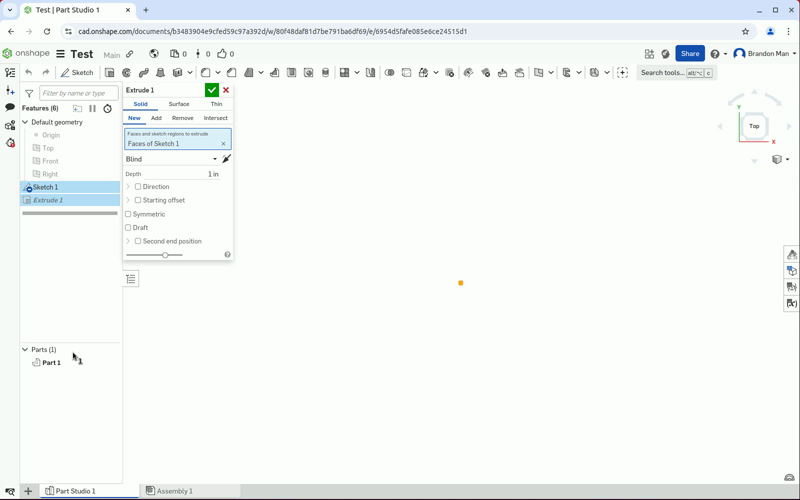
mouse_move(143, 106)
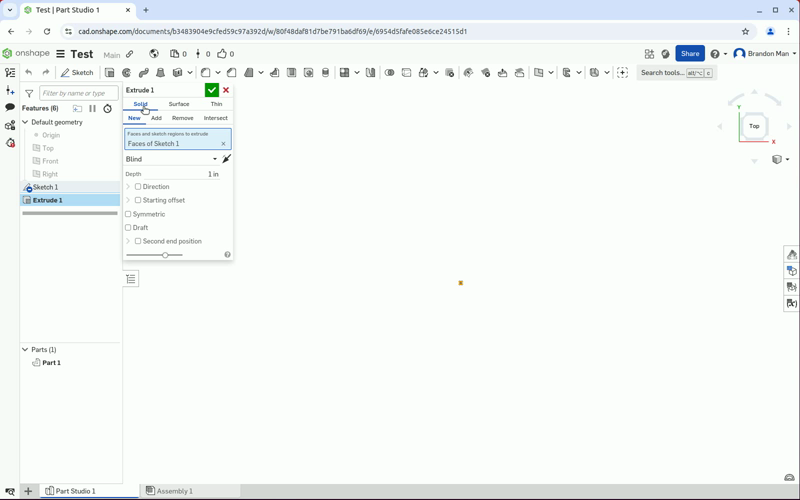
click(143, 106)
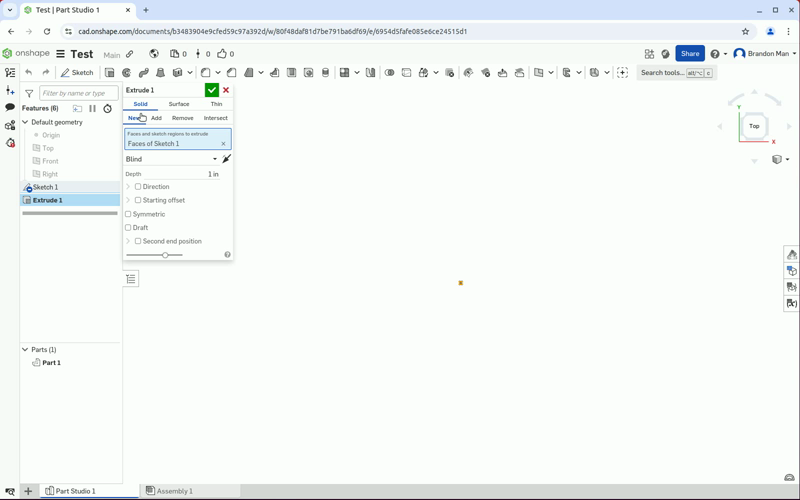
mouse_move(137, 120)
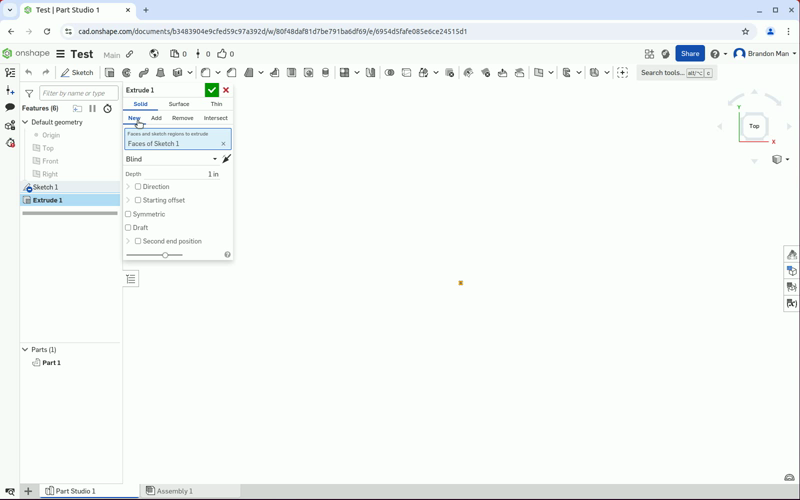
click(137, 120)
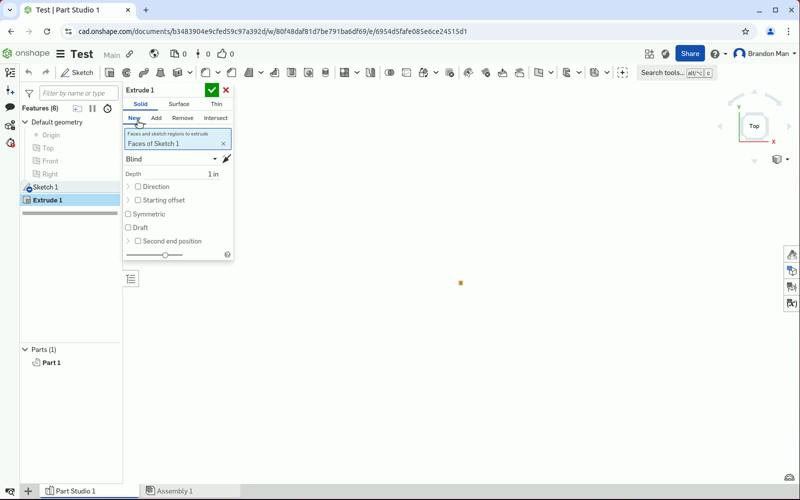
key(tab, 4)
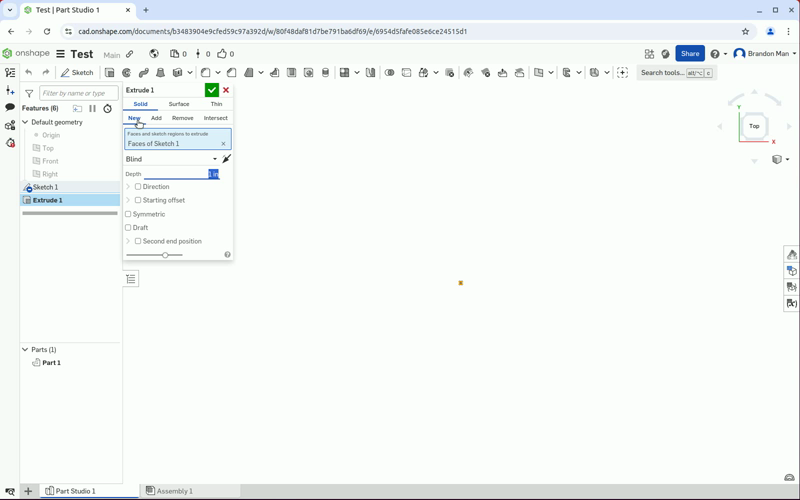
text(15.646)
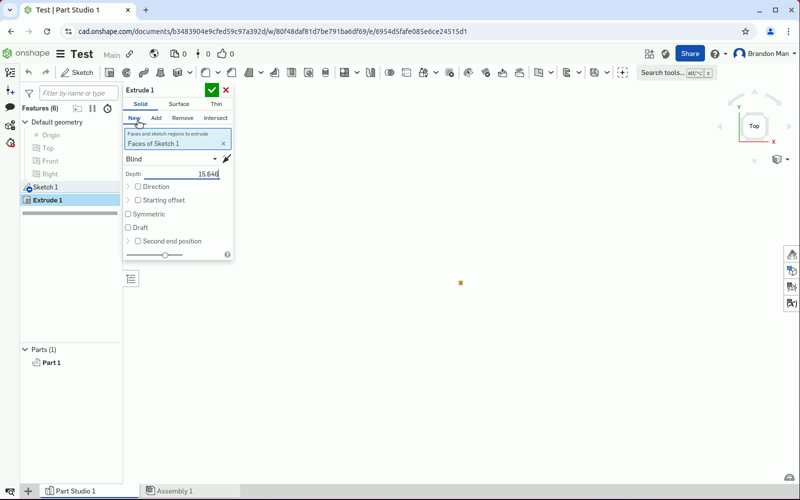
key(enter)
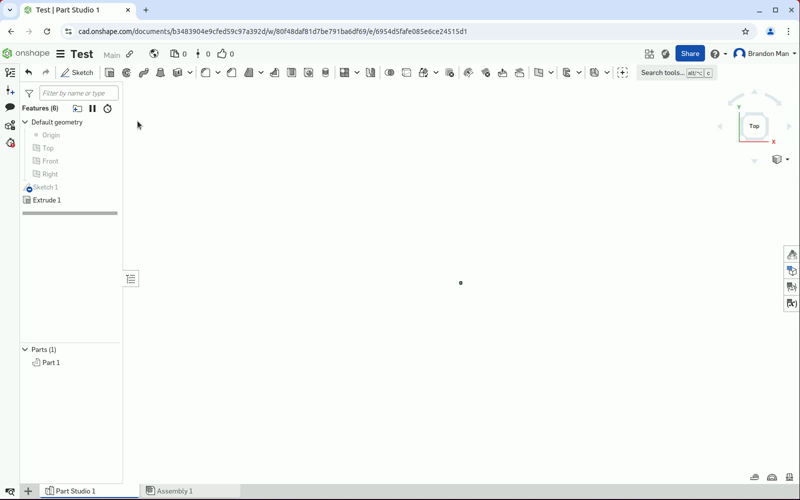
key(shift+h)
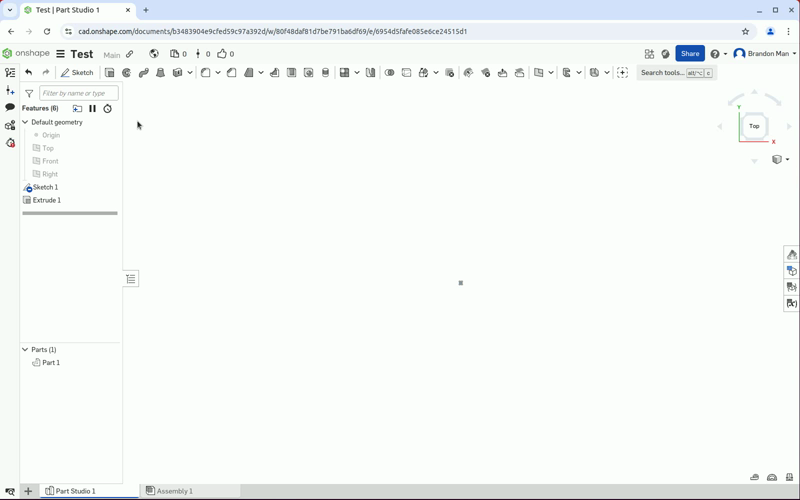
key(shift+h)
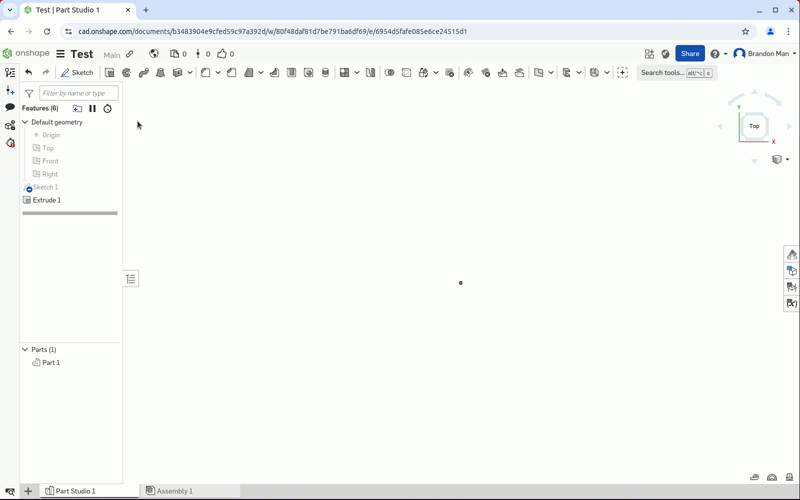
mouse_move(73, 189)
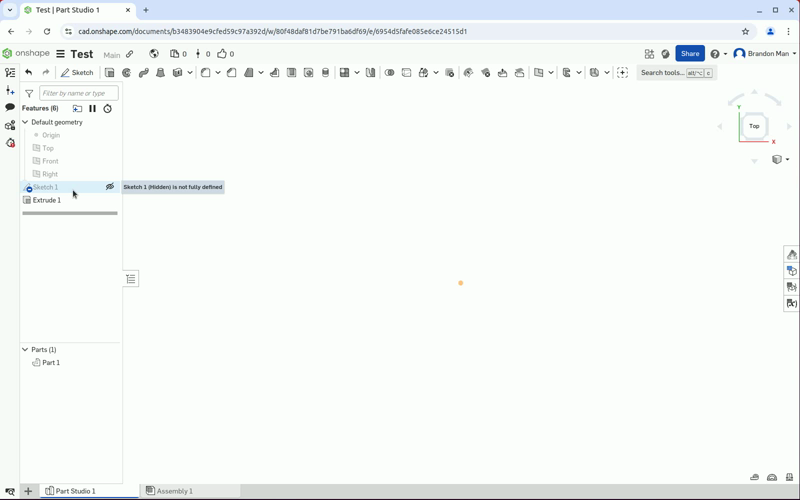
click(73, 189)
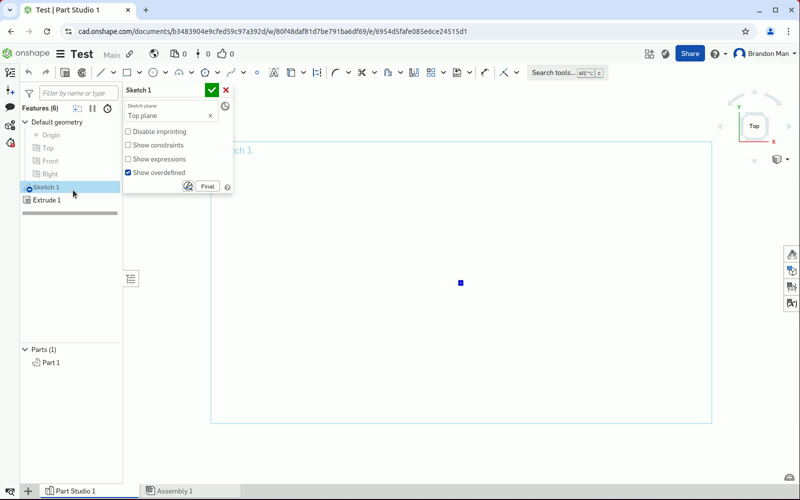
mouse_move(229, 92)
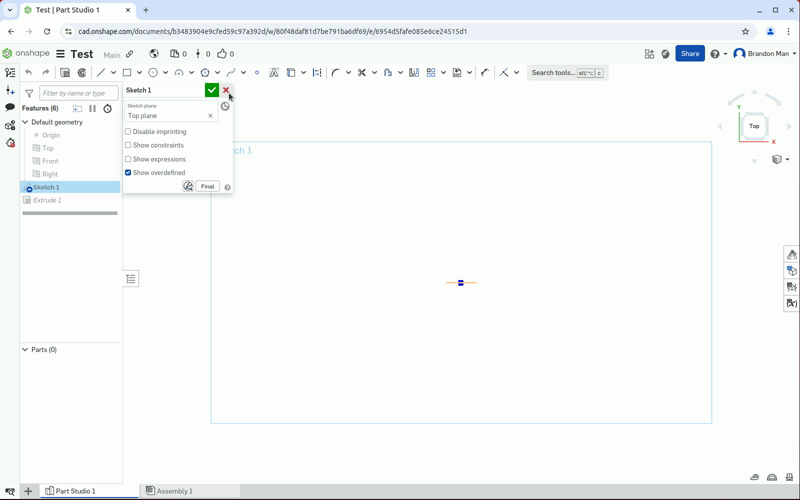
click(229, 92)
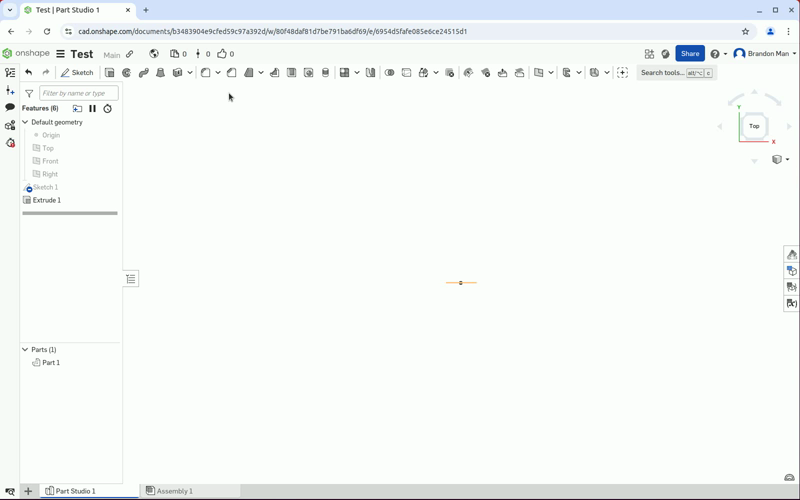
mouse_move(73, 352)
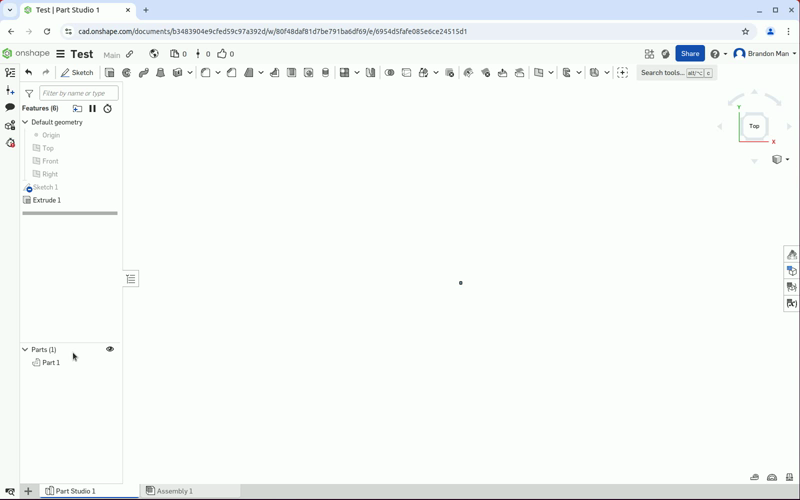
key(y)
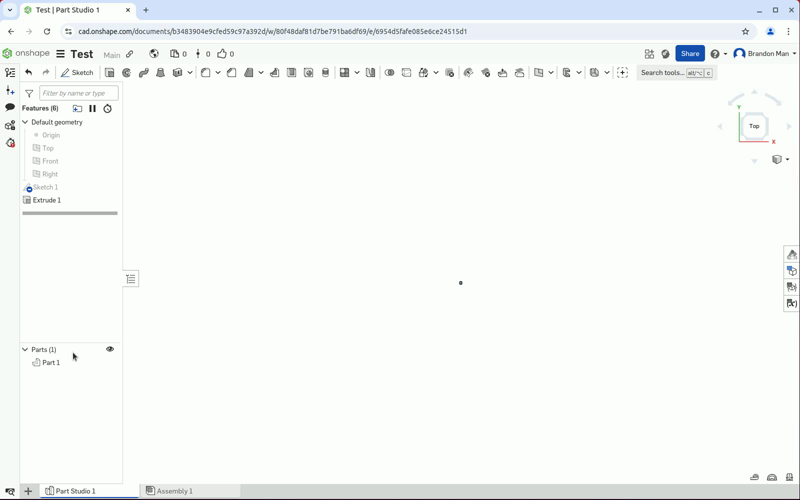
key(shift+p)
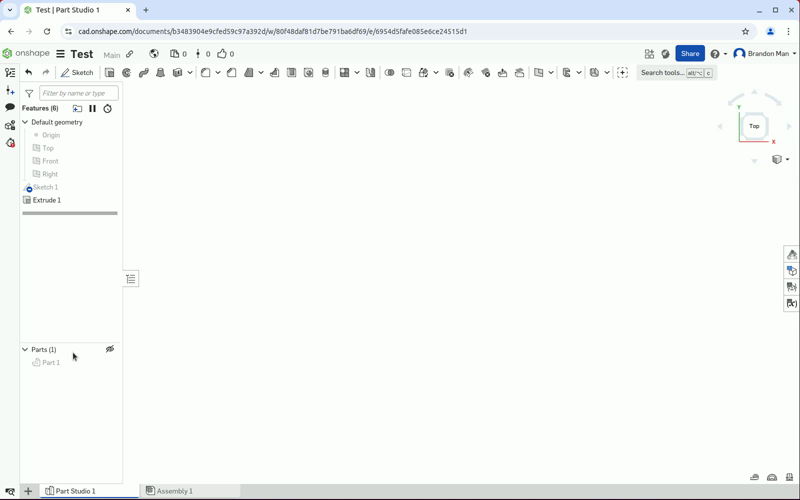
key(space)
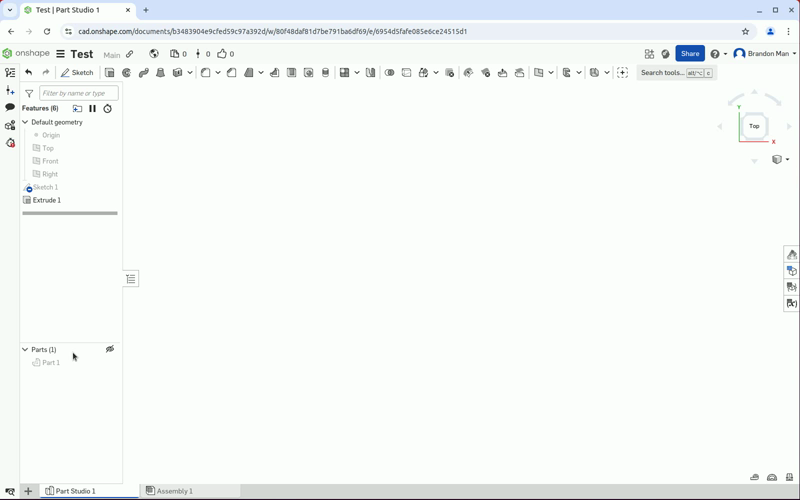
key_down(shift)
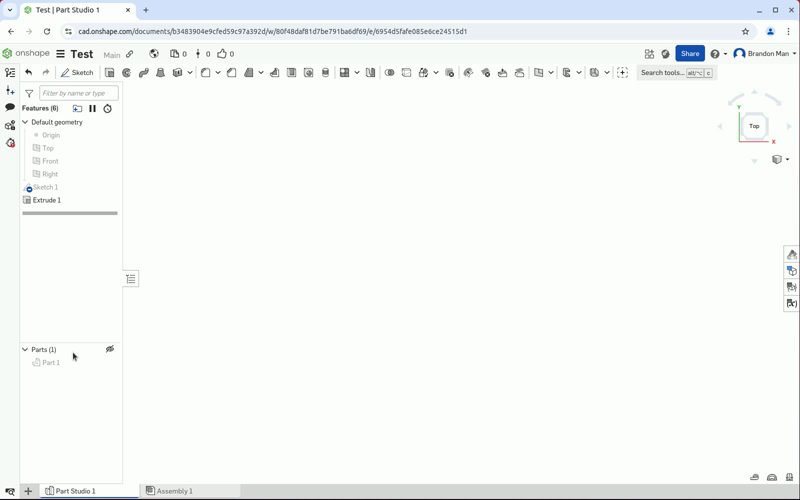
key(up)
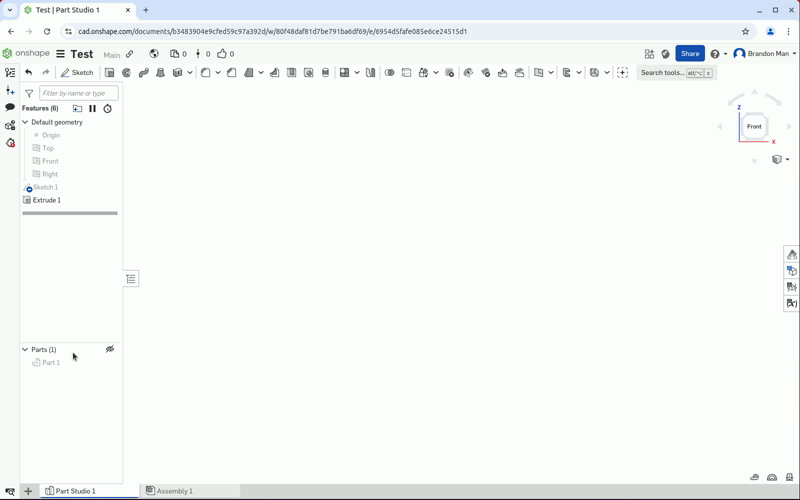
key_up(shift)
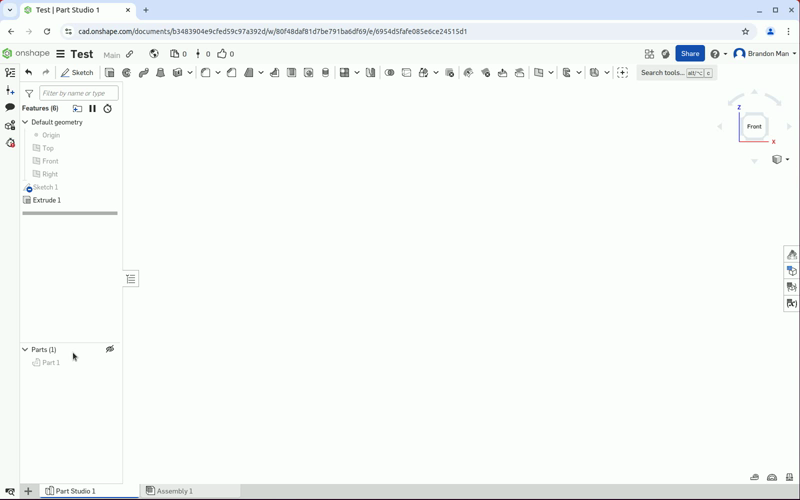
key(space)
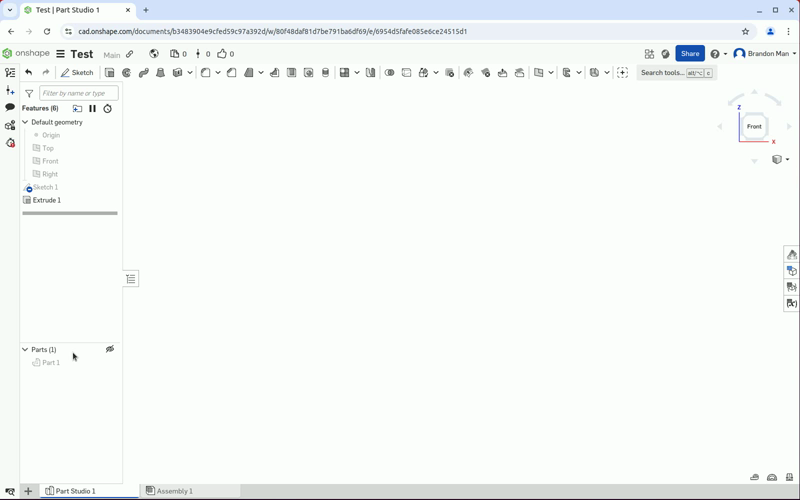
key_down(shift)
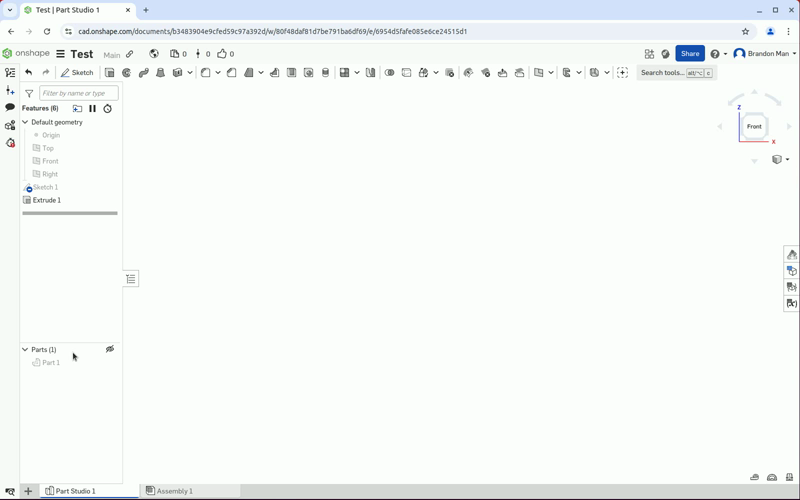
key(left)
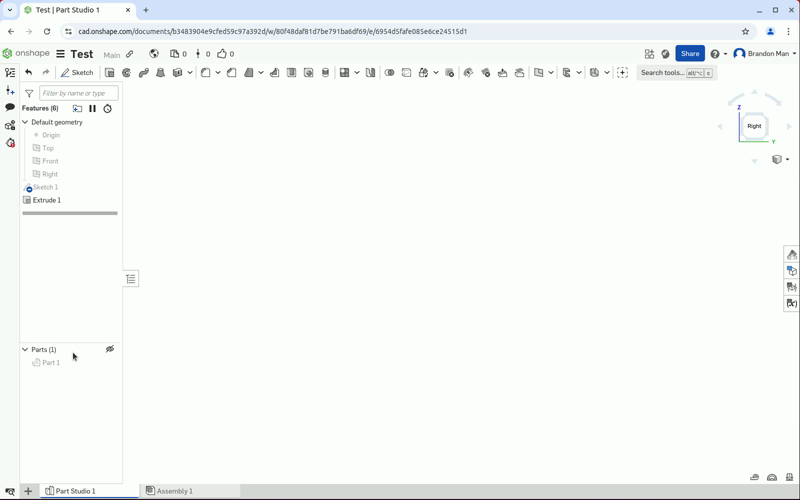
key_up(shift)
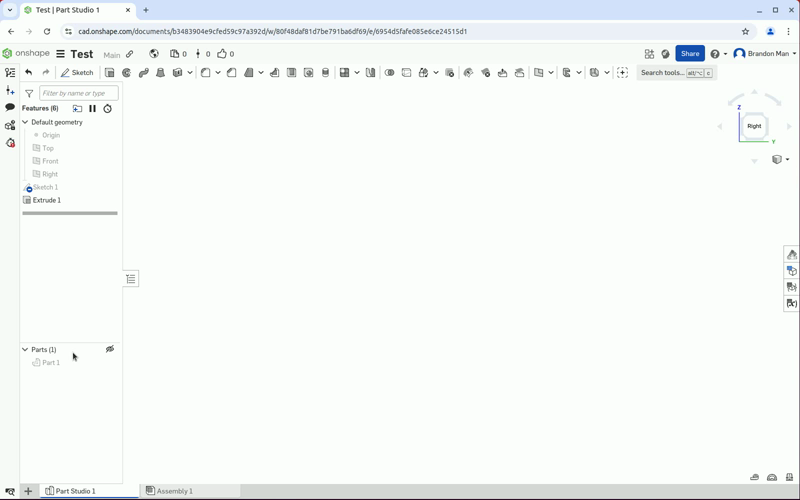
mouse_move(73, 352)
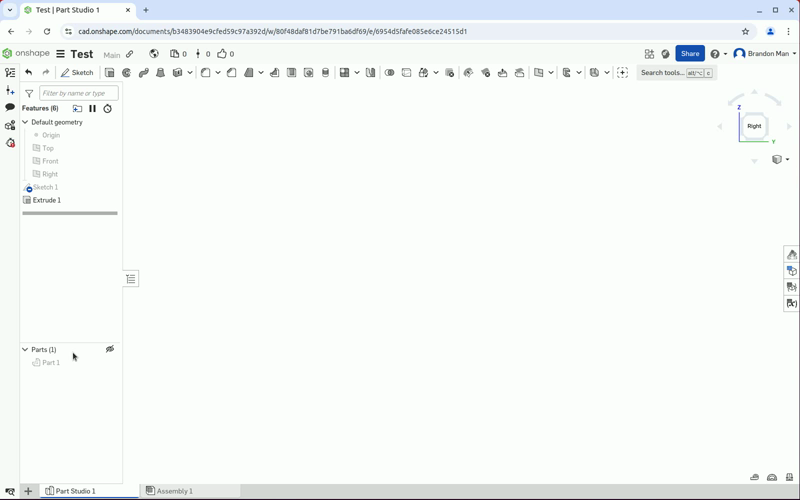
key(shift+y)
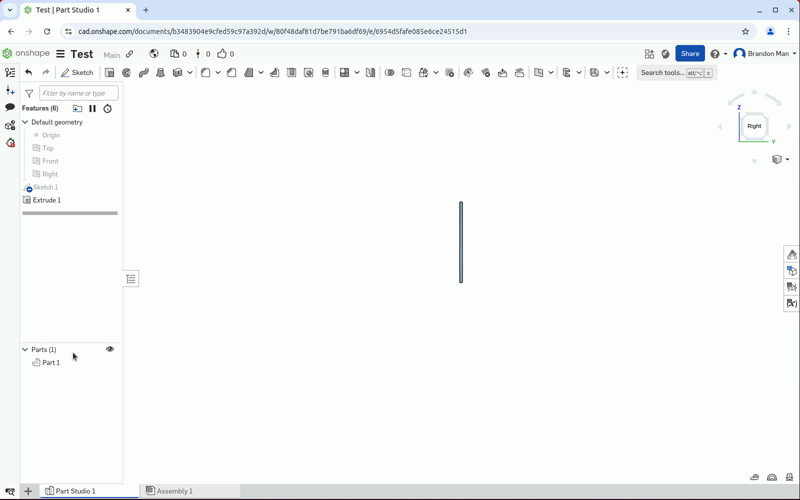
mouse_move(541, 75)
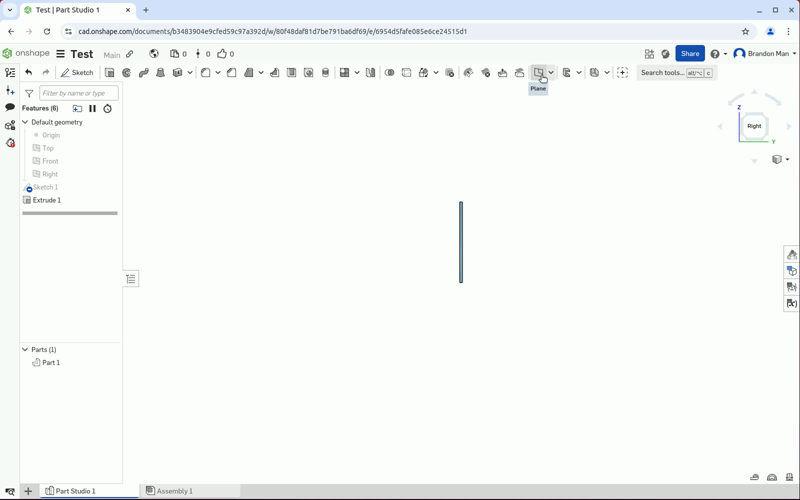
click(541, 75)
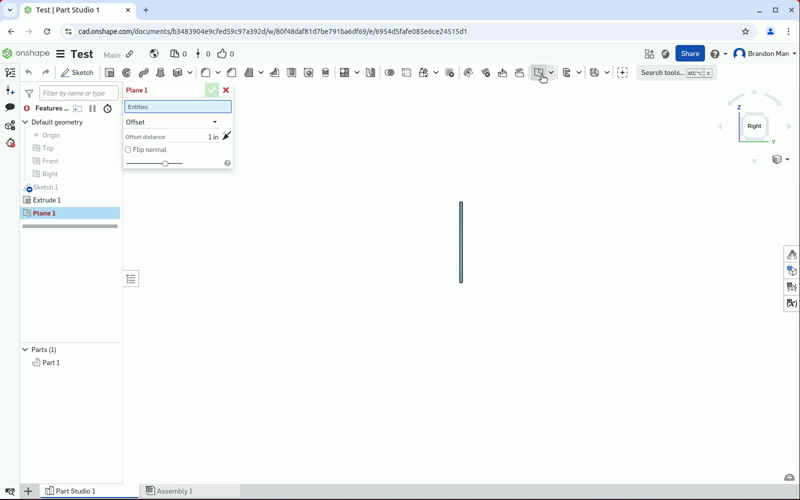
mouse_move(73, 176)
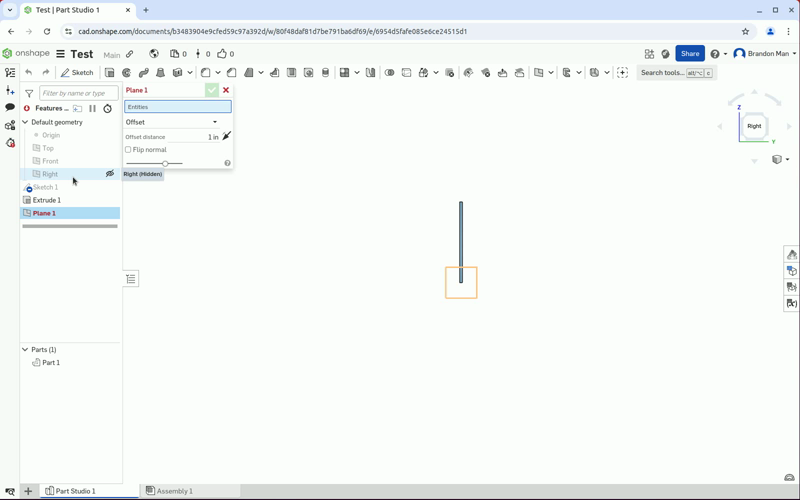
click(73, 176)
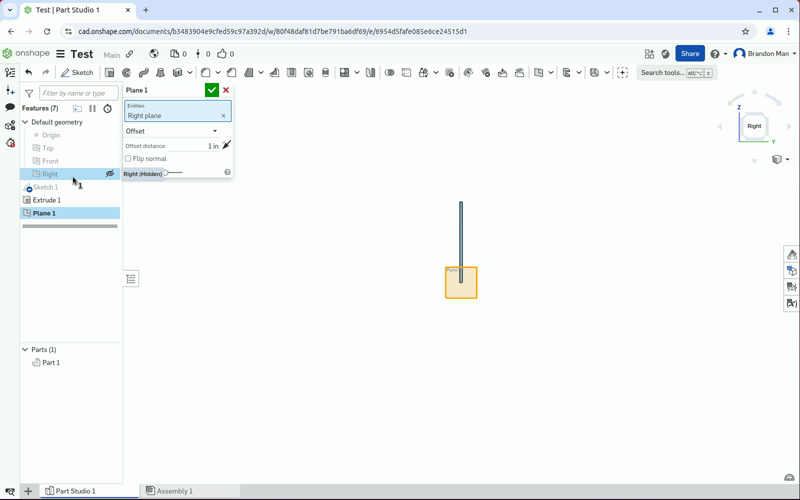
key(tab, 2)
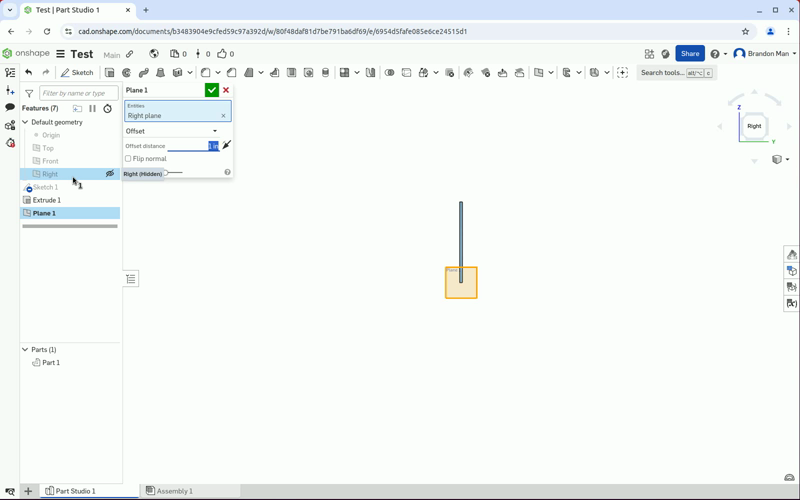
text(0.246)
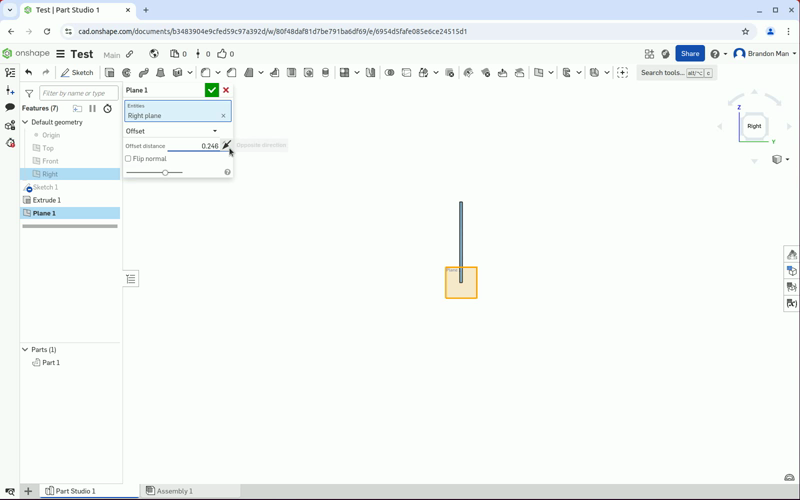
mouse_move(229, 147)
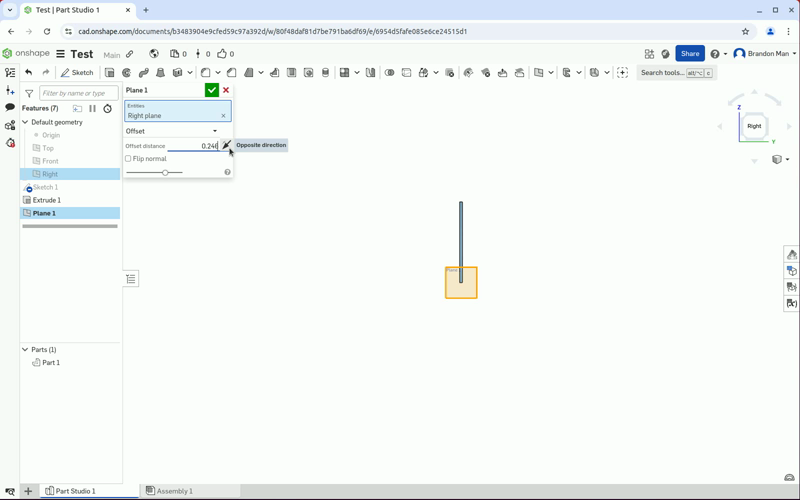
click(229, 147)
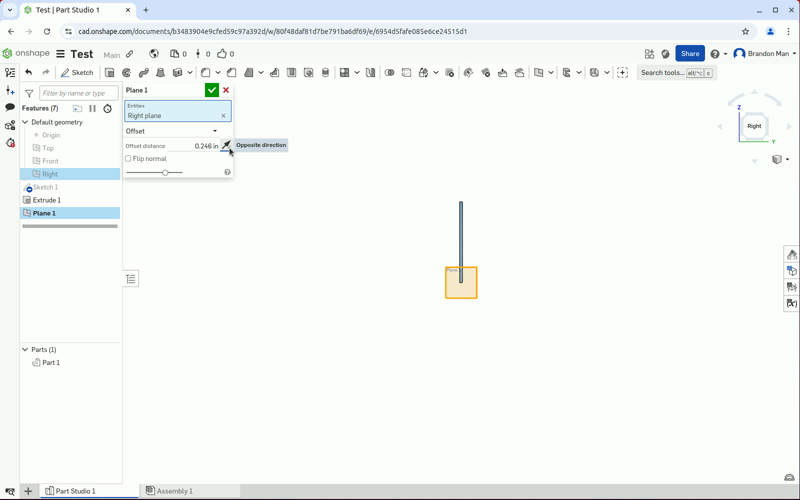
key(enter, 2)
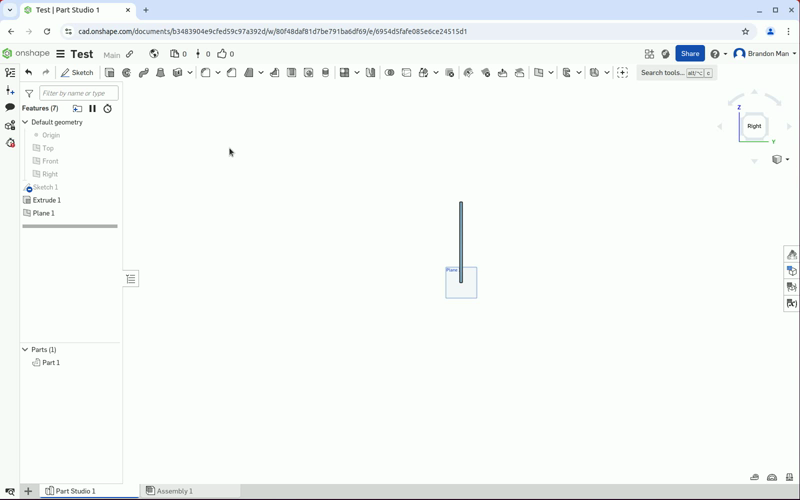
key(shift+s)
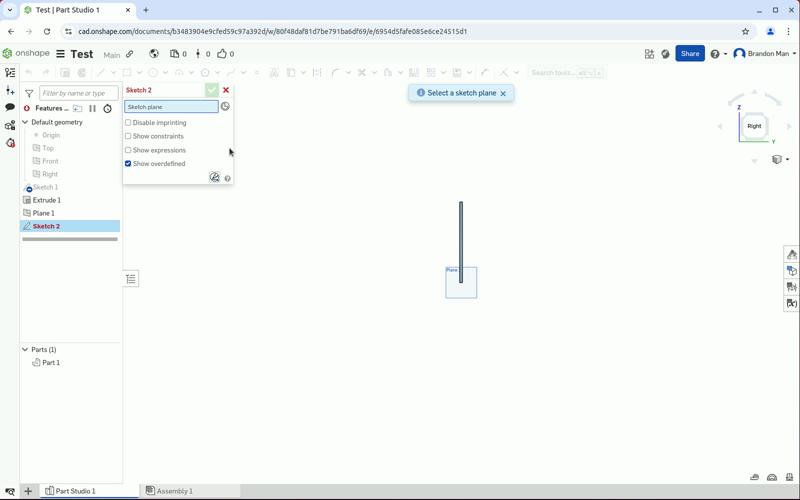
mouse_move(73, 215)
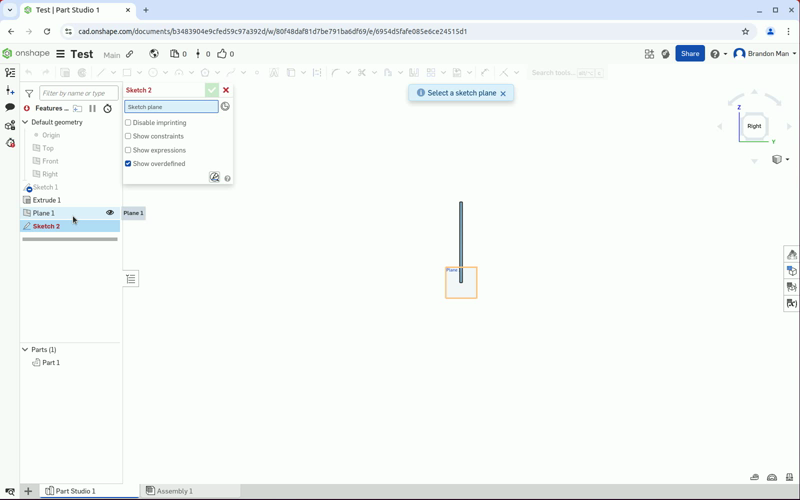
click(73, 215)
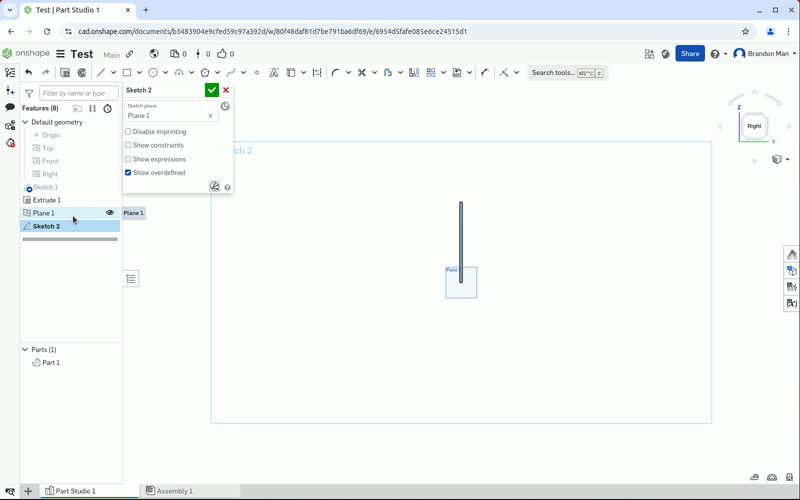
mouse_move(73, 352)
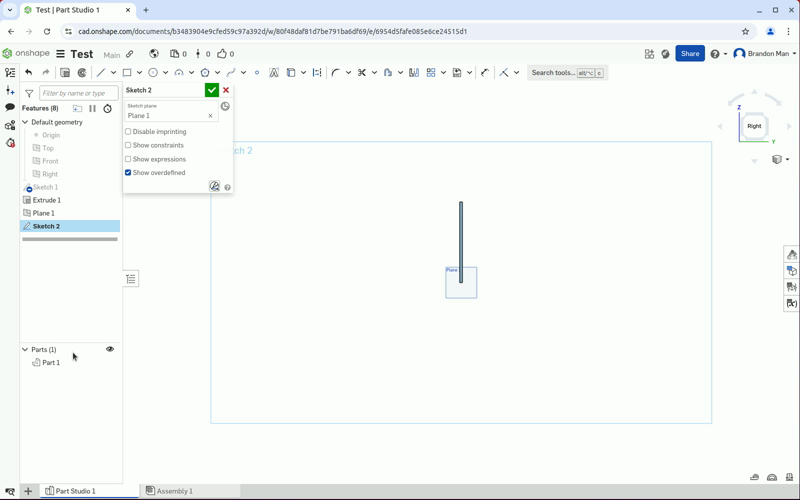
key(y)
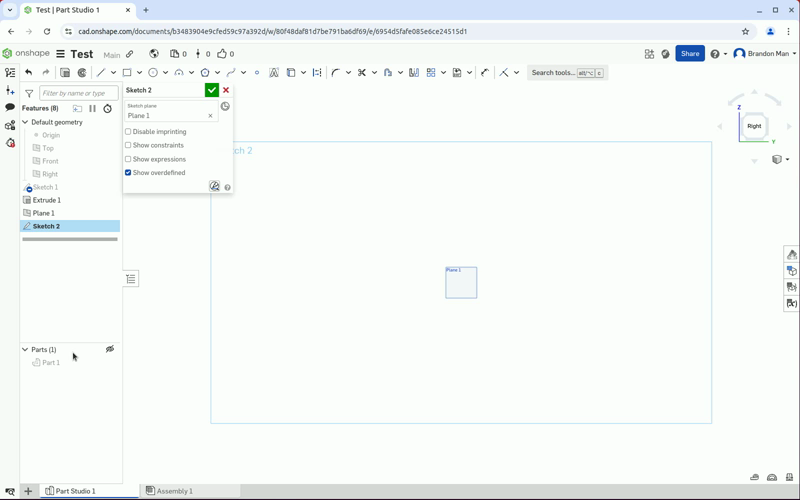
key(l)
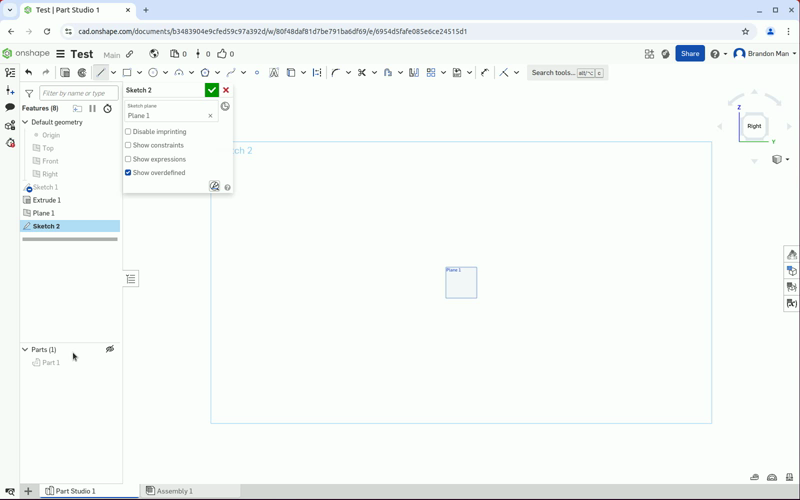
key_down(shift)
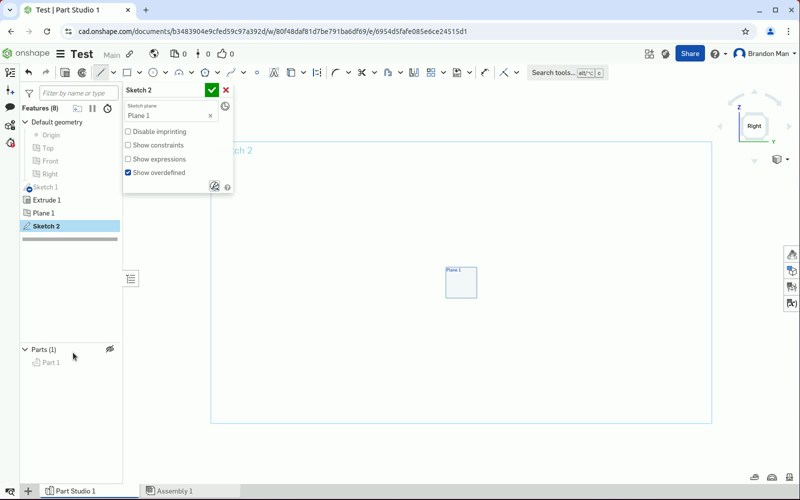
mouse_move(465, 207)
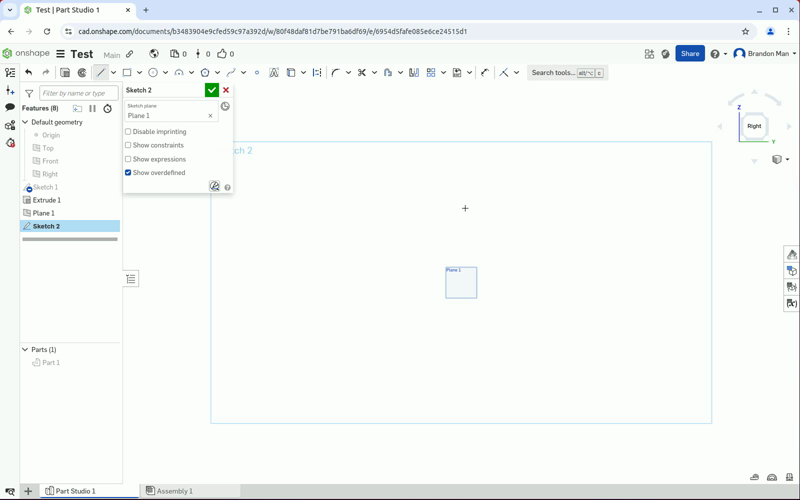
click(465, 207)
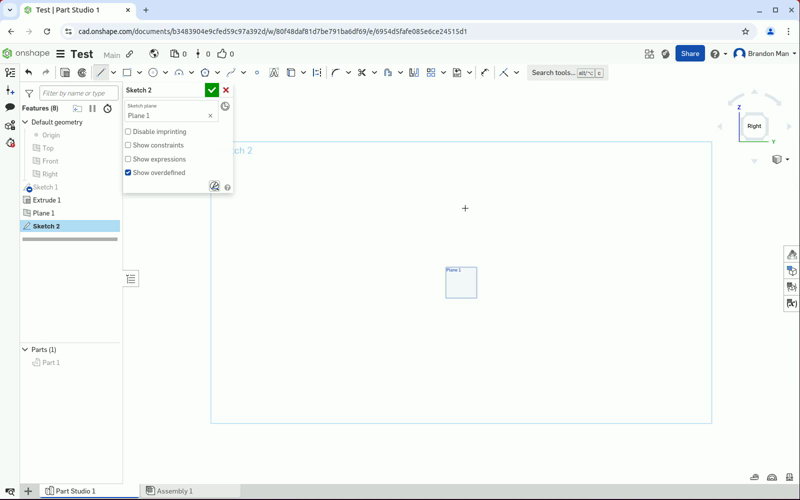
key_up(shift)
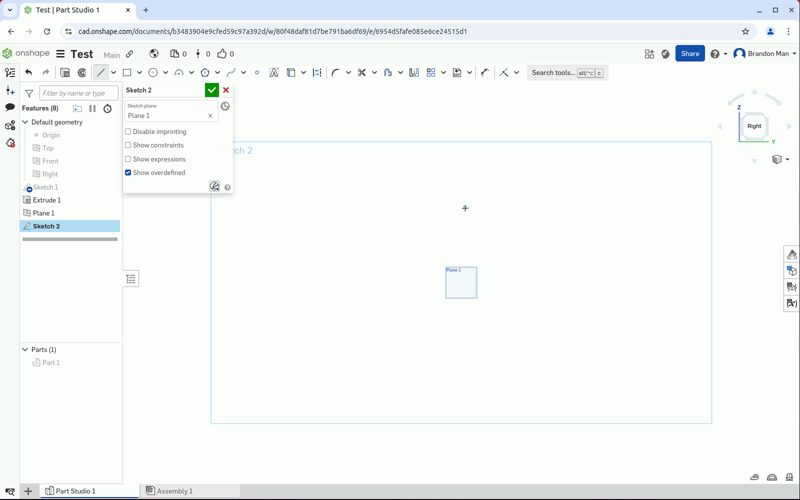
key_down(shift)
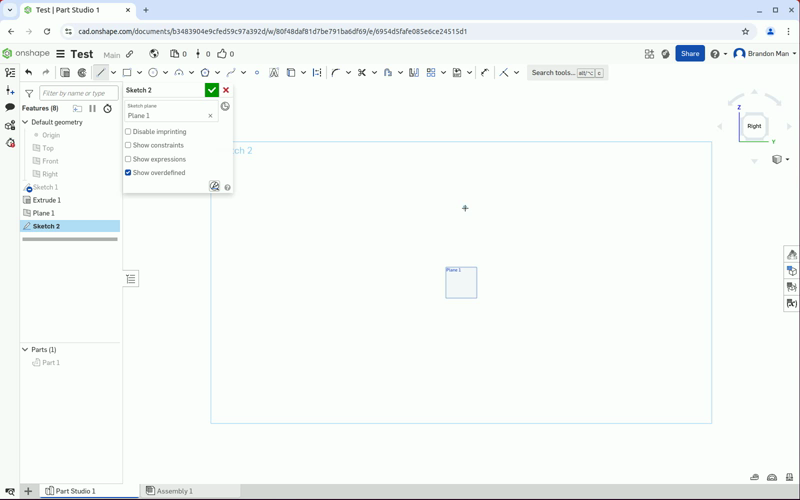
mouse_move(495, 207)
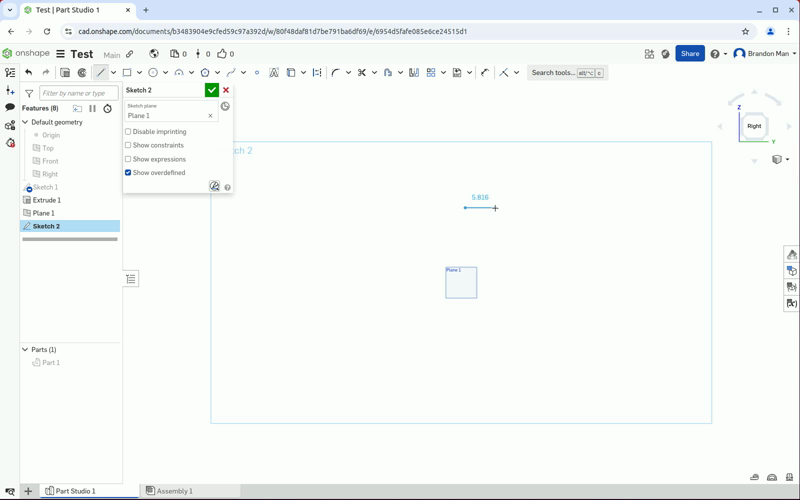
mouse_move(497, 177)
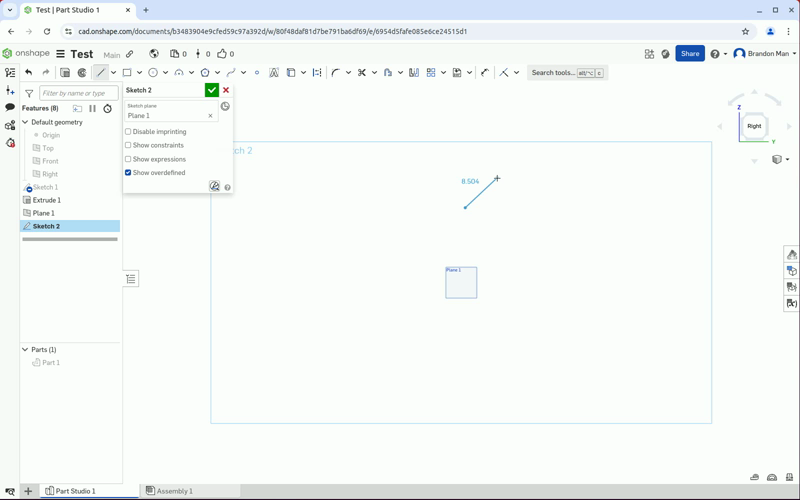
click(497, 177)
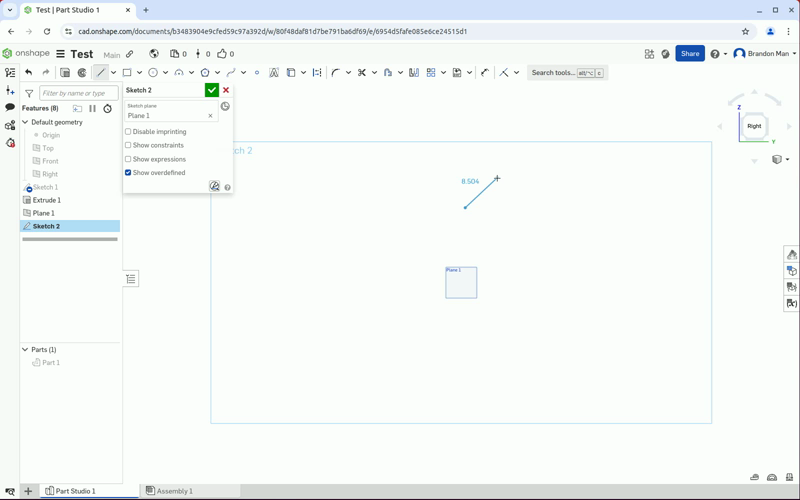
key_up(shift)
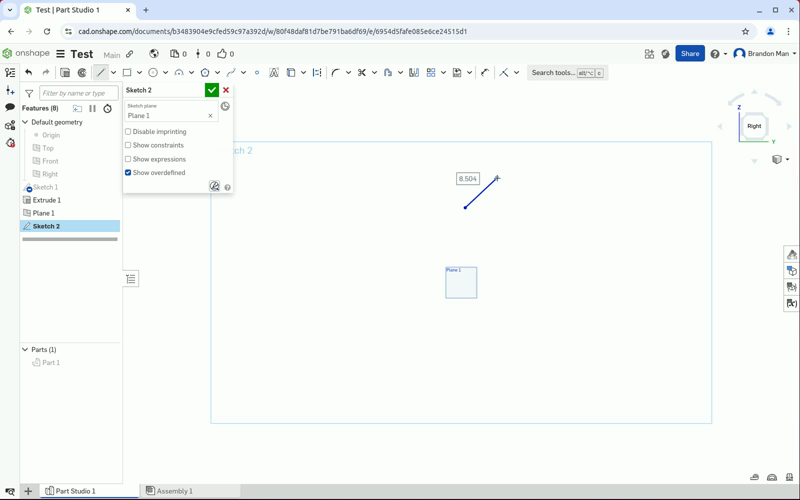
key_down(shift)
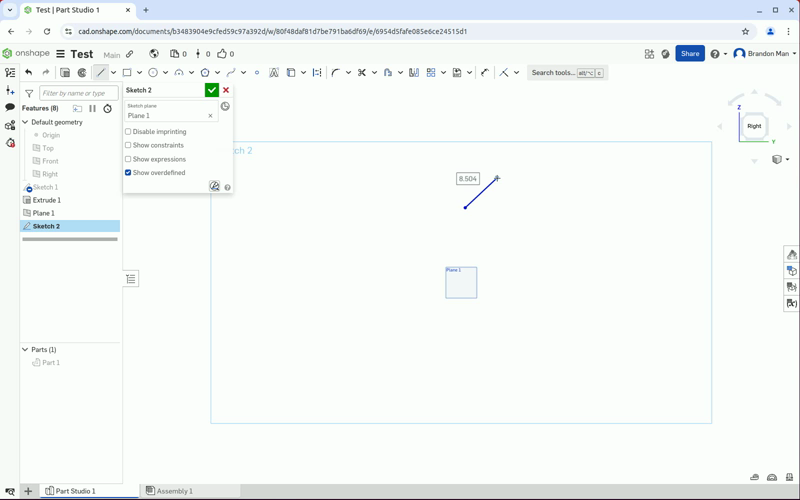
mouse_move(527, 177)
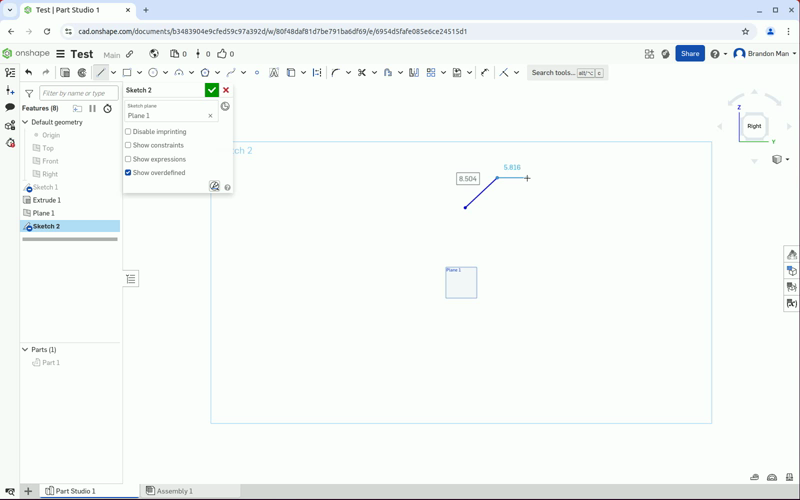
mouse_move(497, 174)
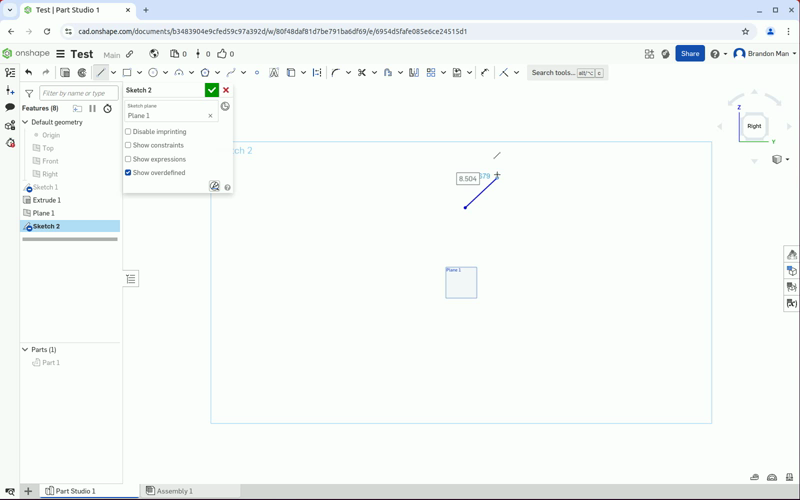
scroll(6)
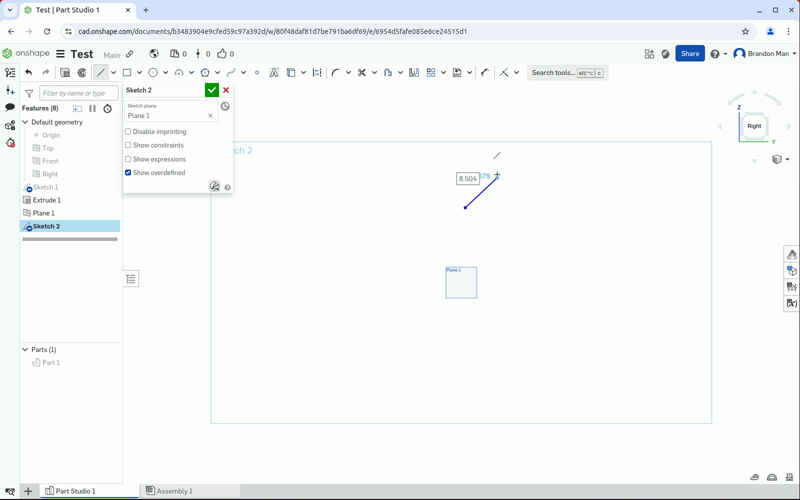
scroll(6)
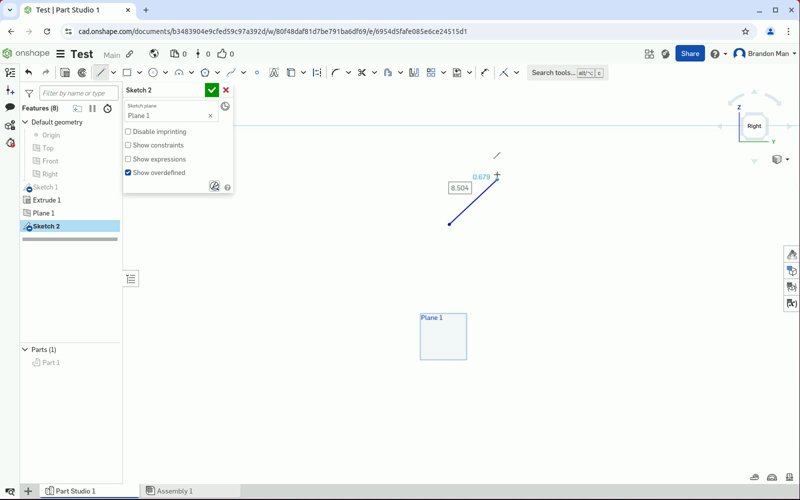
scroll(6)
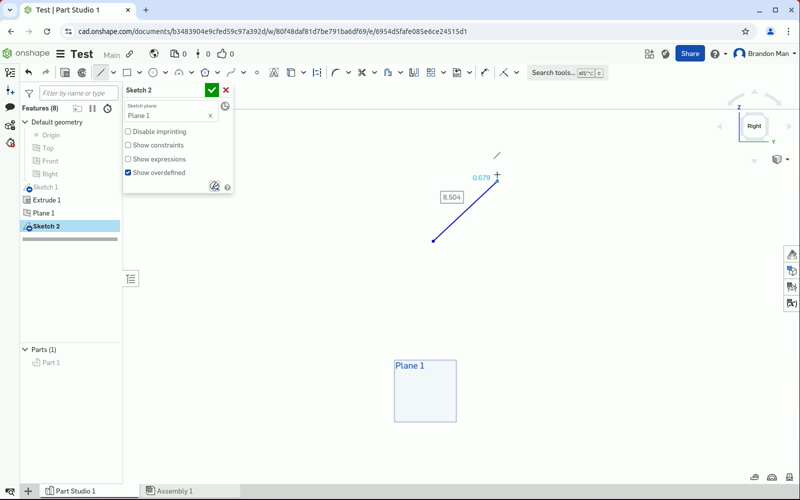
scroll(6)
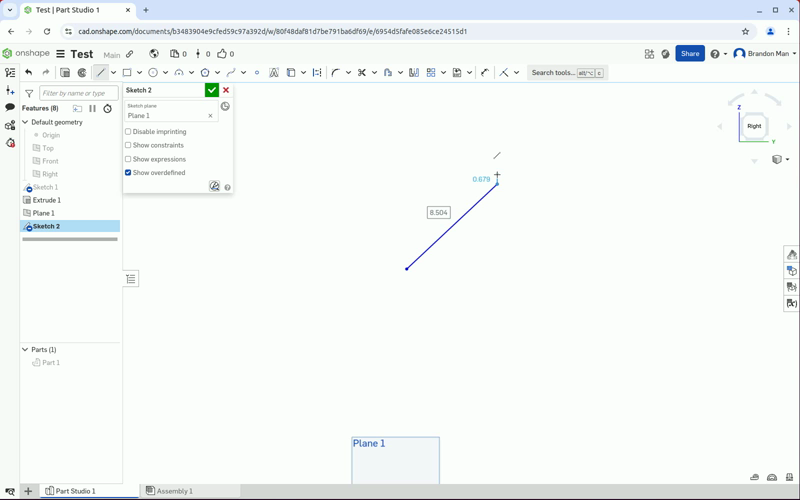
scroll(6)
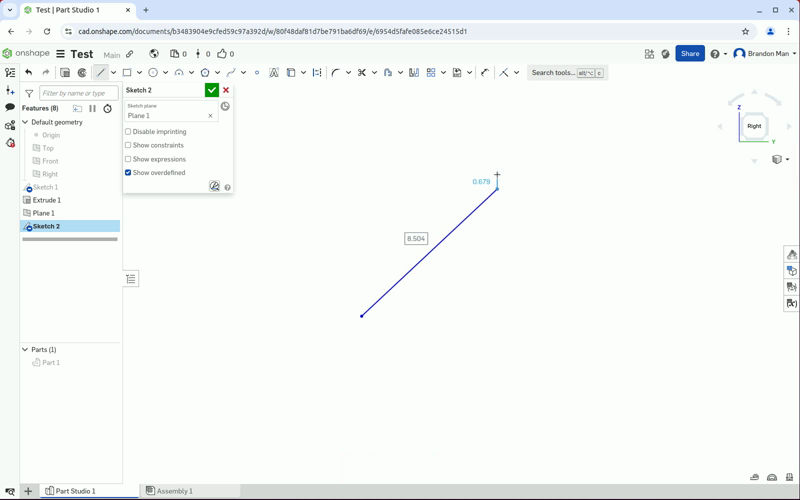
scroll(6)
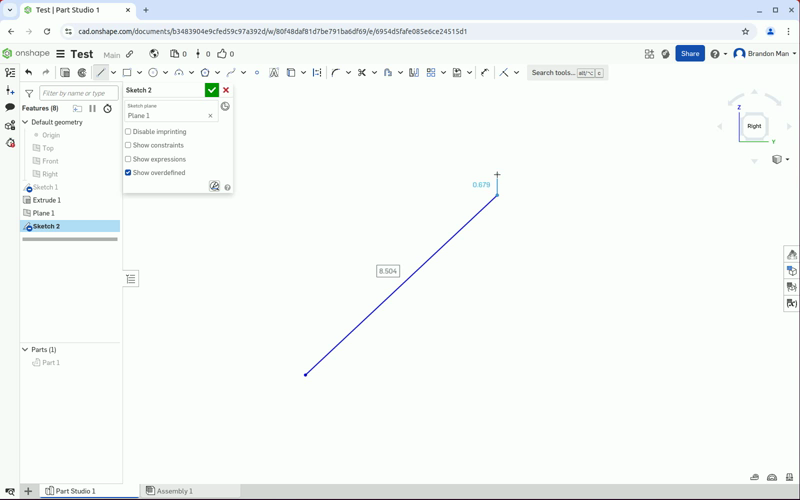
scroll(6)
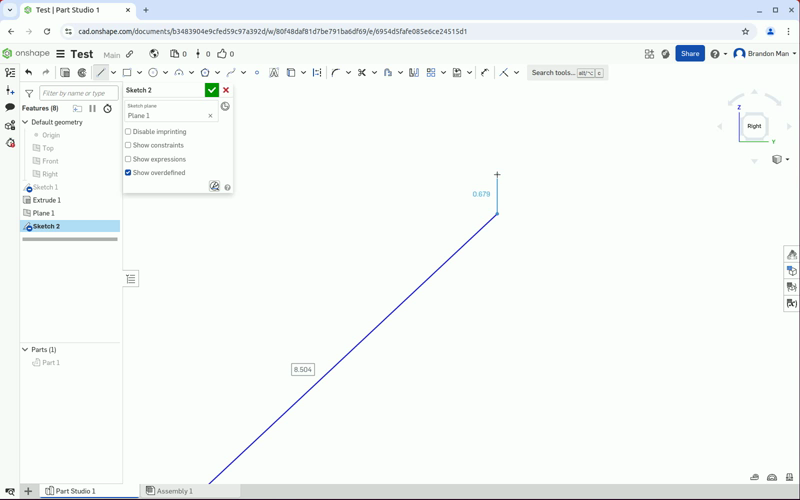
click(497, 174)
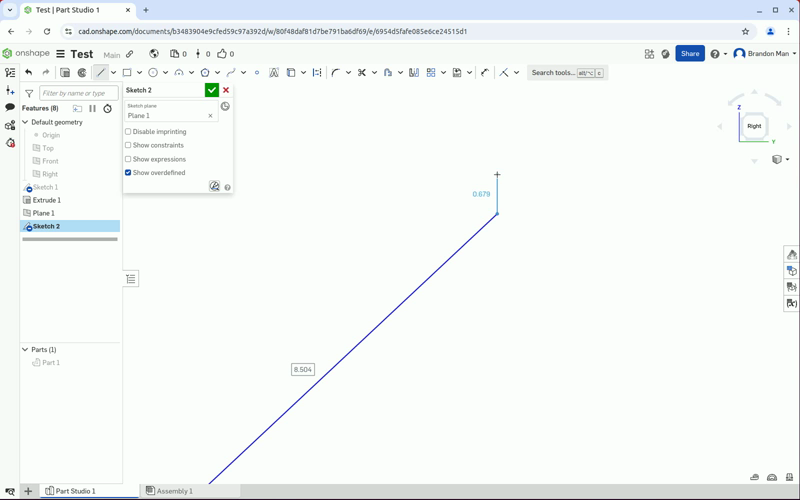
scroll(-6)
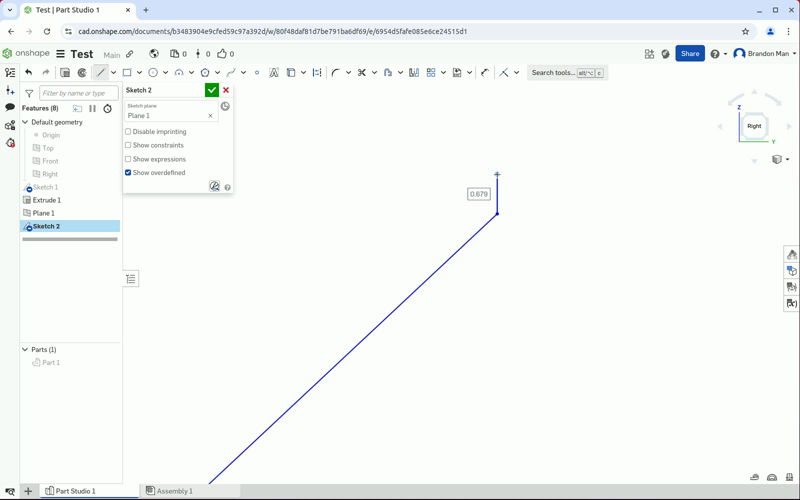
scroll(-6)
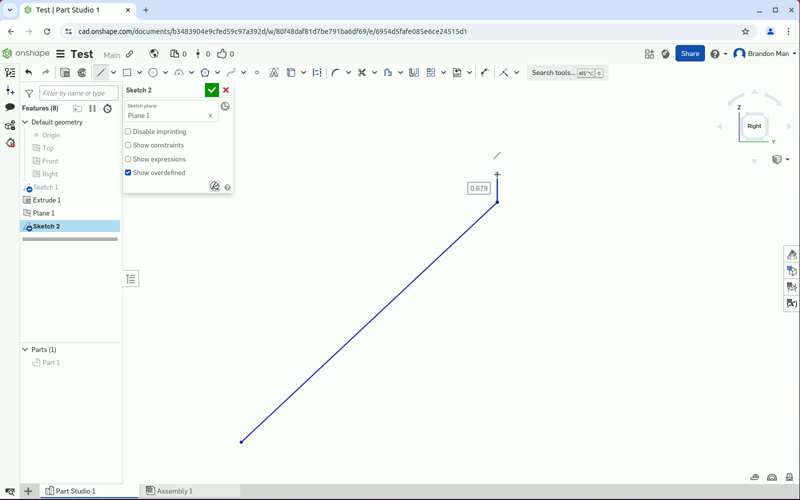
scroll(-6)
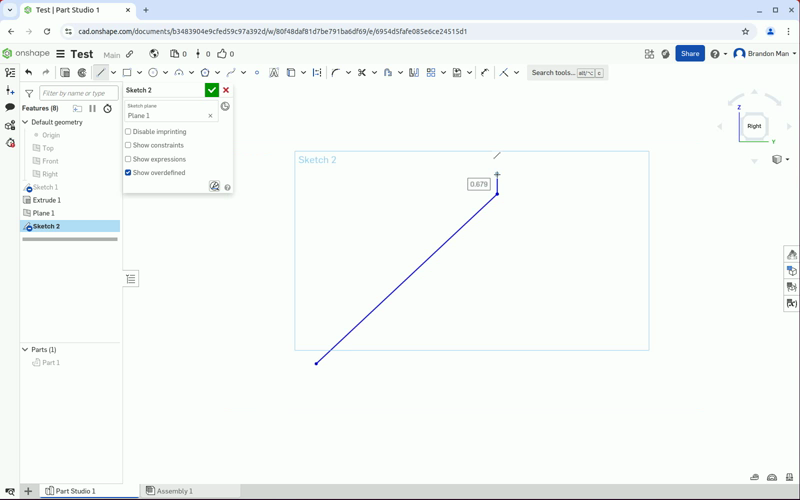
scroll(-6)
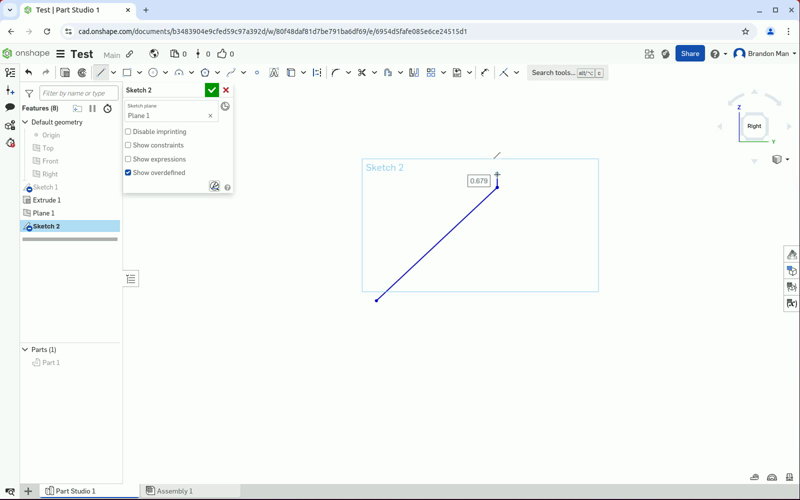
scroll(-6)
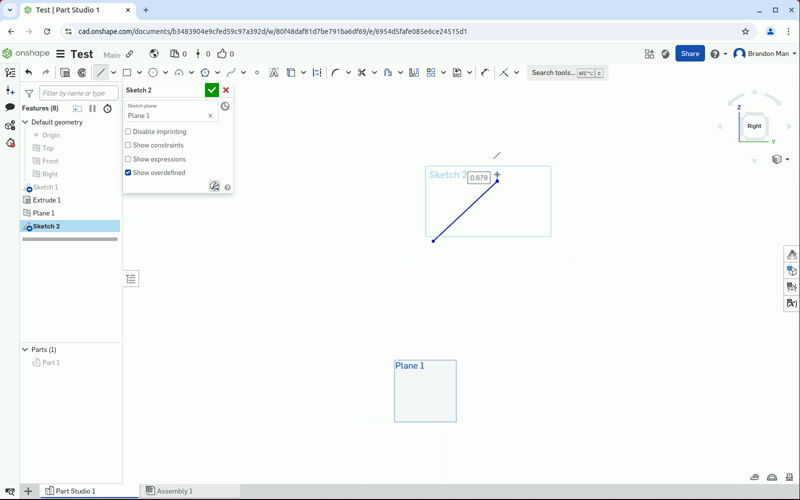
scroll(-6)
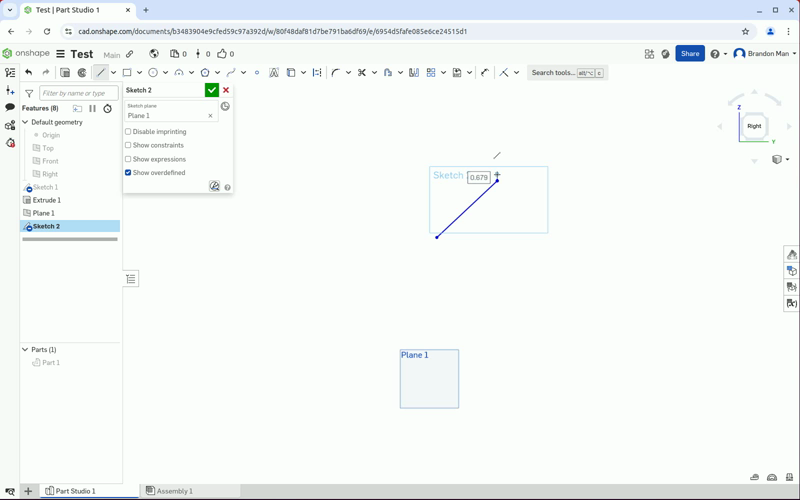
scroll(-6)
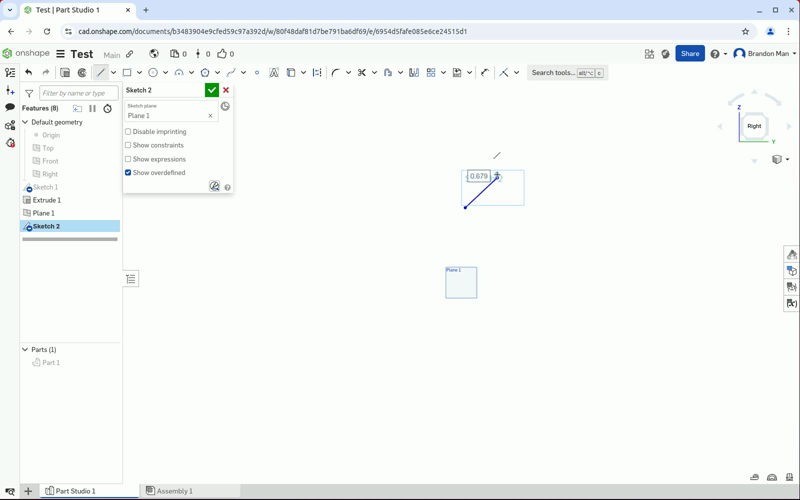
key_up(shift)
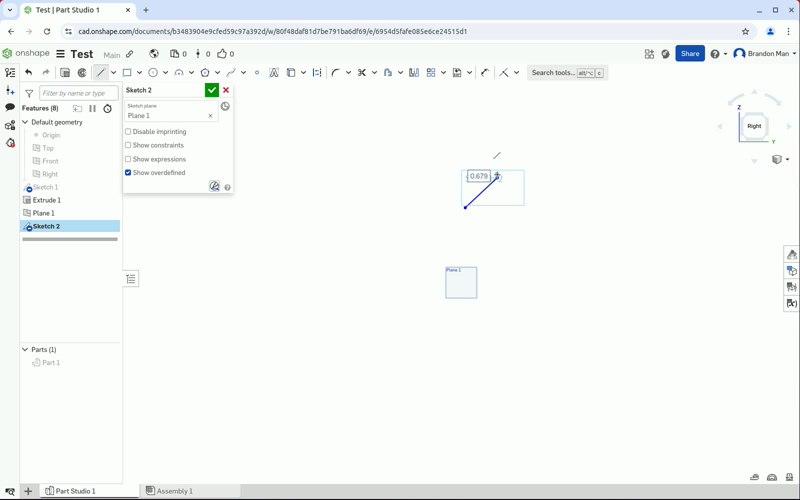
key_down(shift)
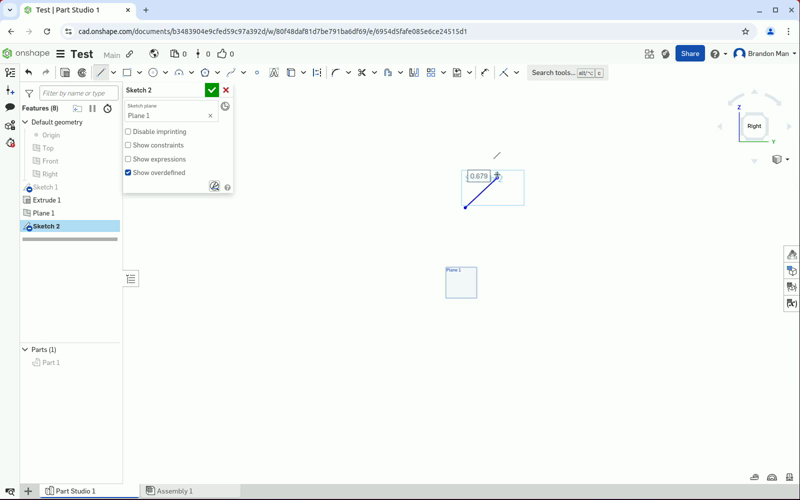
mouse_move(527, 174)
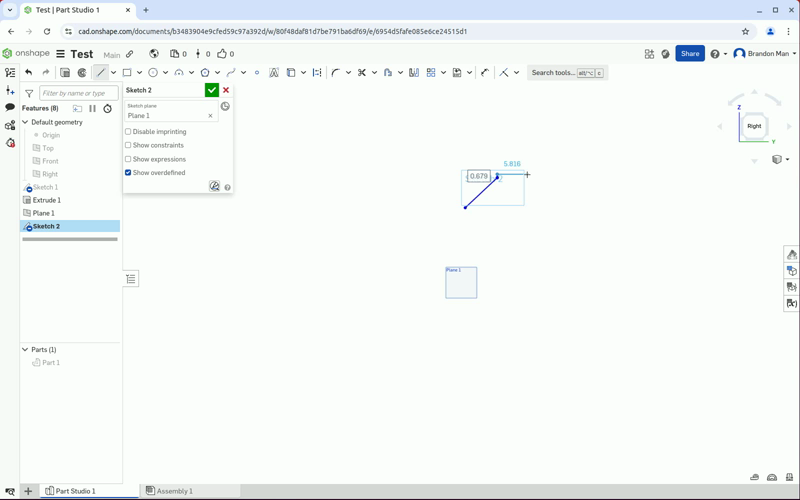
mouse_move(465, 204)
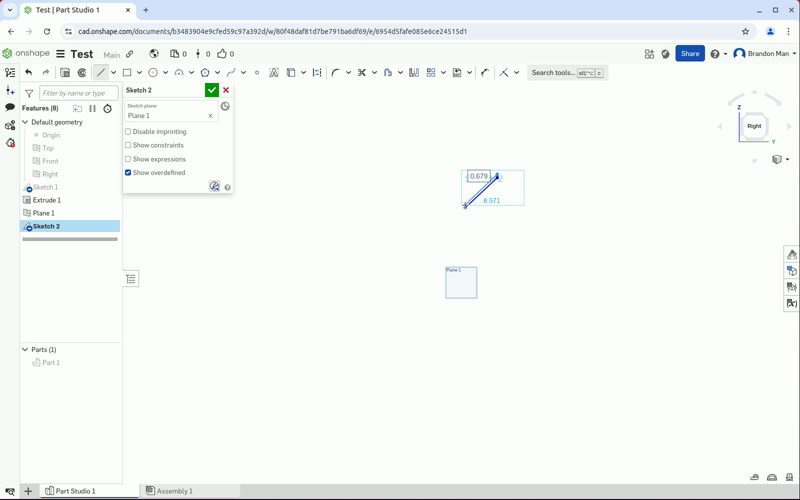
scroll(6)
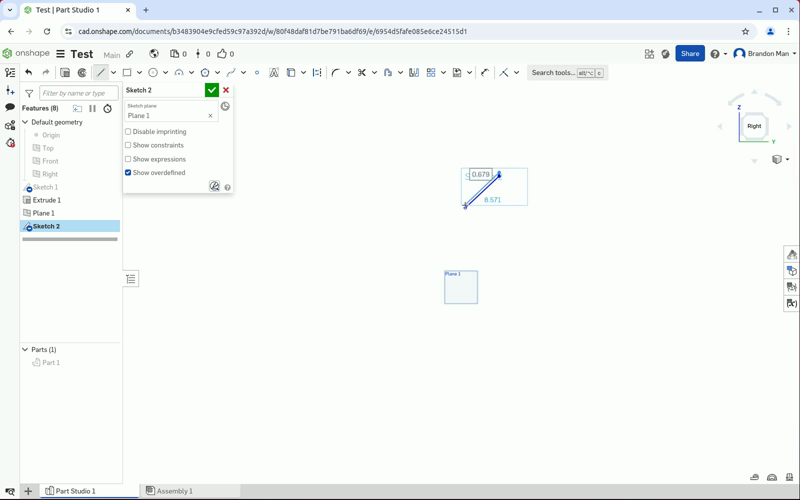
scroll(6)
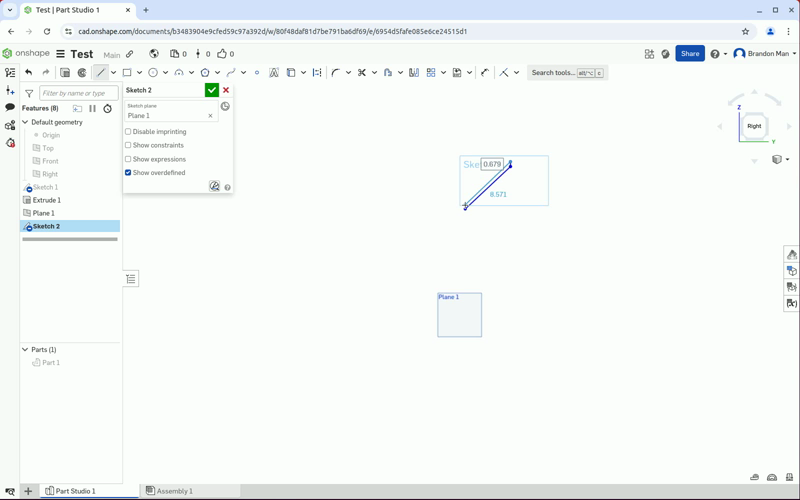
scroll(6)
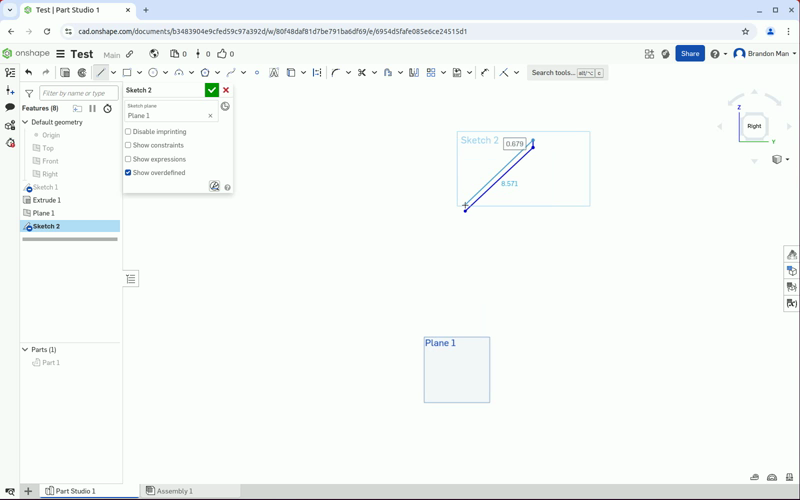
scroll(6)
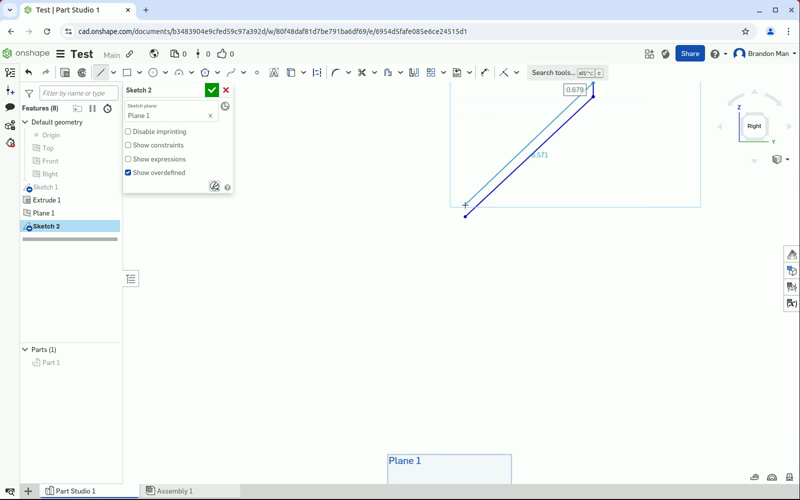
scroll(6)
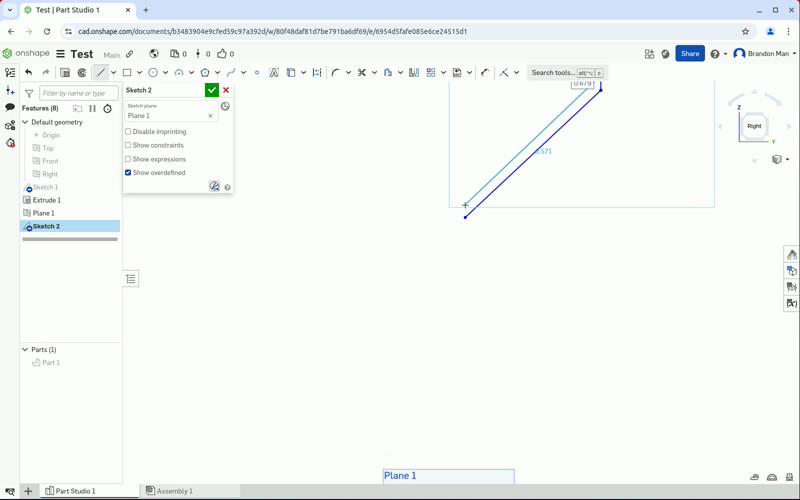
scroll(6)
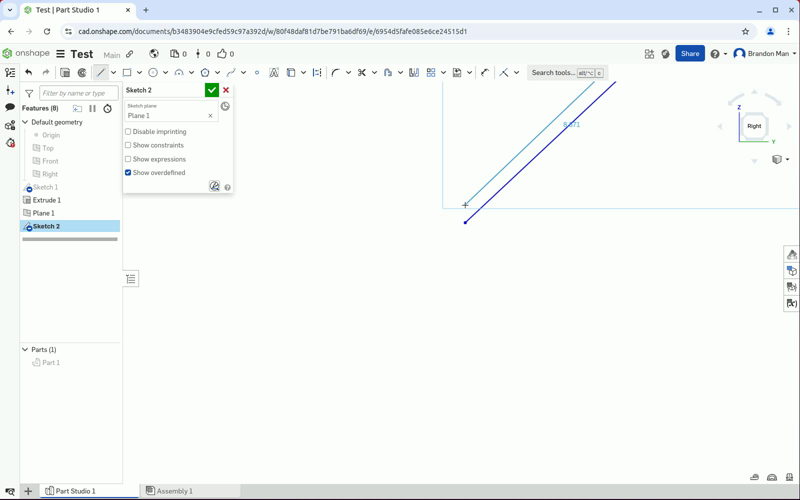
scroll(6)
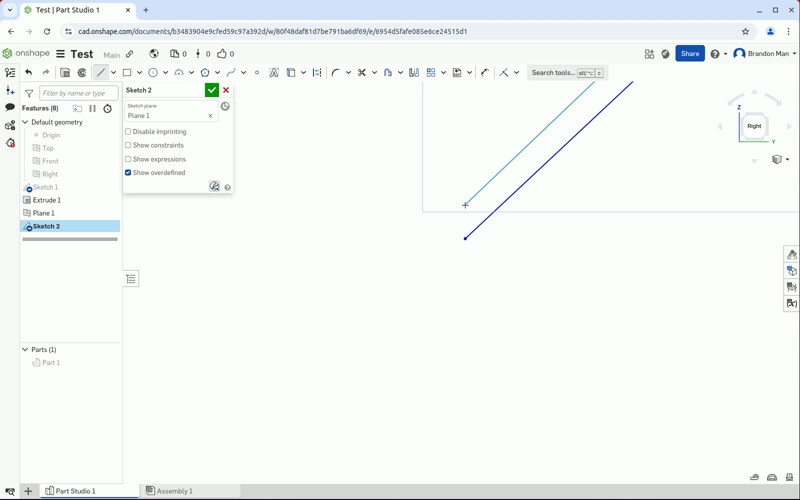
click(465, 204)
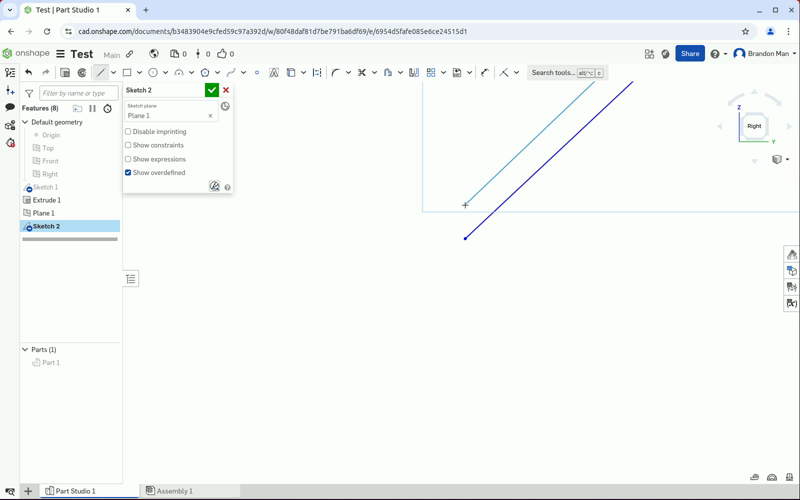
scroll(-6)
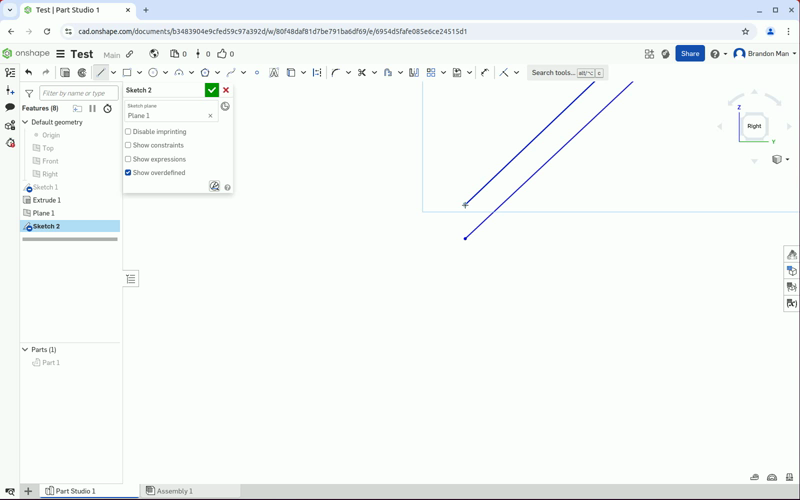
scroll(-6)
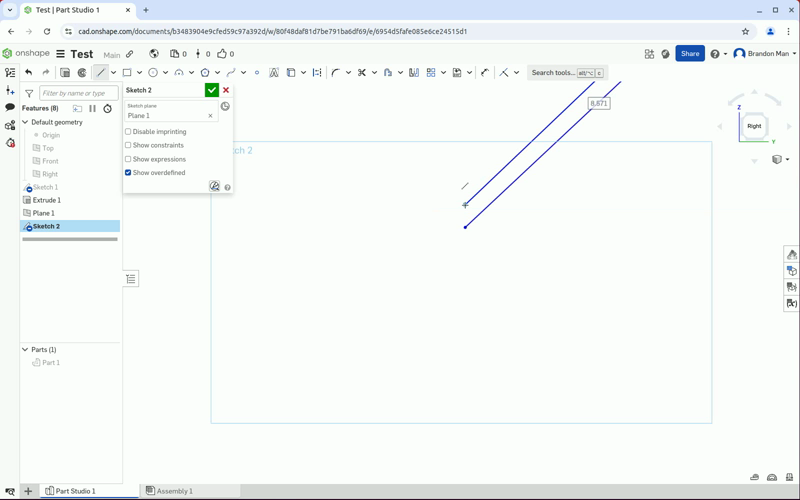
scroll(-6)
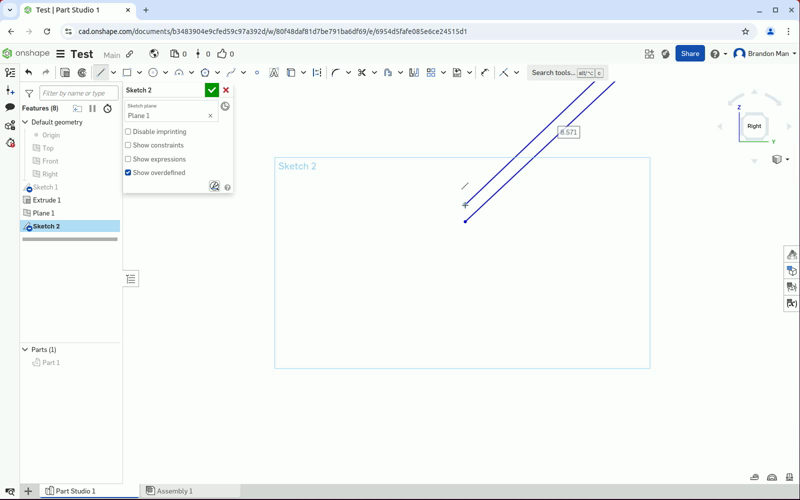
scroll(-6)
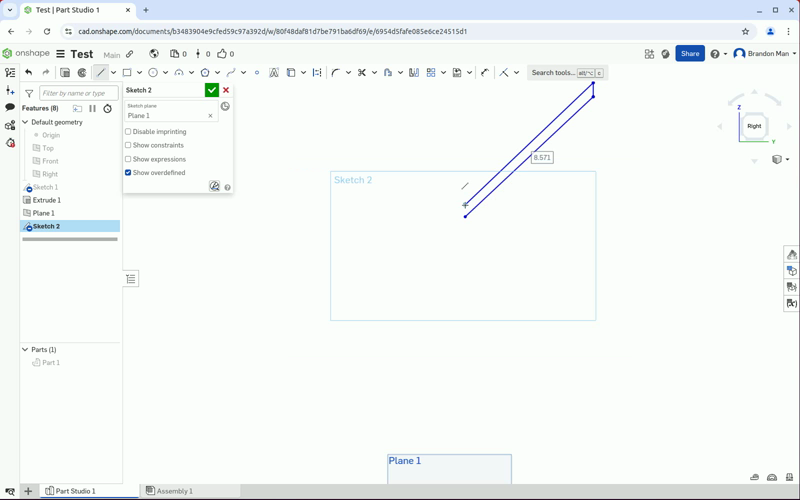
scroll(-6)
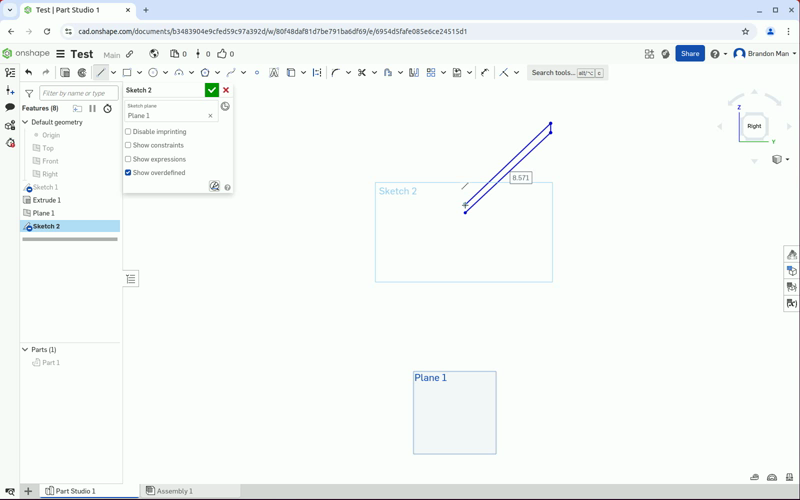
scroll(-6)
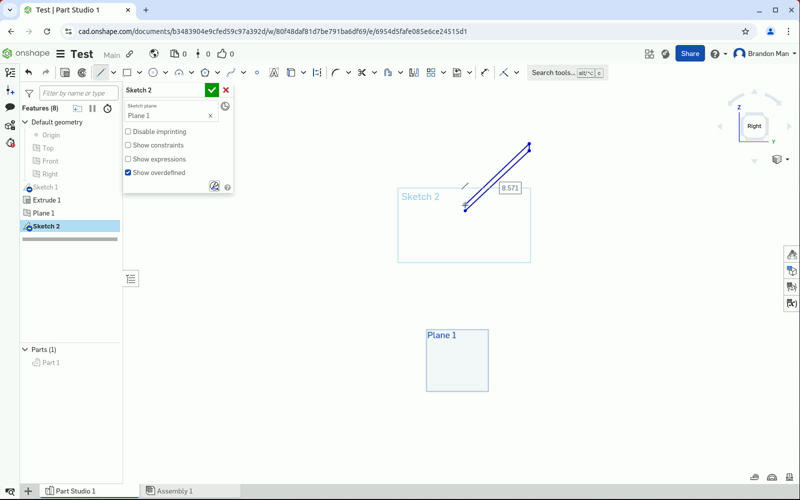
scroll(-6)
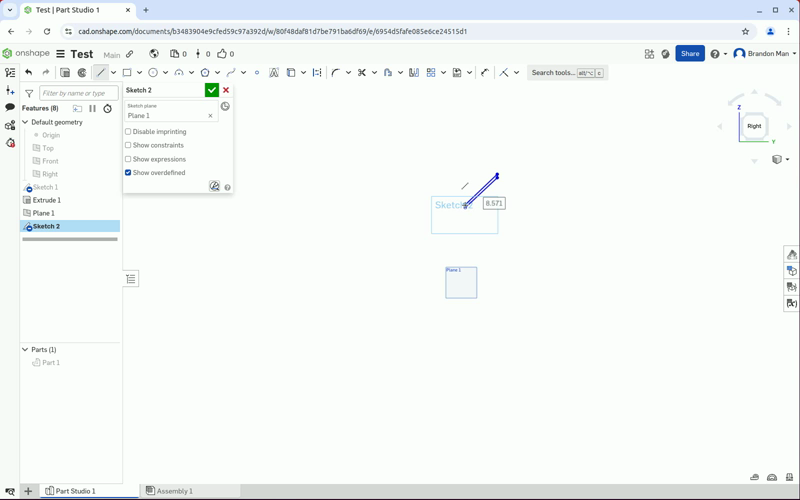
key_up(shift)
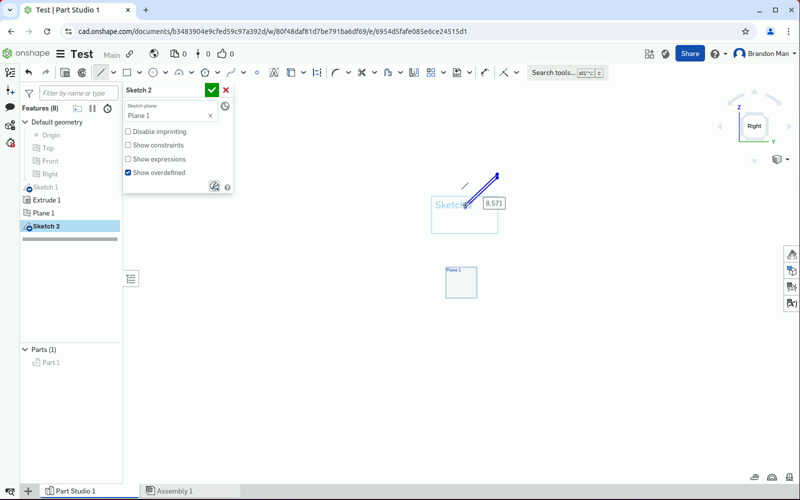
mouse_move(495, 204)
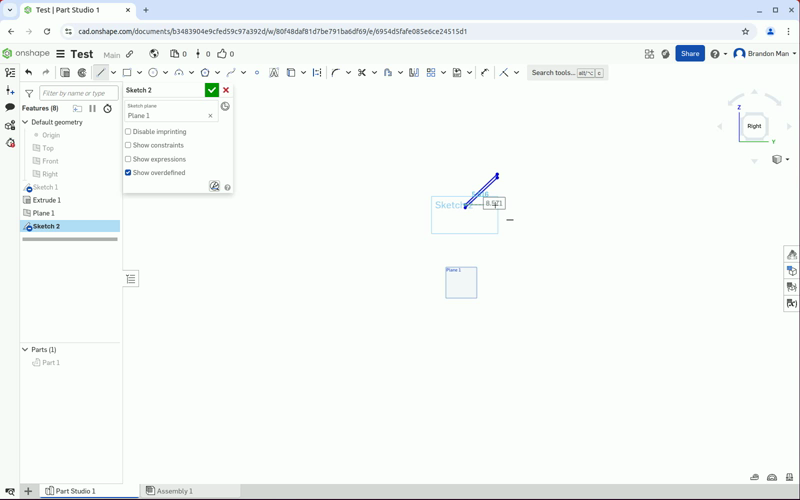
key_down(shift)
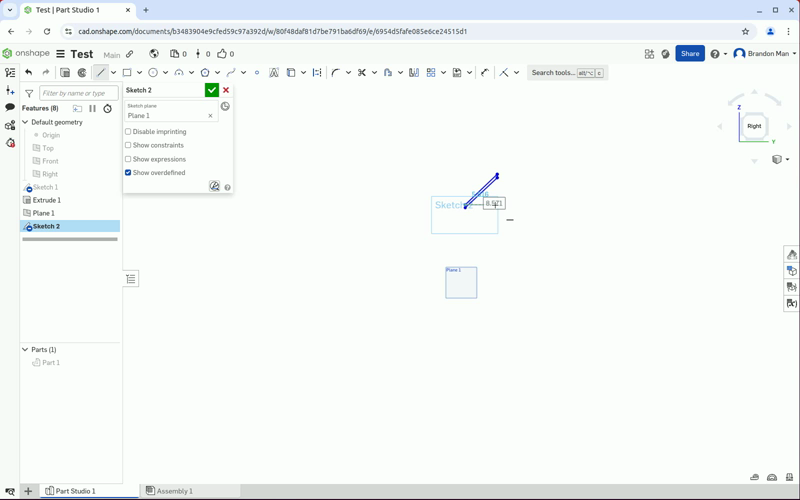
mouse_move(465, 207)
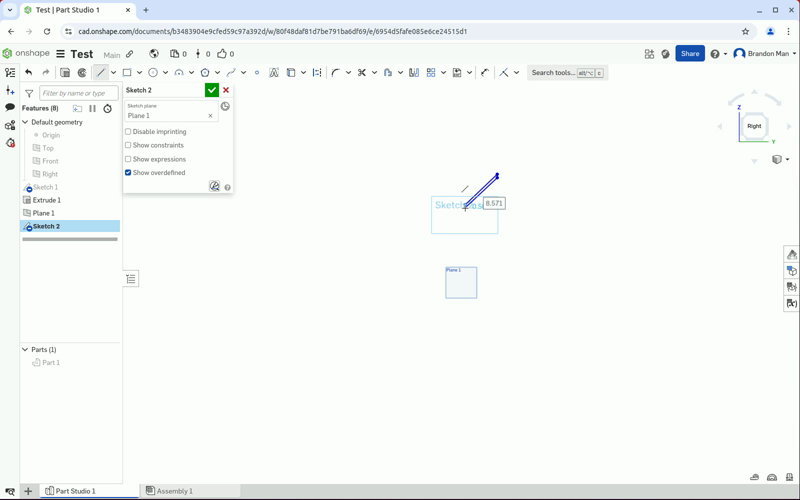
scroll(6)
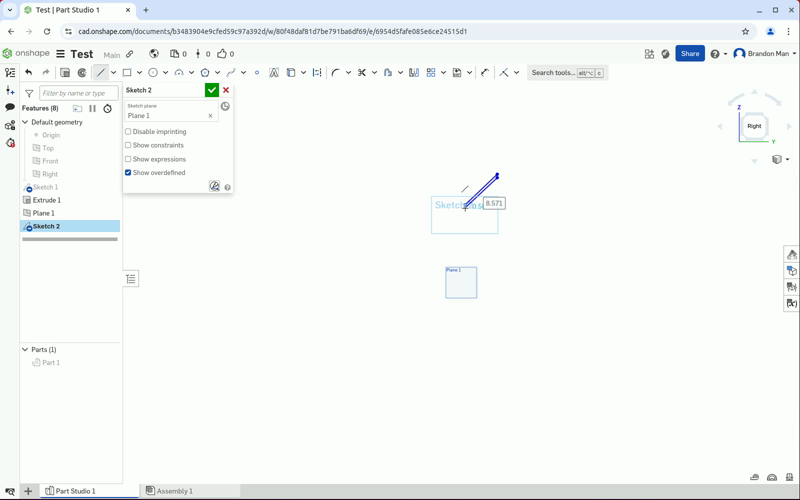
scroll(6)
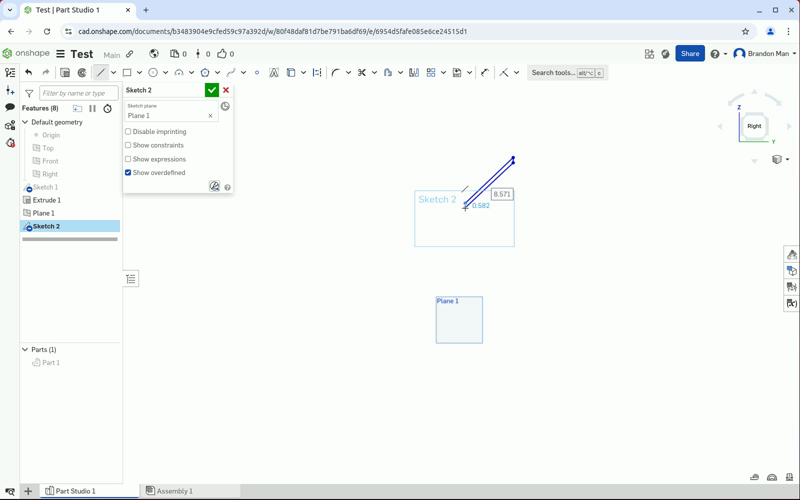
scroll(6)
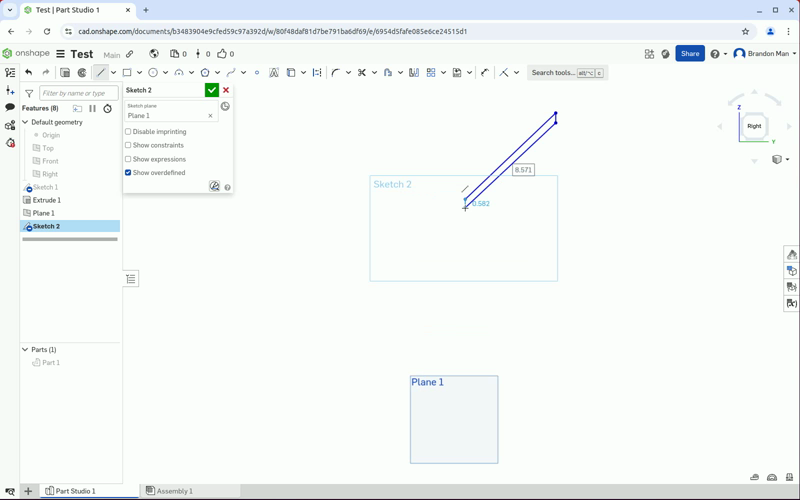
scroll(6)
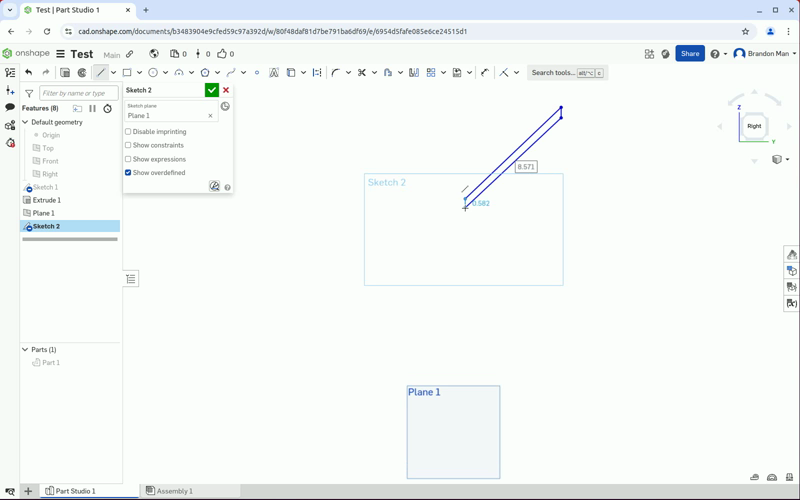
scroll(6)
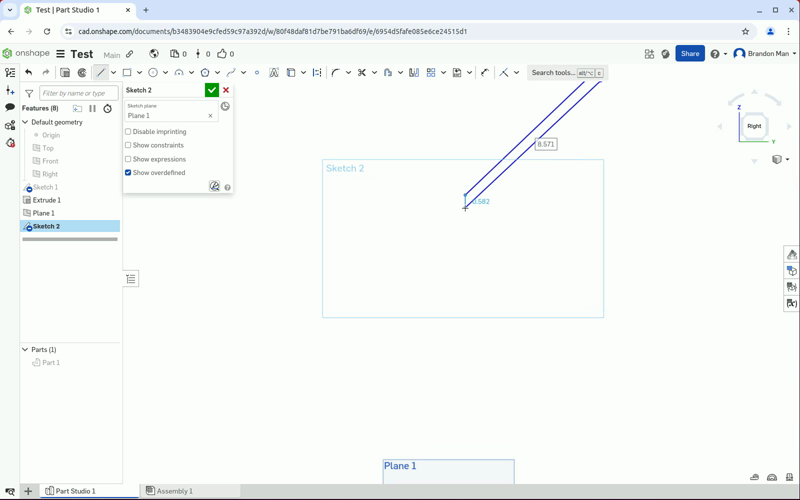
scroll(6)
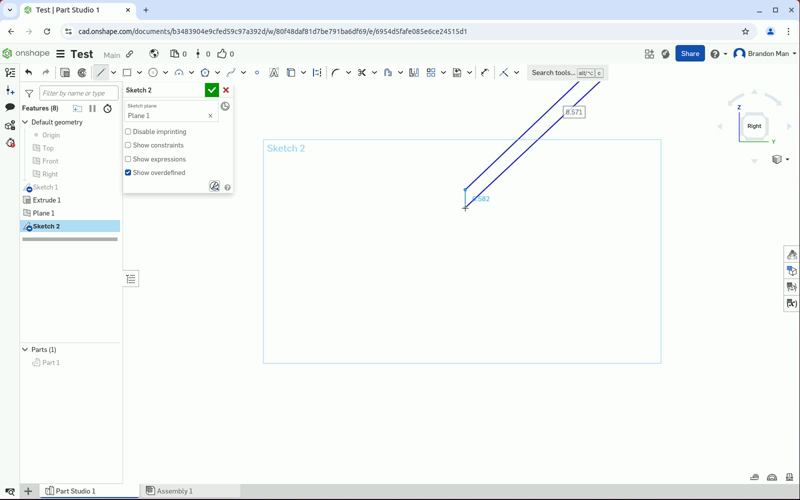
scroll(6)
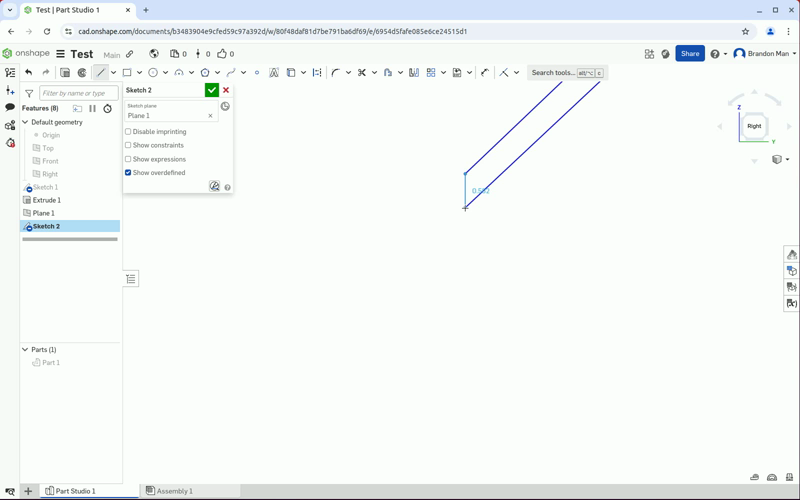
key_up(shift)
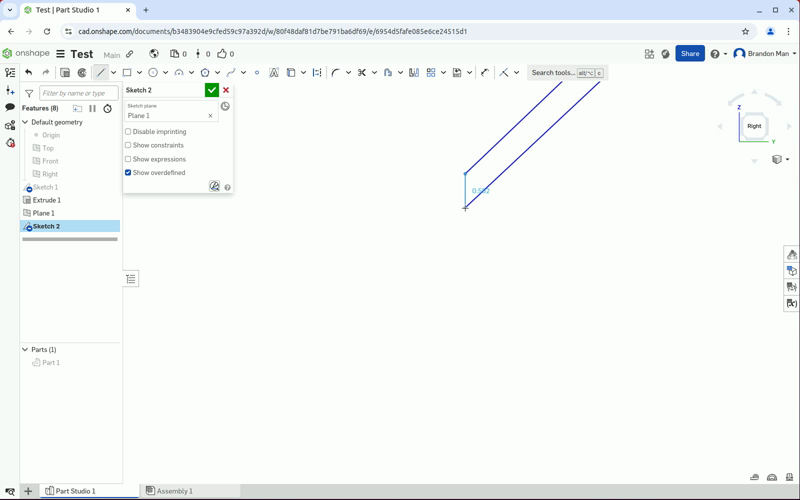
click(465, 207)
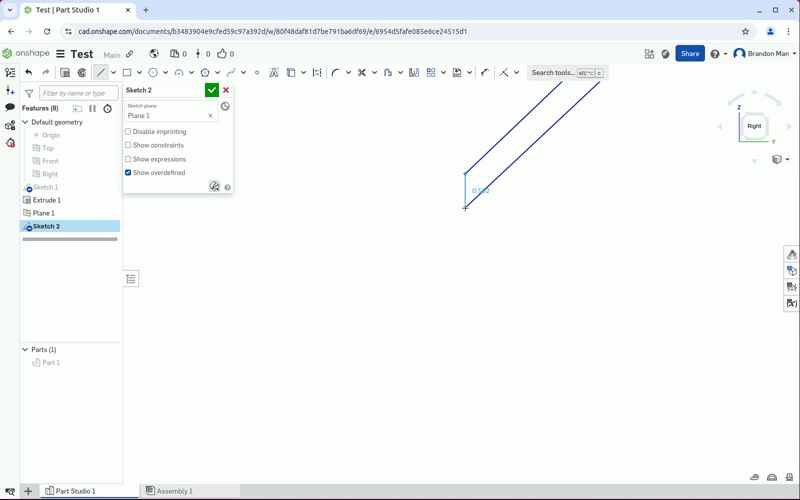
scroll(-6)
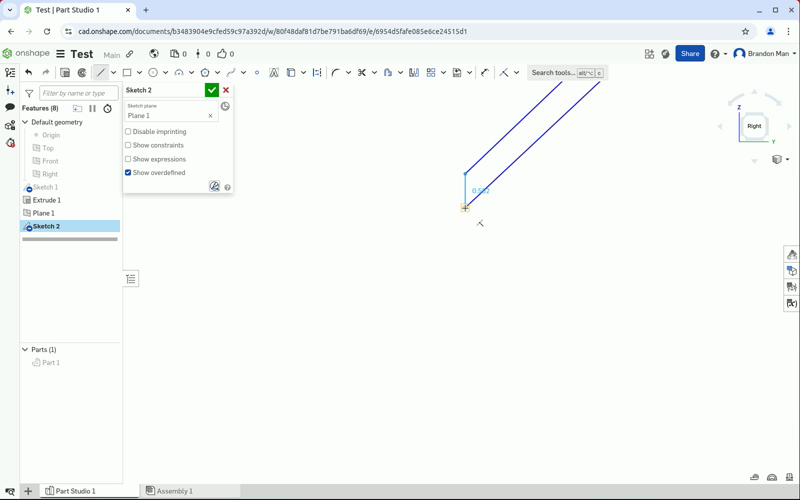
scroll(-6)
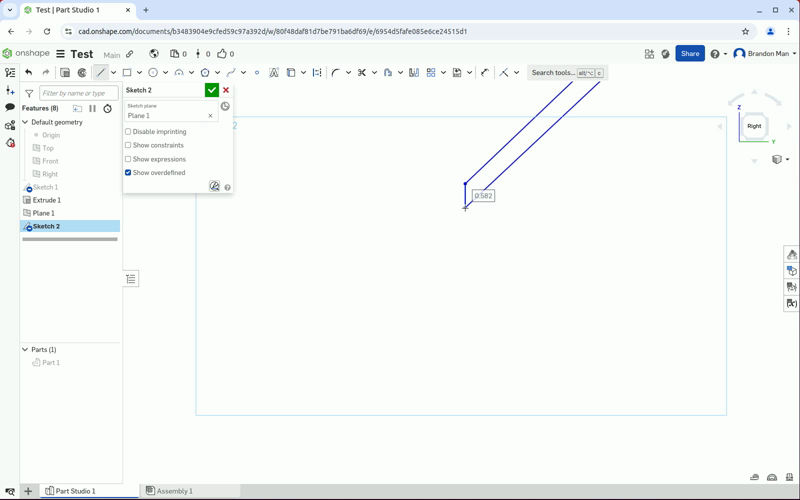
scroll(-6)
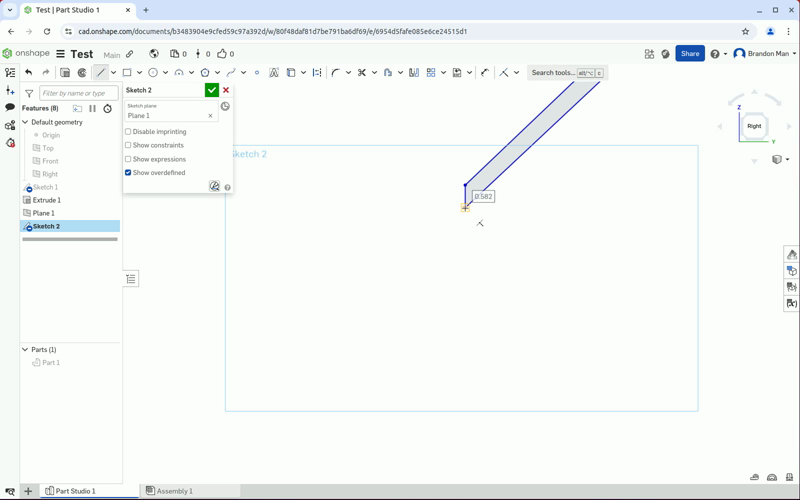
scroll(-6)
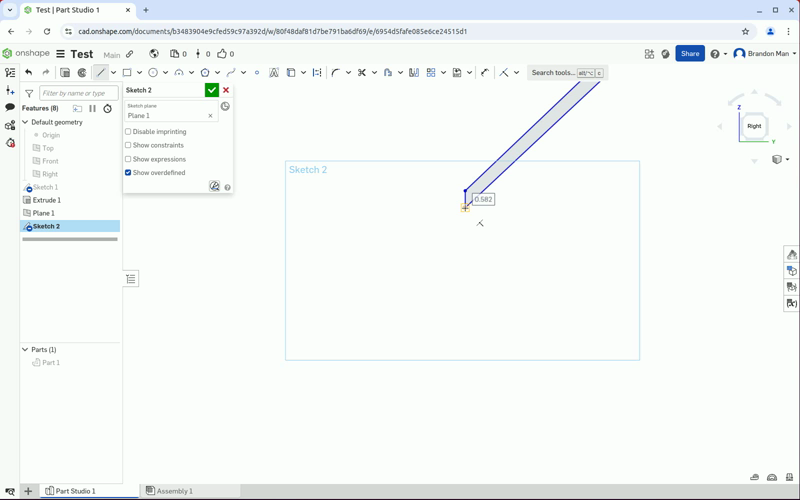
scroll(-6)
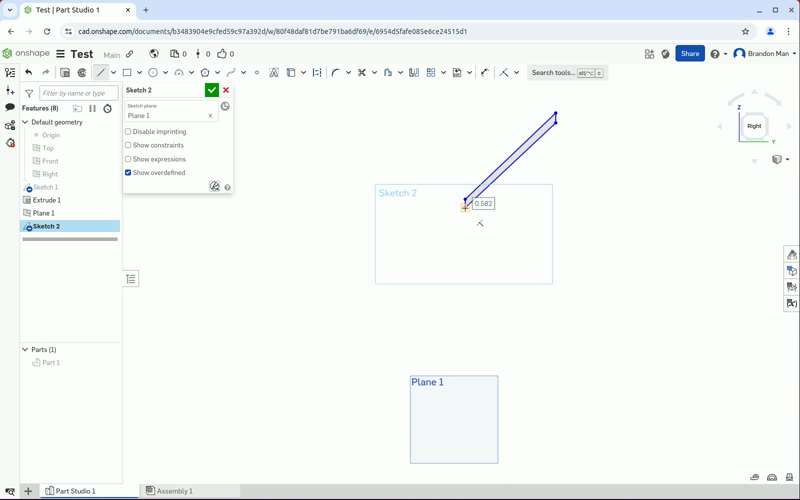
scroll(-6)
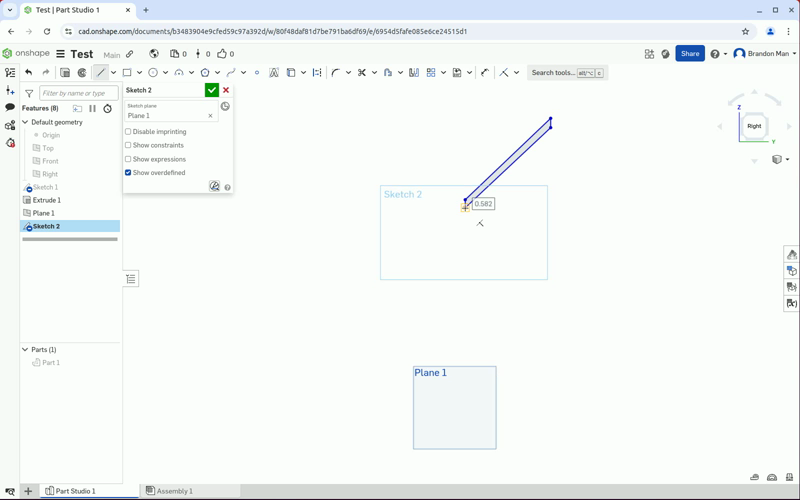
scroll(-6)
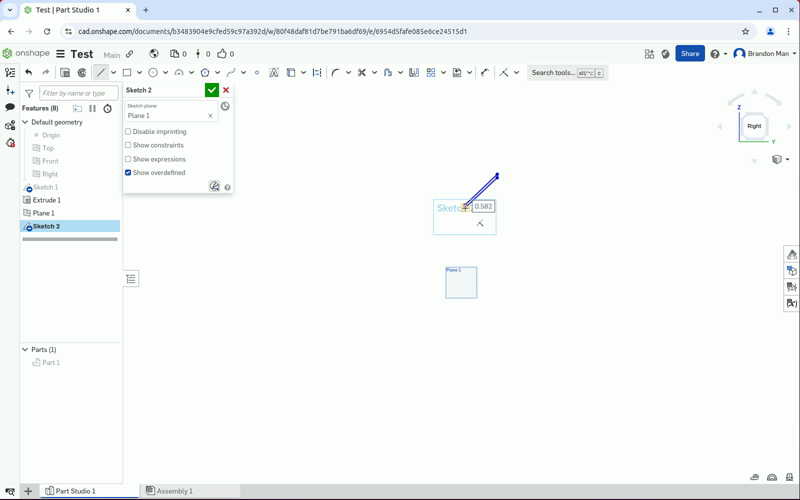
key(esc)
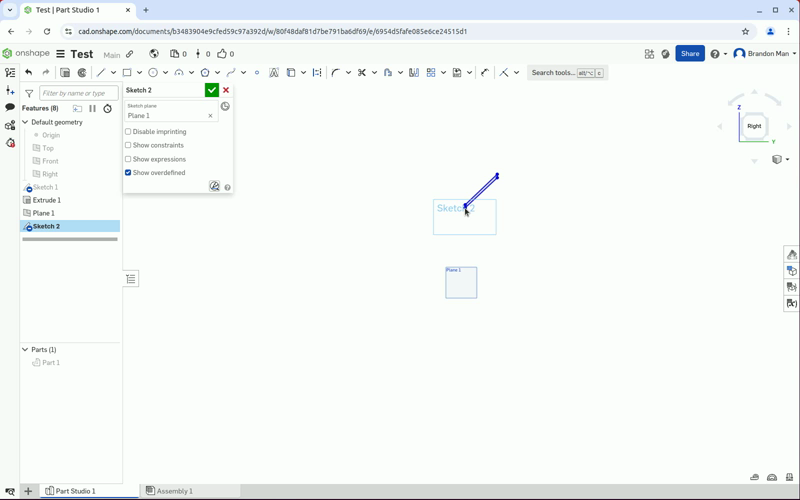
mouse_move(478, 194)
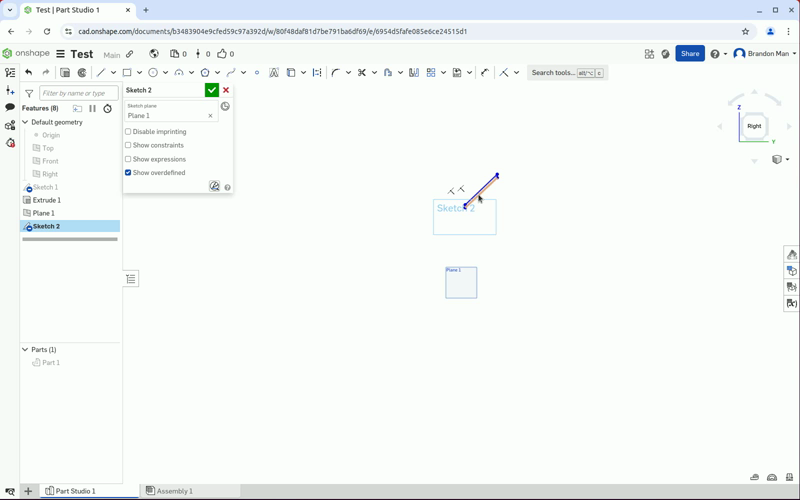
scroll(6)
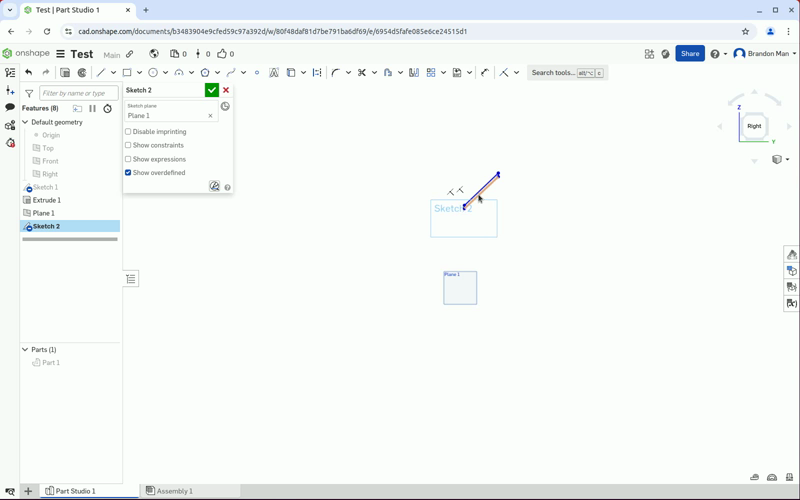
scroll(6)
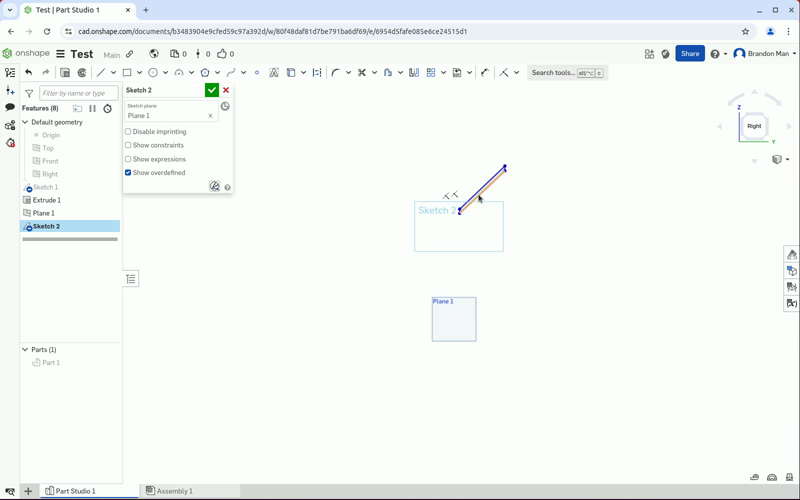
scroll(6)
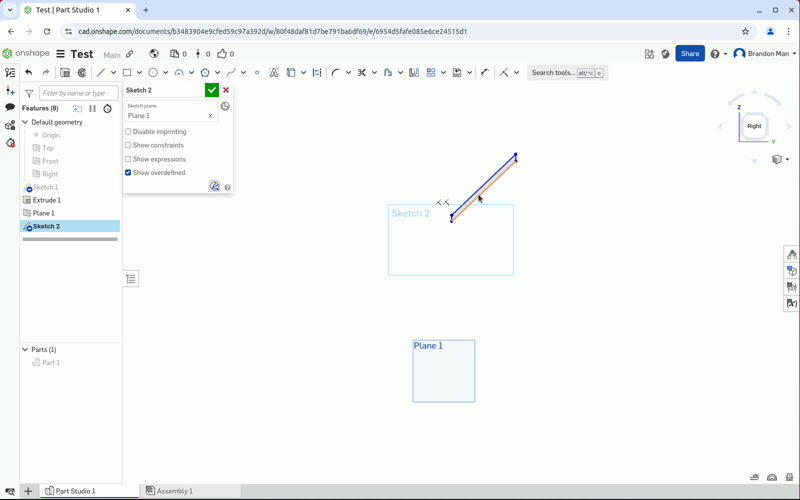
scroll(6)
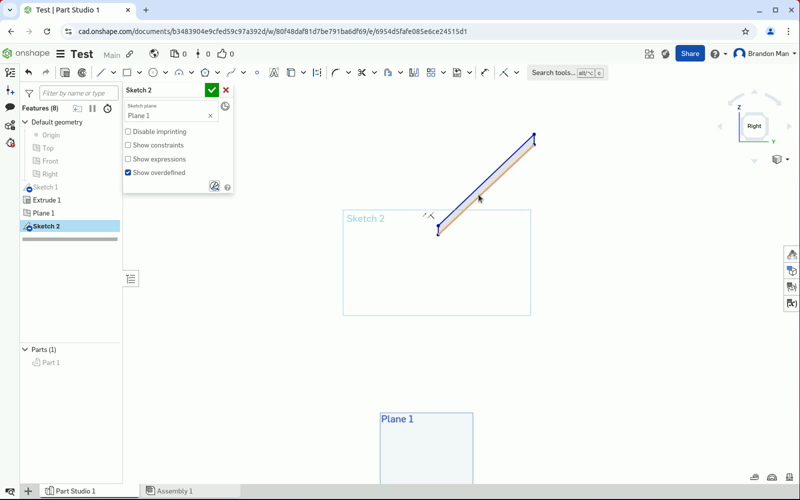
scroll(6)
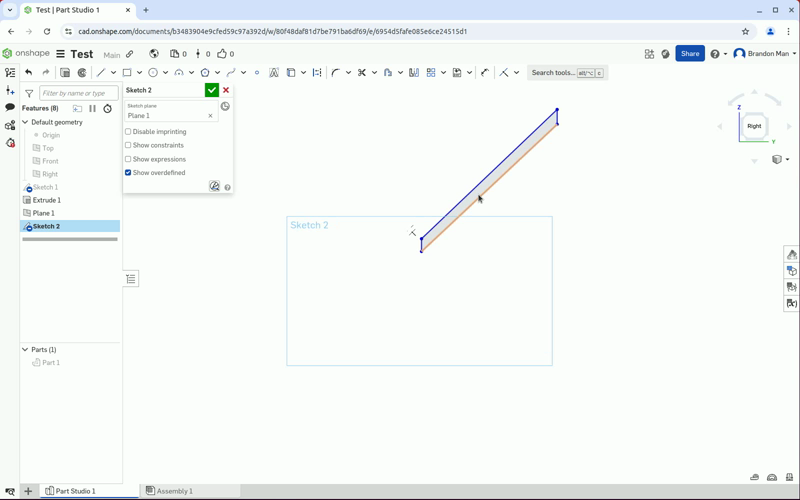
scroll(6)
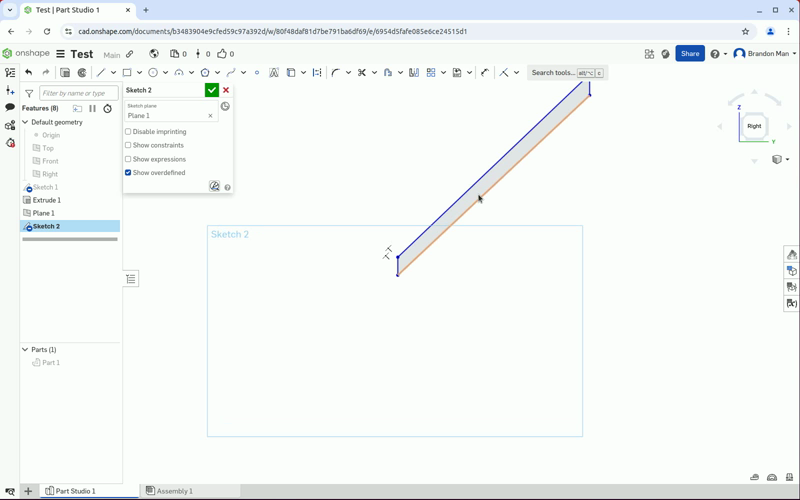
scroll(6)
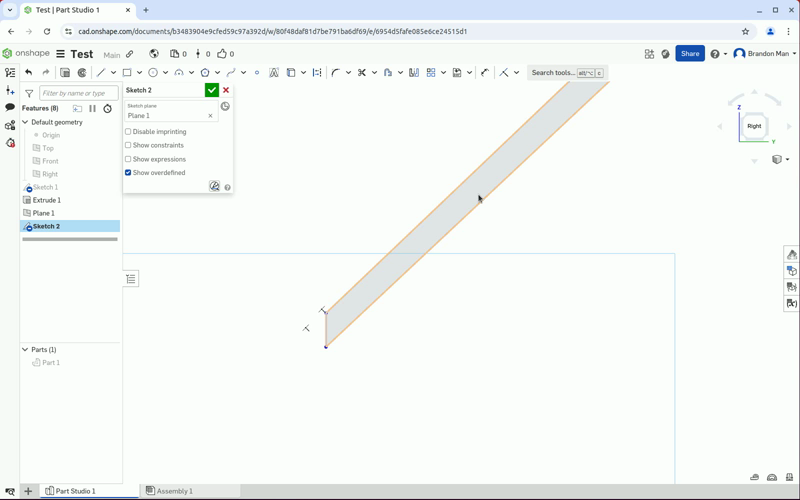
click(478, 194)
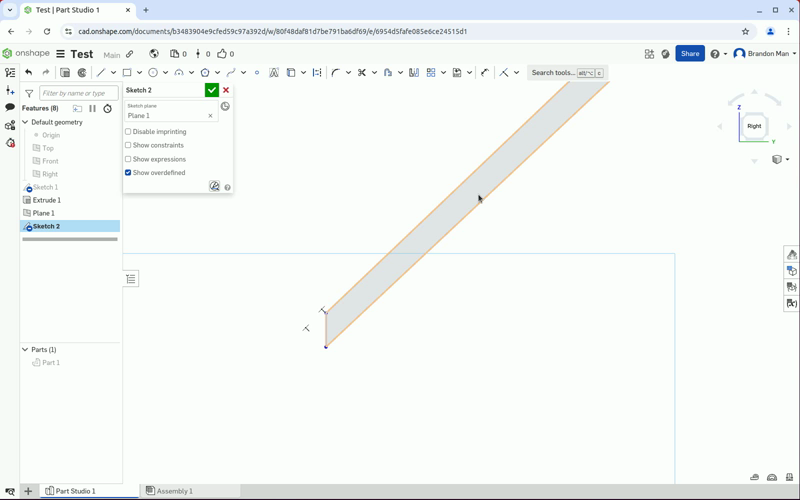
scroll(-6)
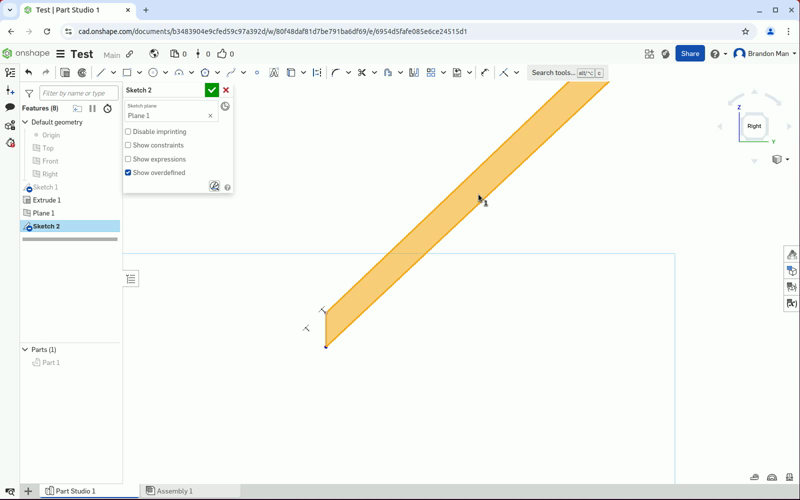
scroll(-6)
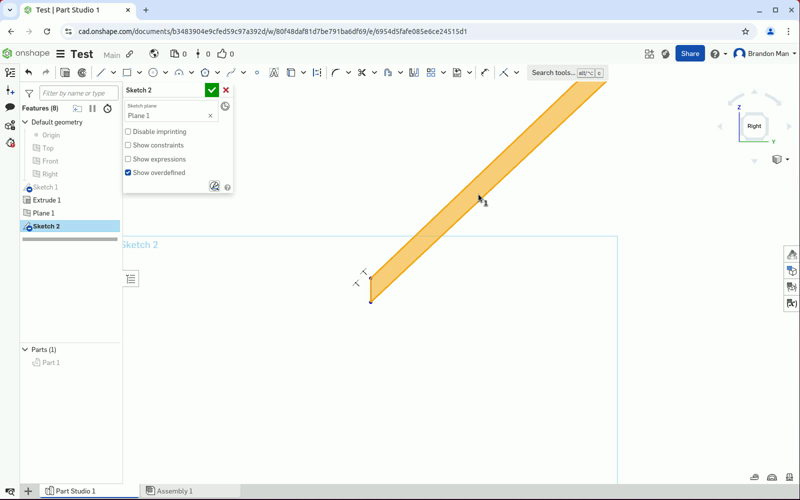
scroll(-6)
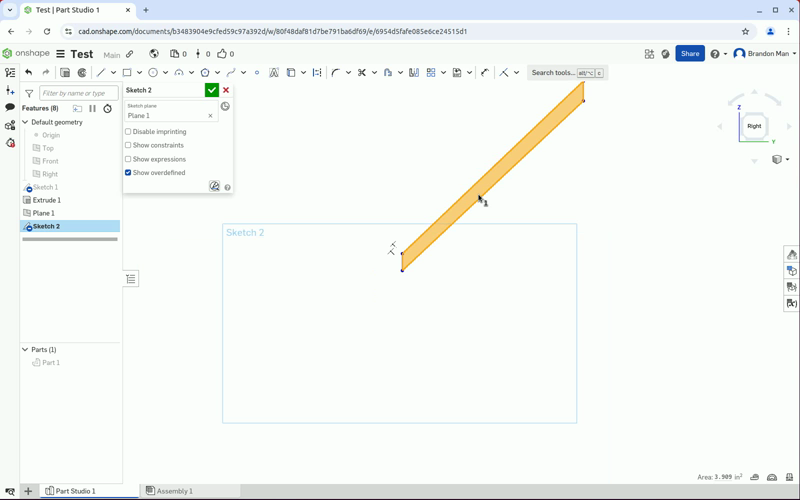
scroll(-6)
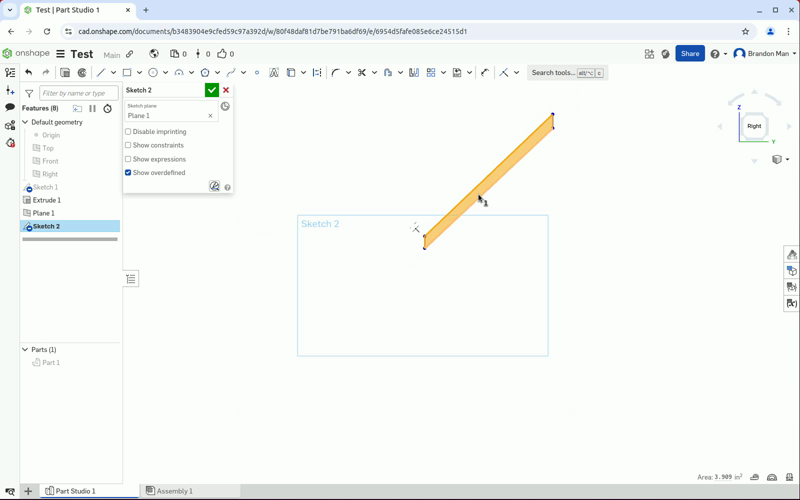
scroll(-6)
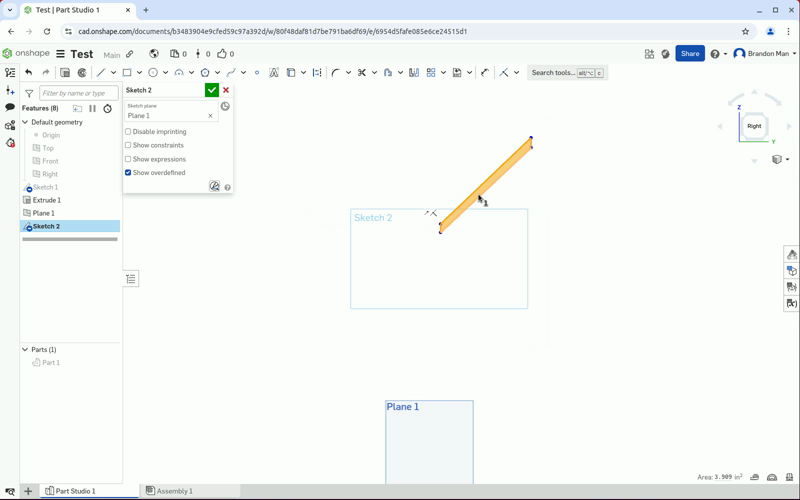
scroll(-6)
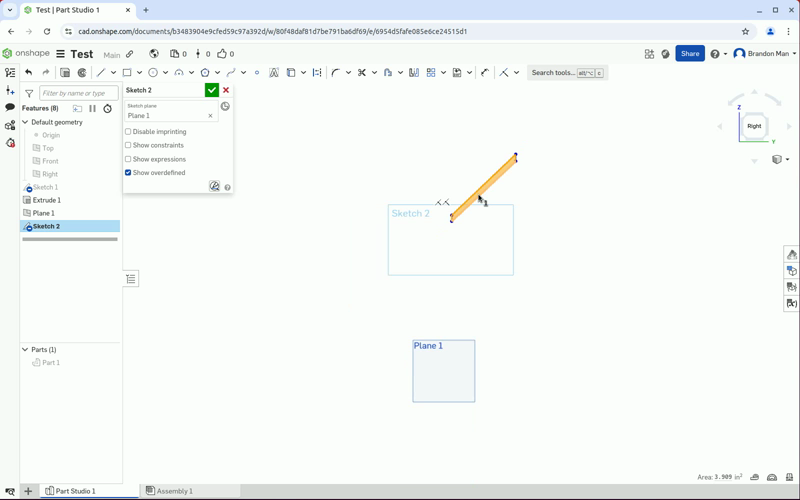
scroll(-6)
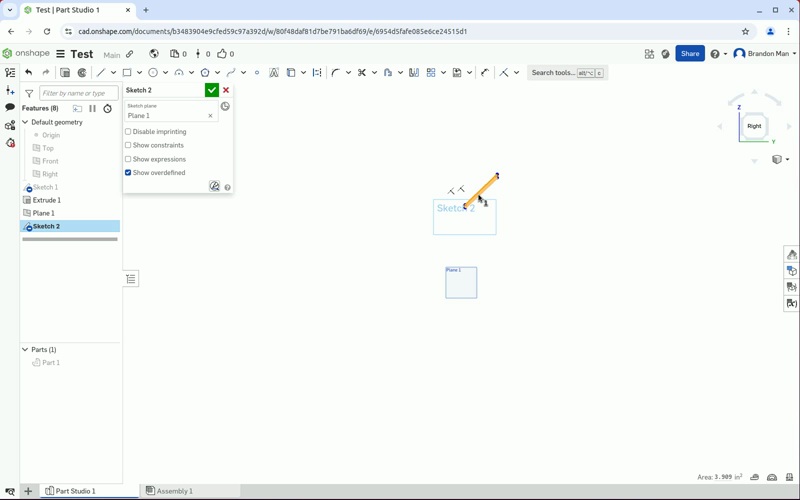
mouse_move(73, 352)
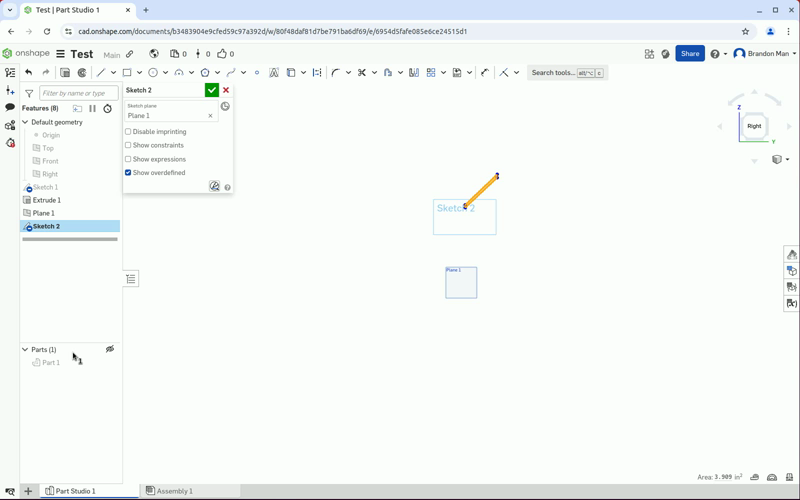
key(shift+y)
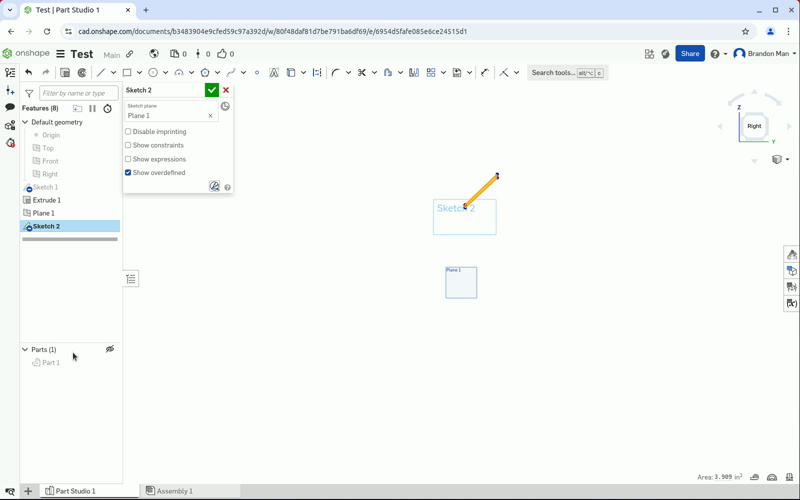
key(shift+e)
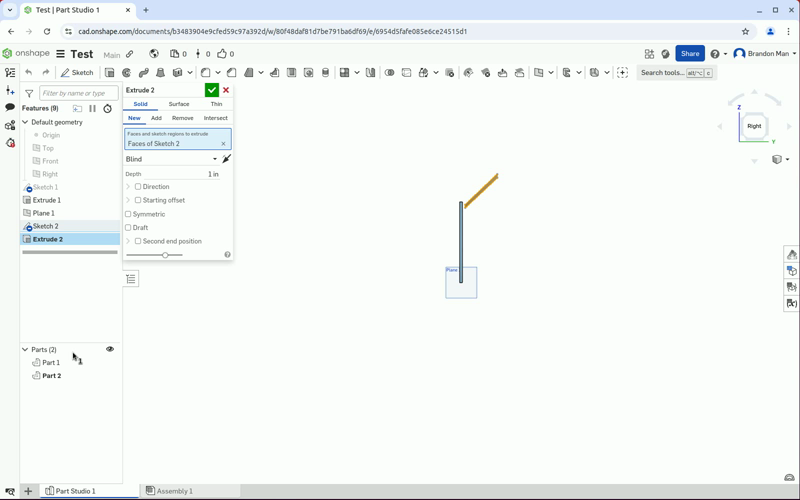
mouse_move(143, 106)
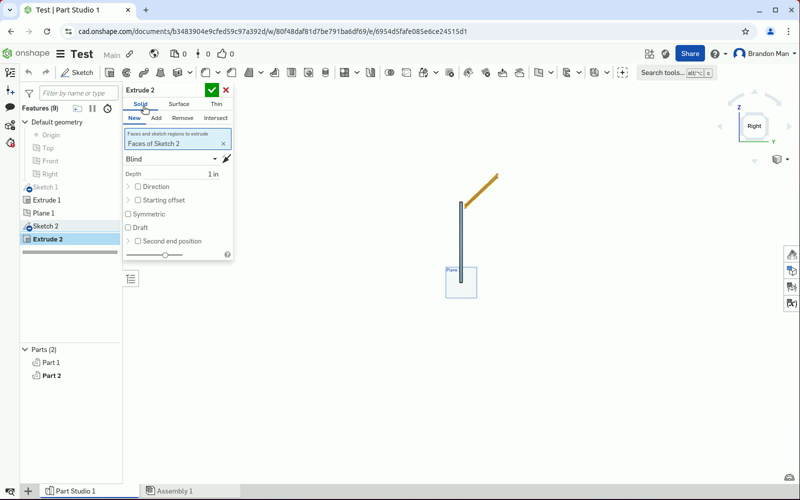
click(143, 106)
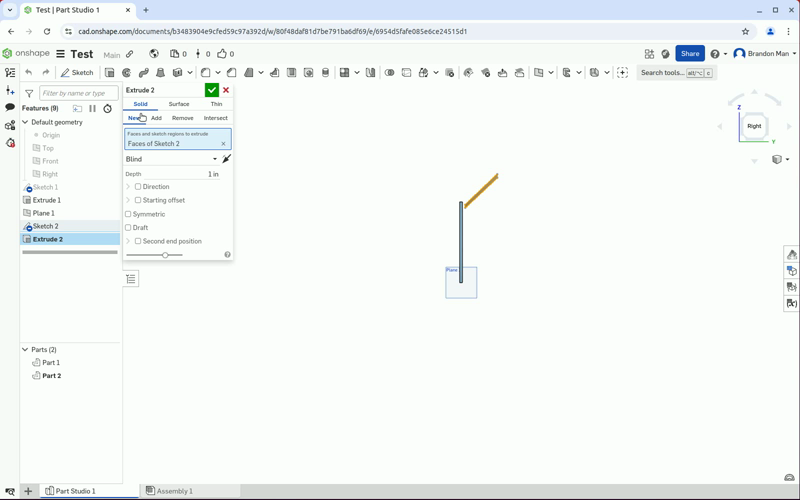
mouse_move(137, 120)
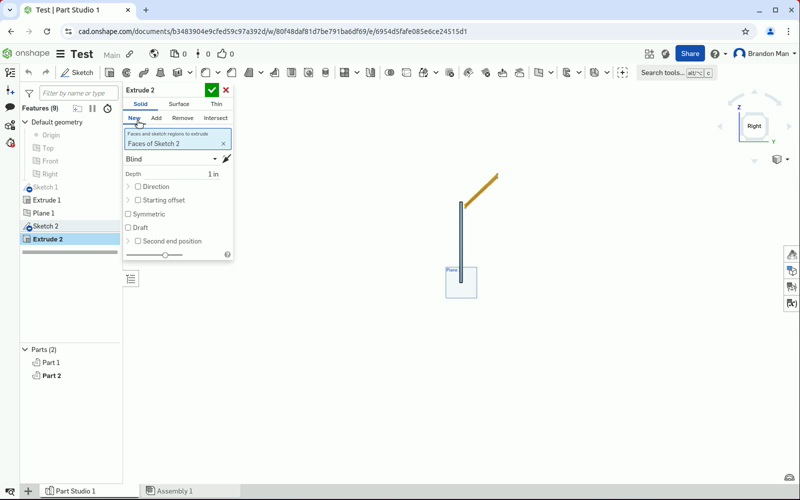
click(137, 120)
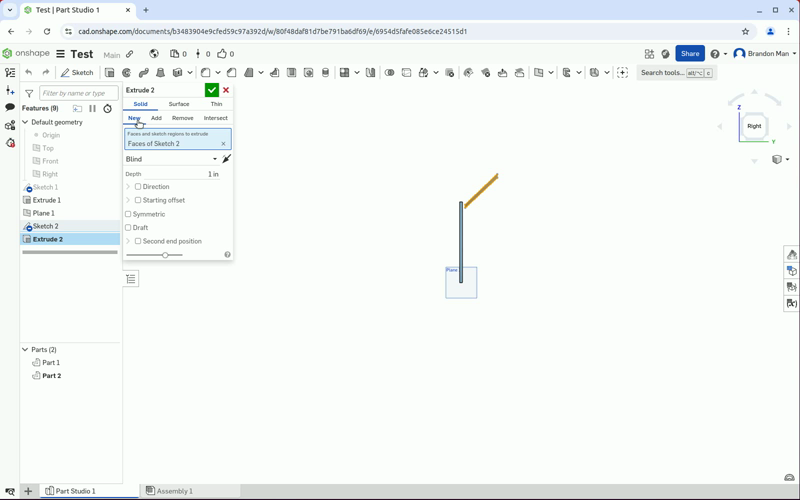
key(tab, 4)
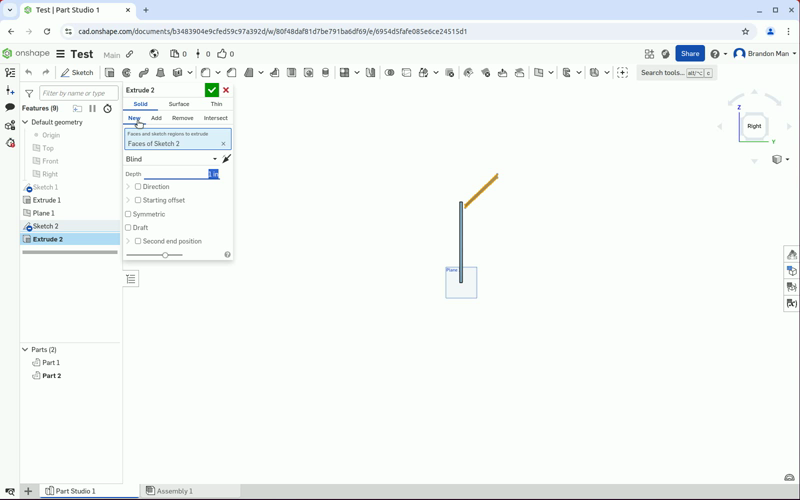
text(-0.241)
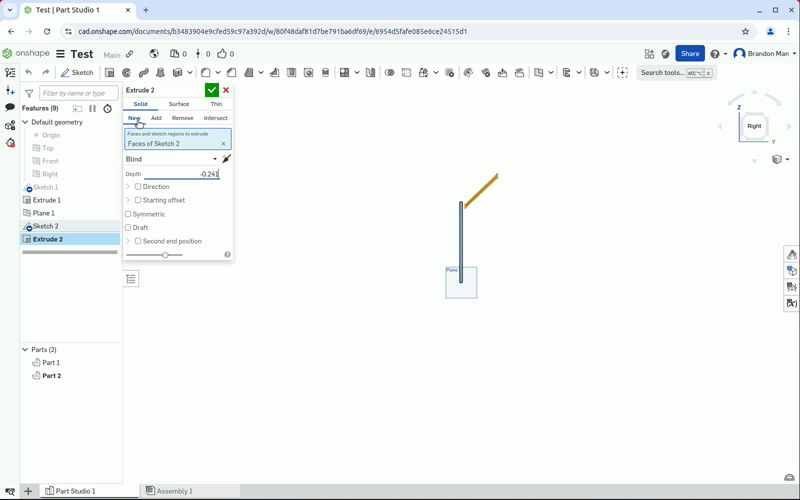
key(enter)
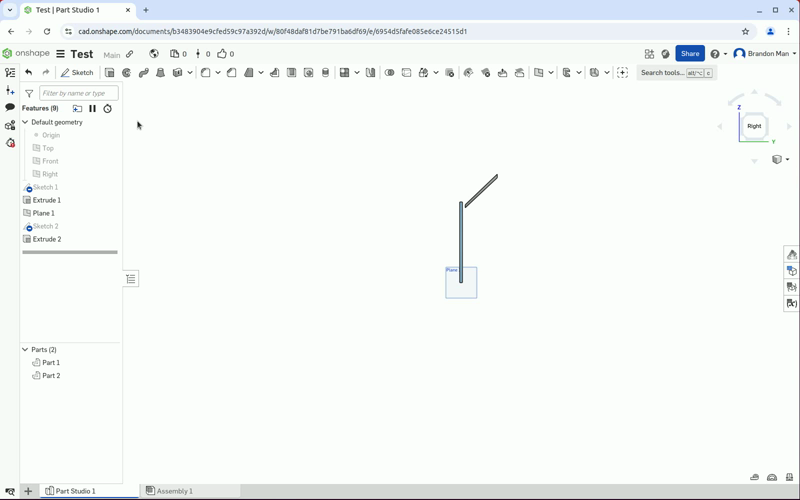
key(shift+h)
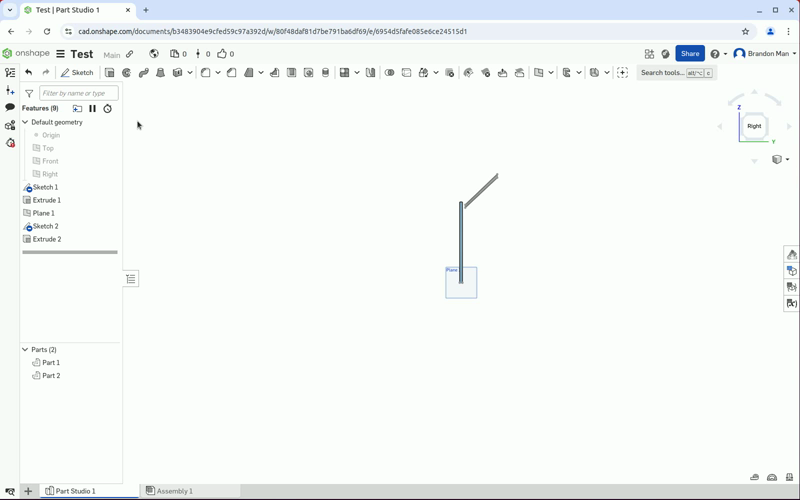
key(shift+h)
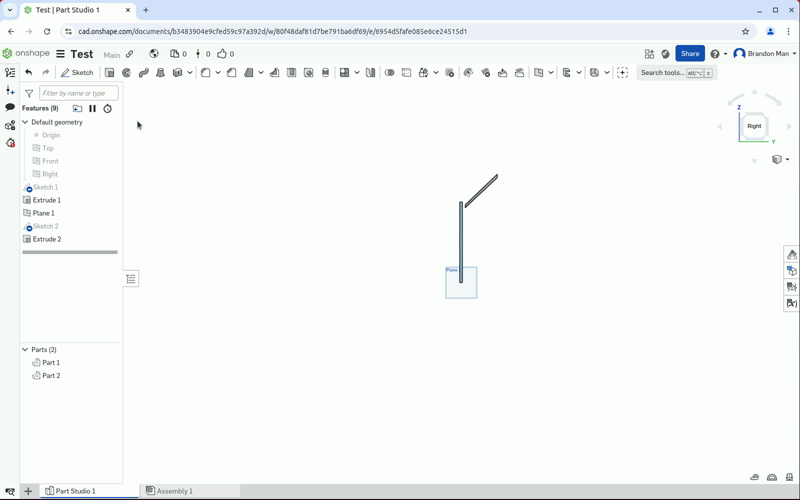
mouse_move(73, 189)
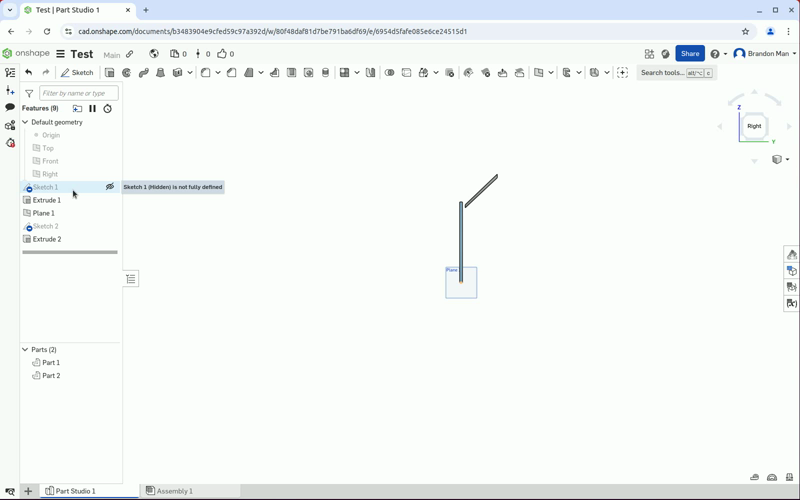
click(73, 189)
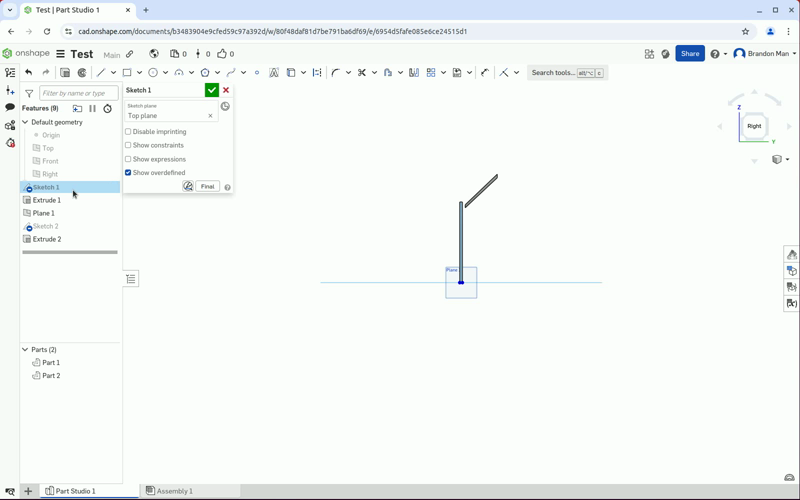
mouse_move(229, 92)
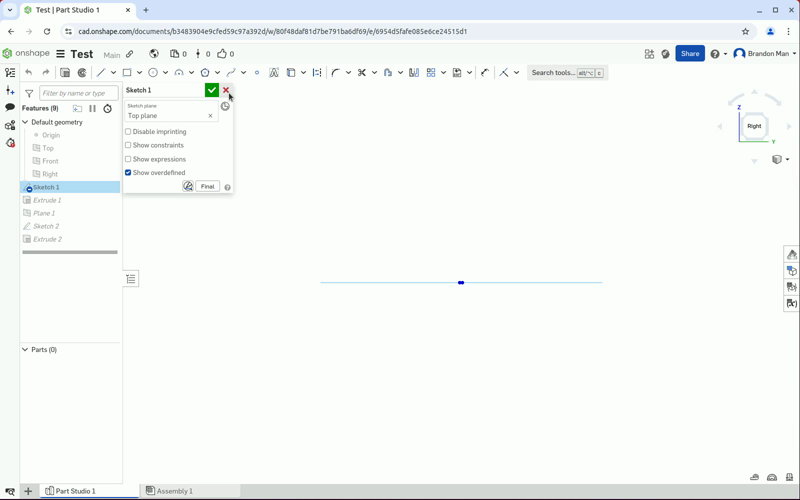
click(229, 92)
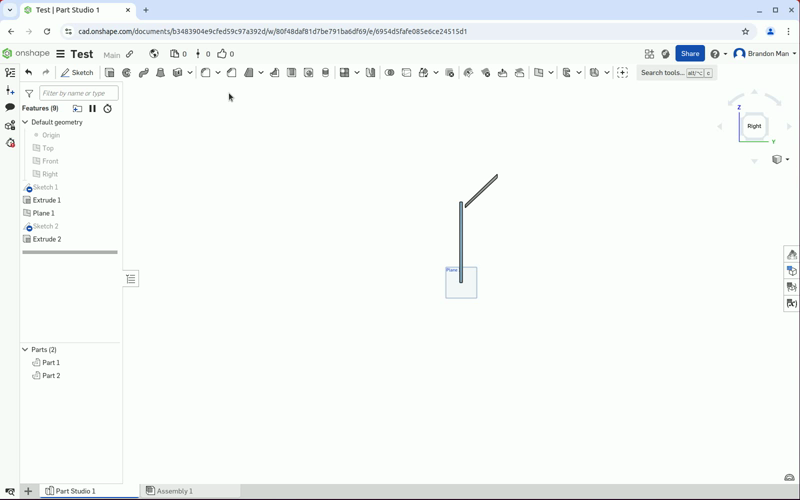
mouse_move(73, 352)
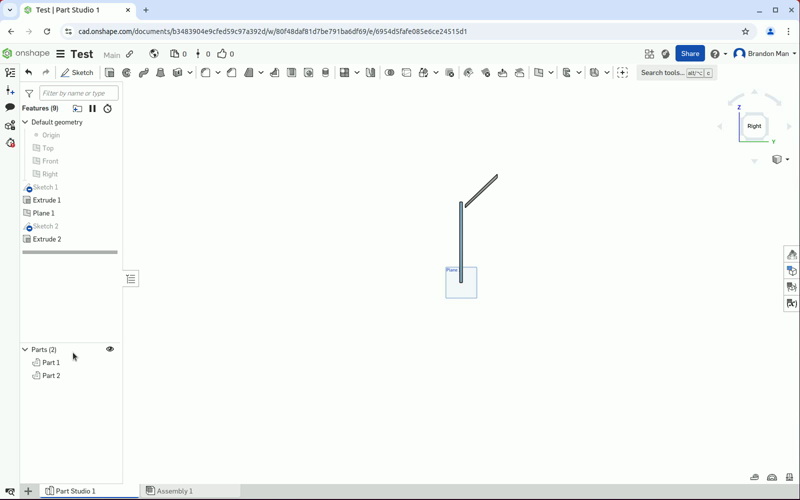
key(y)
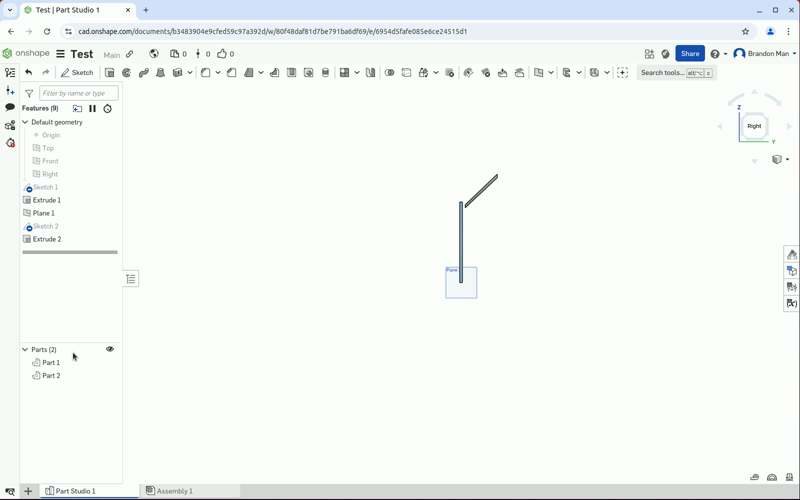
key(shift+p)
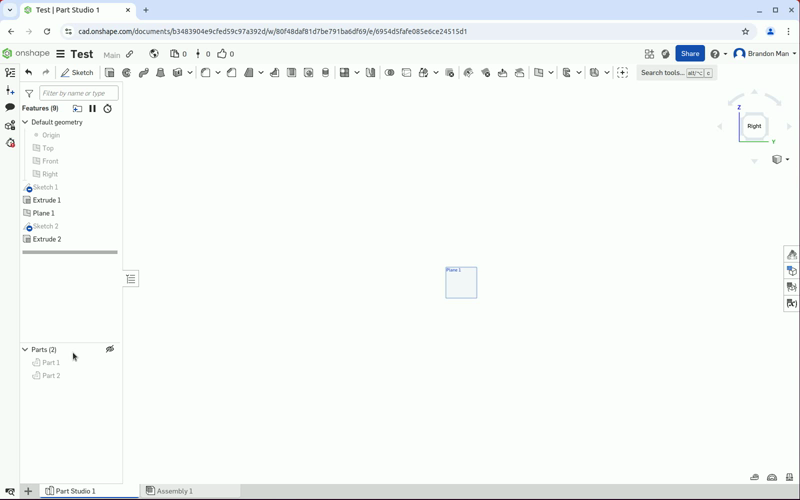
key(space)
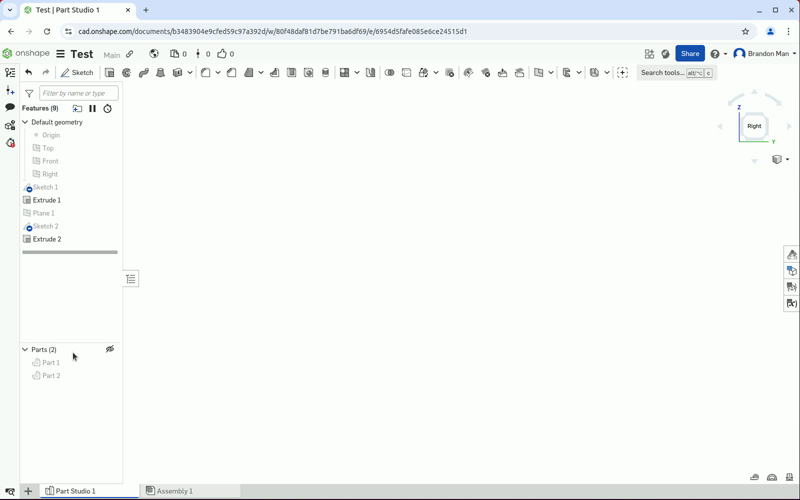
key_down(shift)
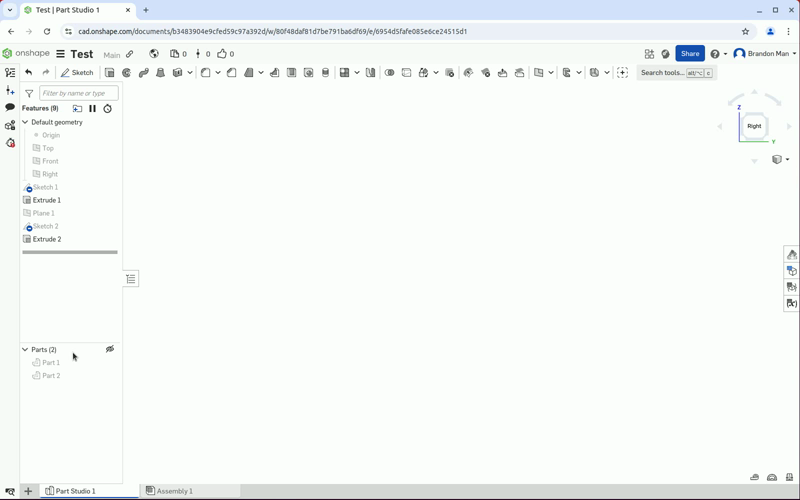
key(right)
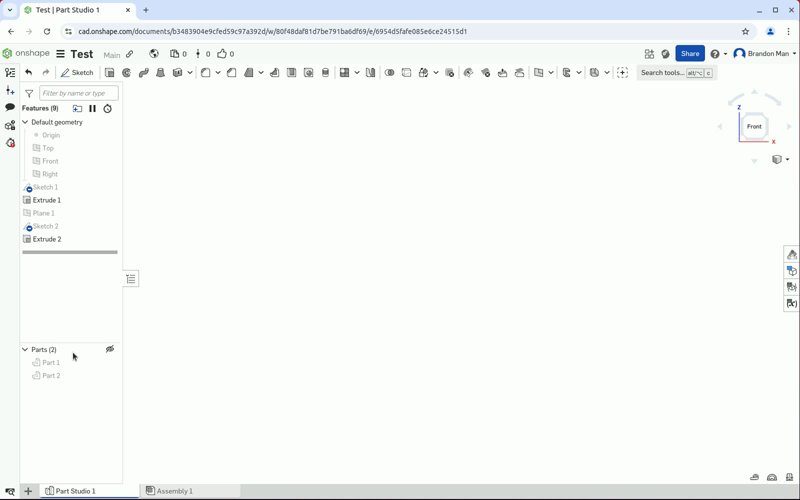
key_up(shift)
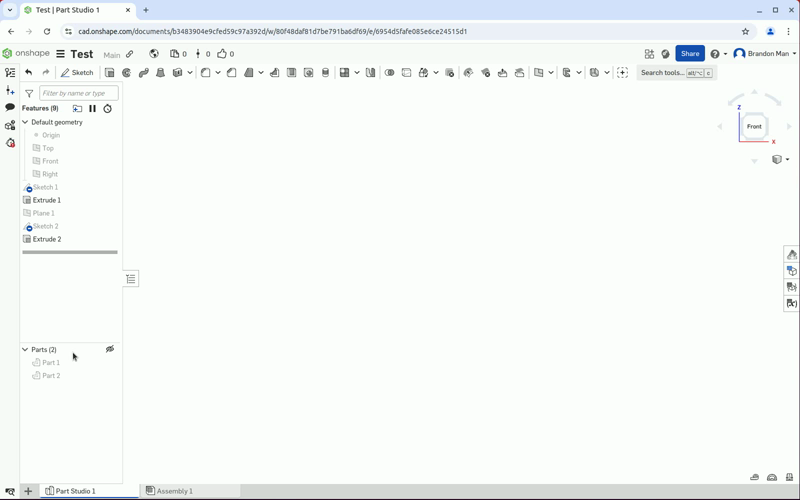
mouse_move(73, 352)
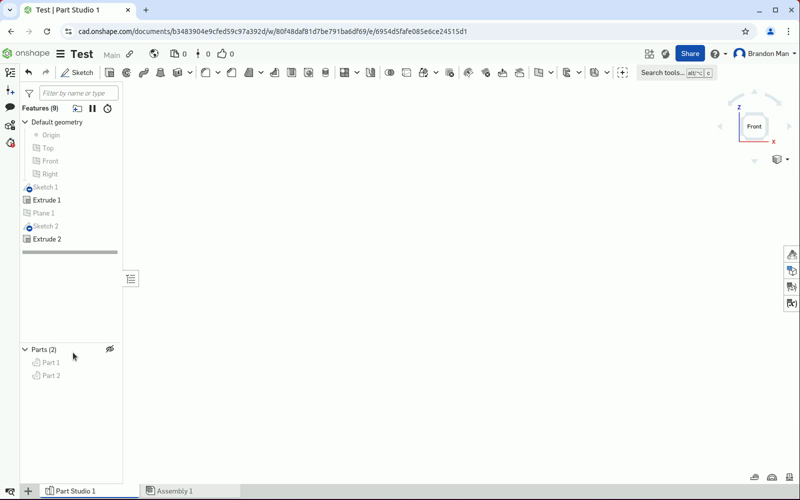
key(shift+y)
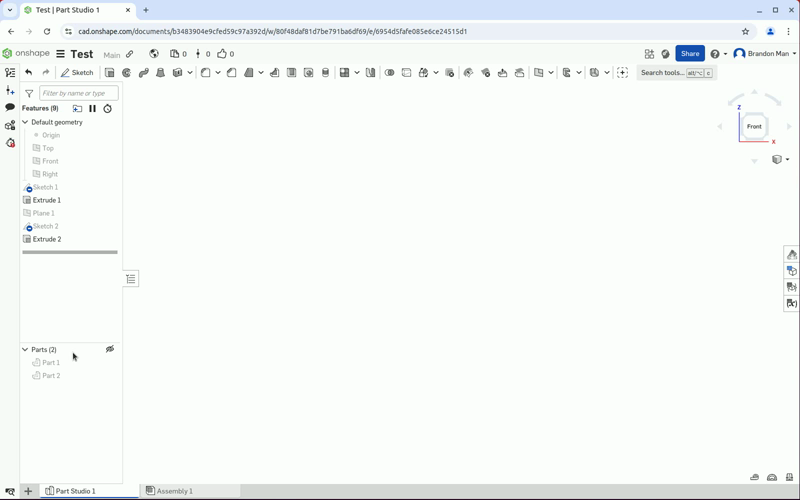
key(shift+s)
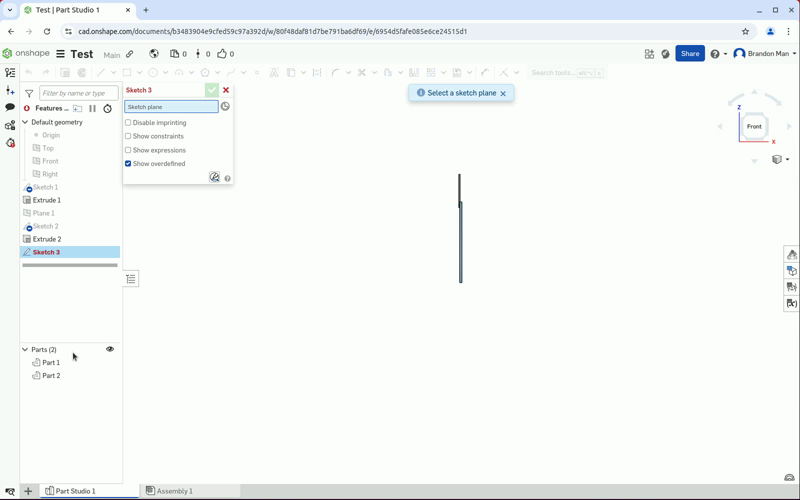
mouse_move(73, 163)
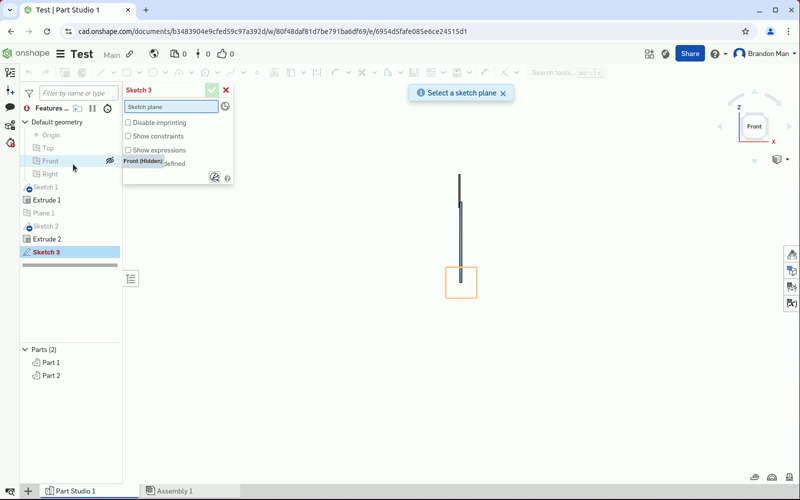
click(73, 163)
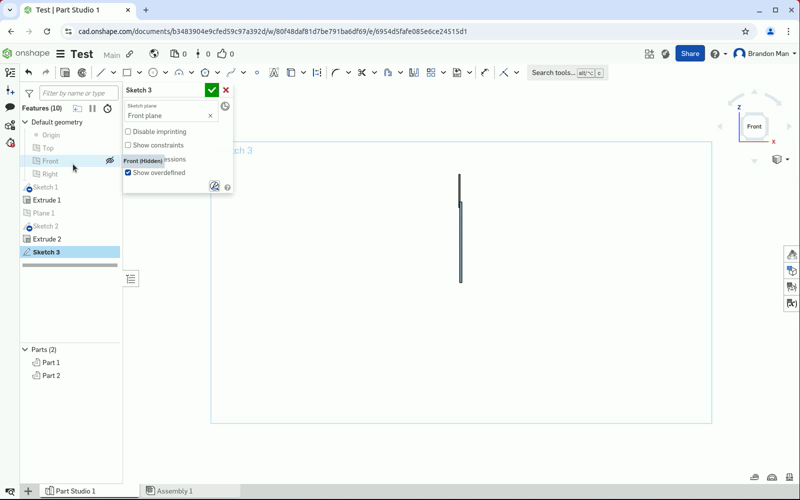
mouse_move(73, 352)
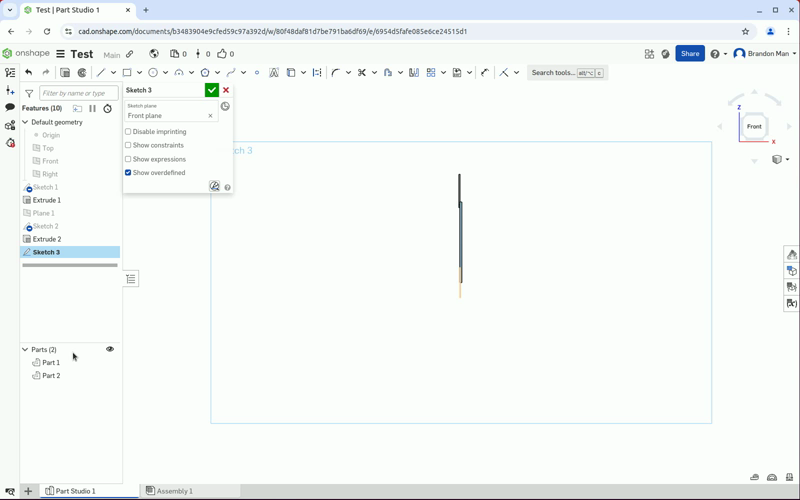
key(y)
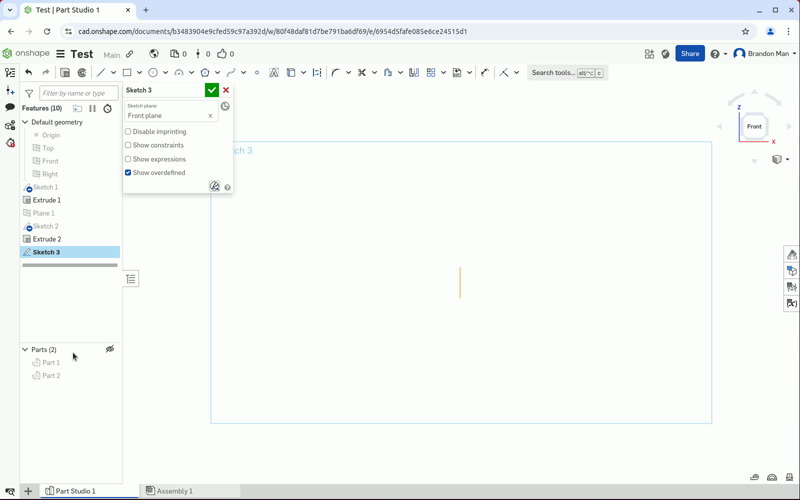
key(l)
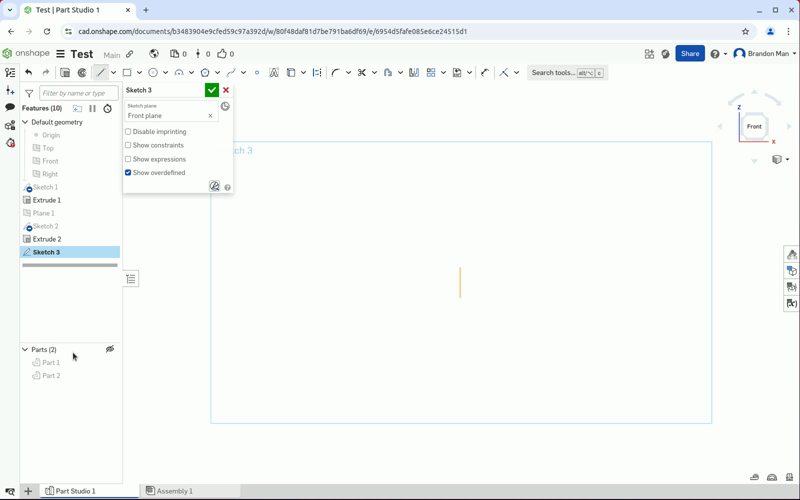
key_down(shift)
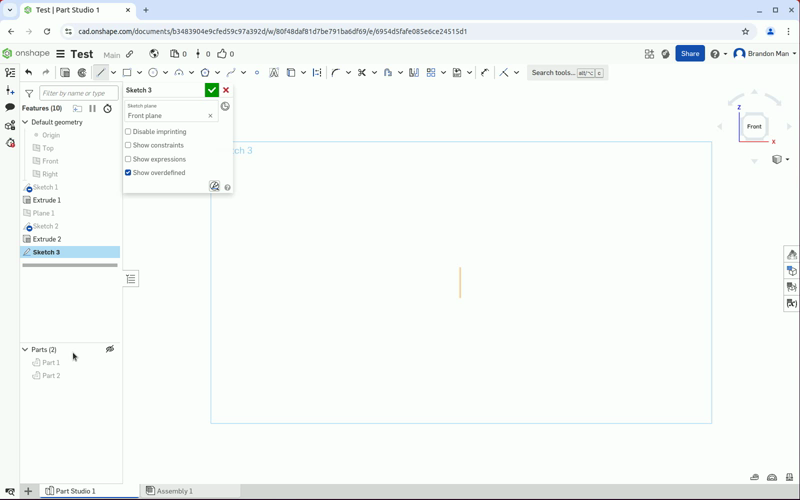
mouse_move(424, 225)
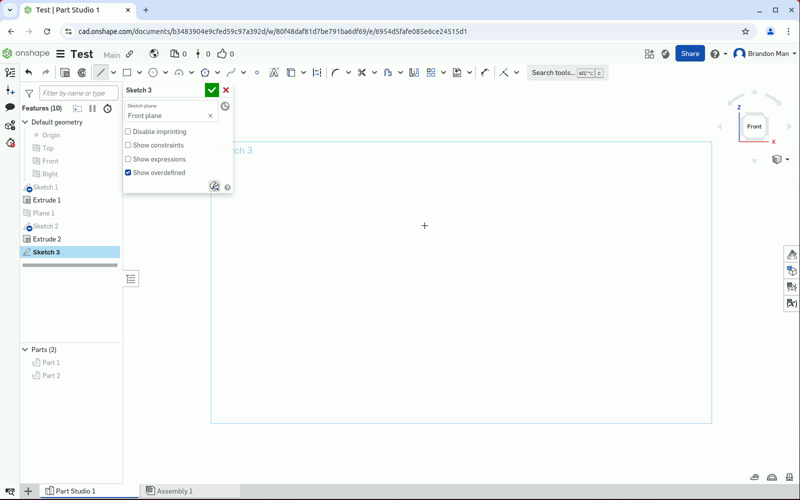
click(424, 225)
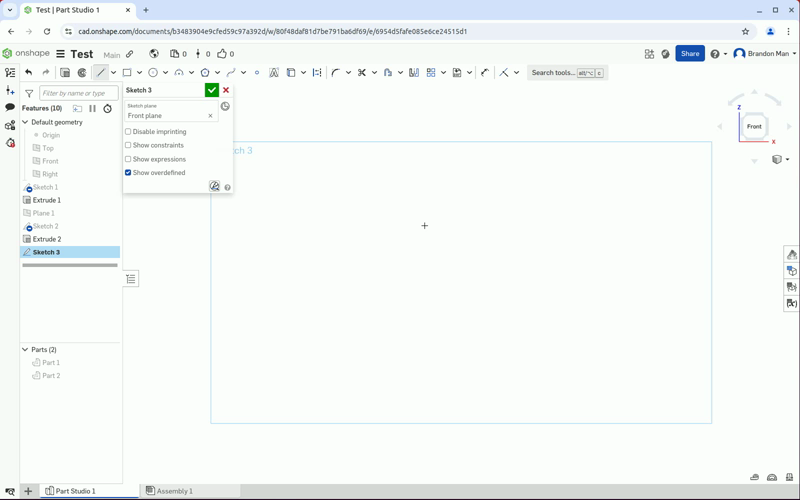
key_up(shift)
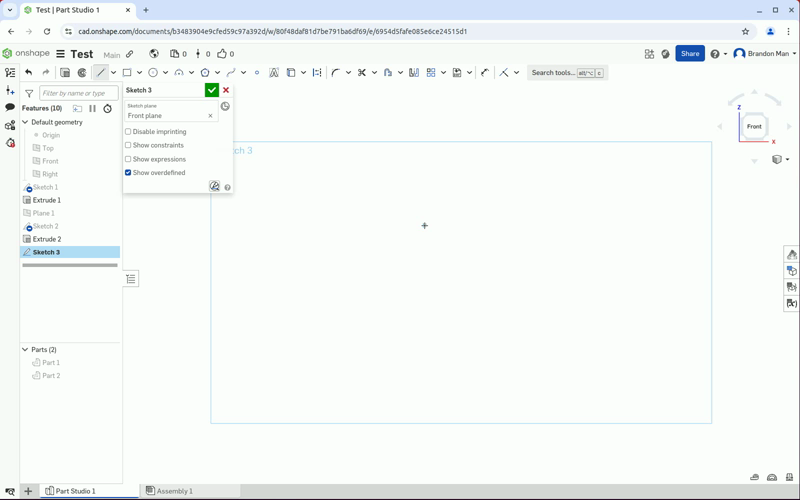
key_down(shift)
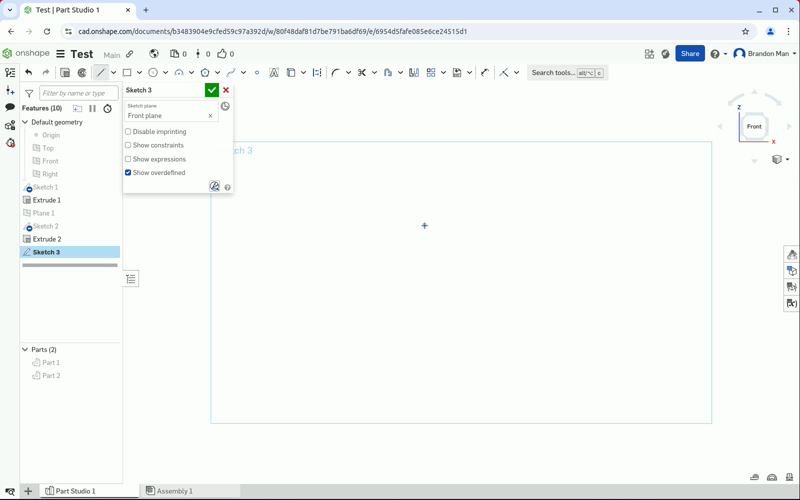
key_up(shift)
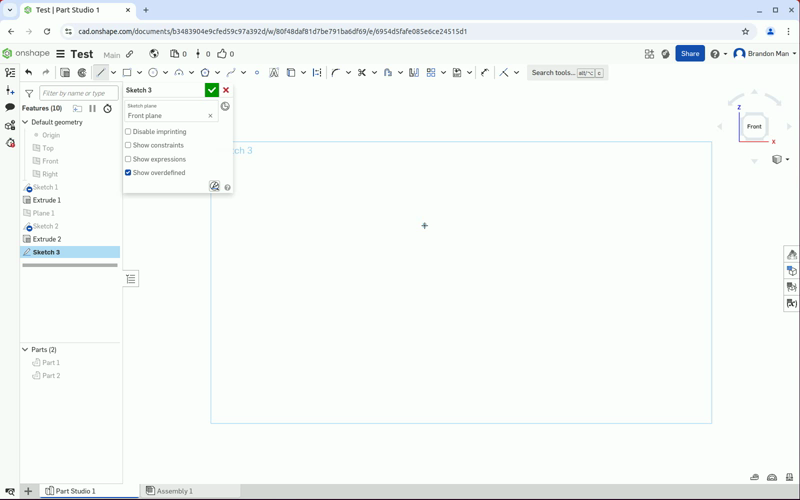
key_down(shift)
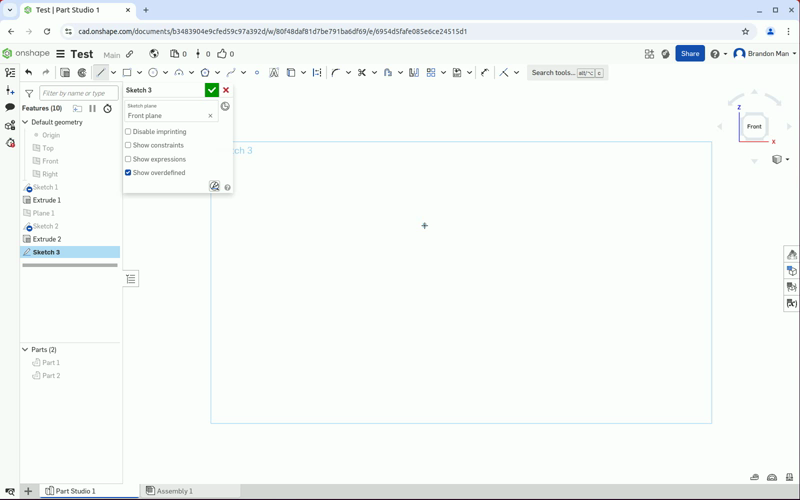
mouse_move(454, 225)
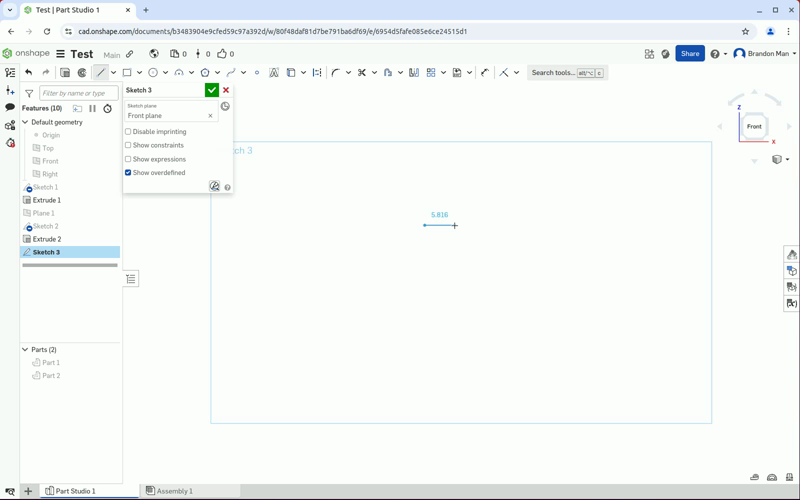
mouse_move(425, 225)
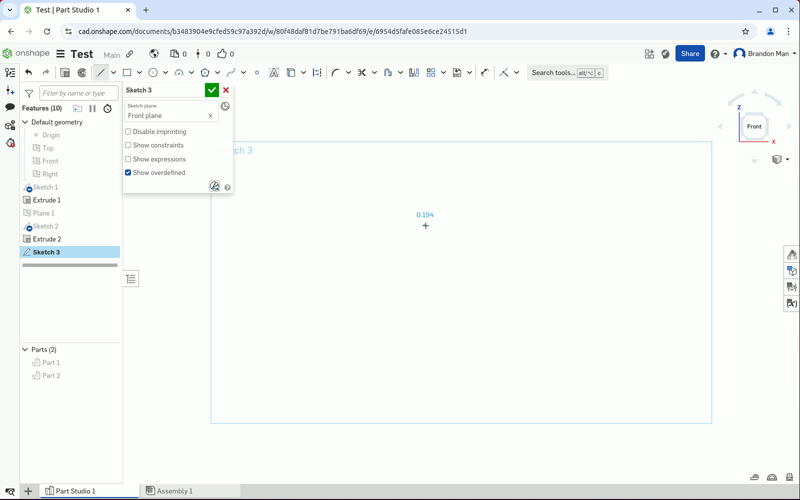
scroll(6)
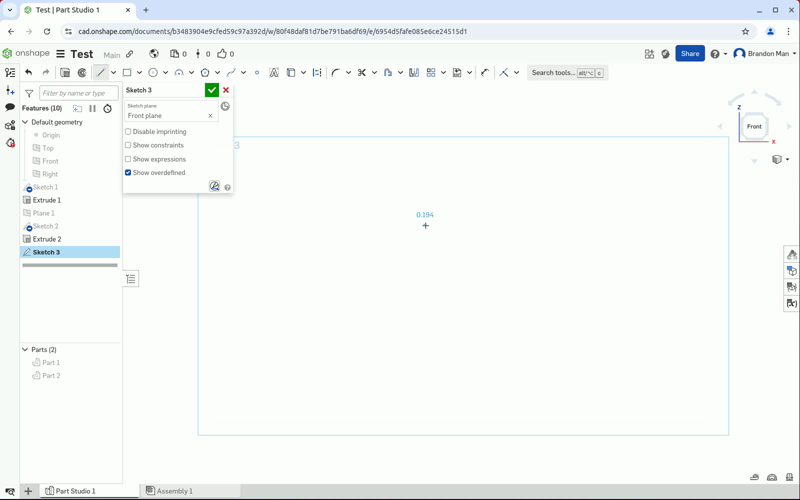
scroll(6)
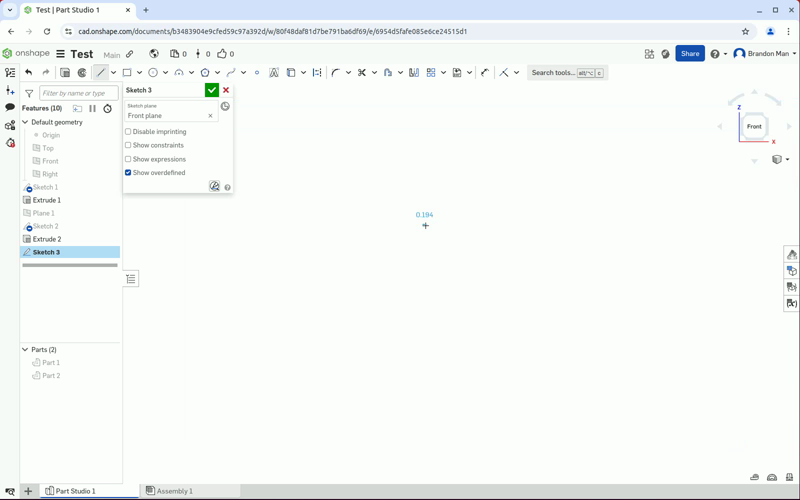
scroll(6)
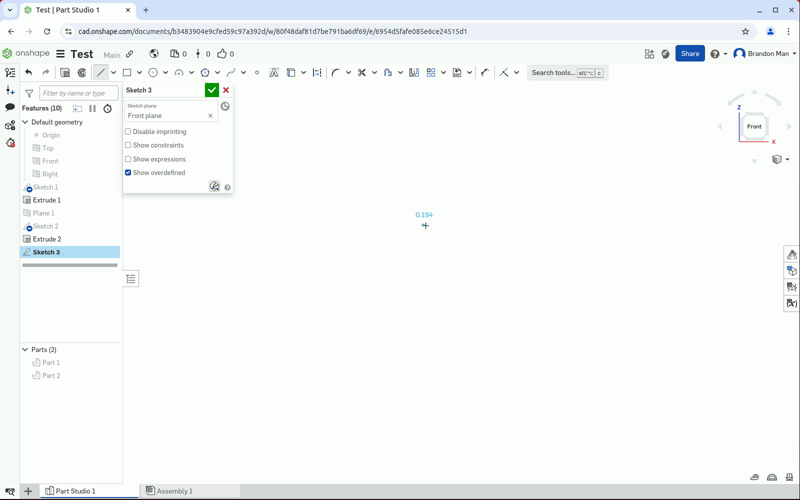
scroll(6)
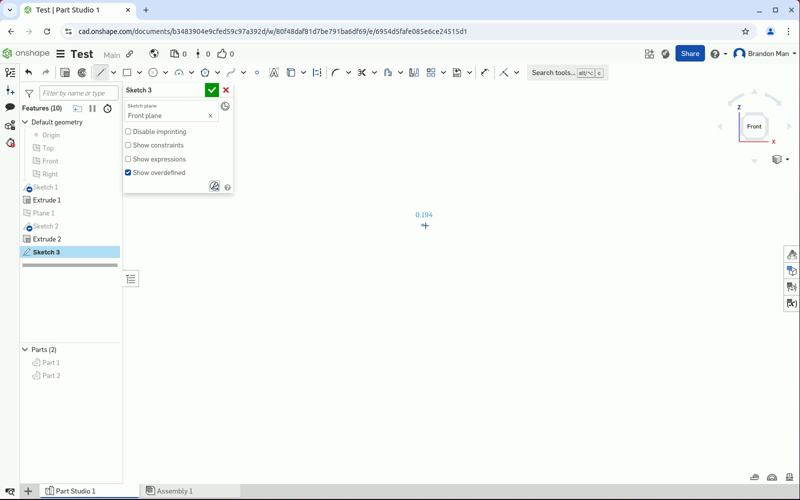
scroll(6)
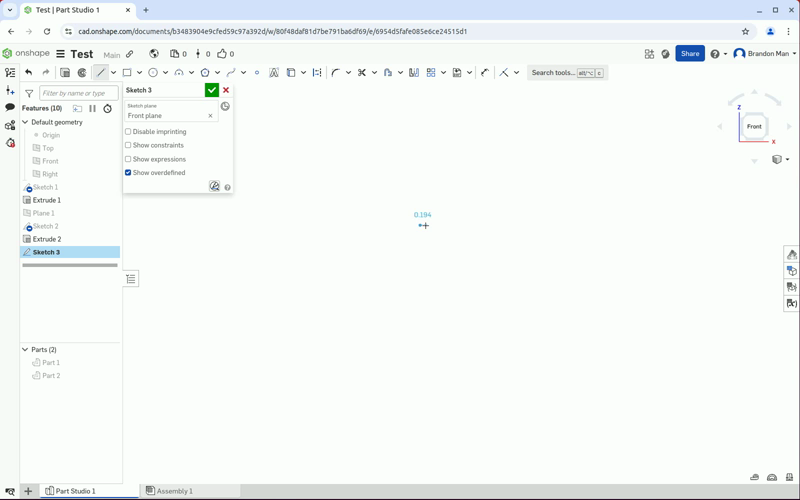
scroll(6)
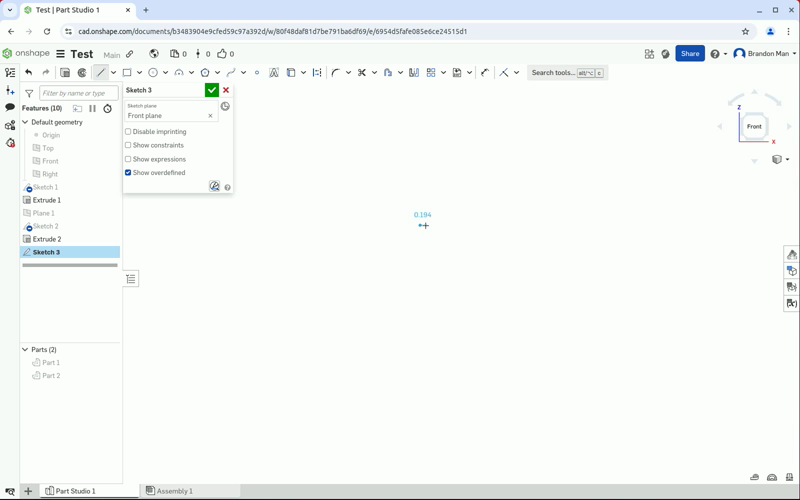
scroll(6)
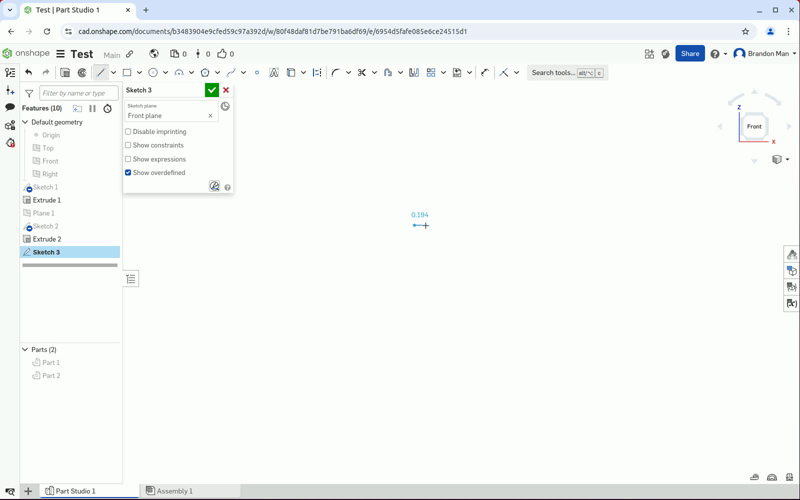
click(425, 225)
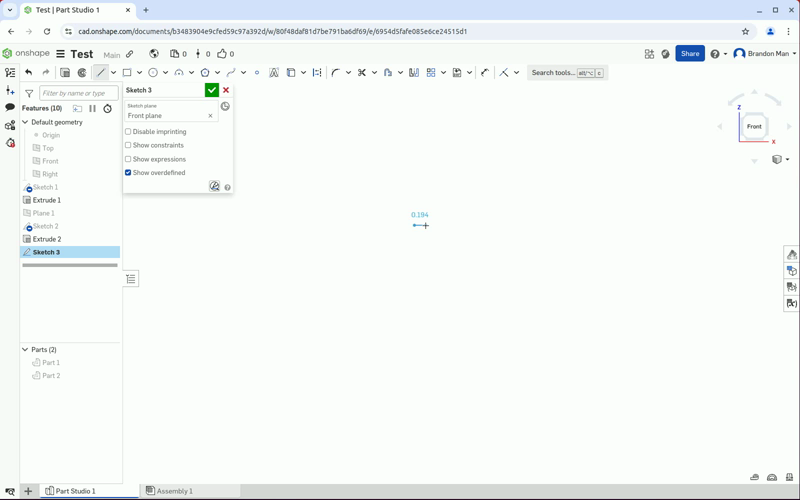
scroll(-6)
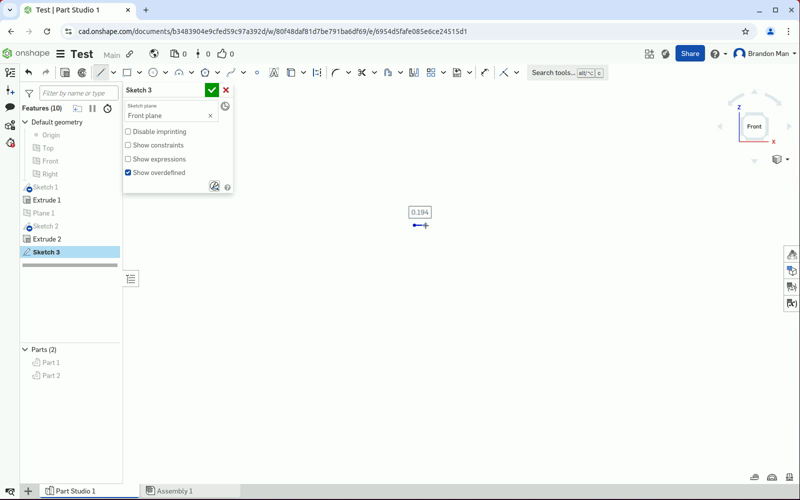
scroll(-6)
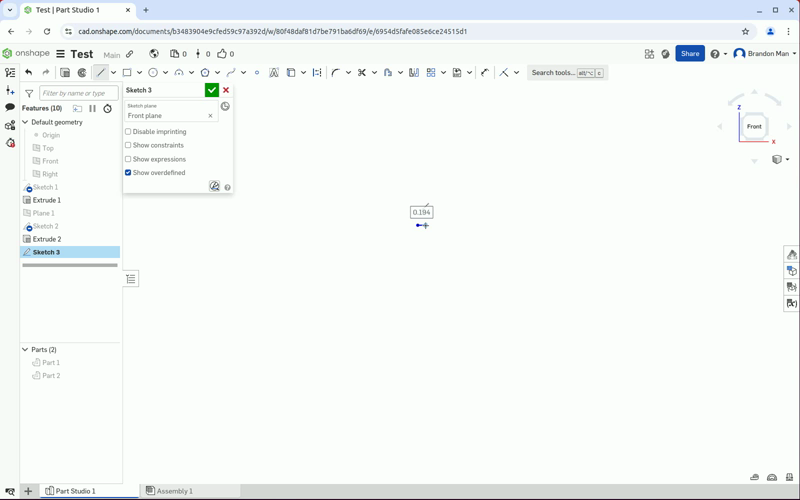
scroll(-6)
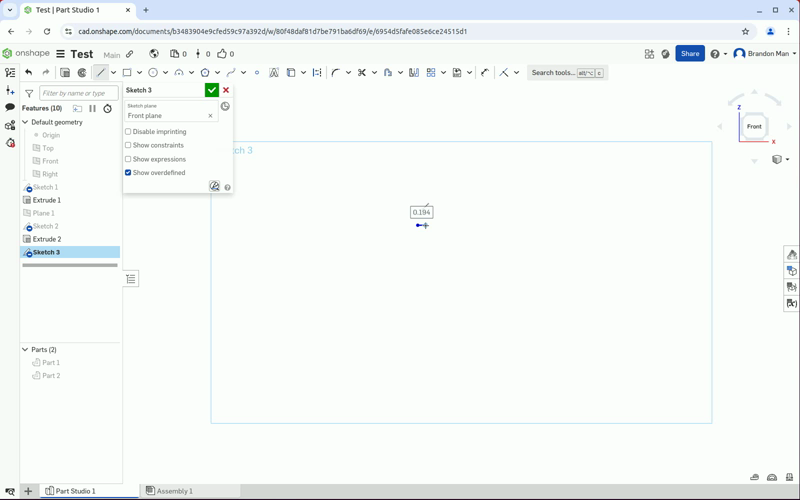
scroll(-6)
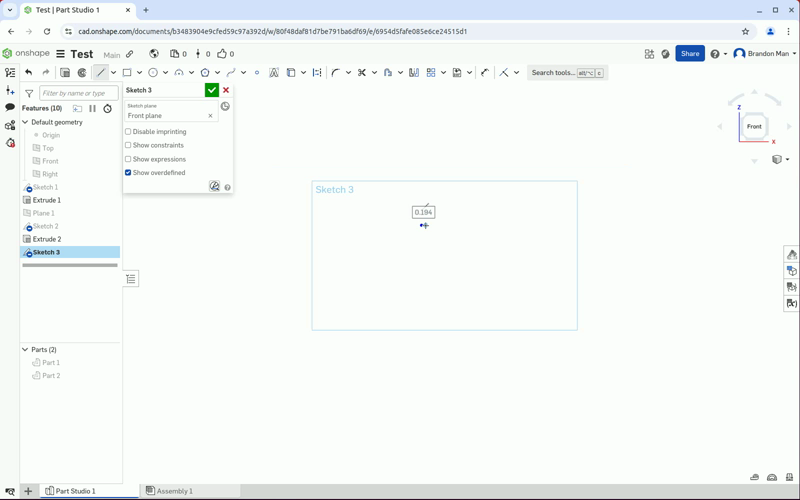
scroll(-6)
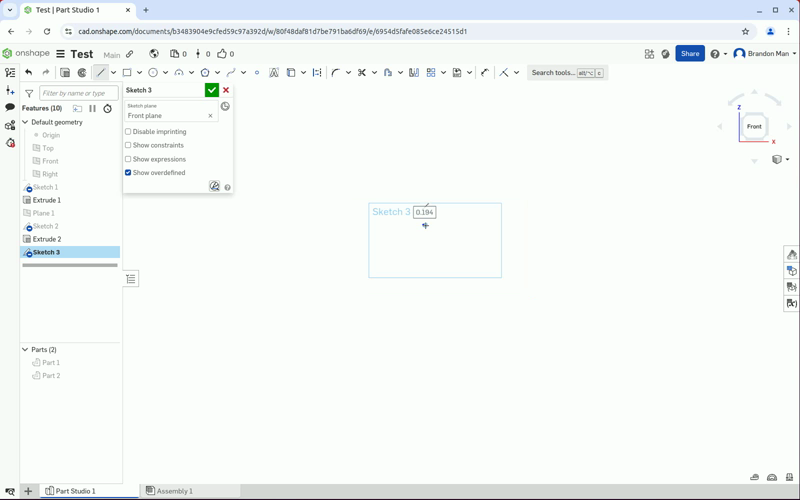
scroll(-6)
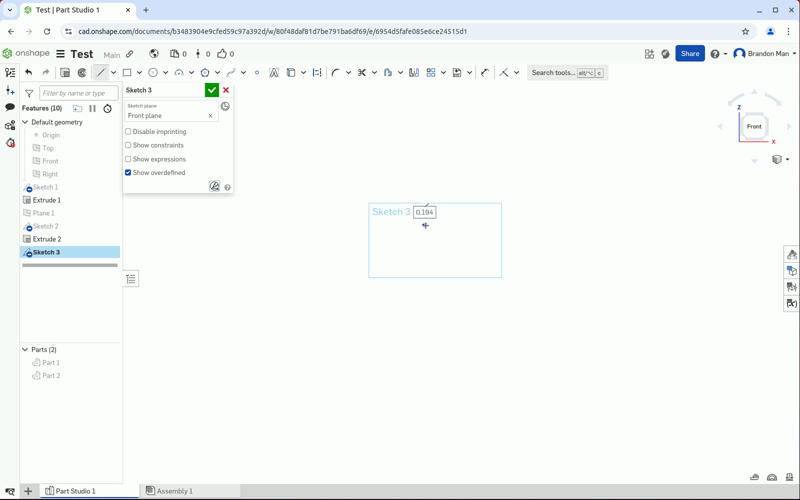
scroll(-6)
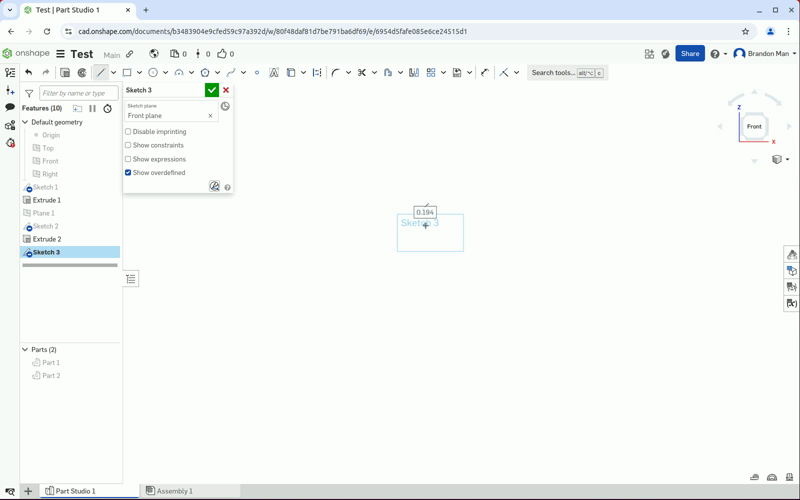
key_up(shift)
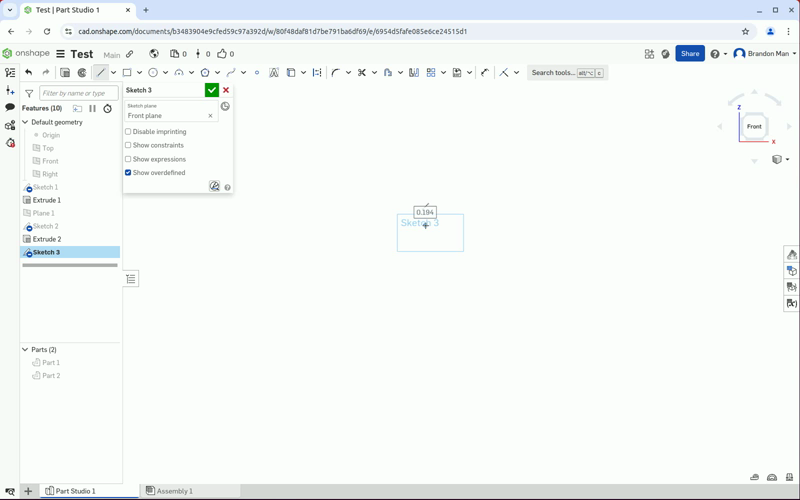
key_down(shift)
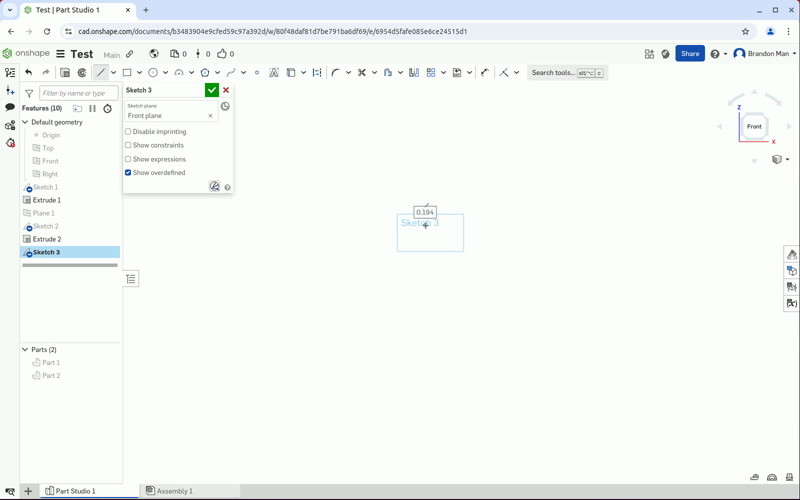
mouse_move(455, 225)
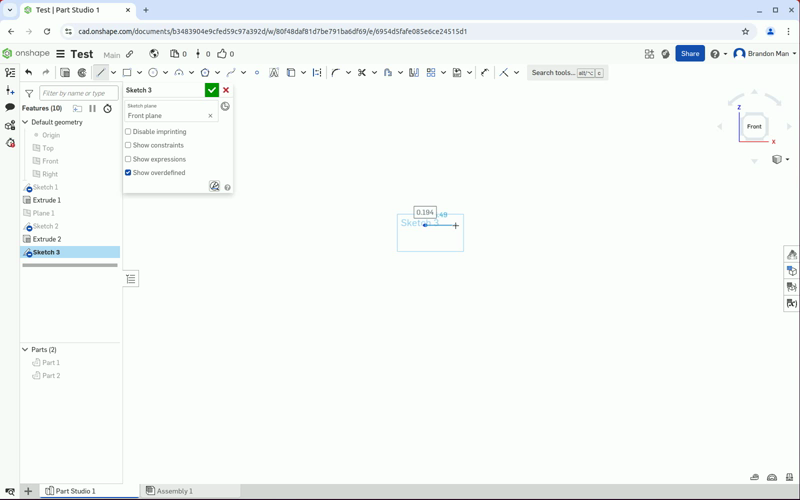
mouse_move(425, 223)
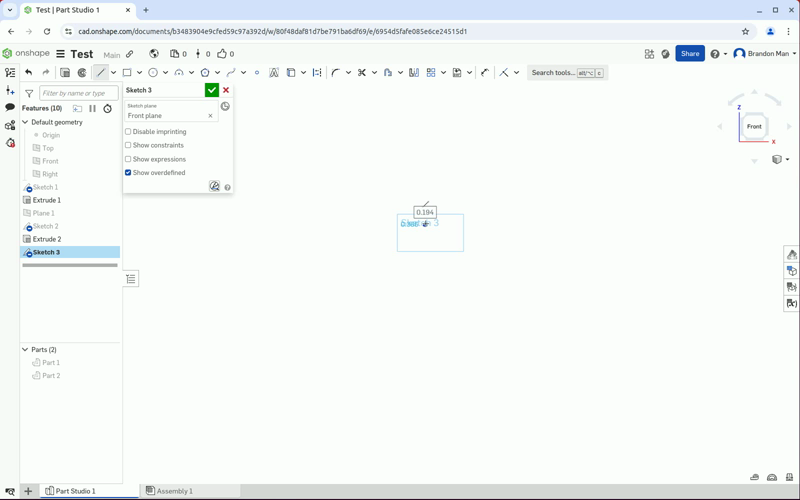
scroll(6)
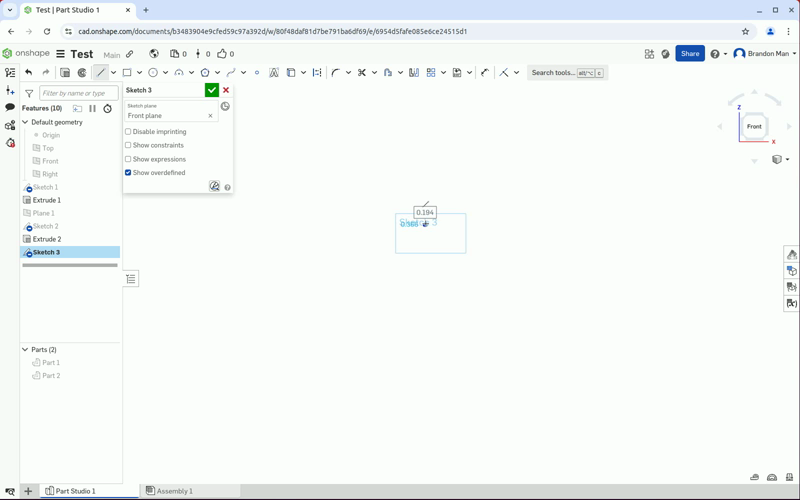
scroll(6)
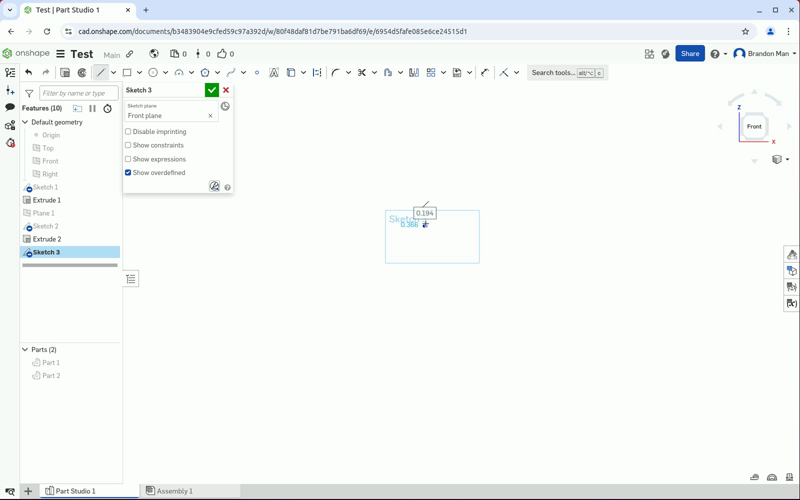
scroll(6)
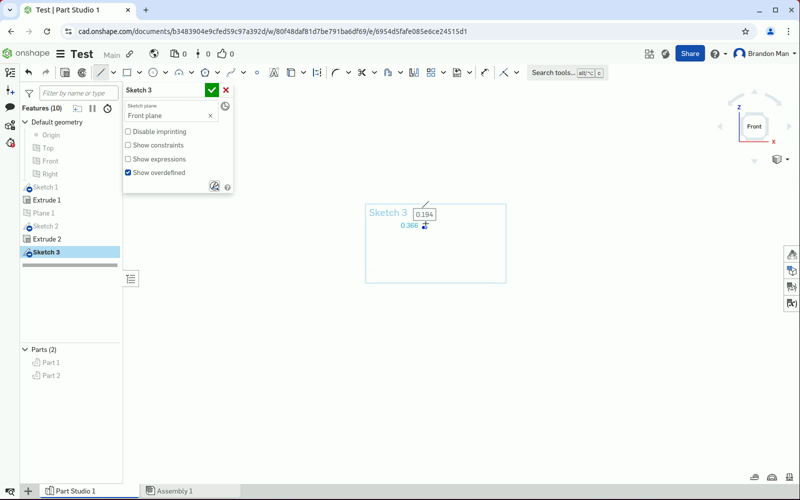
scroll(6)
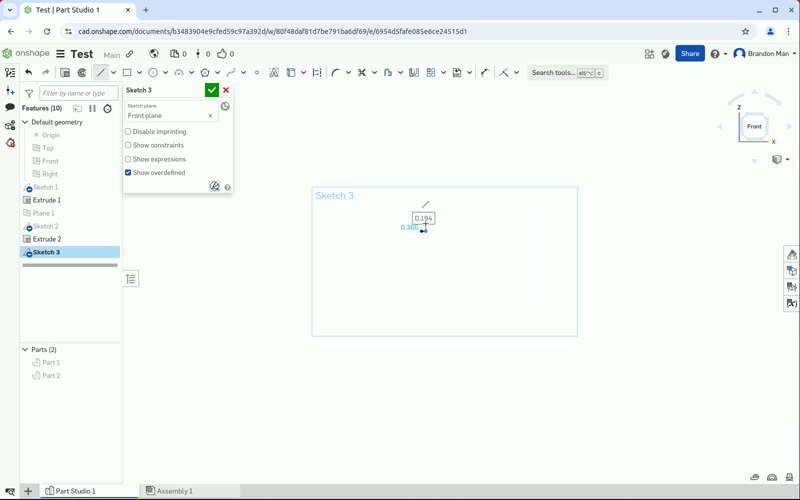
scroll(6)
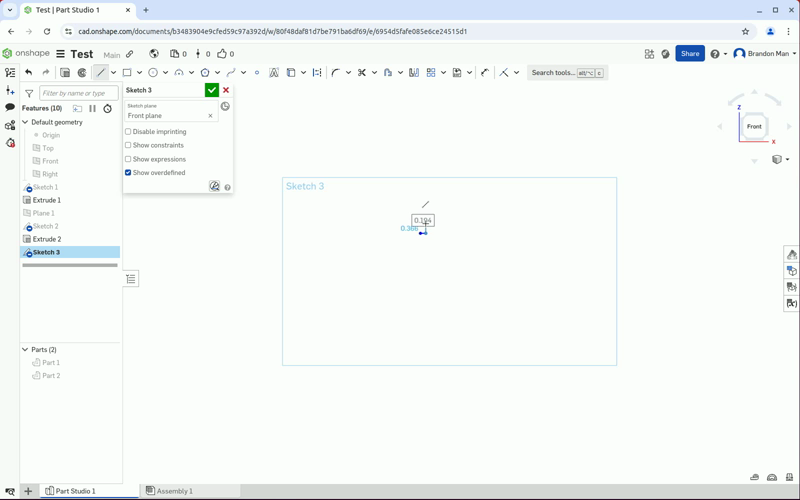
scroll(6)
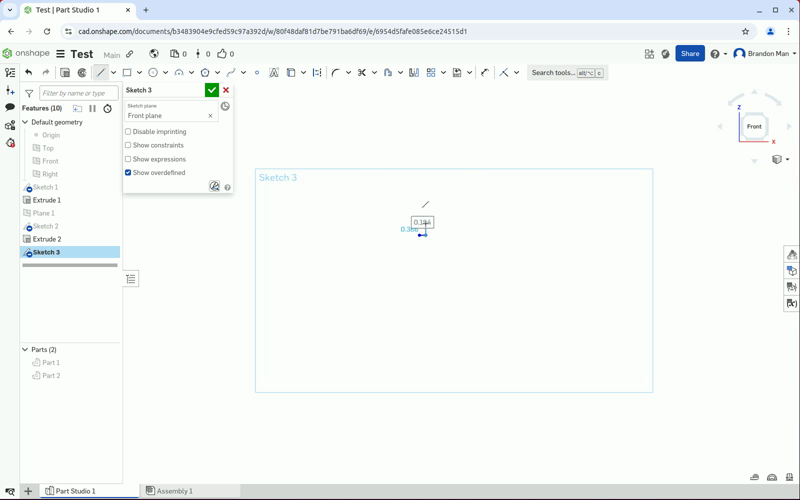
scroll(6)
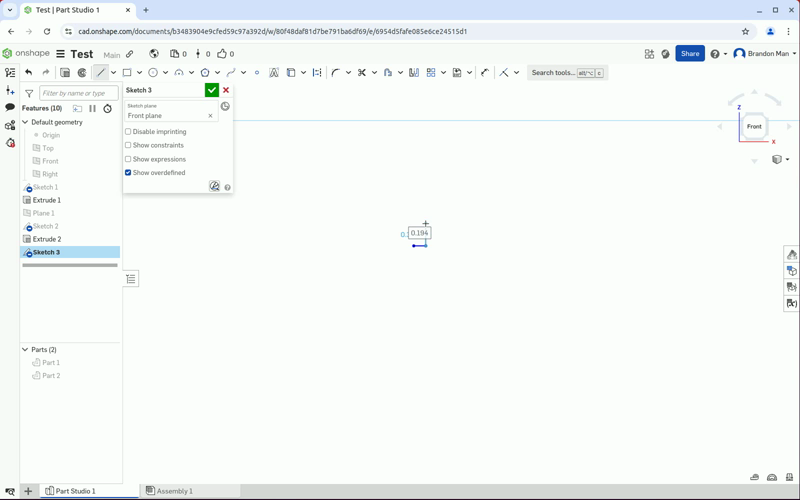
click(425, 223)
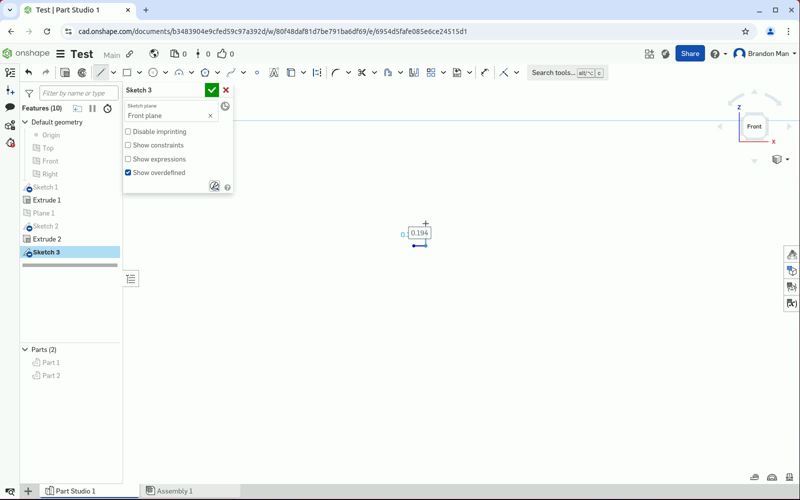
scroll(-6)
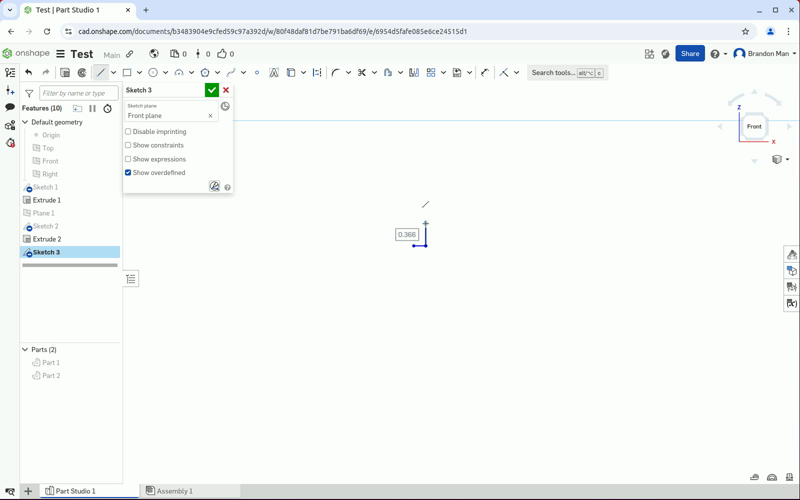
scroll(-6)
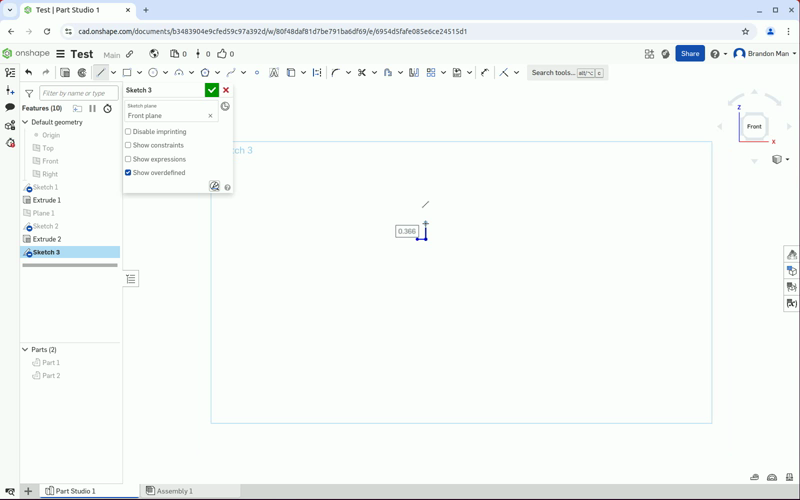
scroll(-6)
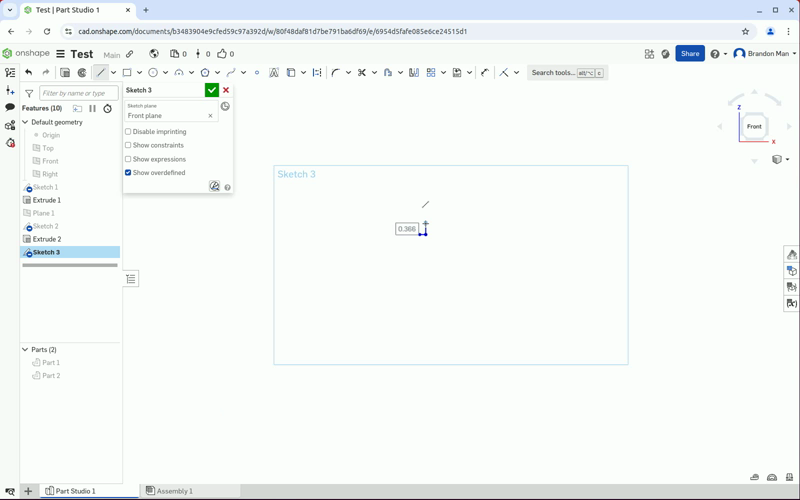
scroll(-6)
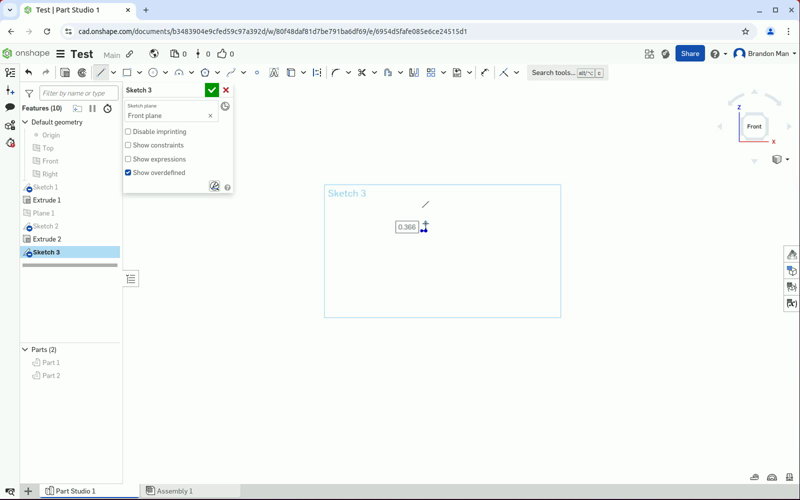
scroll(-6)
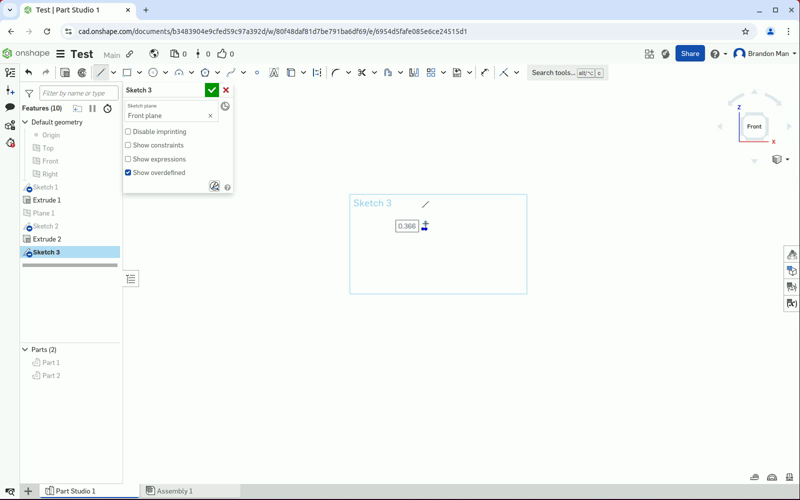
scroll(-6)
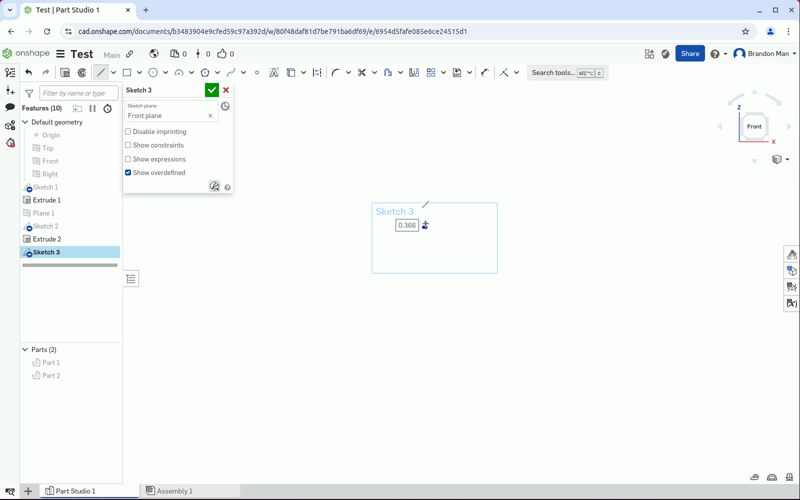
scroll(-6)
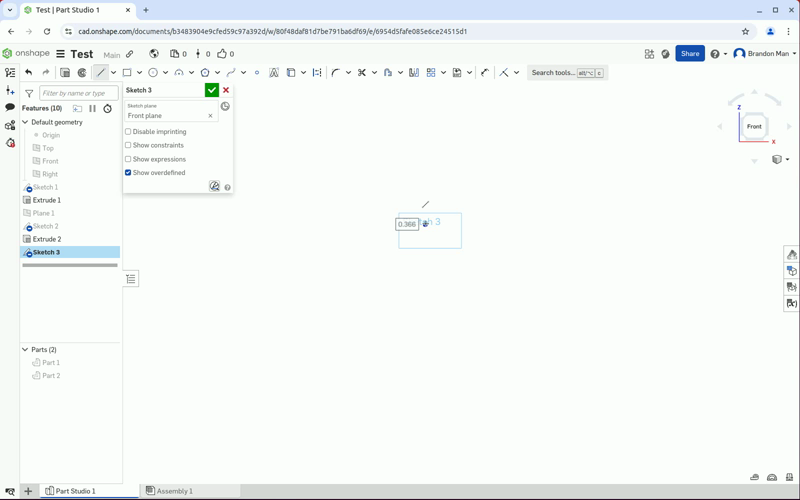
key_up(shift)
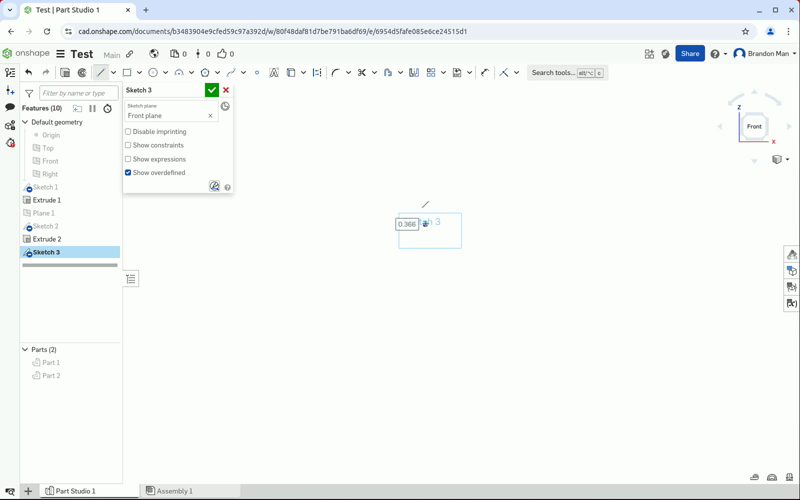
key_down(shift)
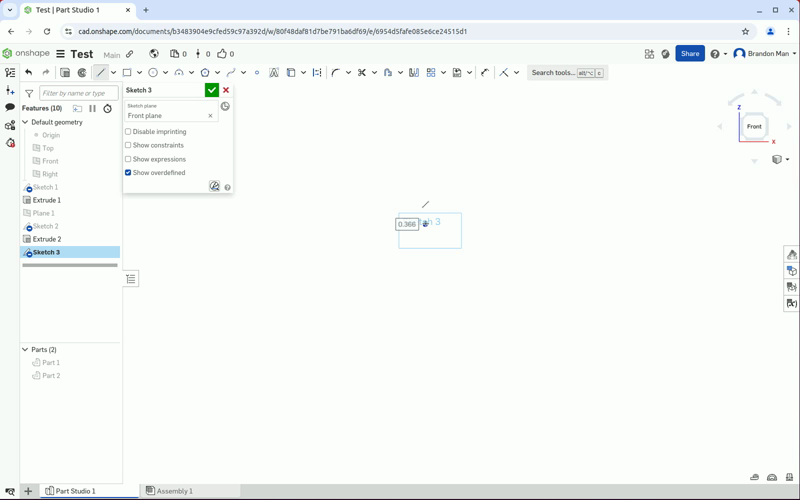
mouse_move(455, 223)
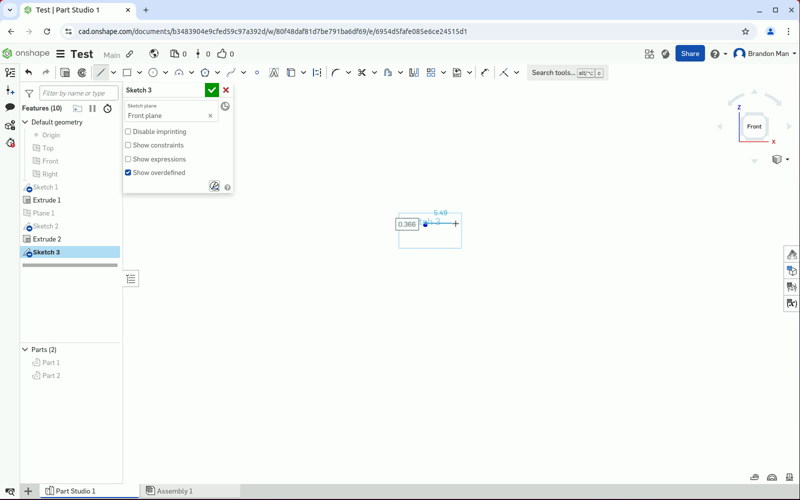
mouse_move(424, 223)
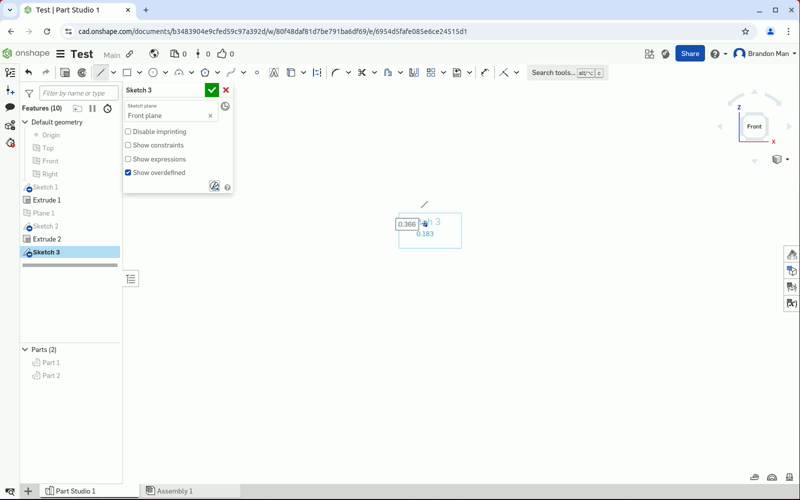
scroll(6)
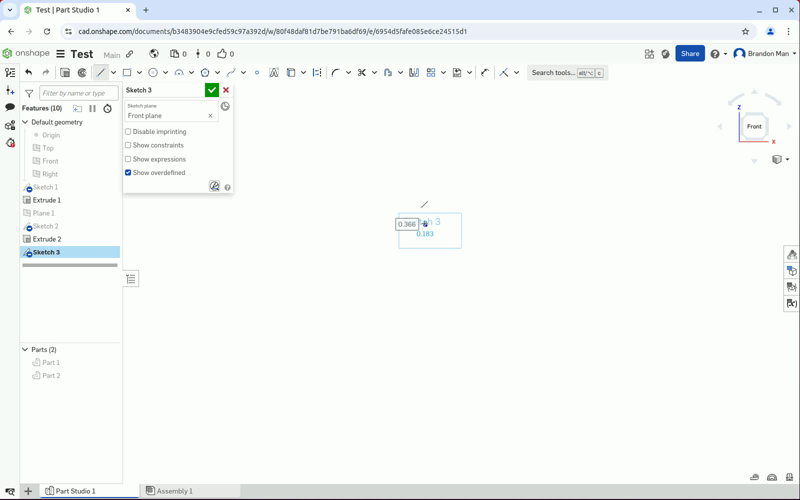
scroll(6)
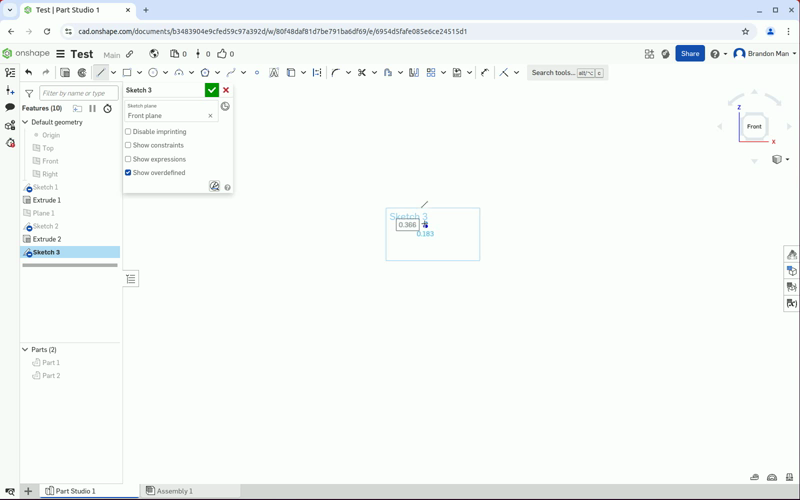
scroll(6)
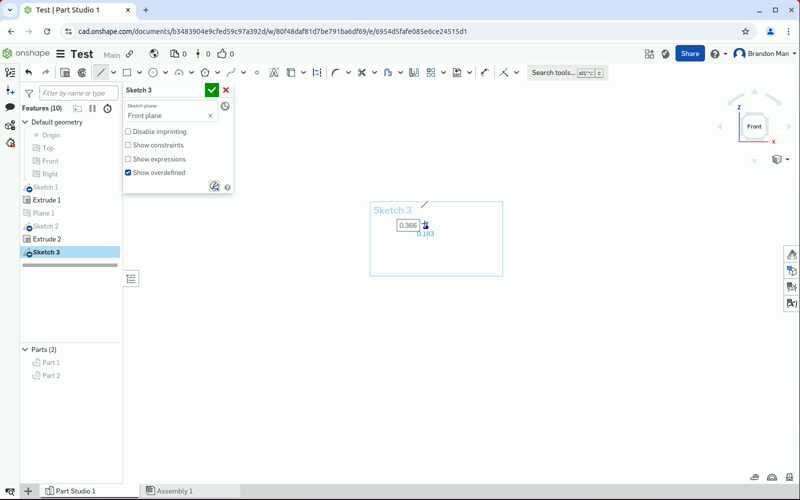
scroll(6)
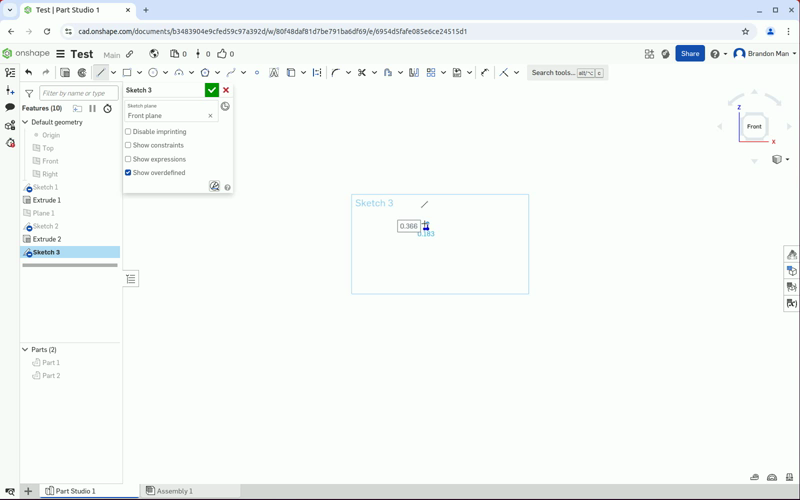
scroll(6)
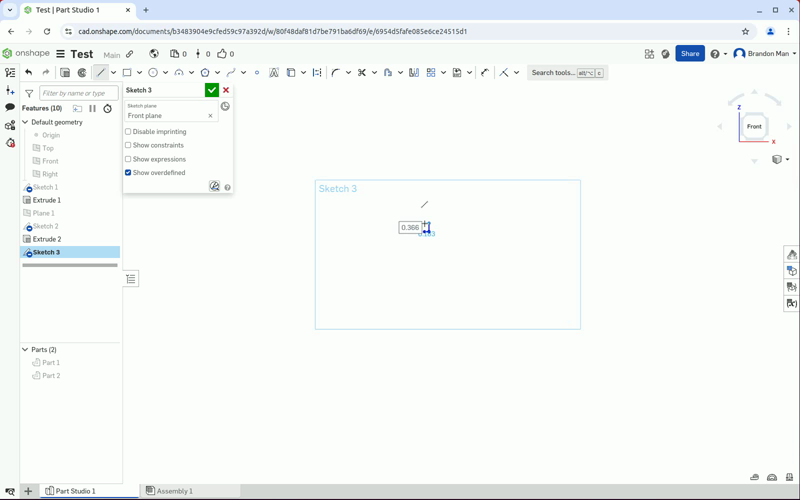
scroll(6)
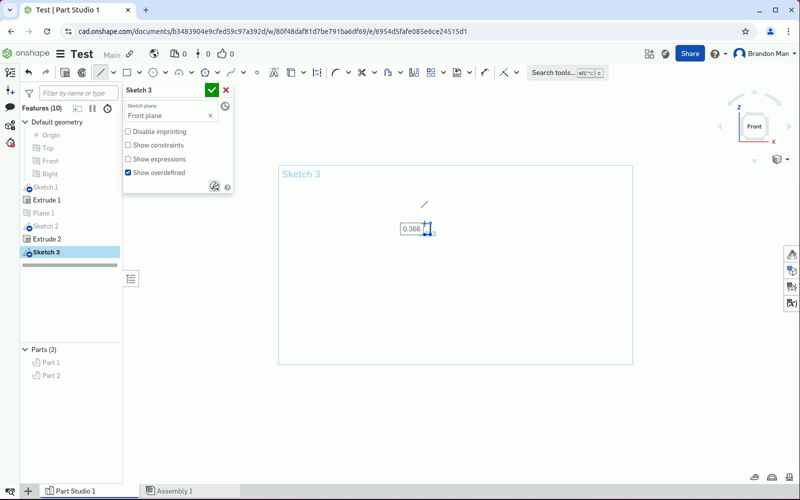
scroll(6)
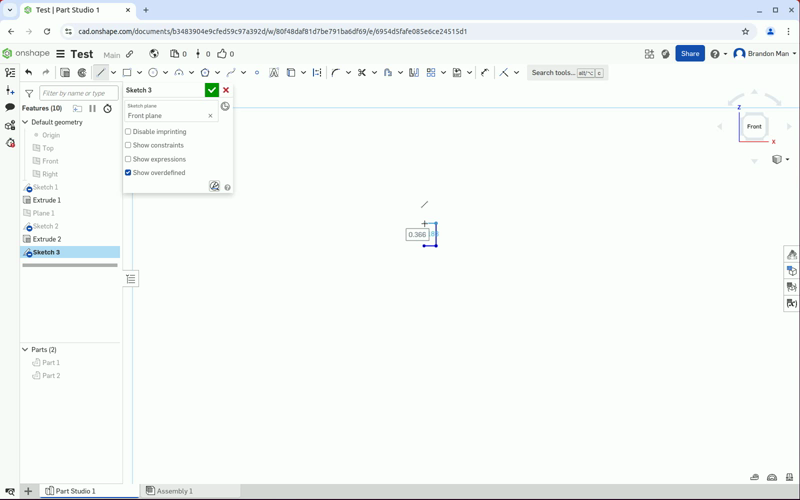
click(424, 223)
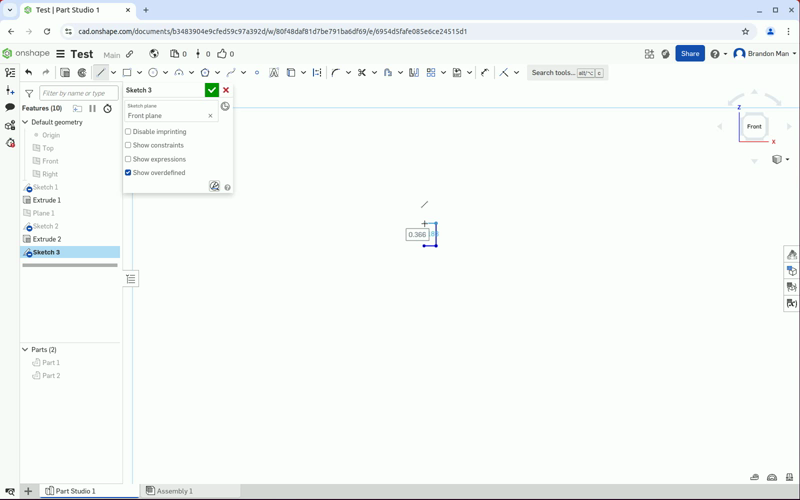
scroll(-6)
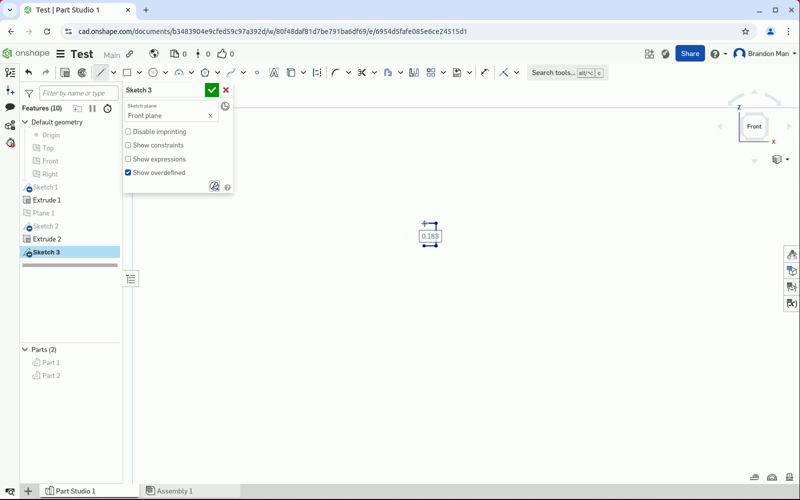
scroll(-6)
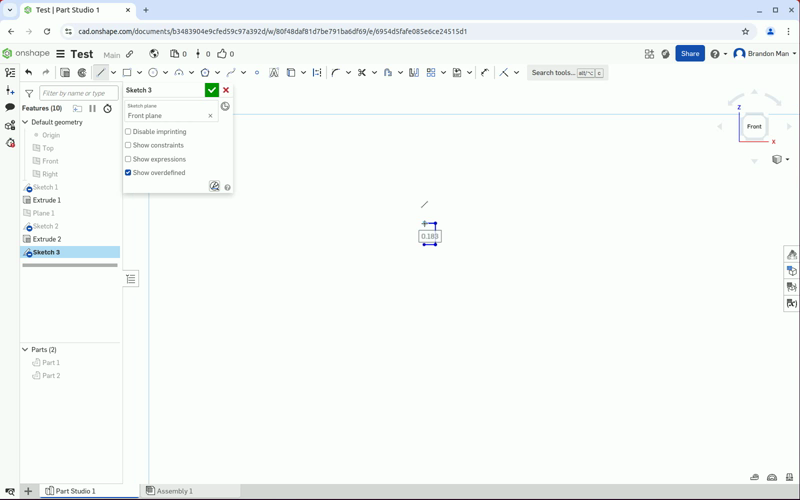
scroll(-6)
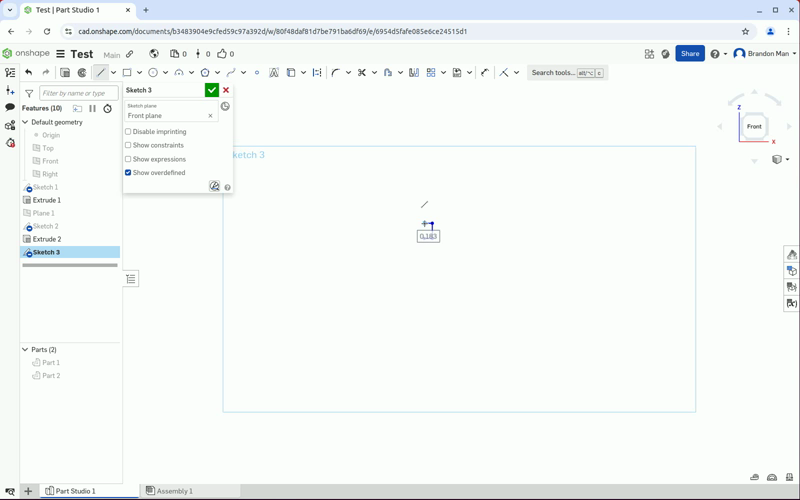
scroll(-6)
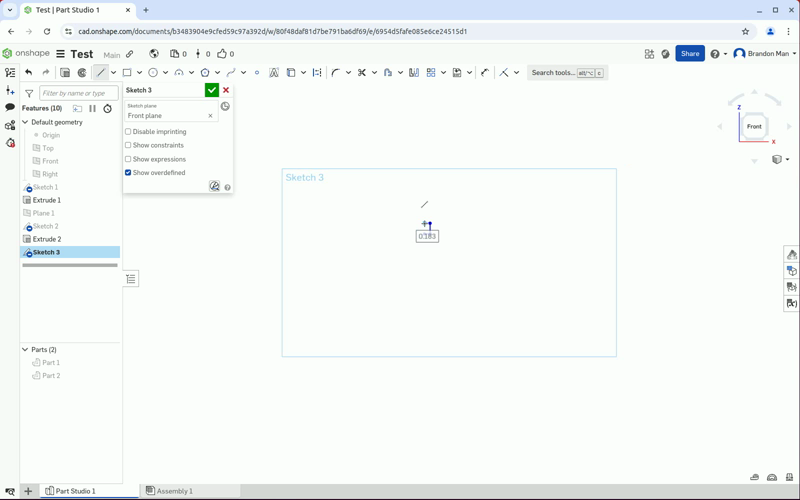
scroll(-6)
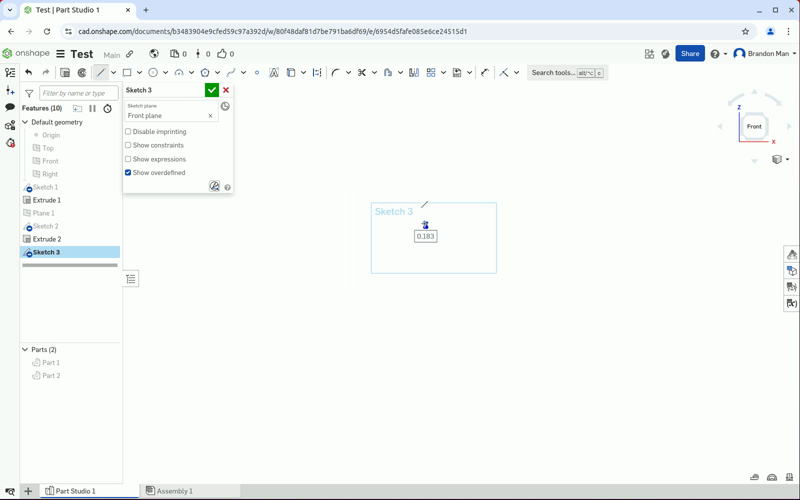
scroll(-6)
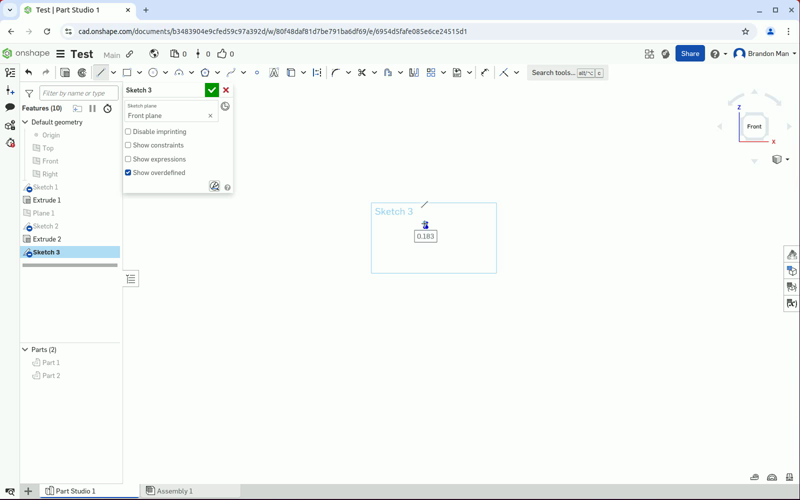
scroll(-6)
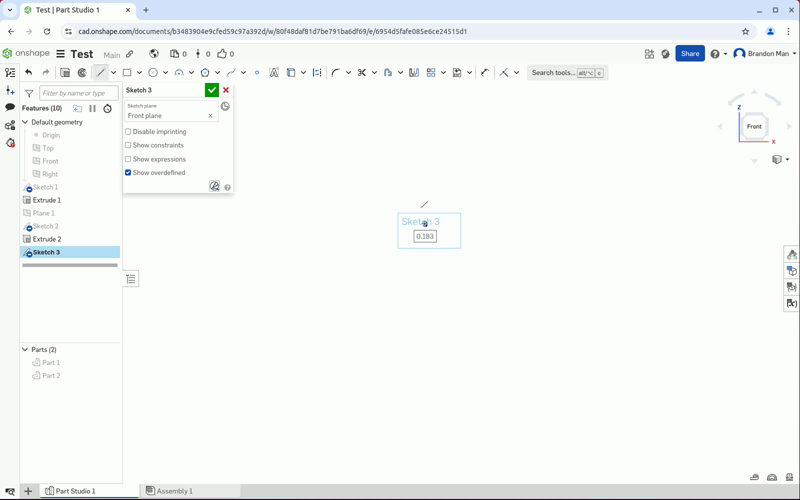
key_up(shift)
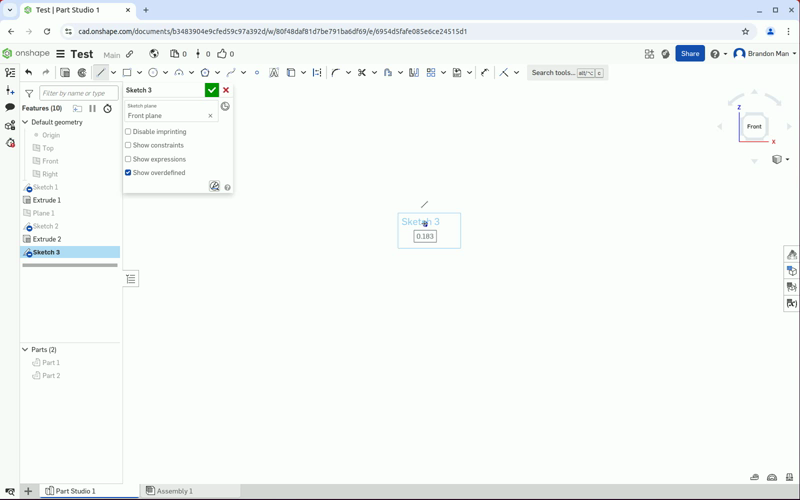
key_down(shift)
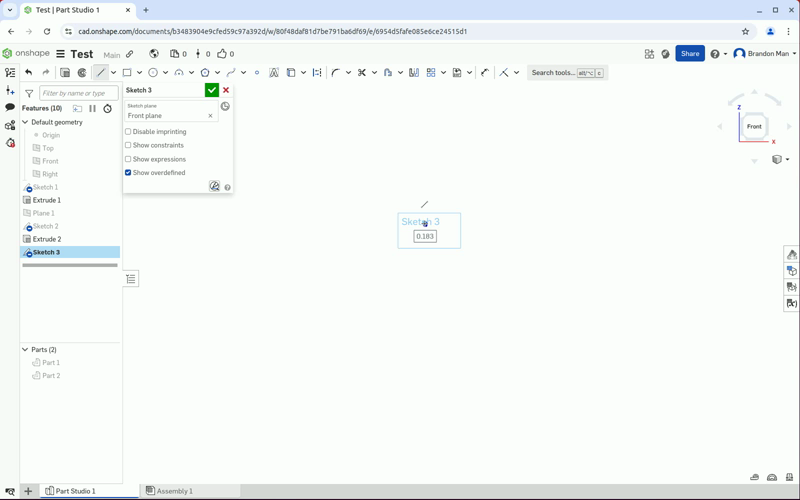
key_up(shift)
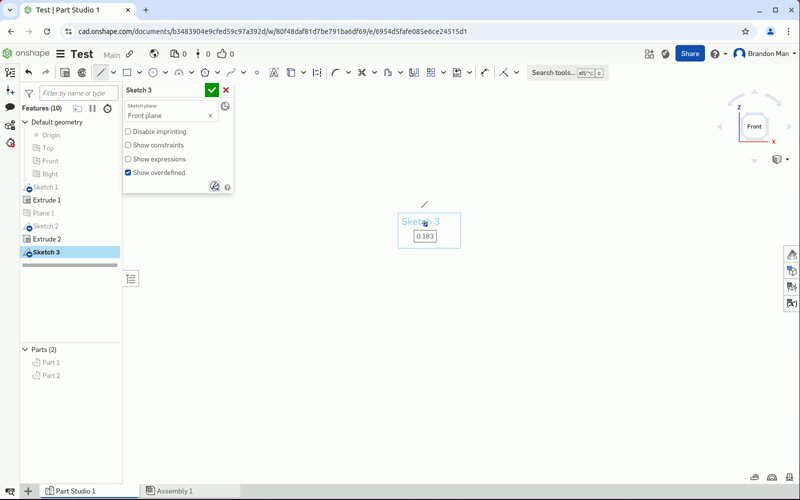
key_down(shift)
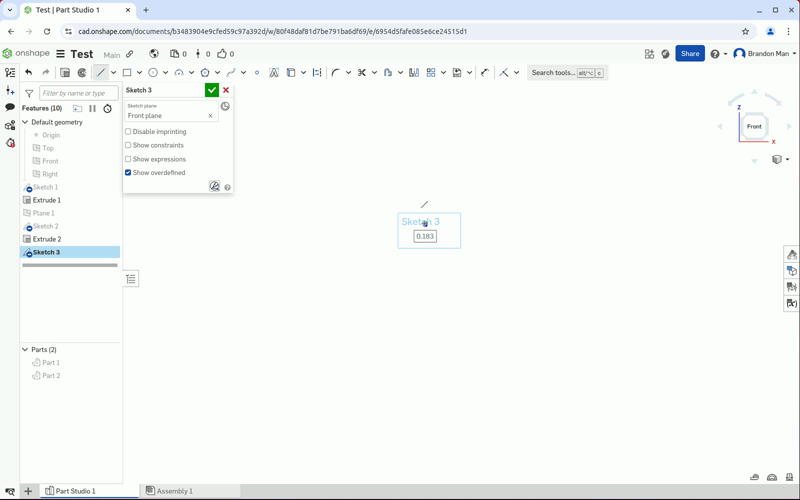
mouse_move(454, 223)
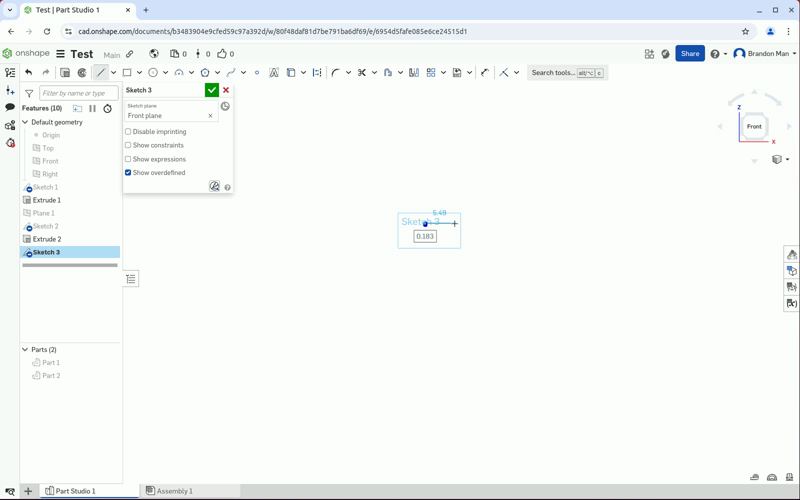
mouse_move(426, 223)
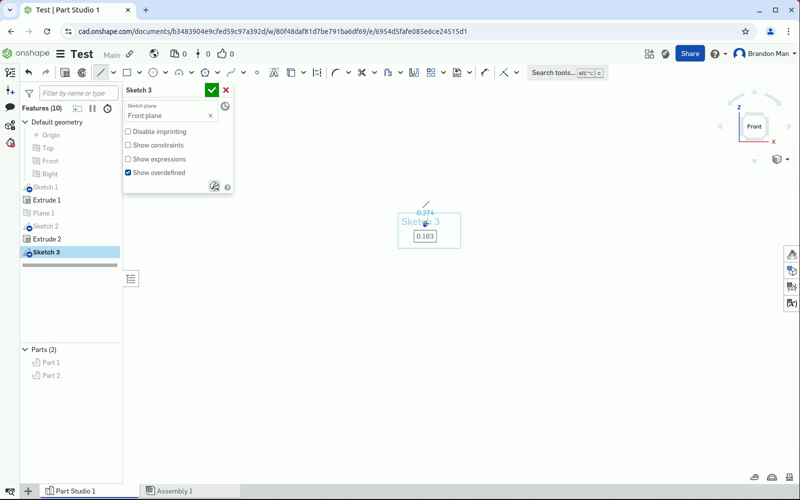
scroll(6)
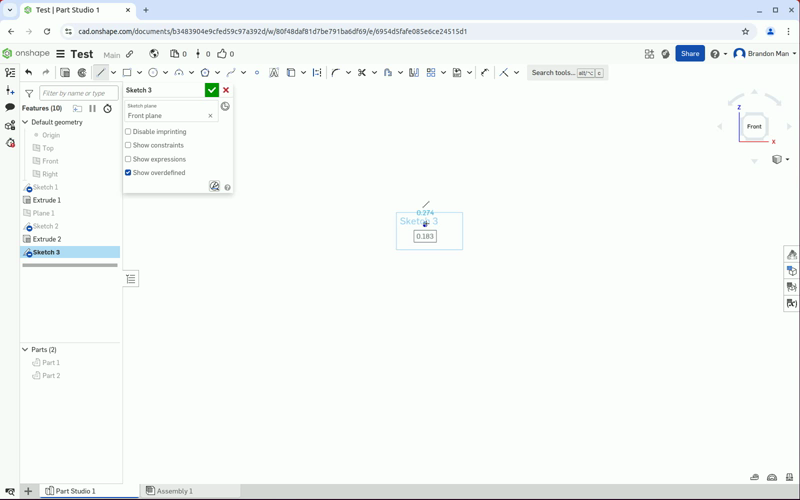
scroll(6)
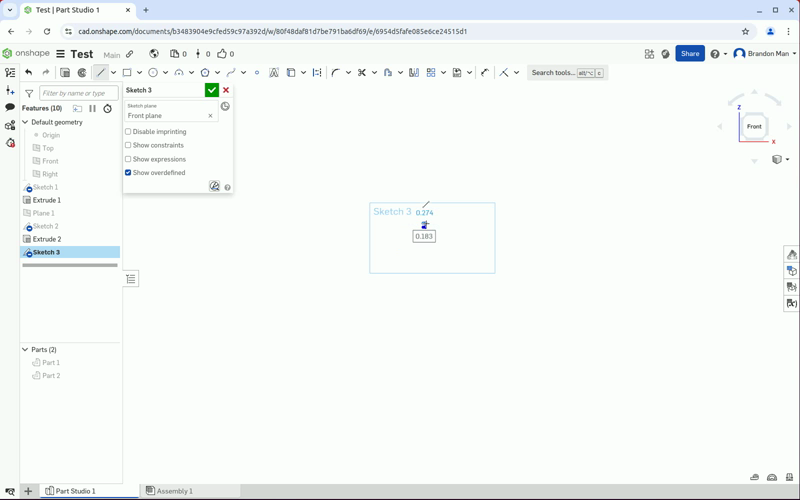
scroll(6)
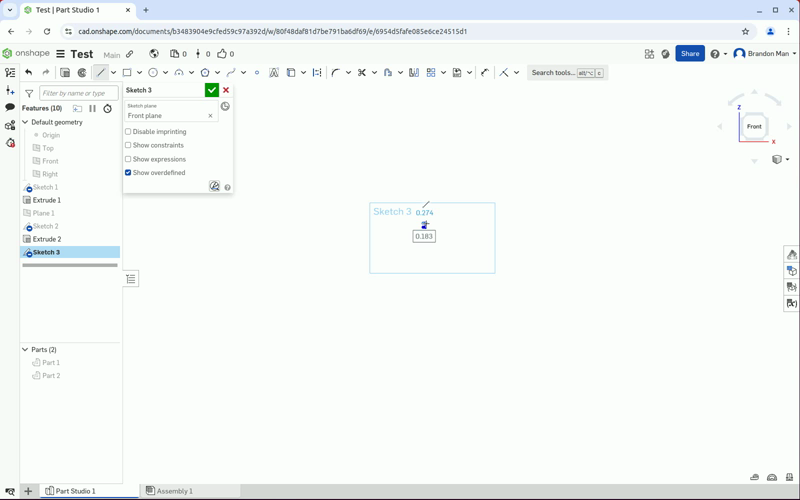
scroll(6)
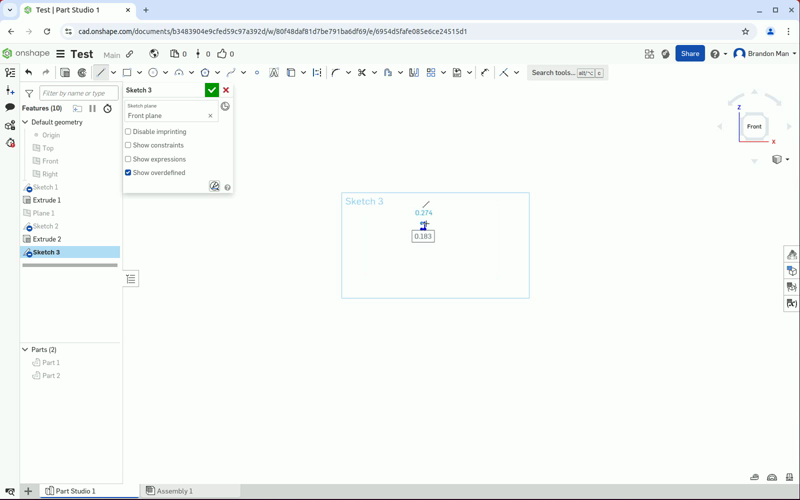
scroll(6)
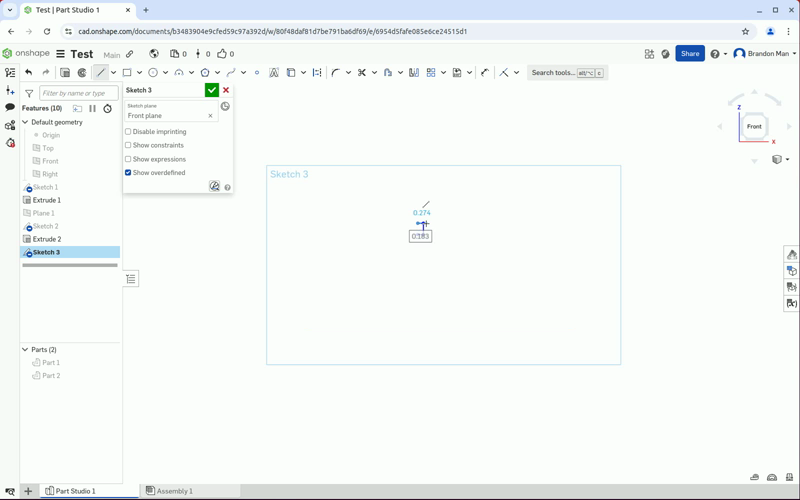
scroll(6)
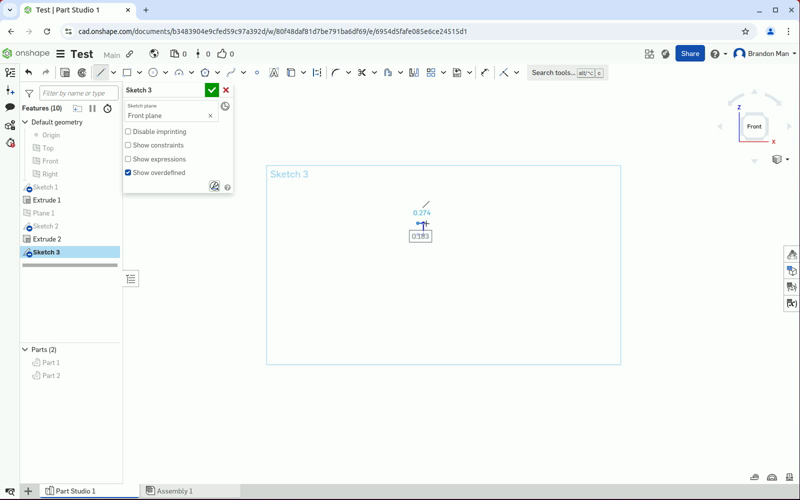
scroll(6)
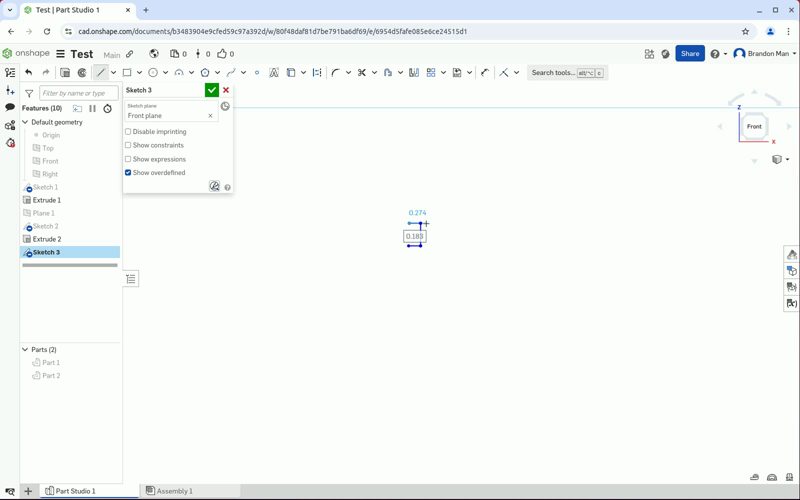
click(426, 223)
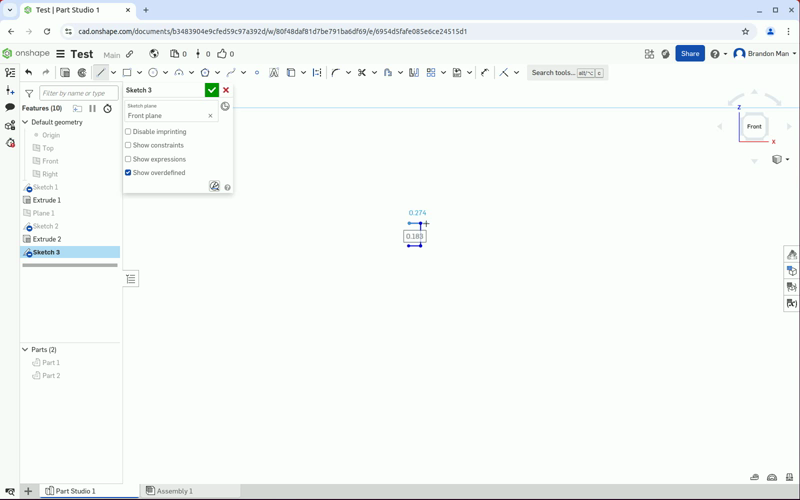
scroll(-6)
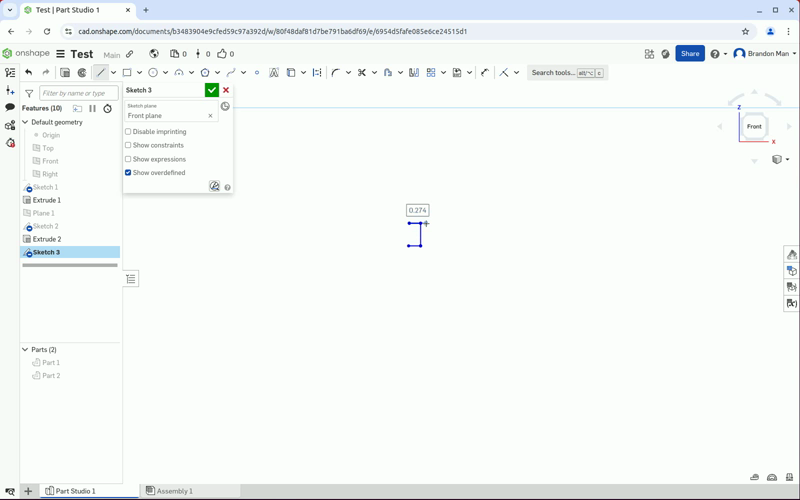
scroll(-6)
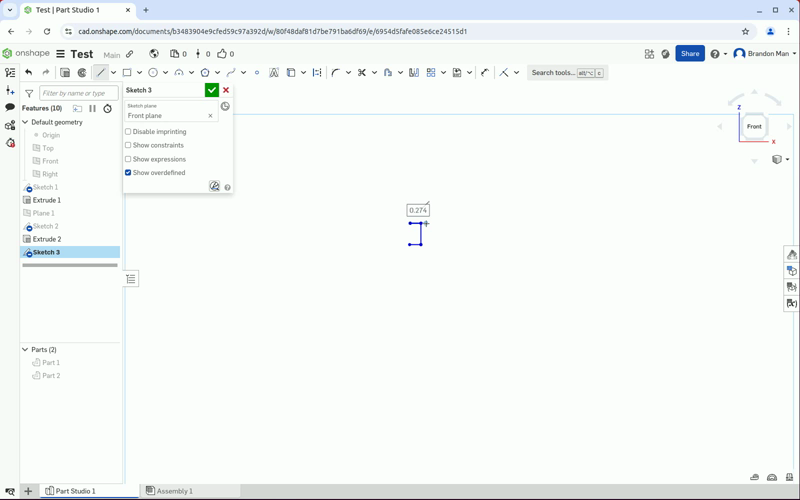
scroll(-6)
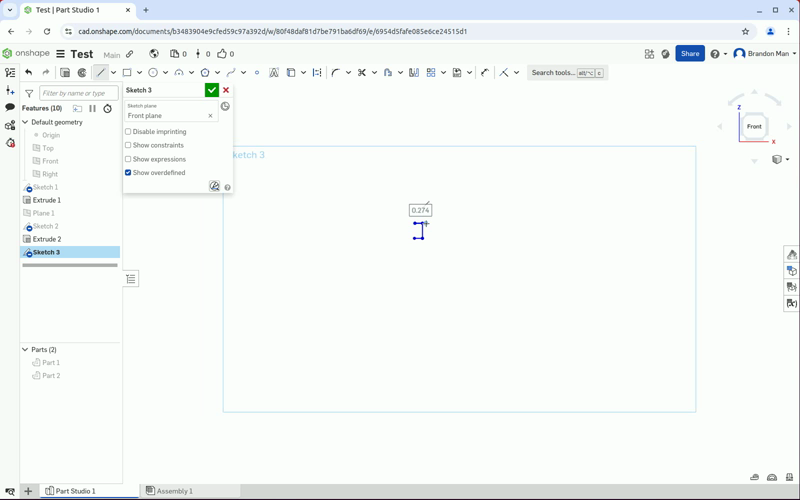
scroll(-6)
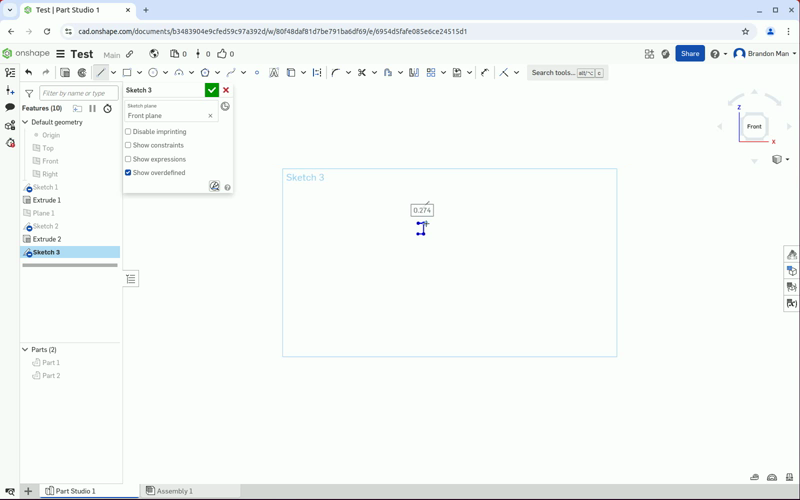
scroll(-6)
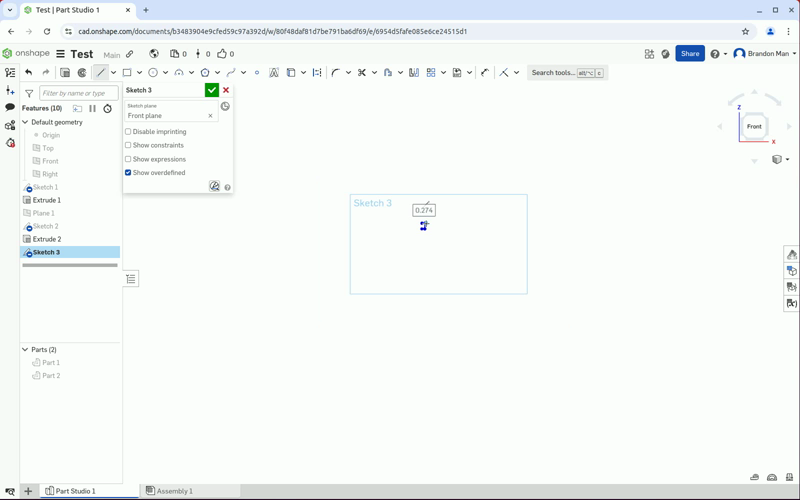
scroll(-6)
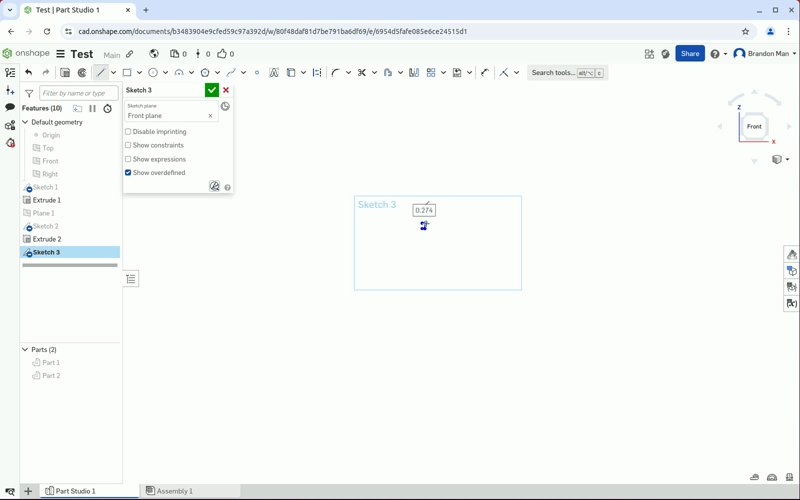
scroll(-6)
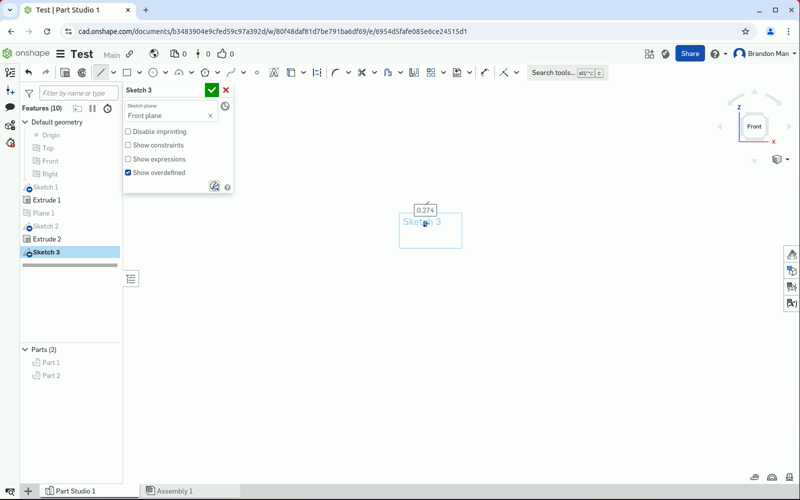
key_up(shift)
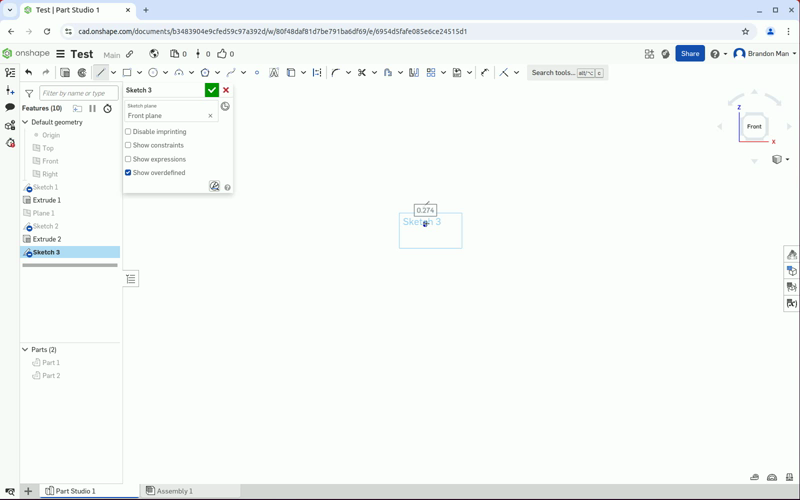
key_down(shift)
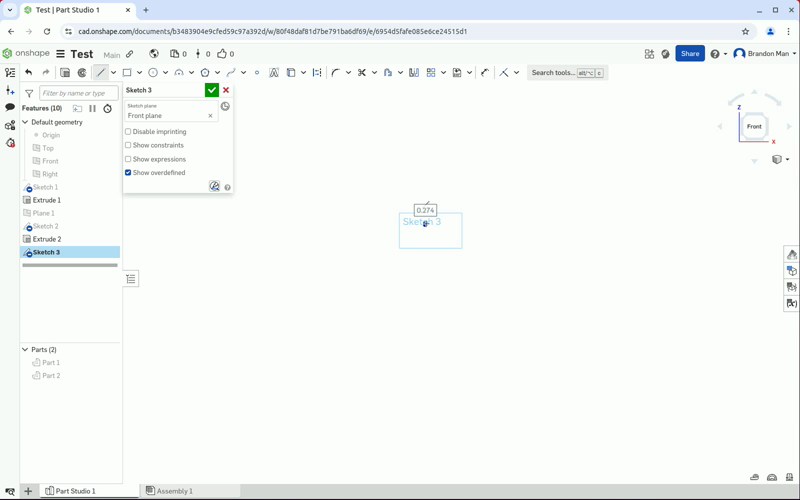
mouse_move(456, 223)
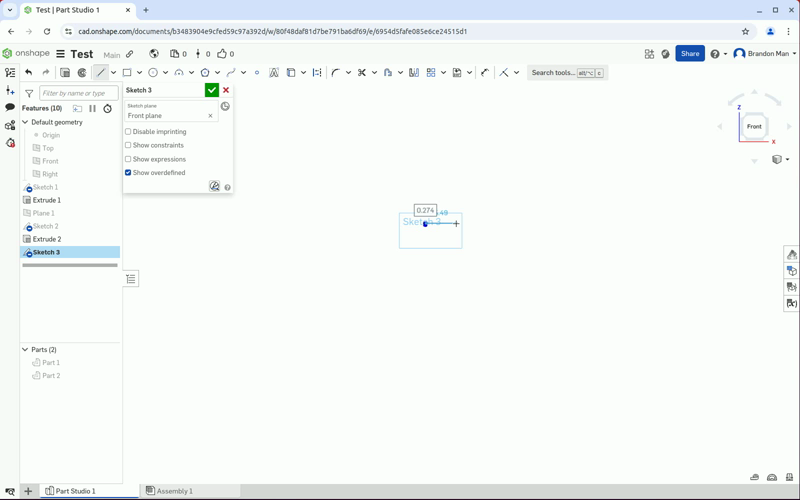
mouse_move(426, 225)
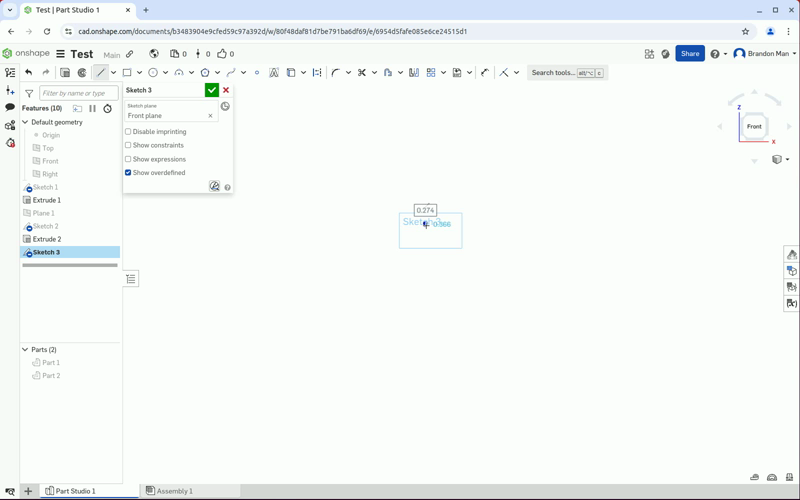
scroll(6)
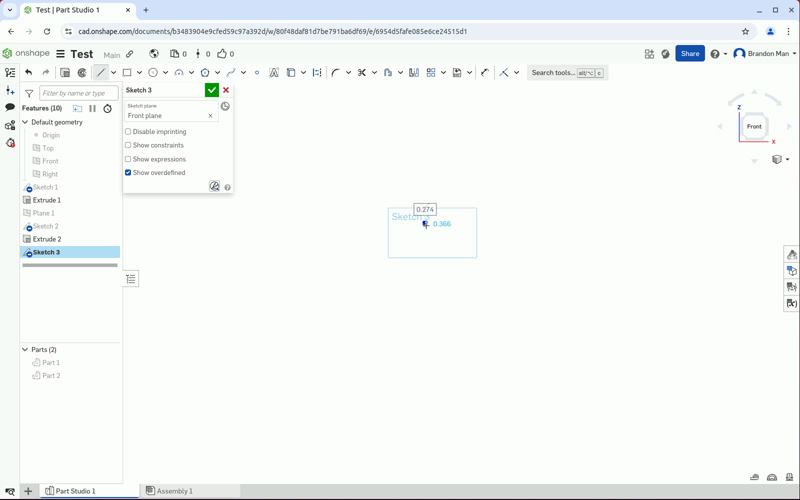
scroll(6)
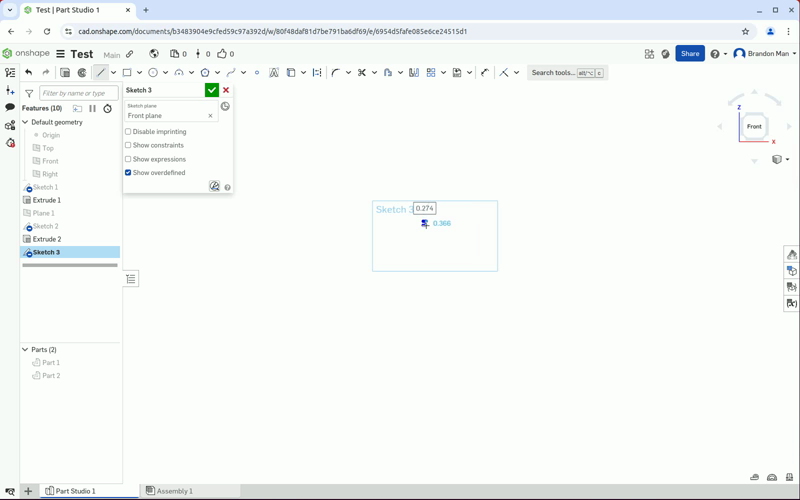
scroll(6)
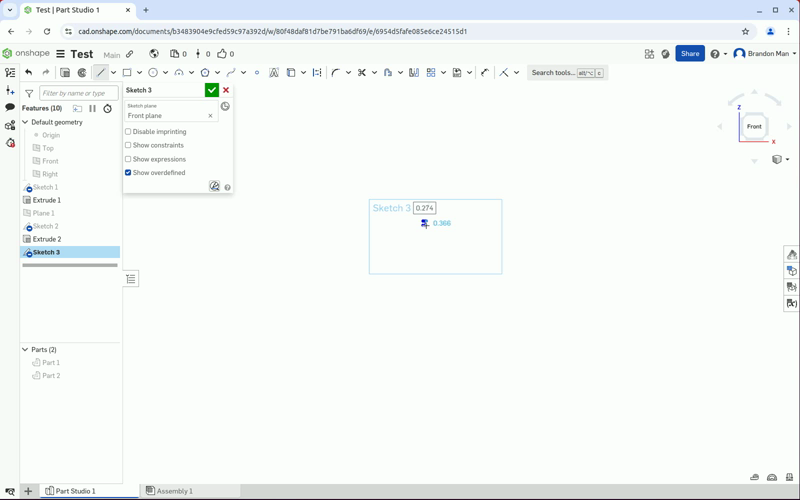
scroll(6)
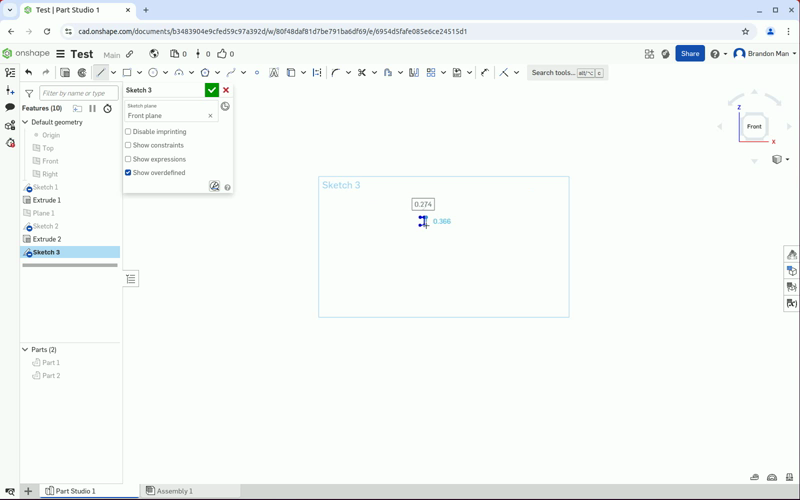
scroll(6)
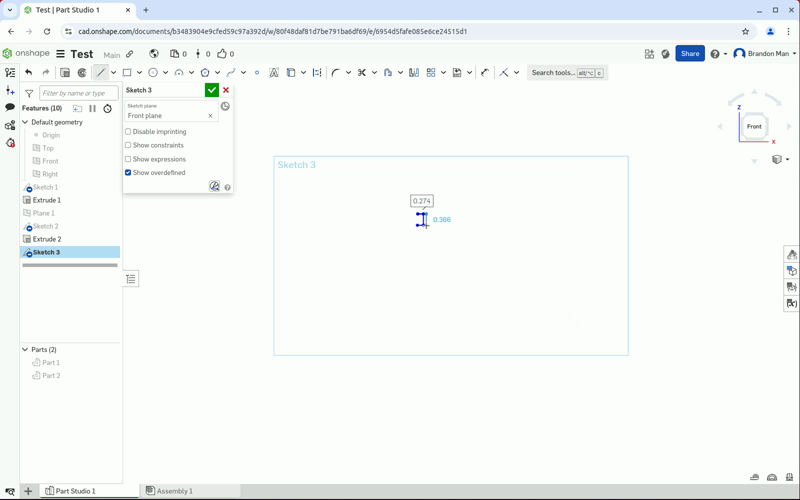
scroll(6)
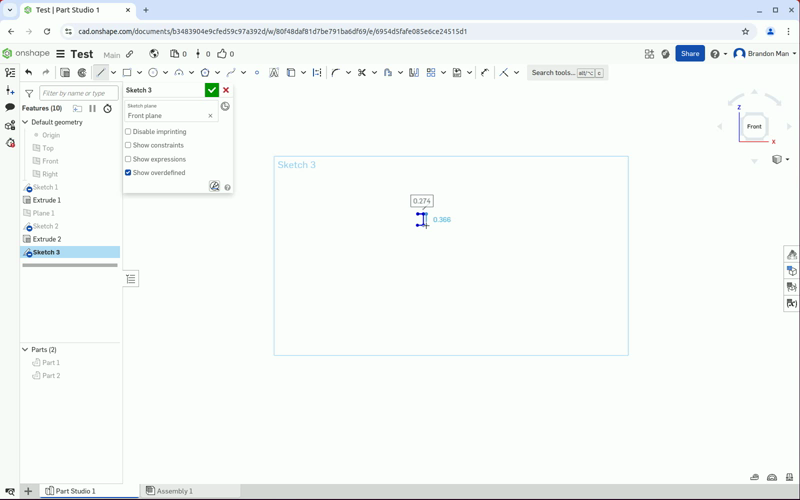
scroll(6)
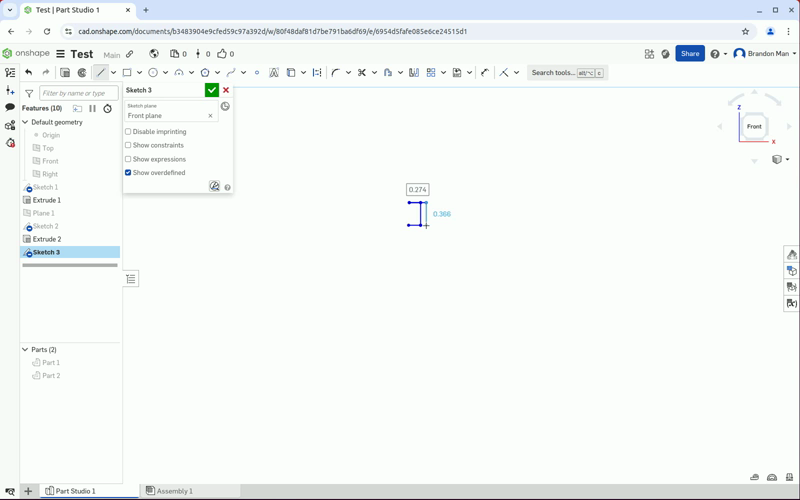
click(426, 225)
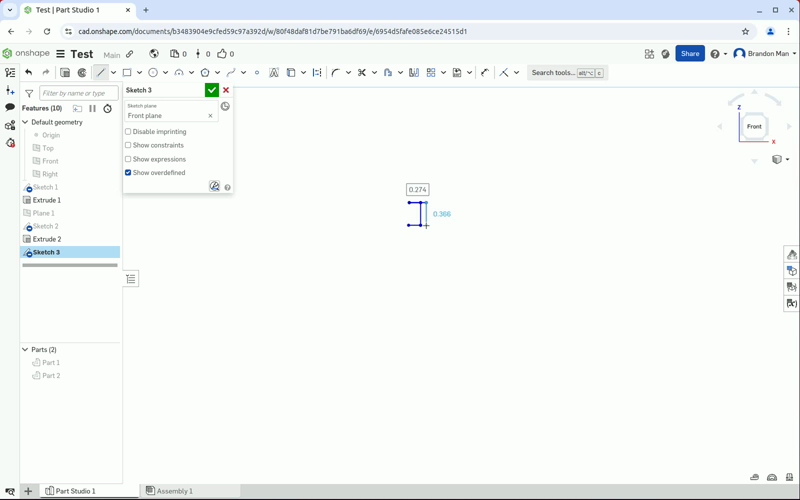
scroll(-6)
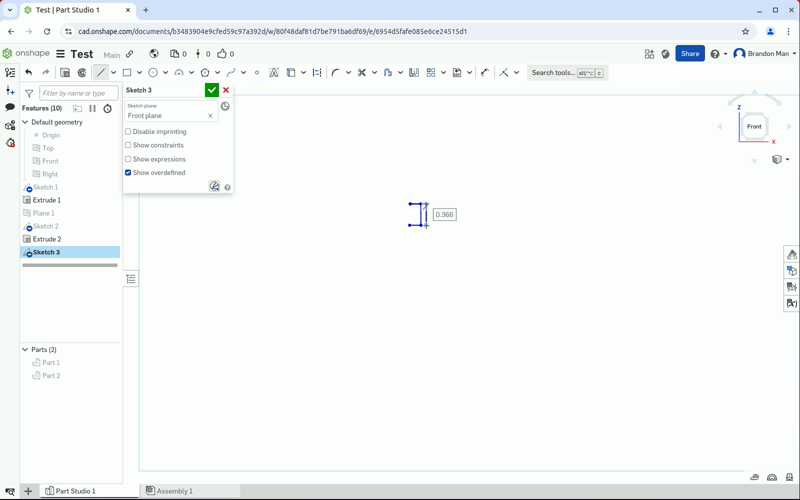
scroll(-6)
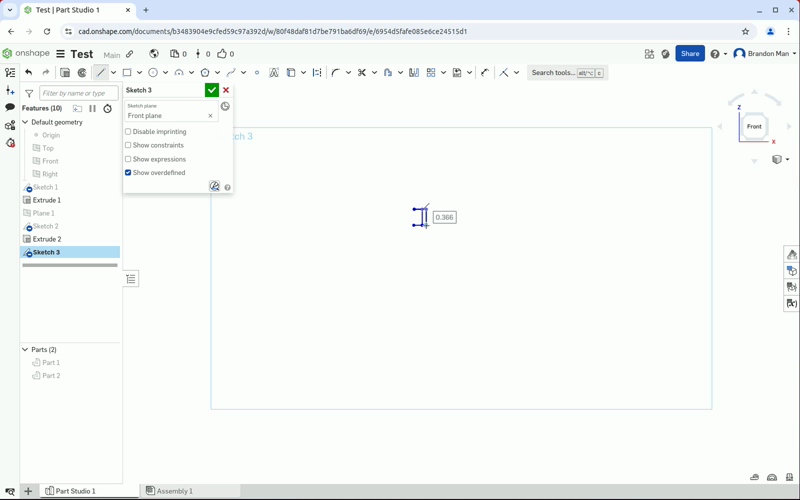
scroll(-6)
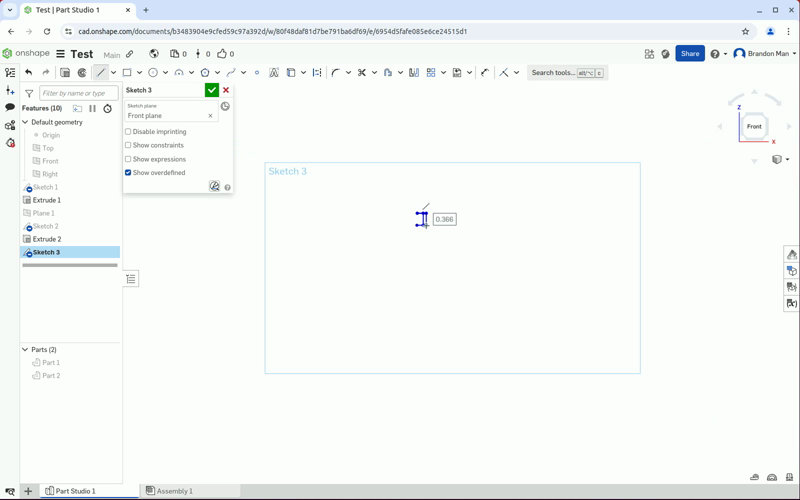
scroll(-6)
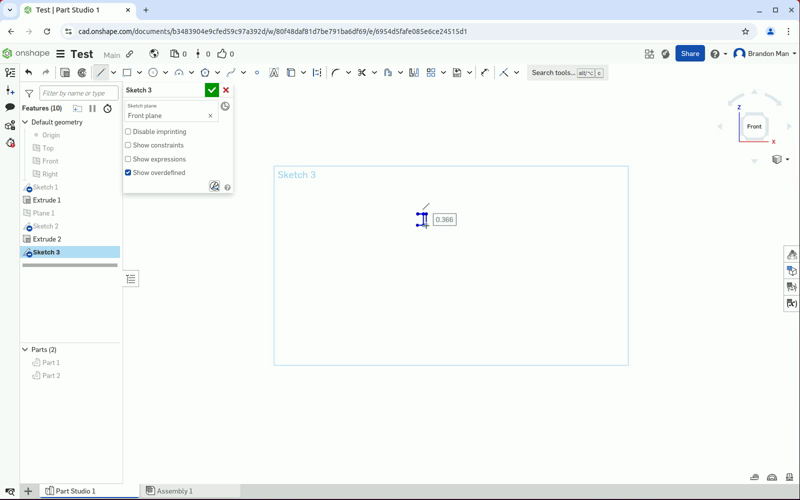
scroll(-6)
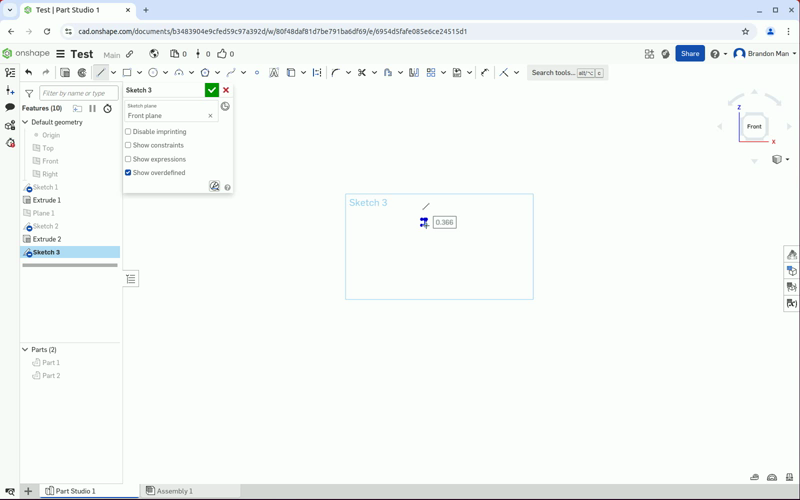
scroll(-6)
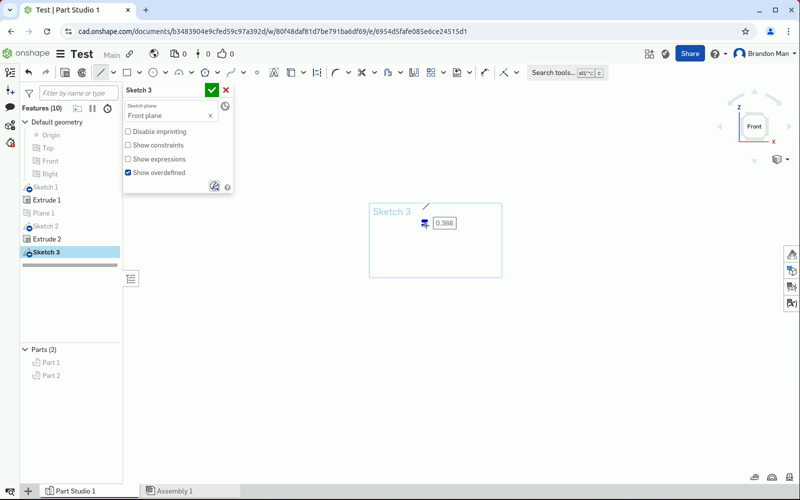
scroll(-6)
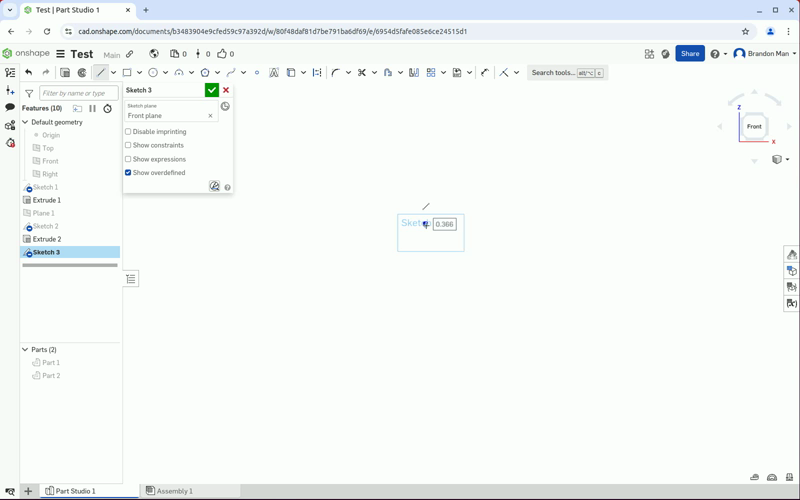
key_up(shift)
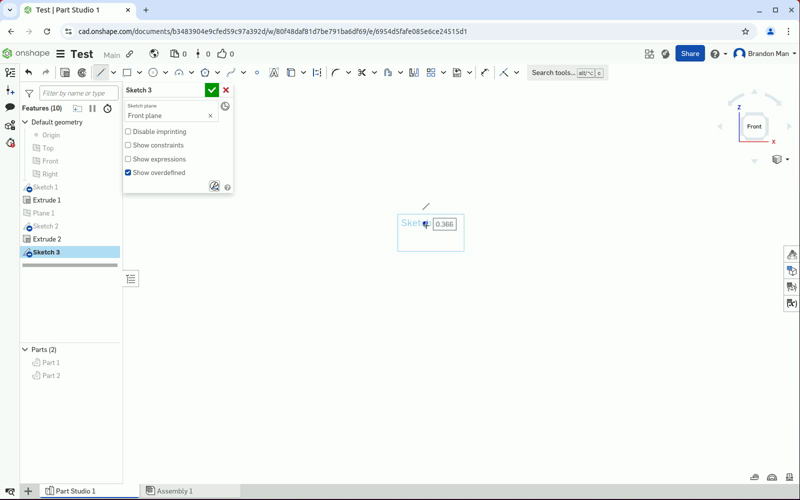
mouse_move(456, 225)
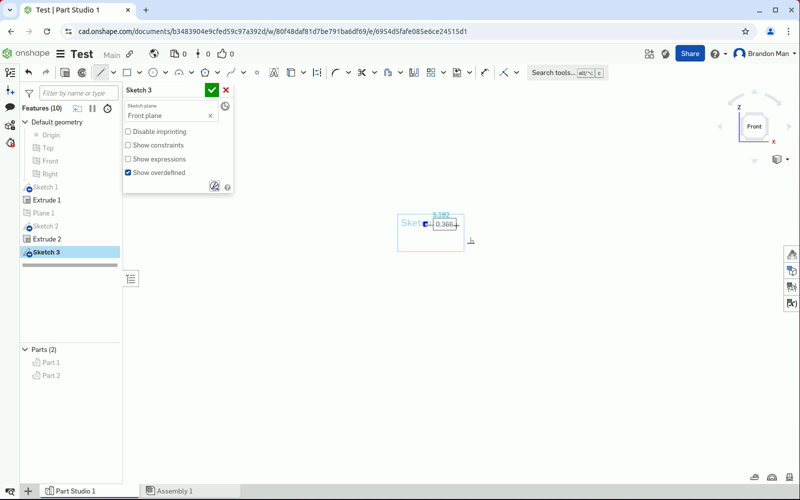
key_down(shift)
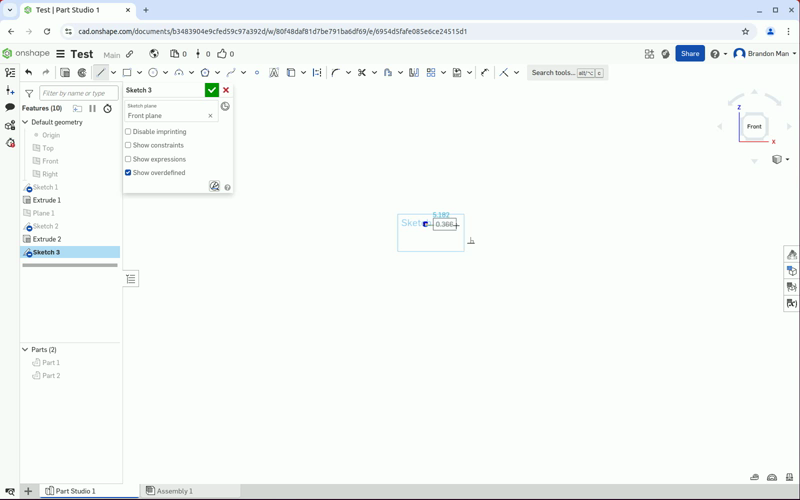
mouse_move(424, 225)
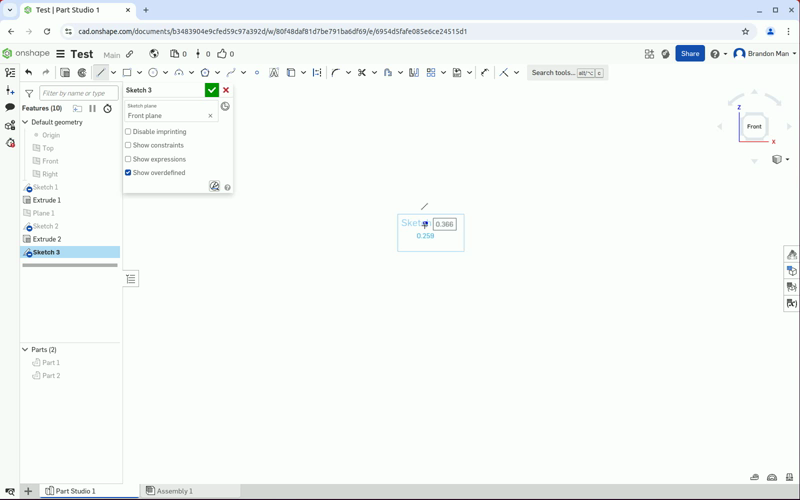
scroll(6)
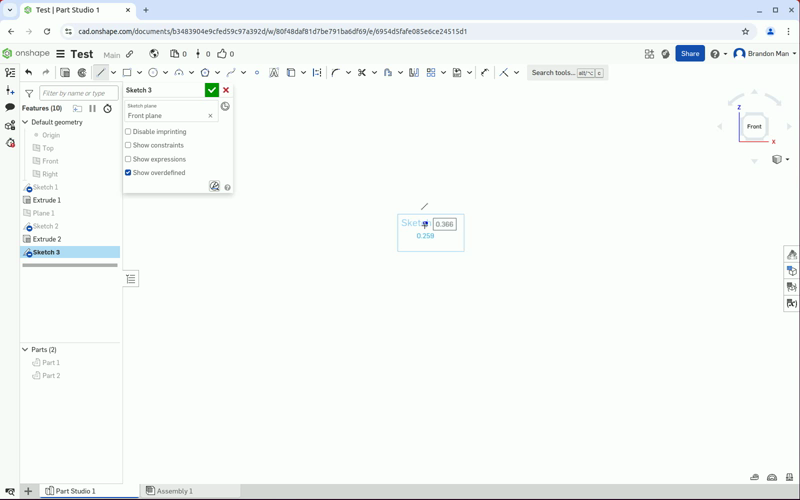
scroll(6)
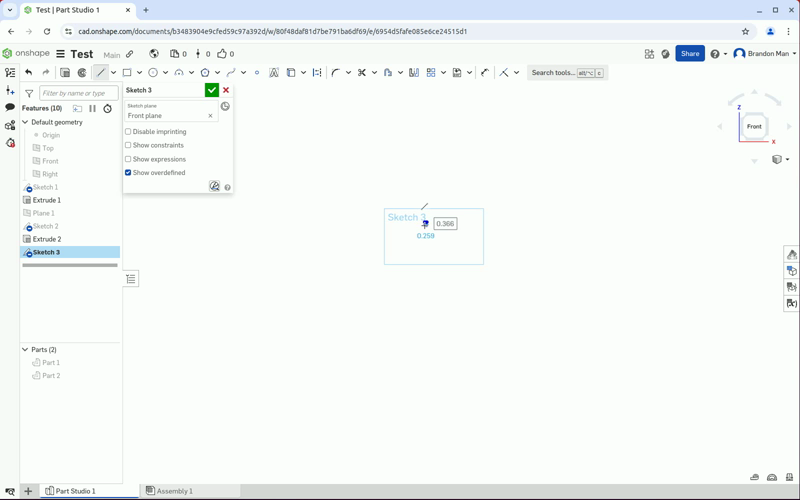
scroll(6)
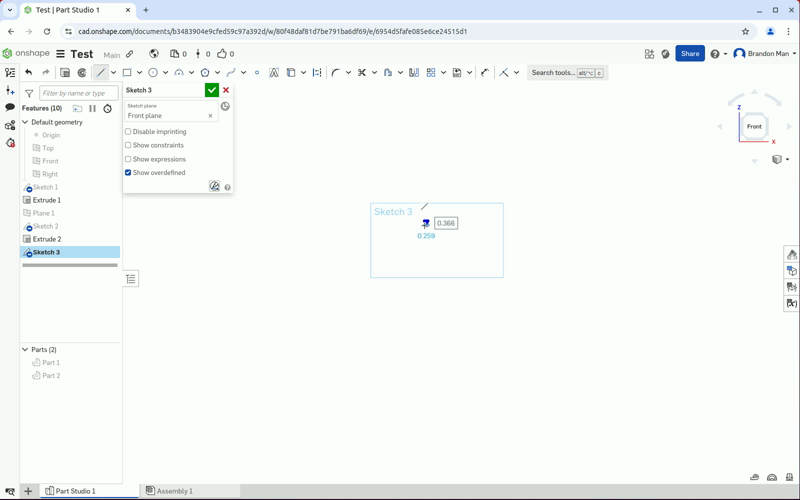
scroll(6)
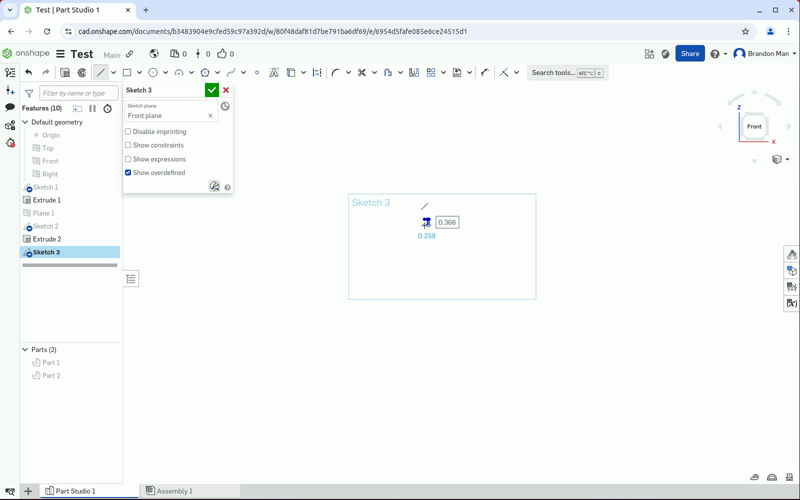
scroll(6)
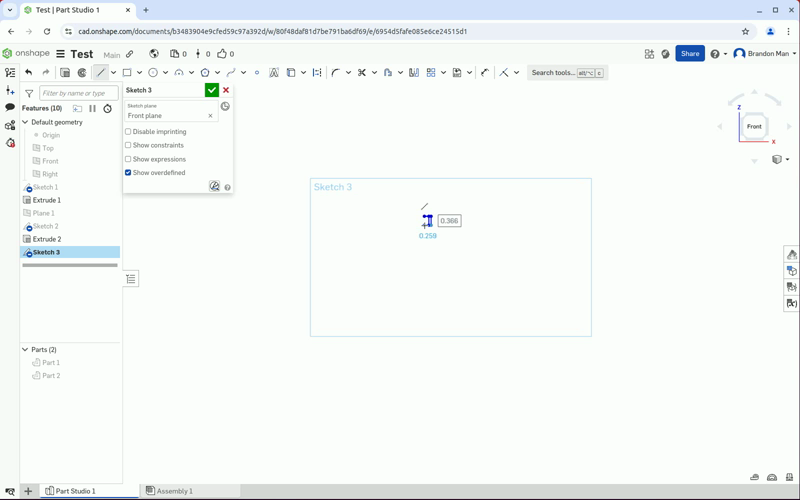
scroll(6)
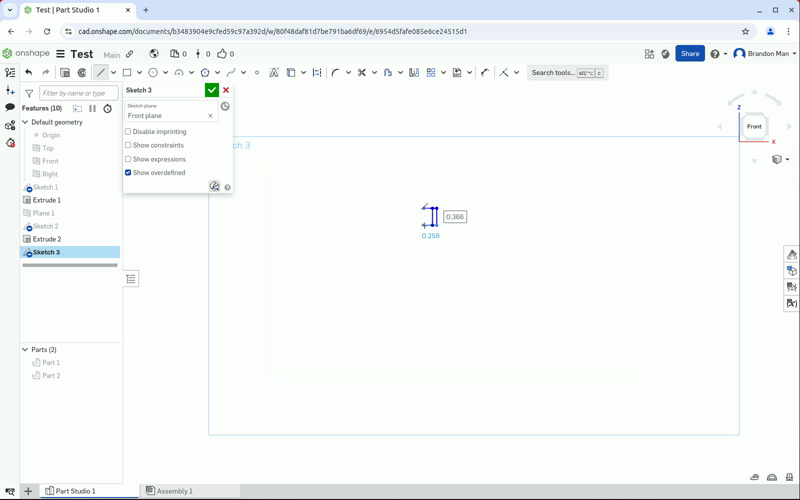
scroll(6)
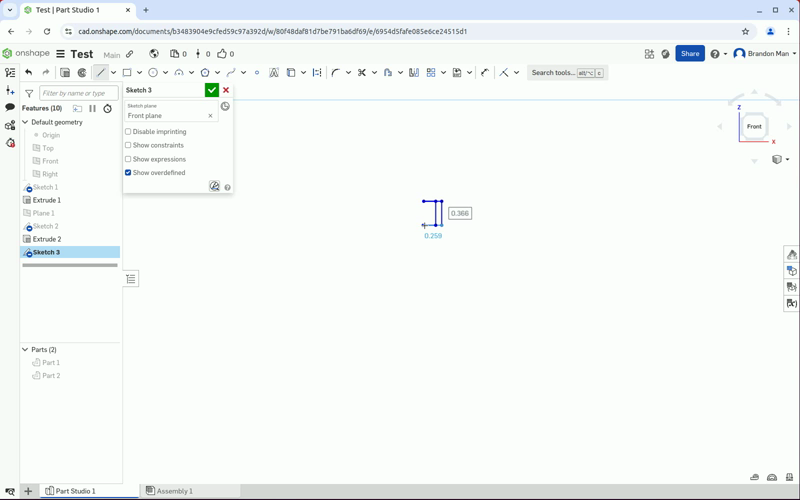
key_up(shift)
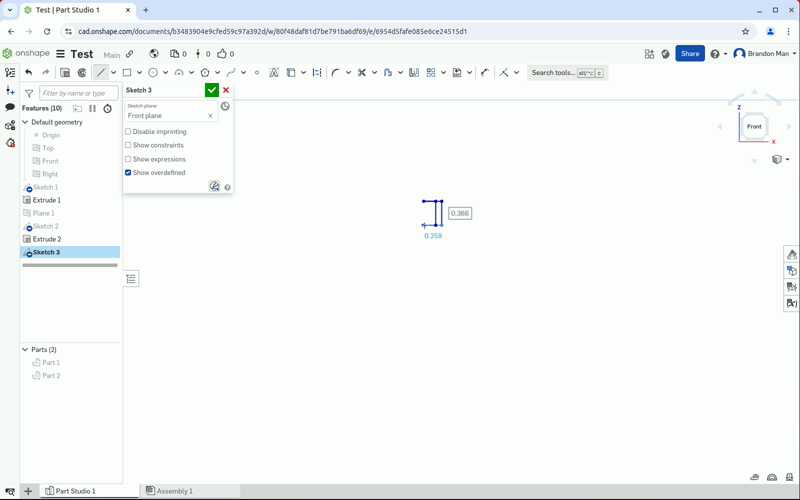
click(424, 225)
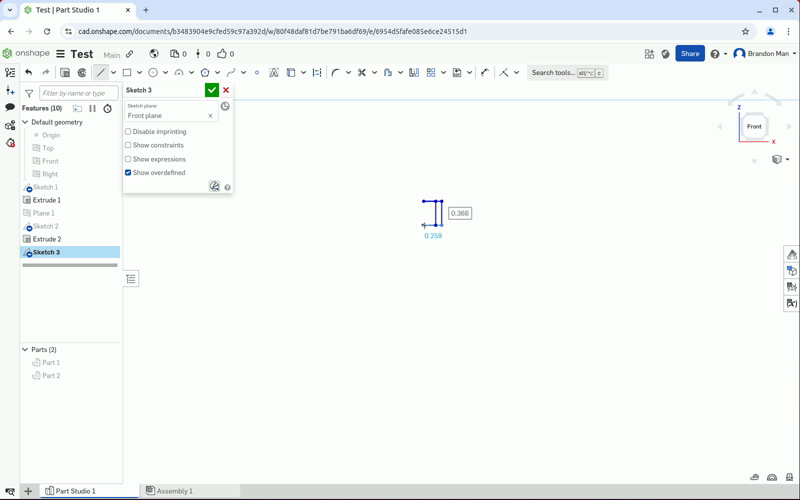
scroll(-6)
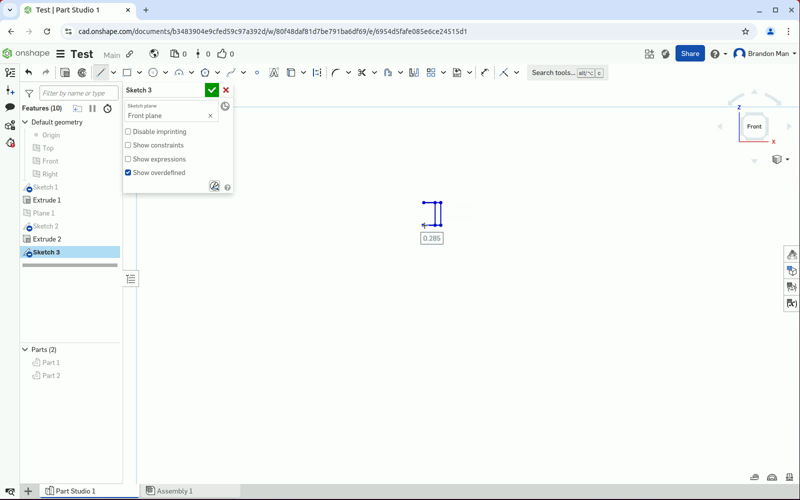
scroll(-6)
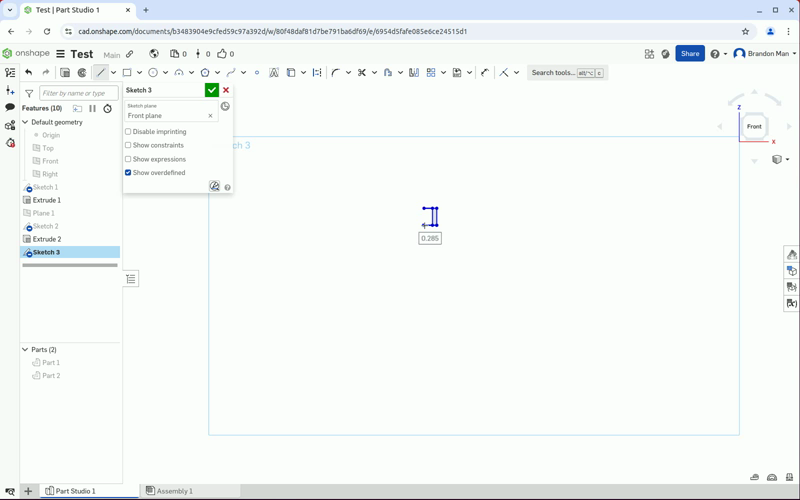
scroll(-6)
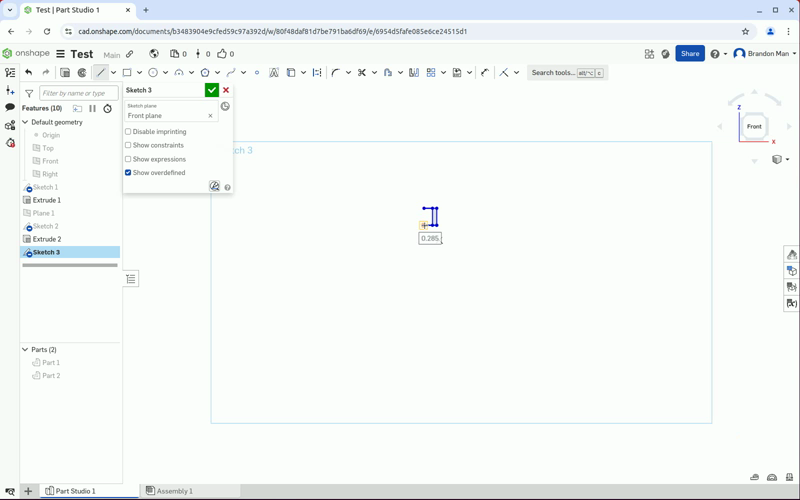
scroll(-6)
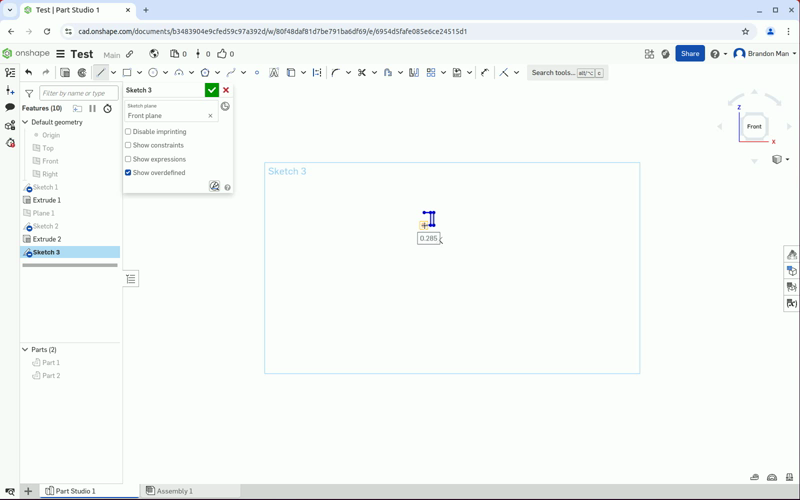
scroll(-6)
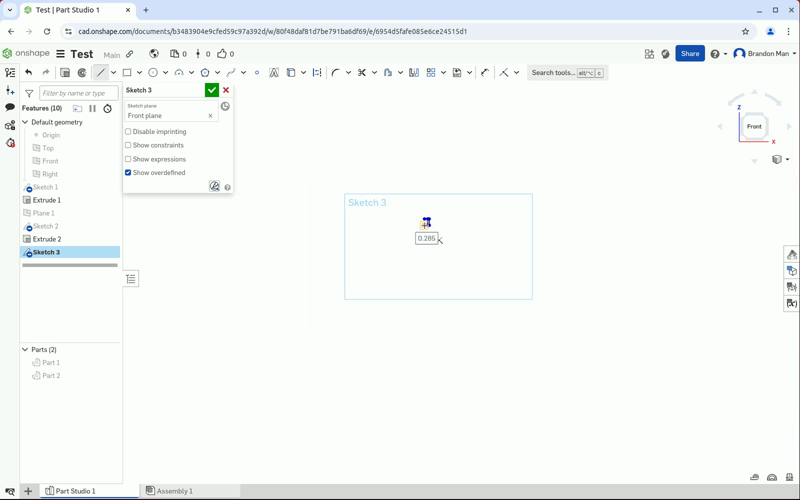
scroll(-6)
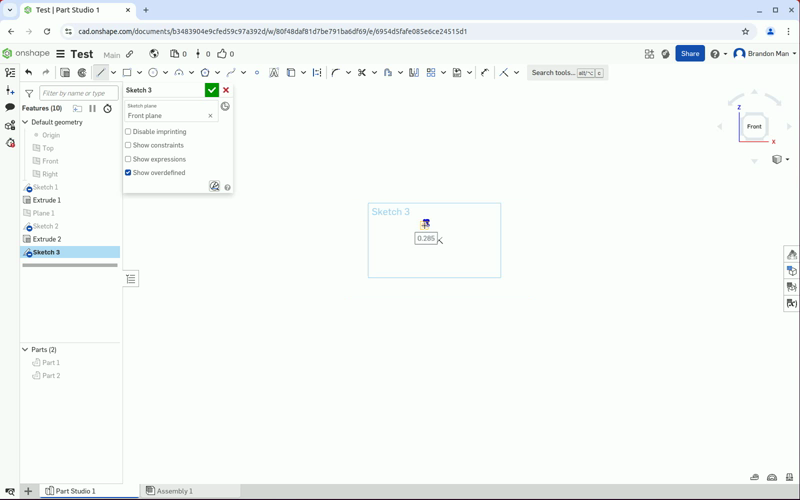
scroll(-6)
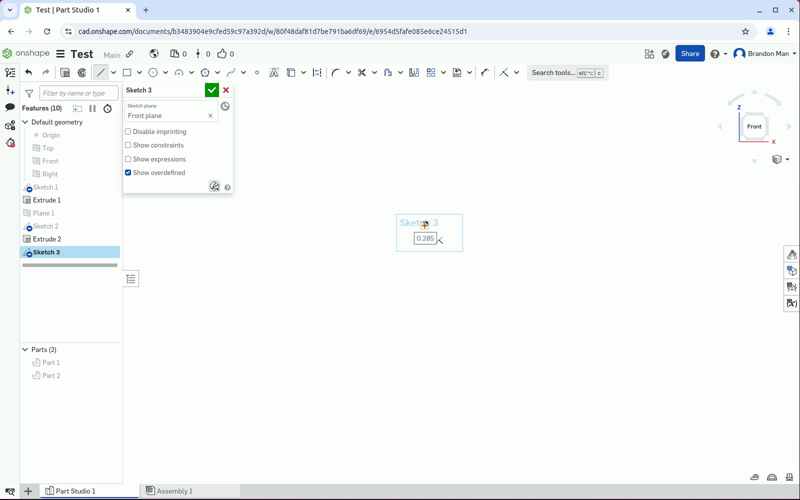
key(esc)
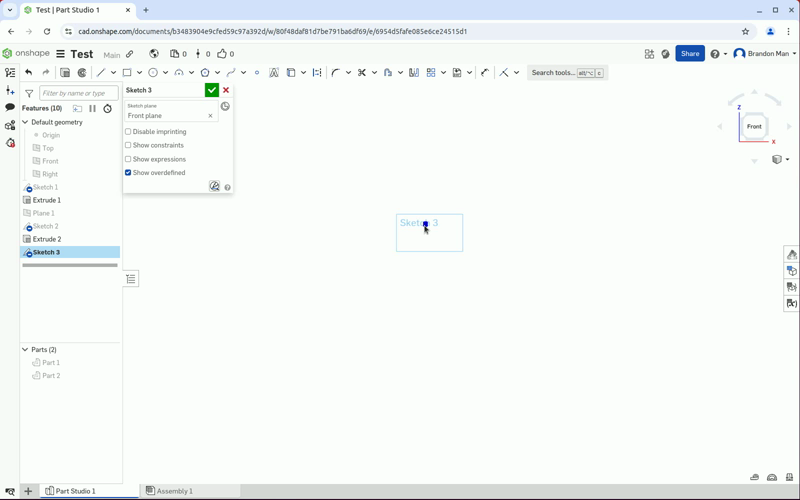
mouse_move(425, 224)
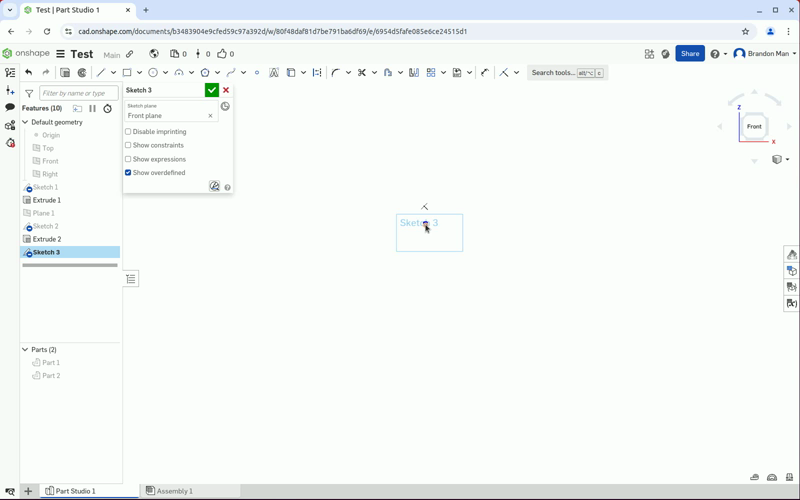
scroll(6)
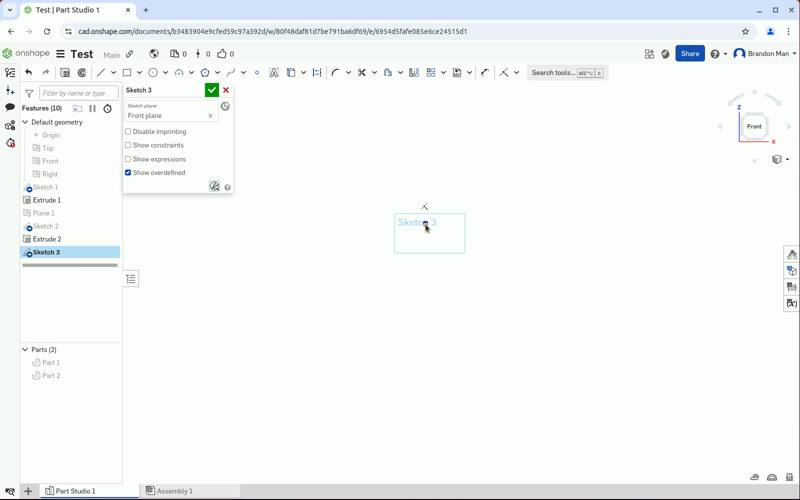
scroll(6)
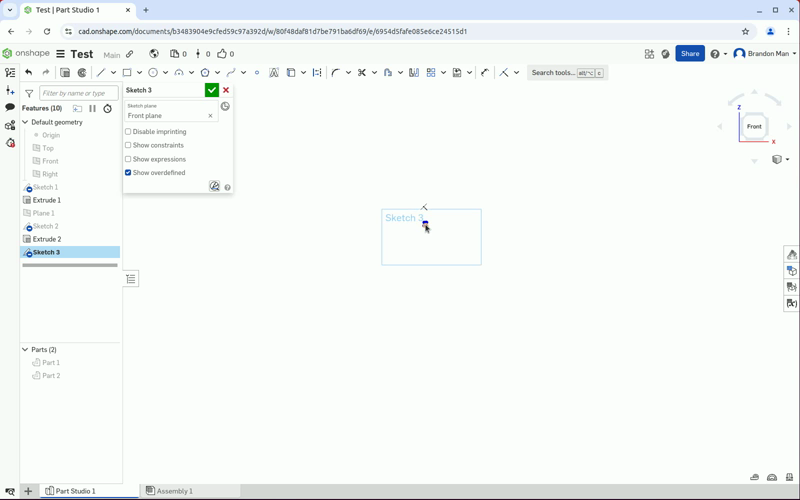
scroll(6)
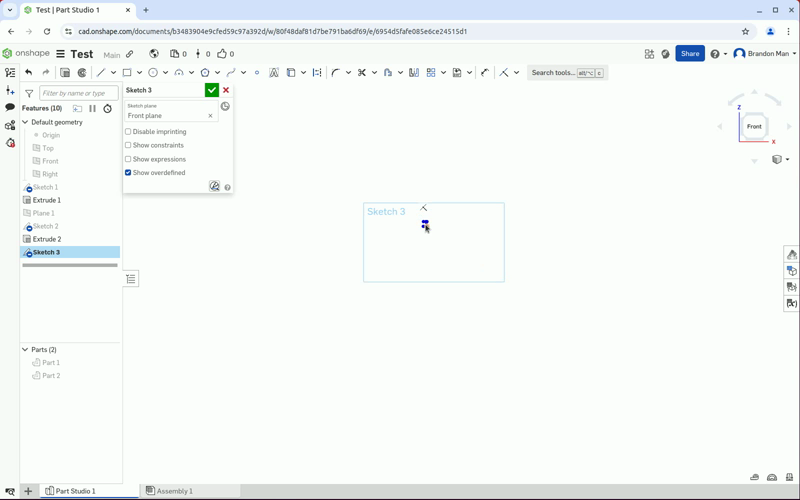
scroll(6)
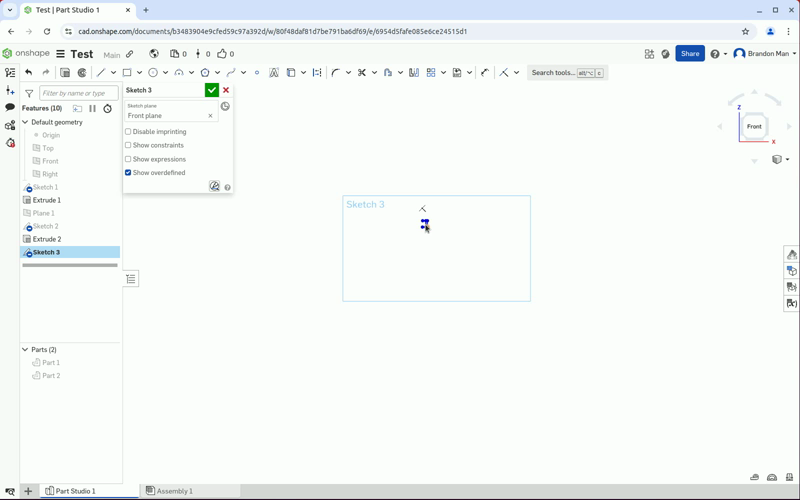
scroll(6)
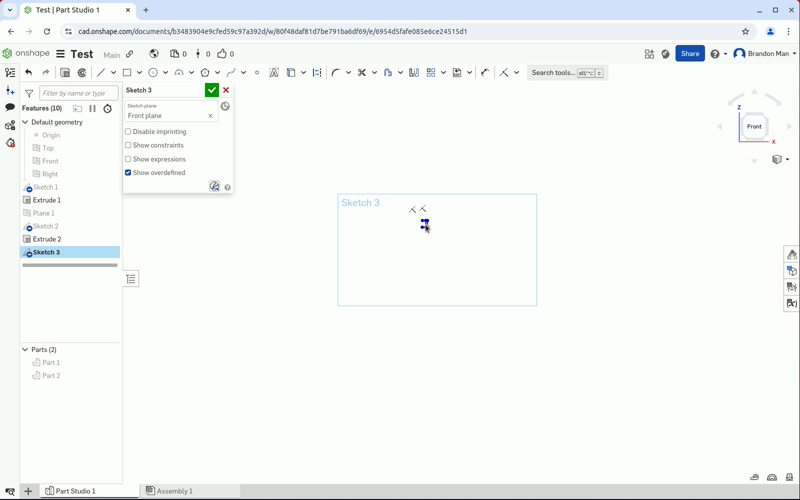
scroll(6)
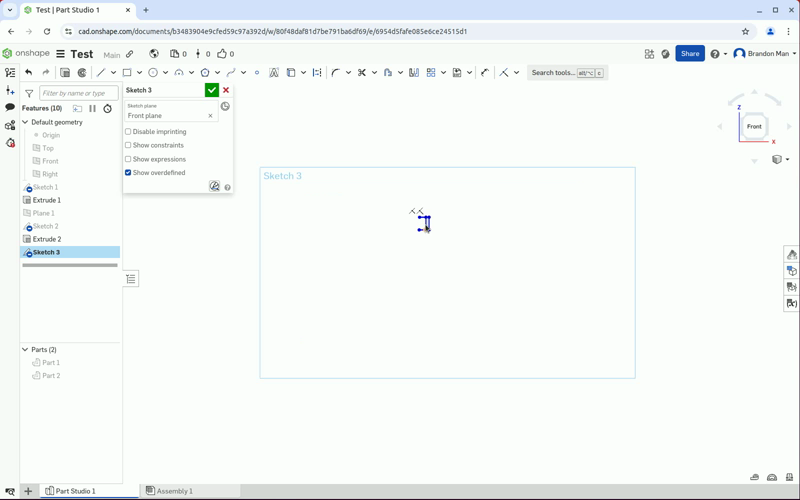
scroll(6)
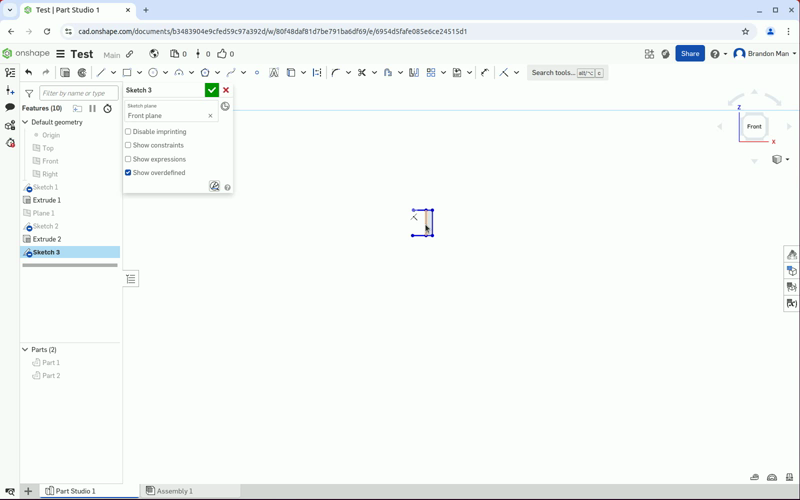
click(425, 224)
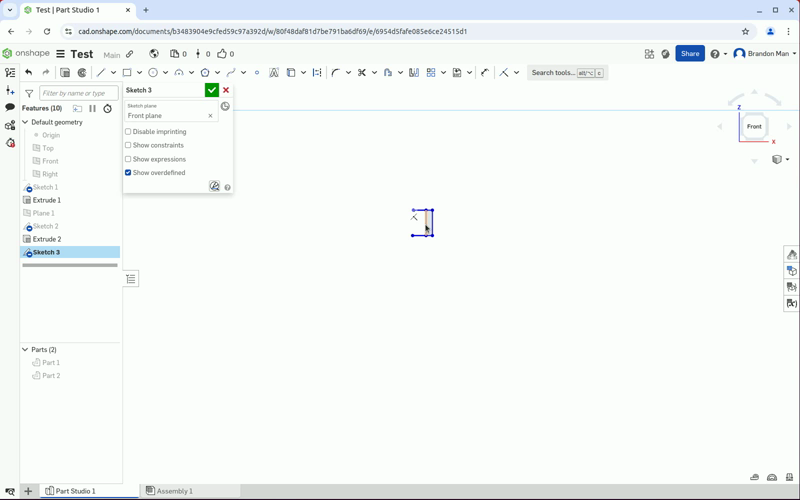
scroll(-6)
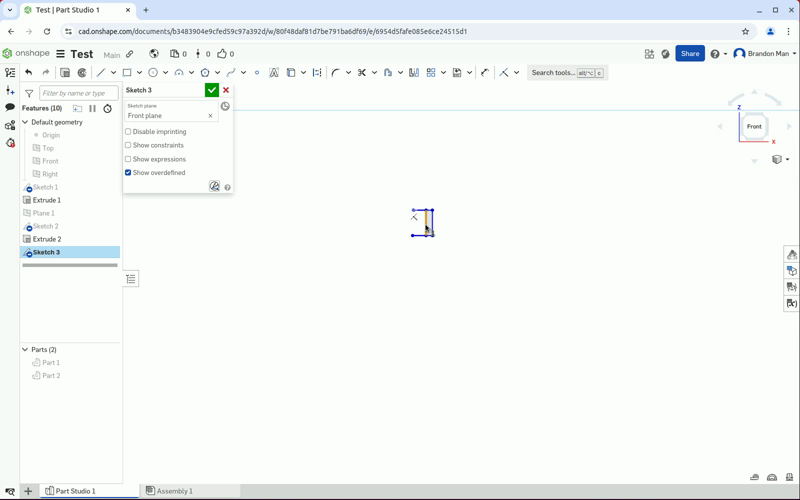
scroll(-6)
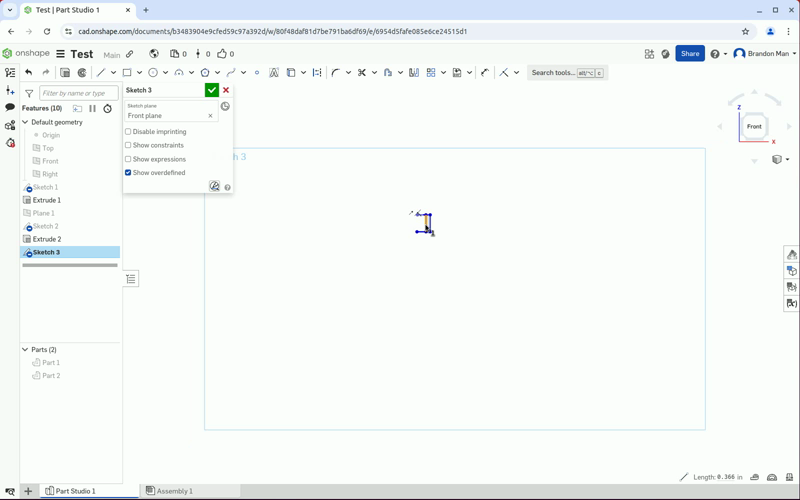
scroll(-6)
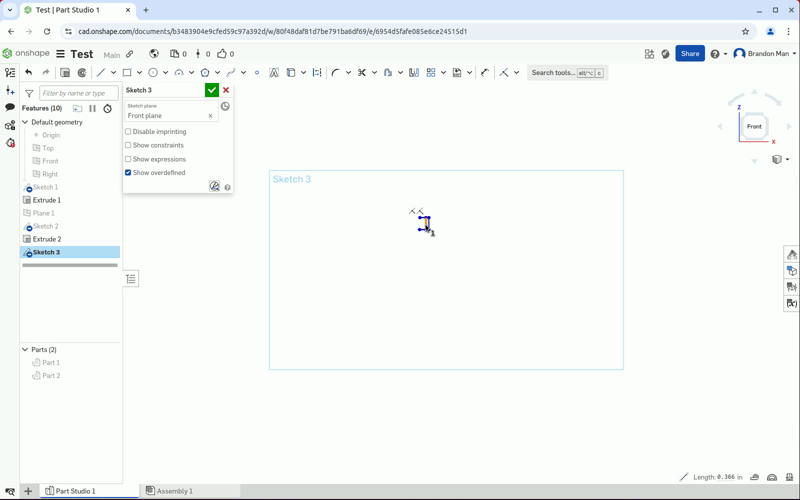
scroll(-6)
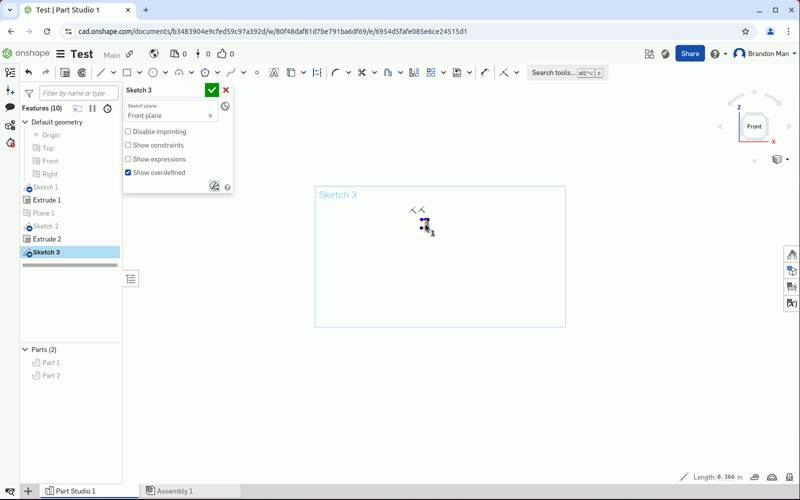
scroll(-6)
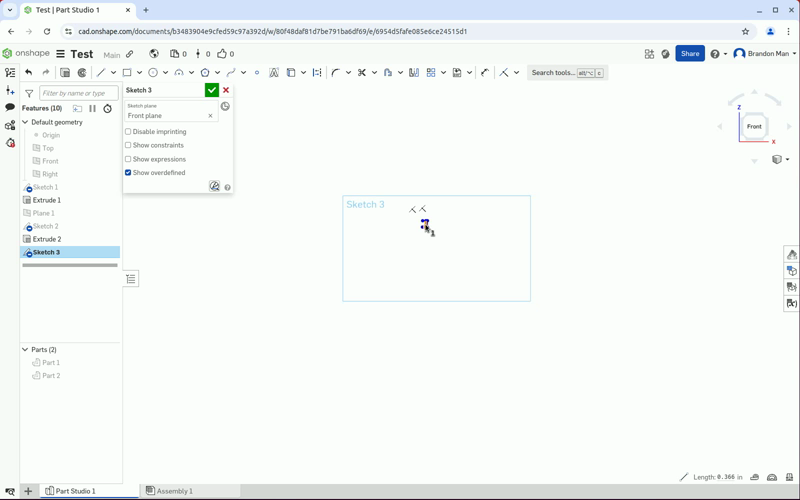
scroll(-6)
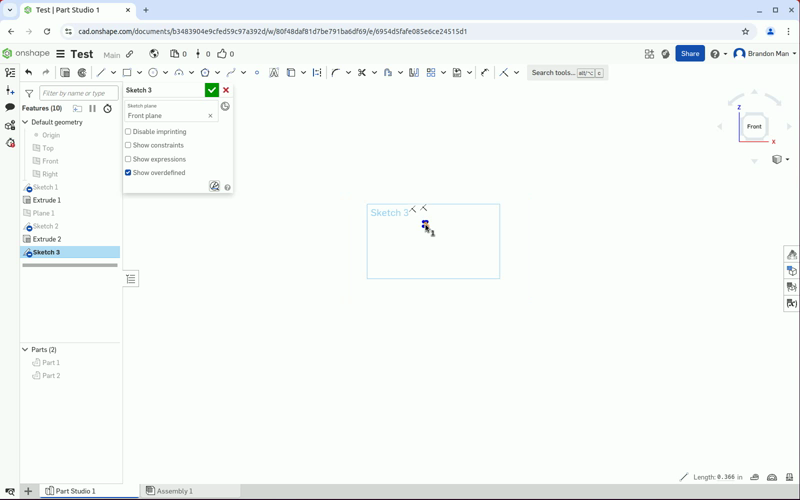
scroll(-6)
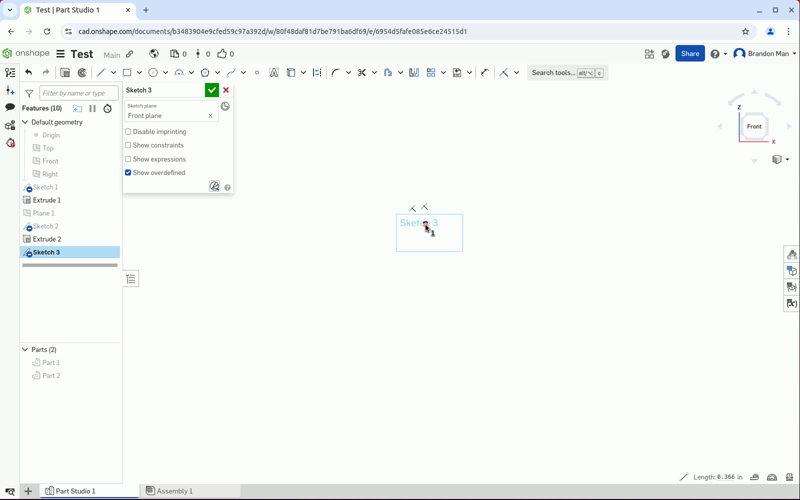
mouse_move(73, 352)
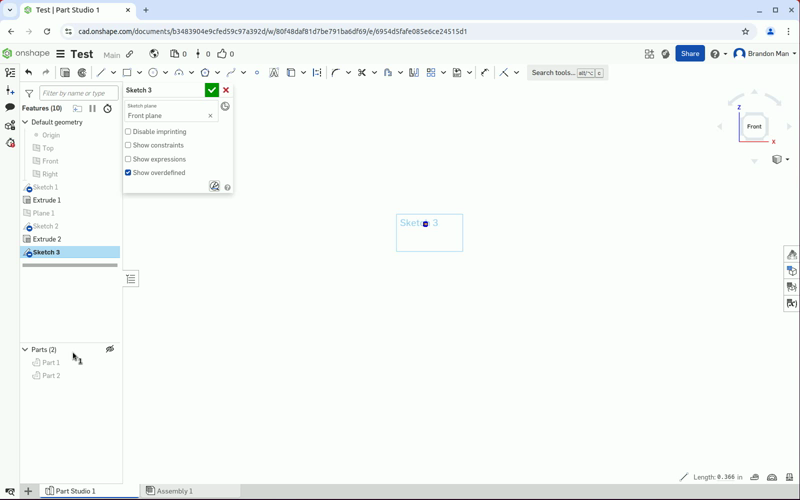
key(shift+y)
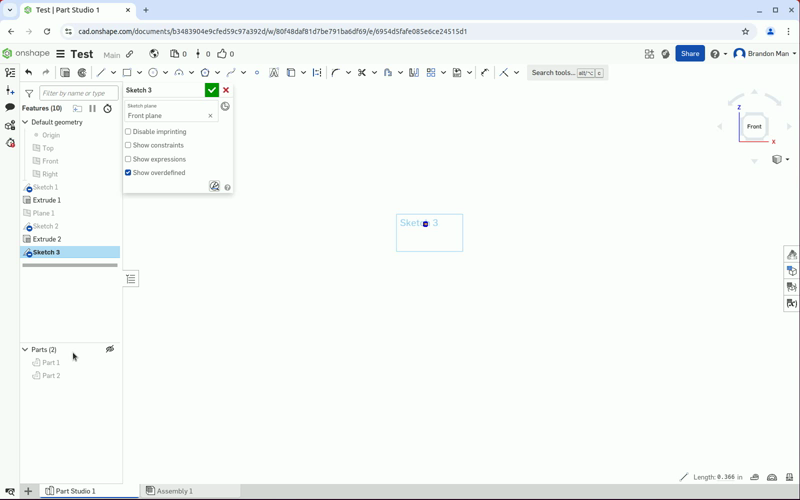
key(shift+e)
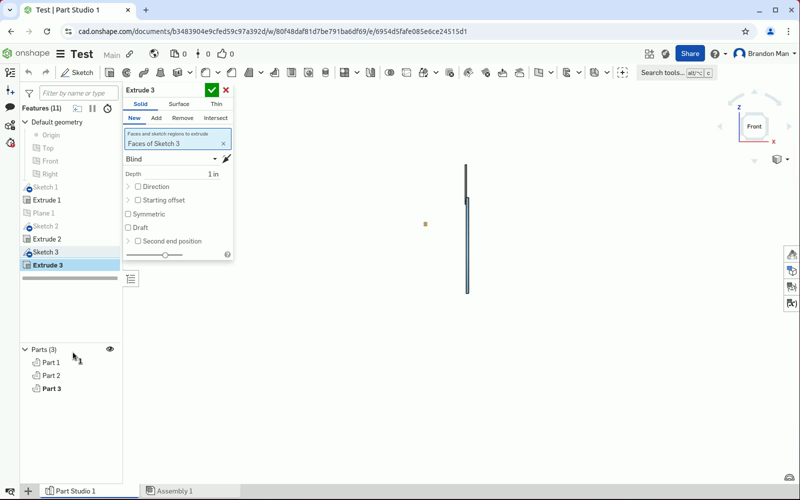
mouse_move(143, 106)
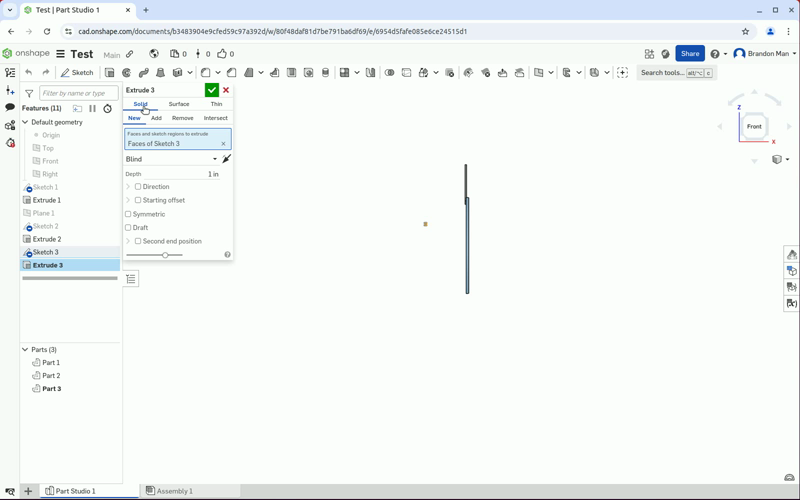
click(143, 106)
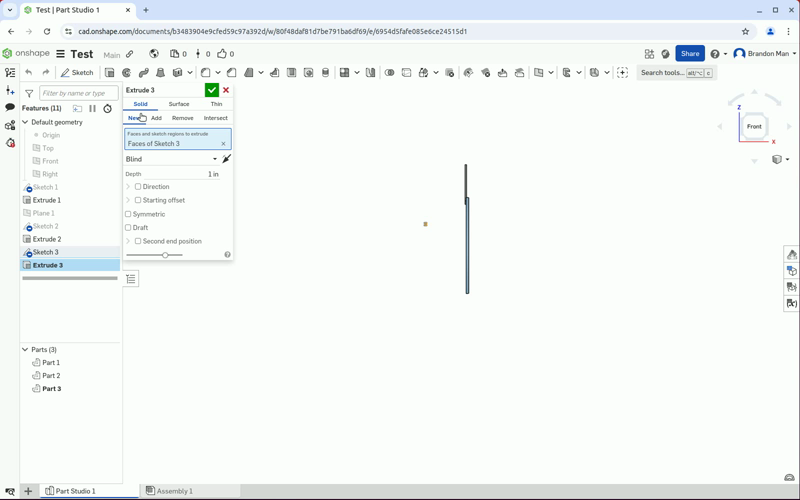
mouse_move(137, 120)
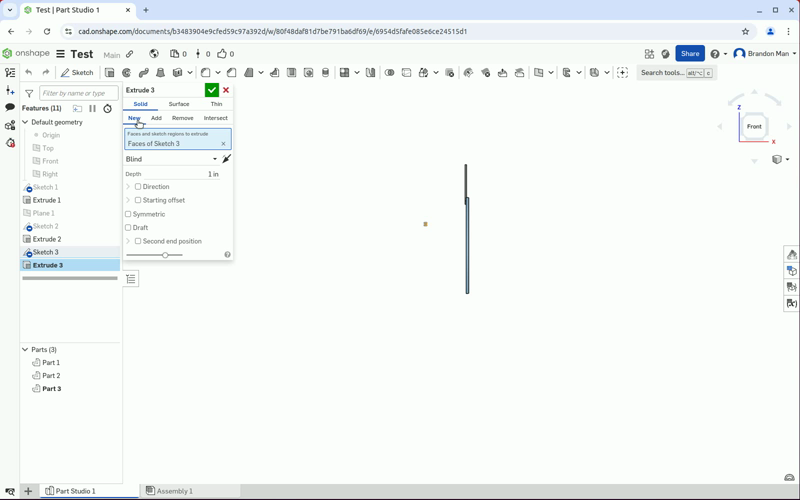
click(137, 120)
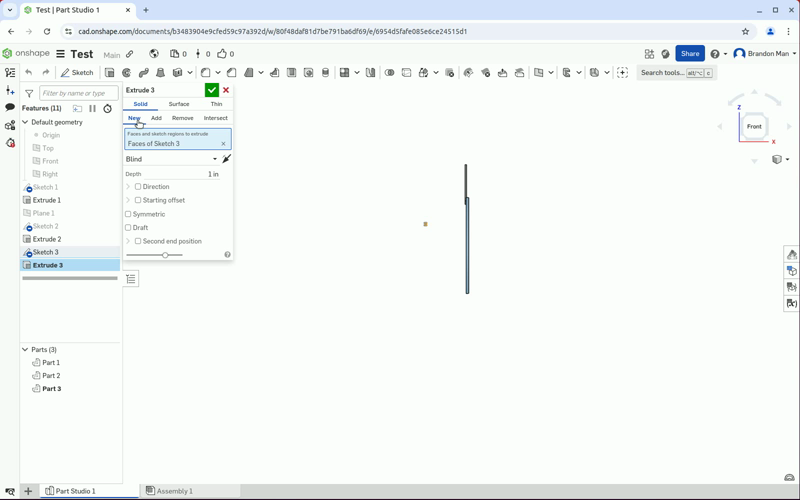
key(tab, 4)
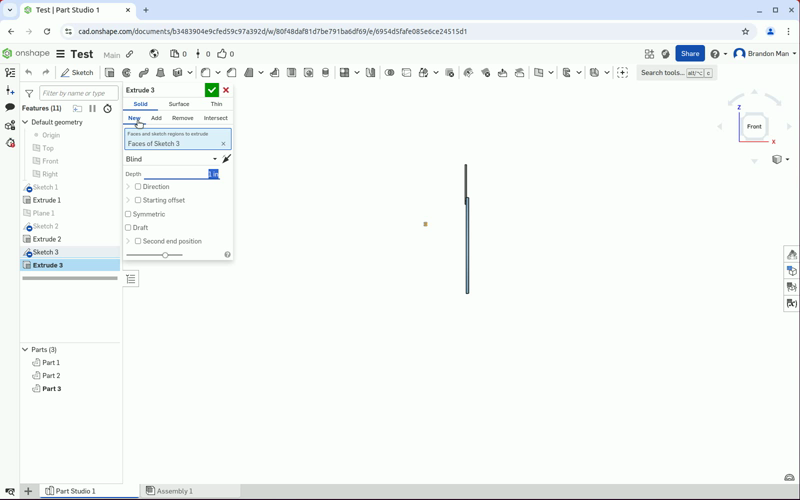
text(2.407)
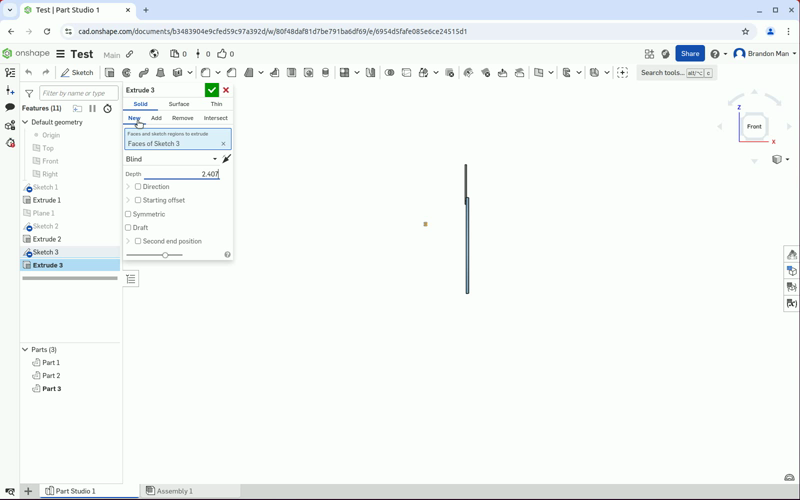
key(enter)
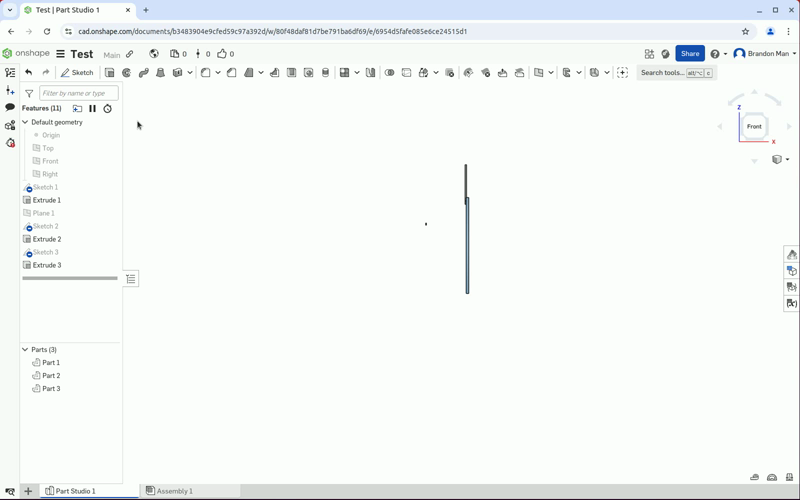
key(shift+h)
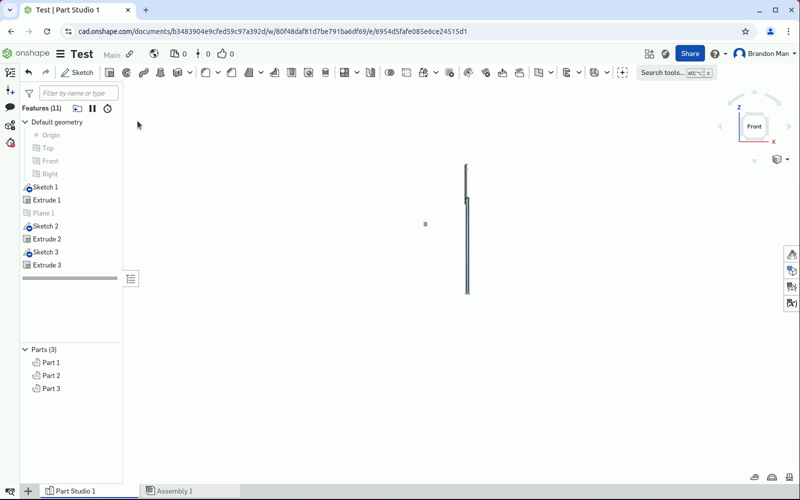
key(shift+h)
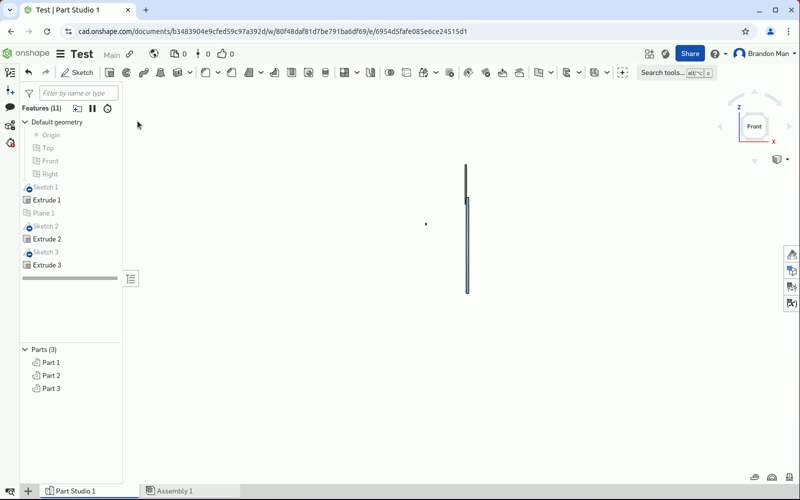
mouse_move(73, 189)
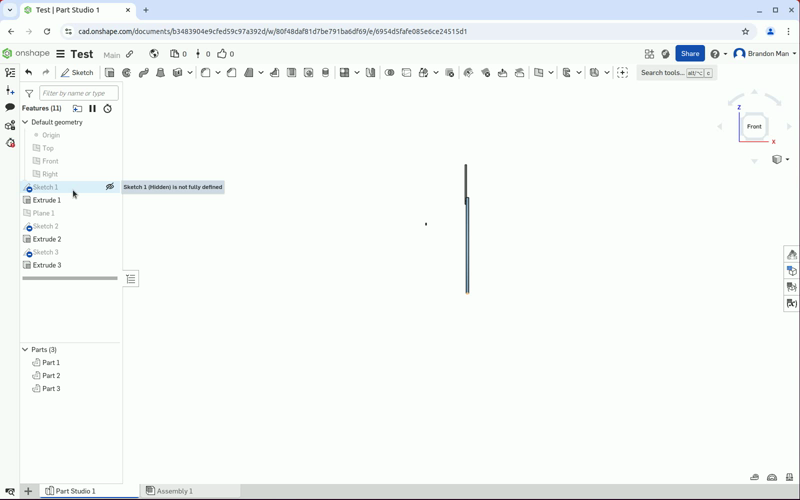
click(73, 189)
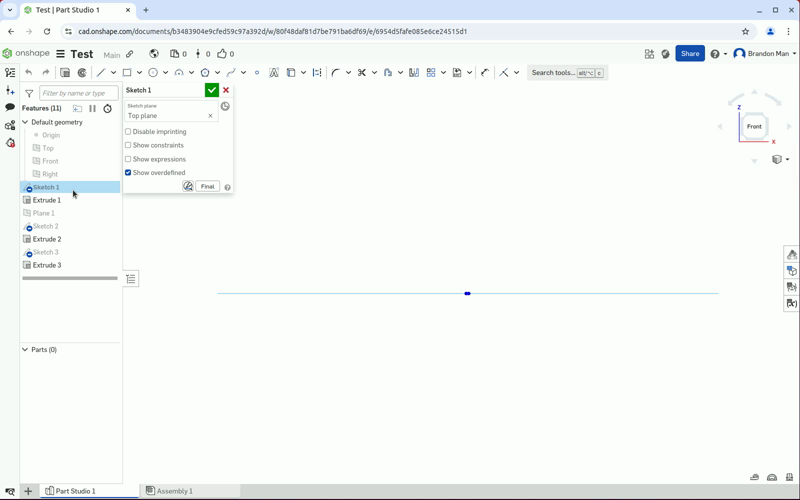
mouse_move(229, 92)
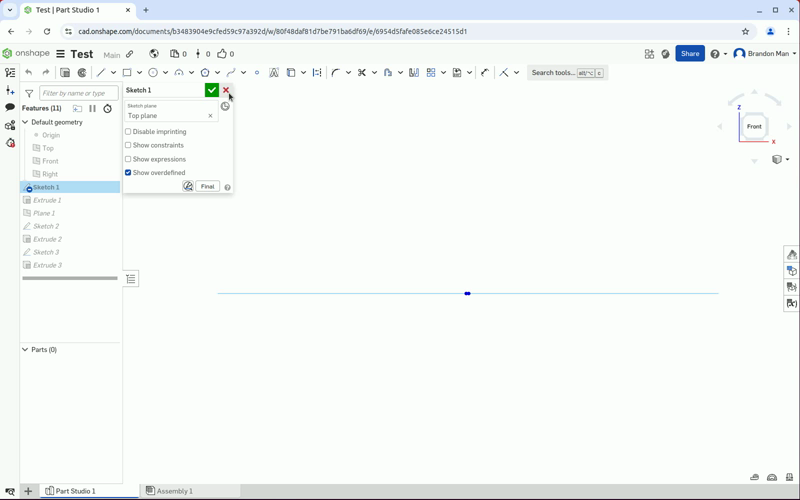
click(229, 92)
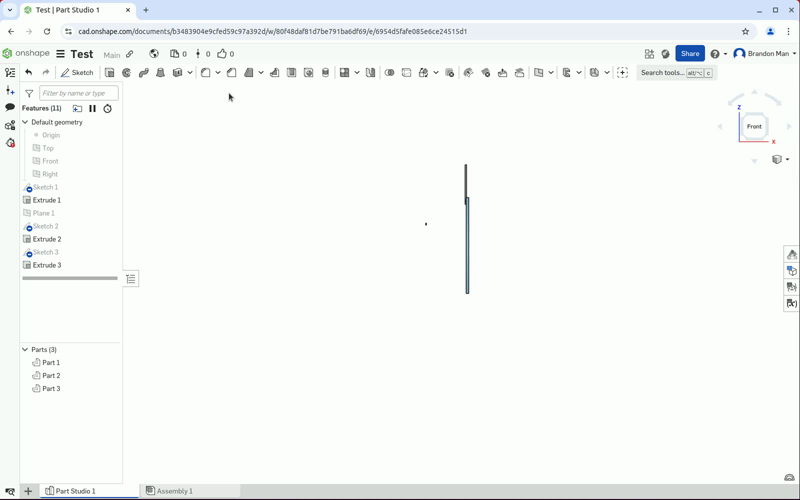
mouse_move(73, 352)
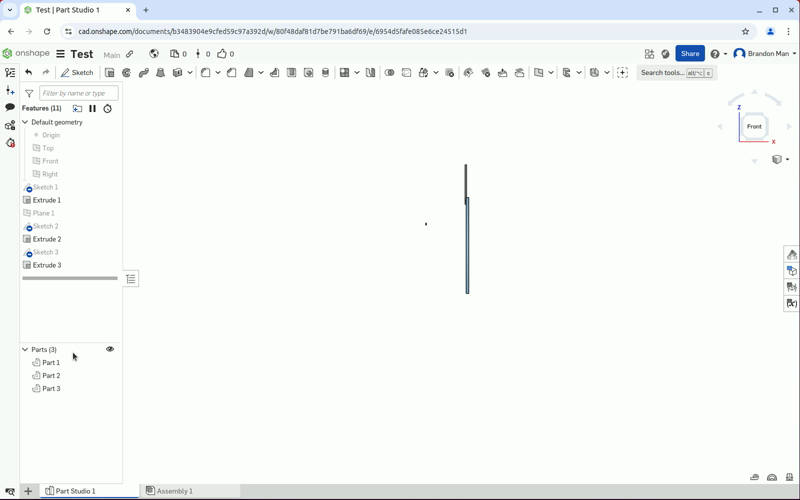
key(y)
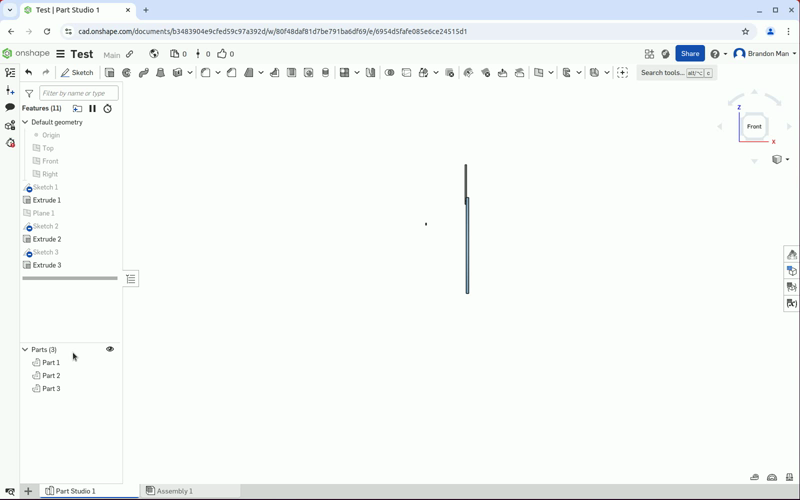
key(shift+p)
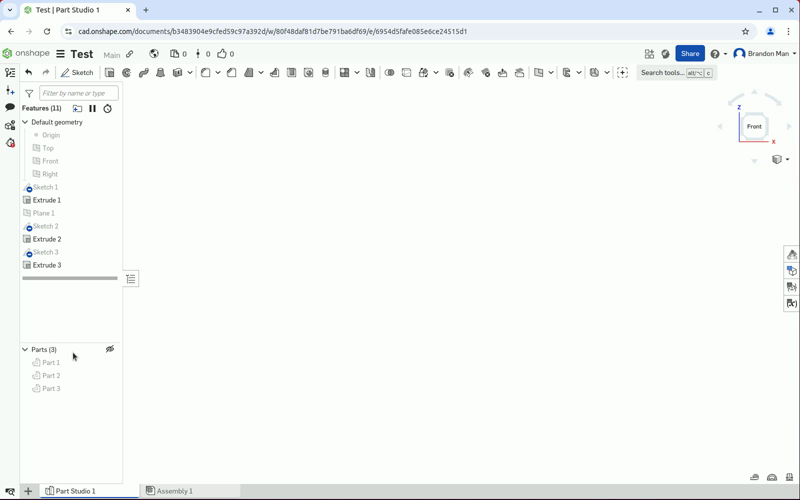
key(space)
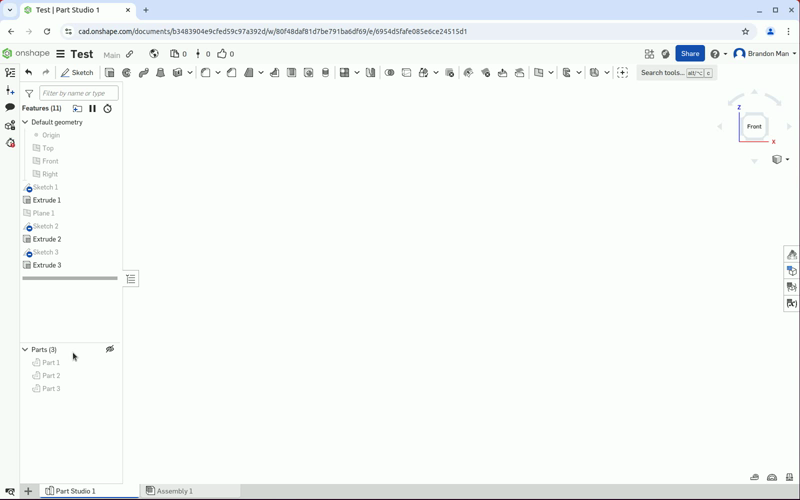
key_down(shift)
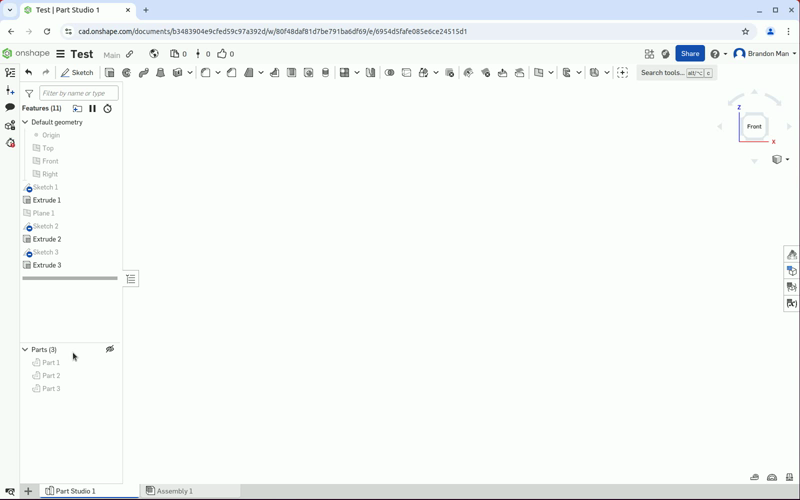
key(down)
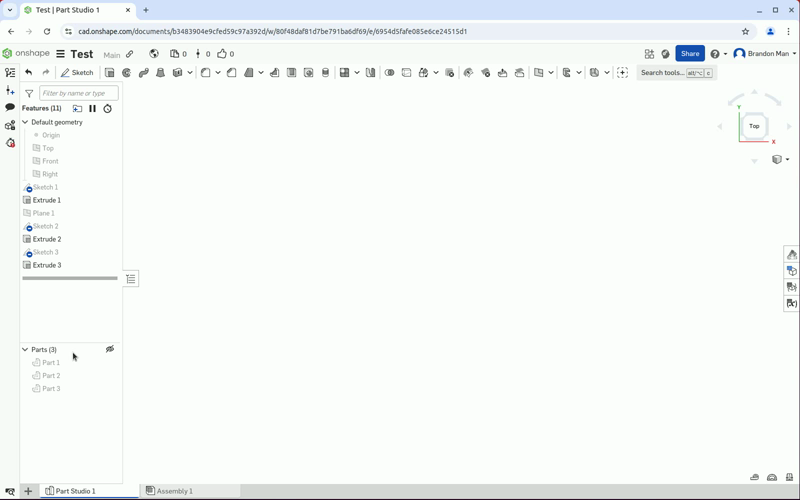
key_up(shift)
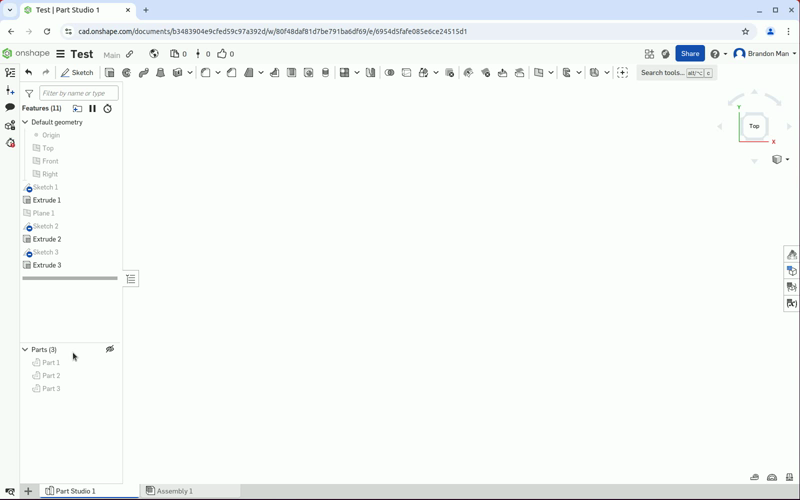
mouse_move(73, 352)
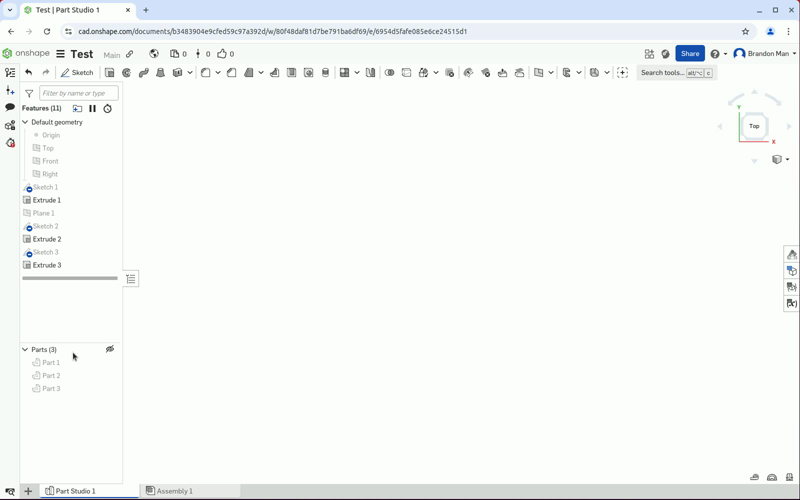
key(shift+y)
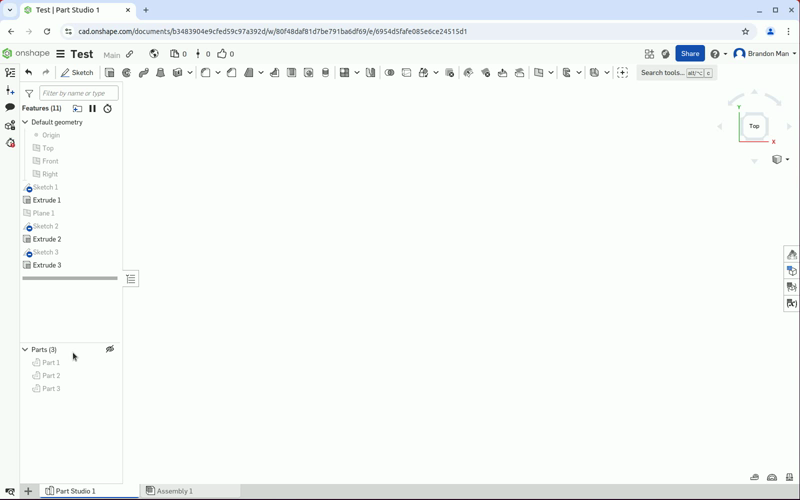
key(shift+s)
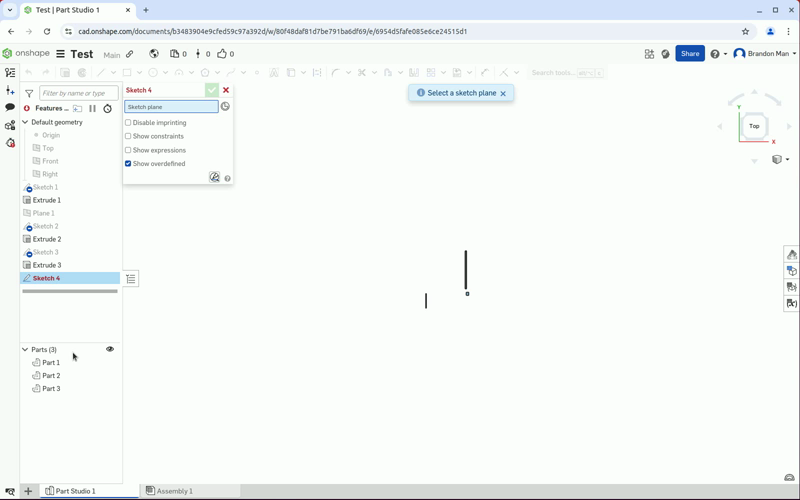
mouse_move(73, 150)
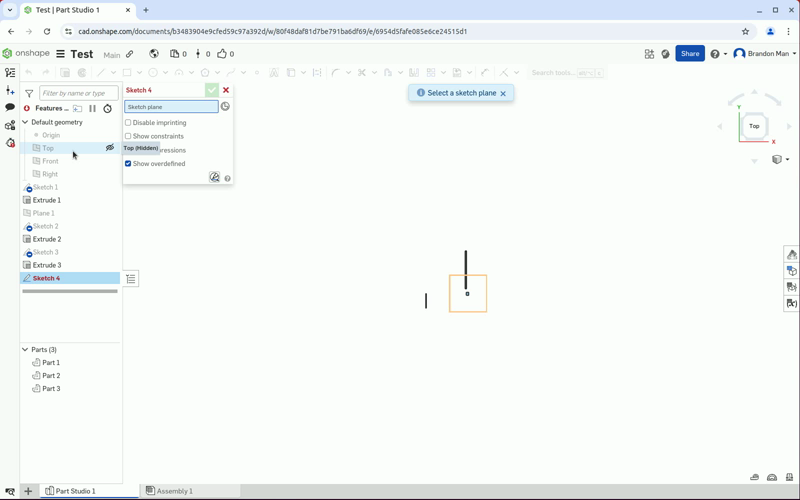
click(73, 150)
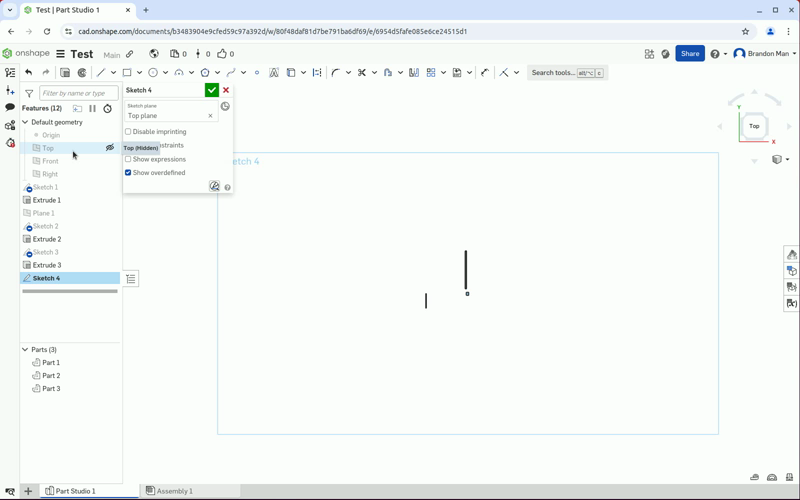
mouse_move(73, 352)
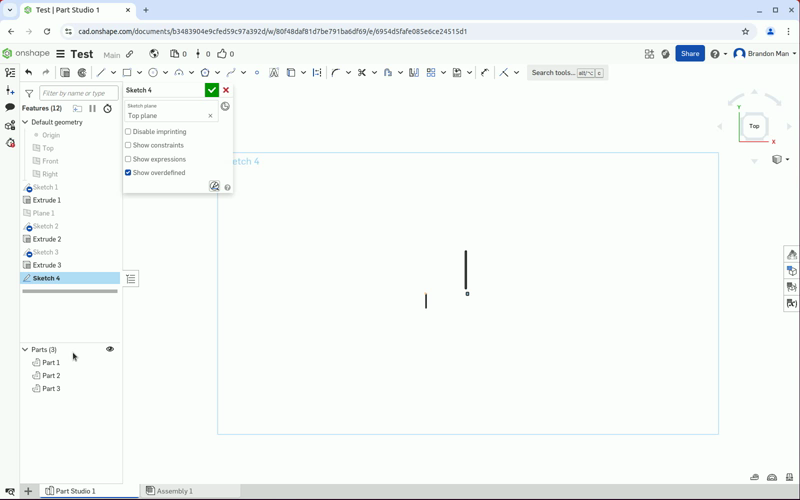
key(y)
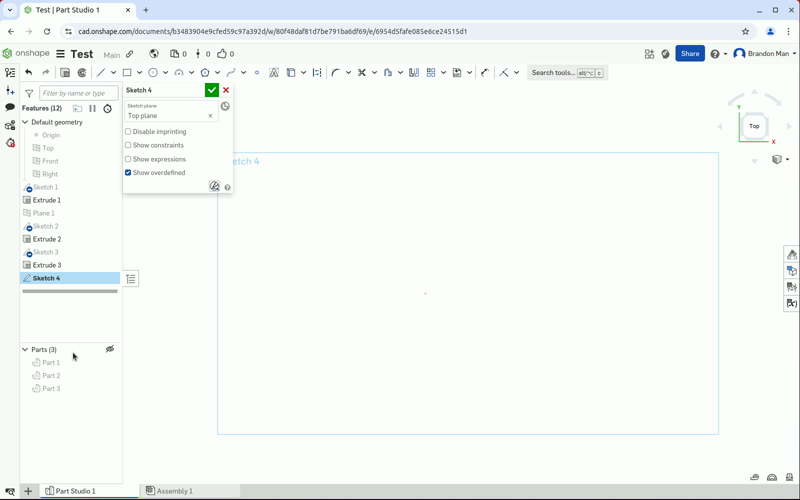
key(l)
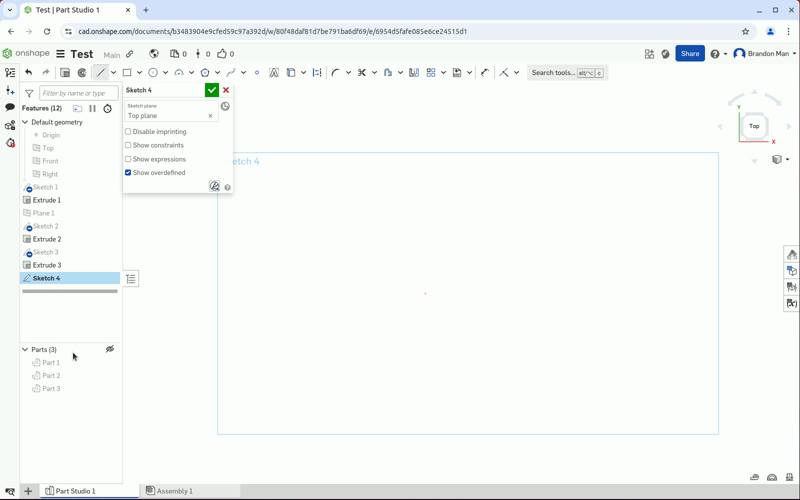
key_down(shift)
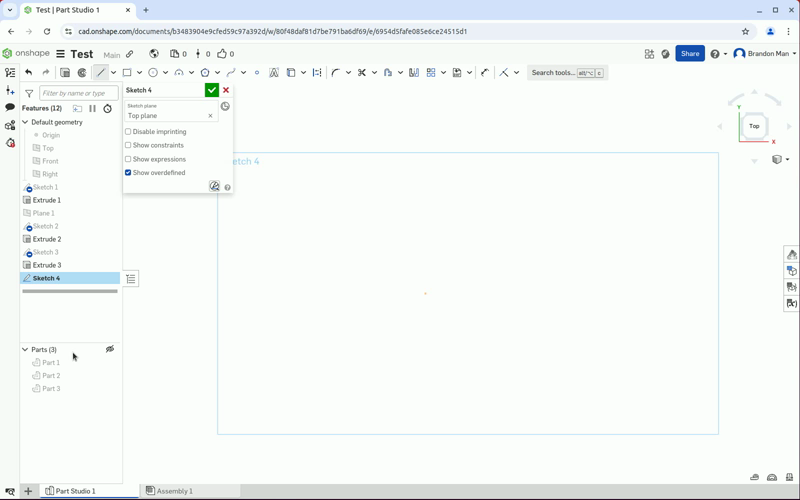
mouse_move(464, 279)
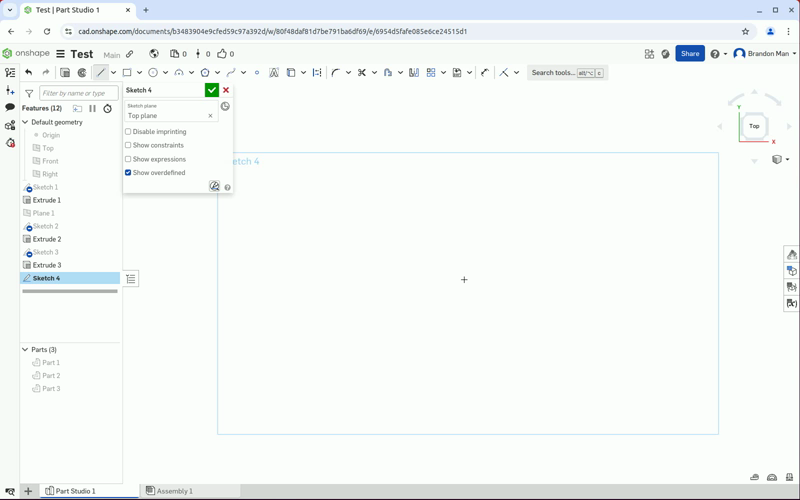
click(464, 279)
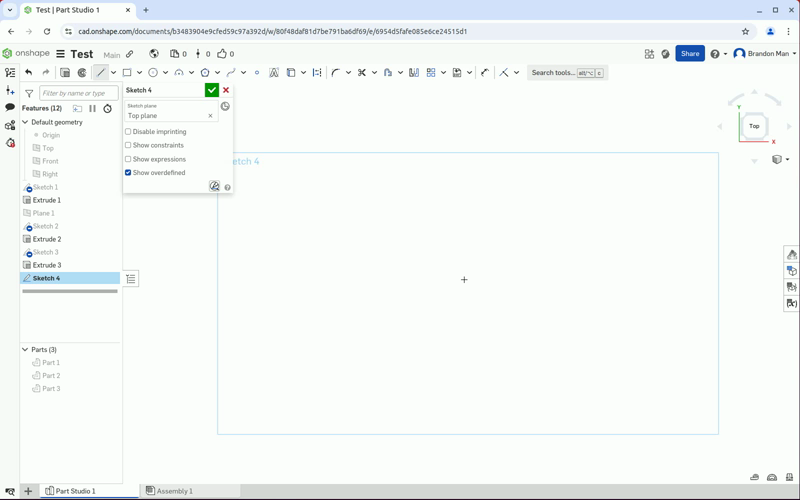
key_up(shift)
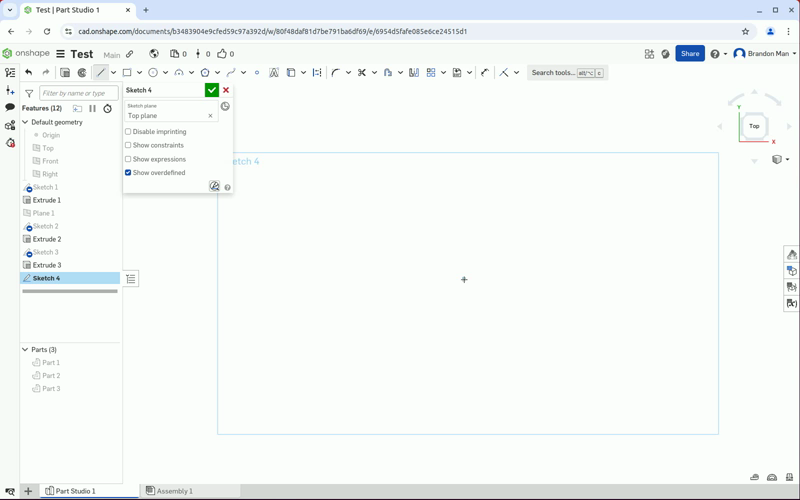
key_down(shift)
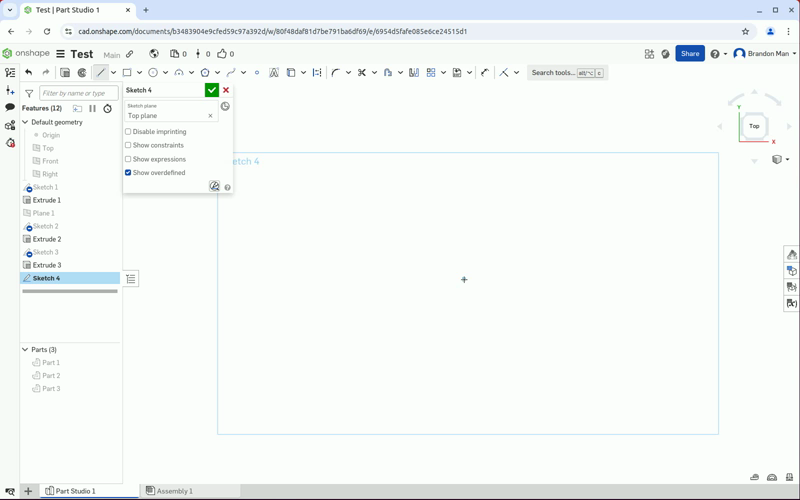
mouse_move(494, 279)
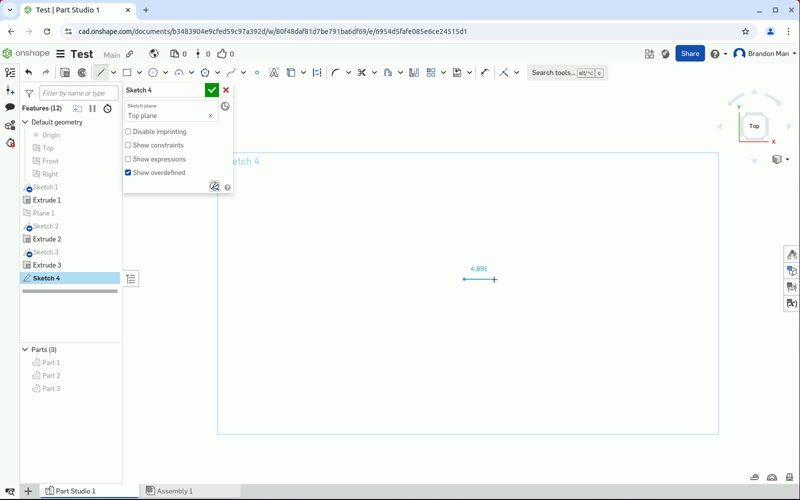
mouse_move(466, 279)
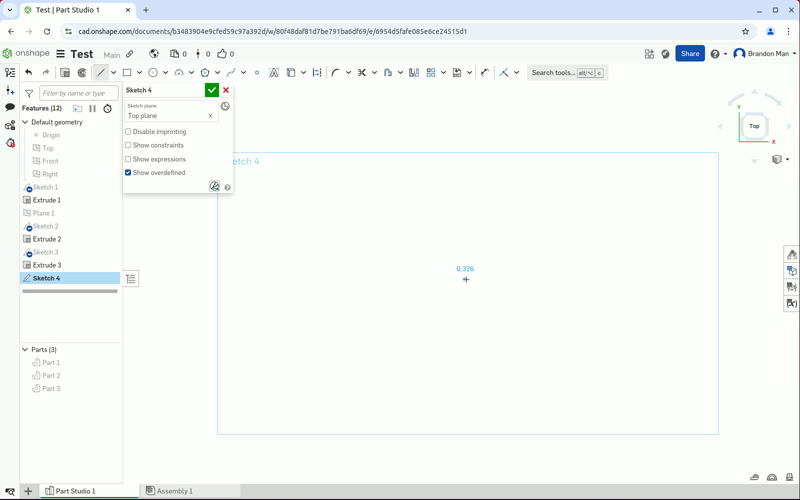
scroll(6)
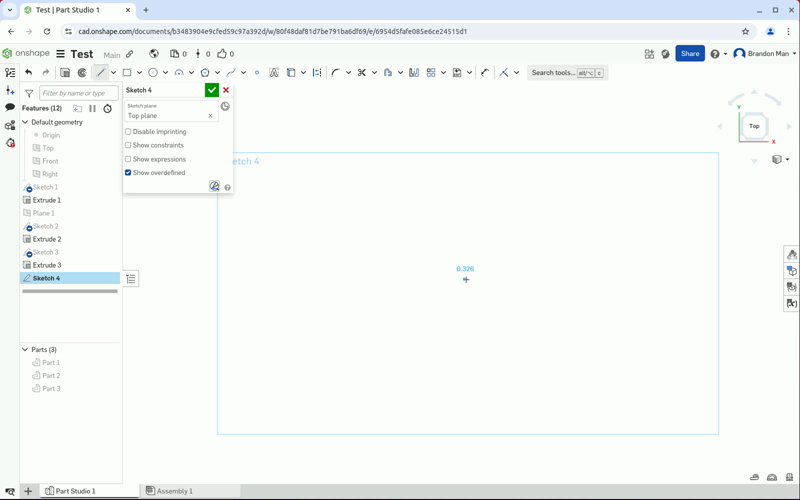
scroll(6)
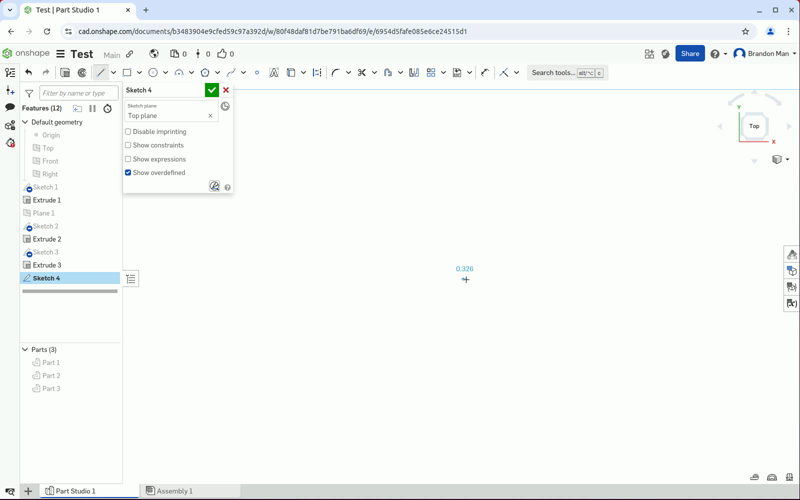
scroll(6)
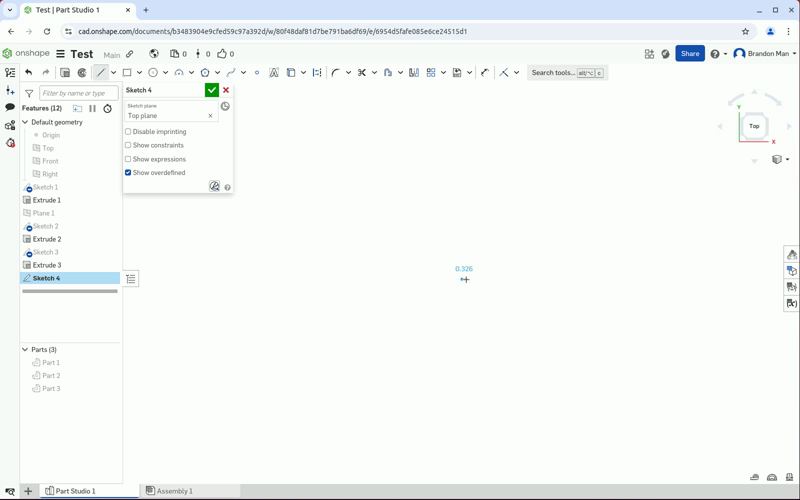
scroll(6)
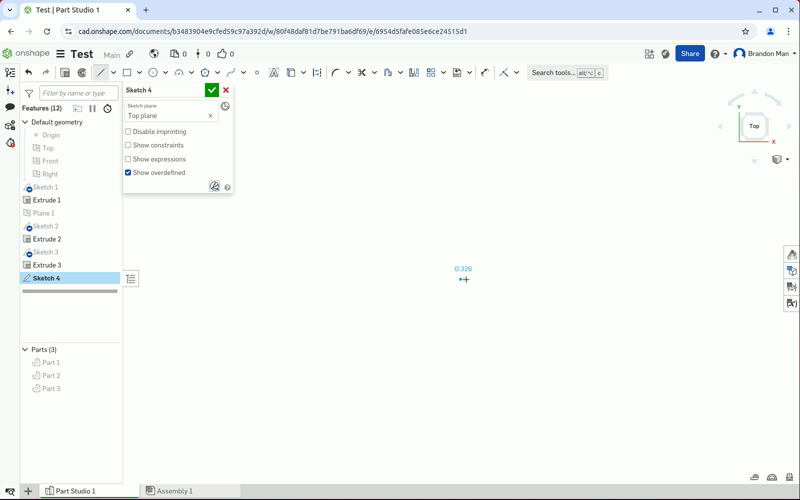
scroll(6)
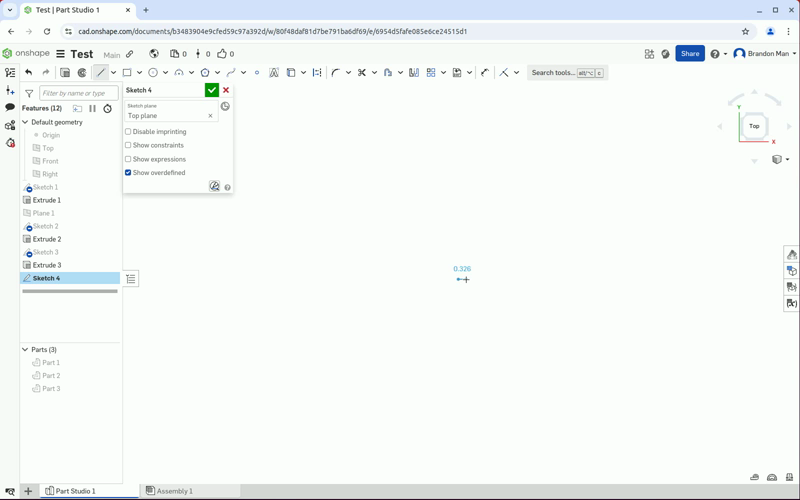
scroll(6)
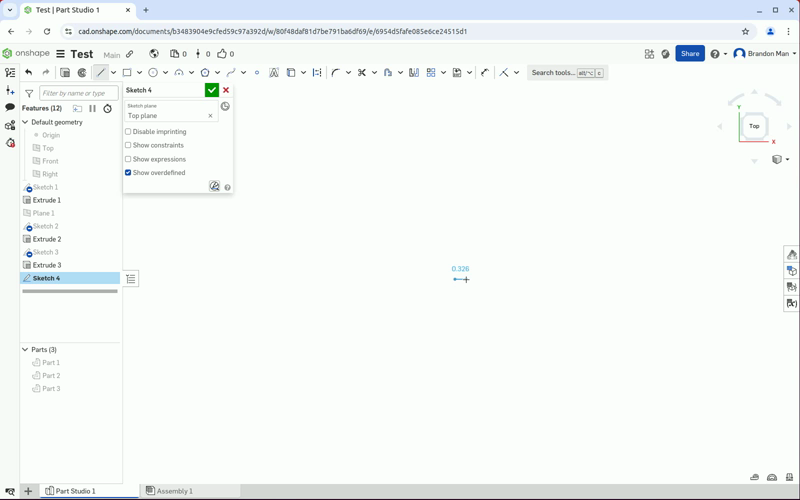
scroll(6)
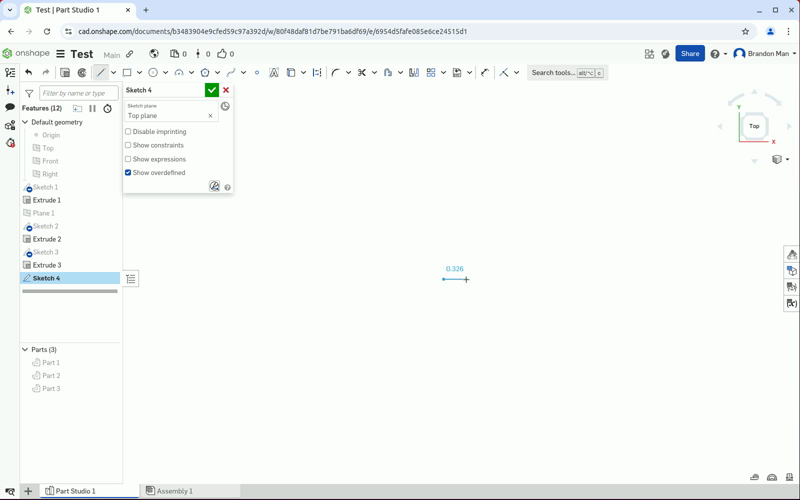
click(466, 279)
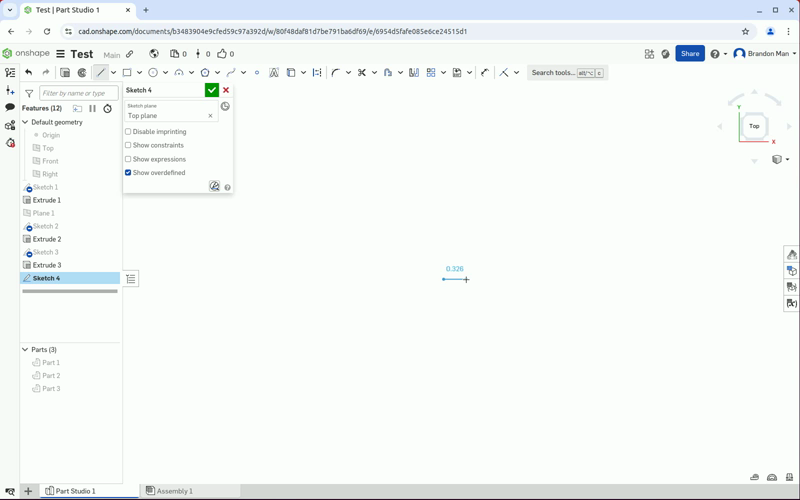
scroll(-6)
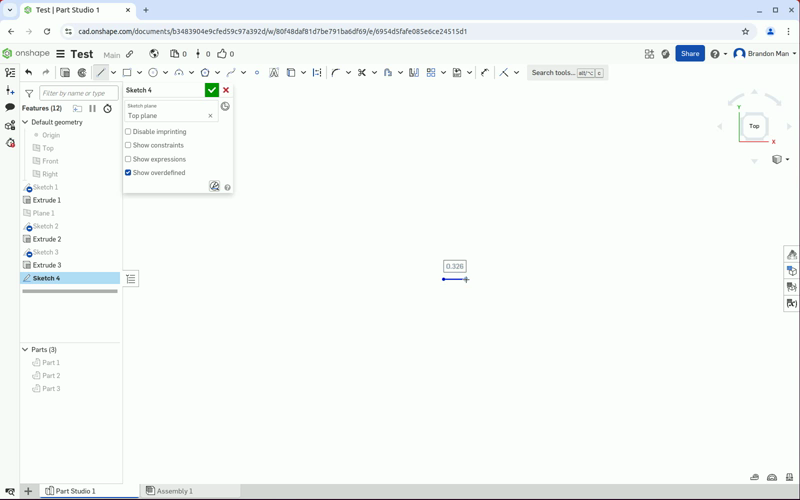
scroll(-6)
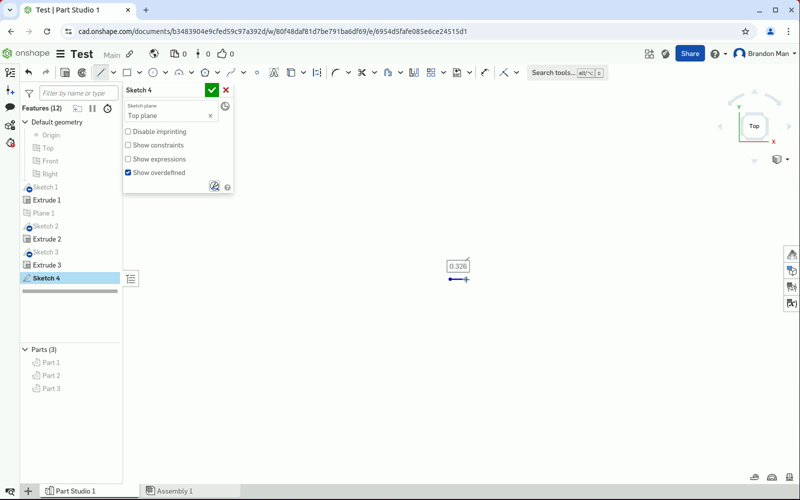
scroll(-6)
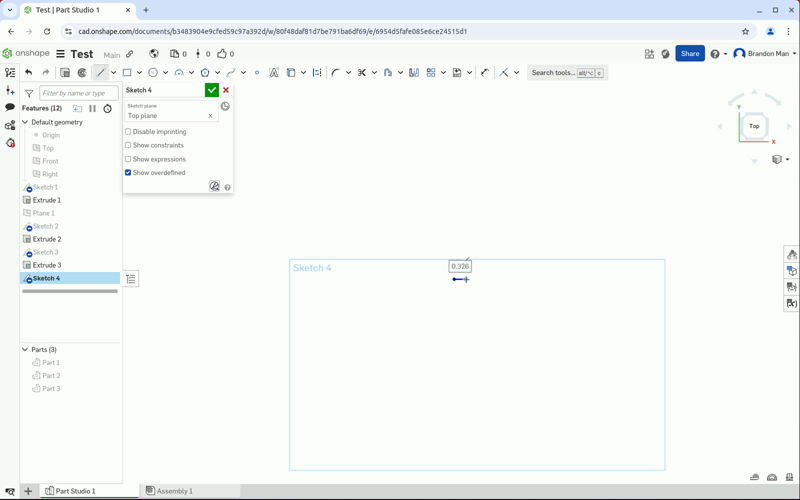
scroll(-6)
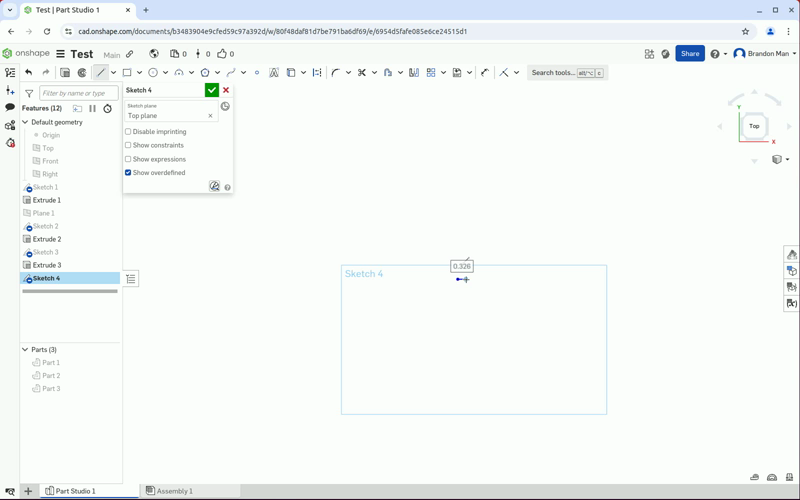
scroll(-6)
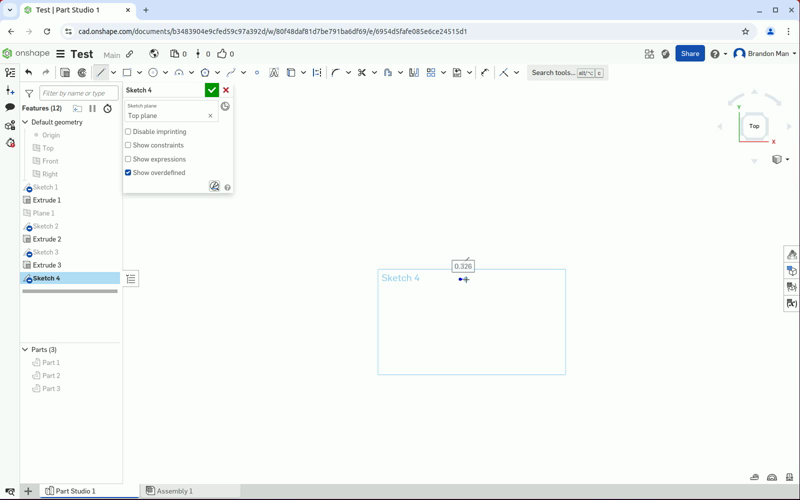
scroll(-6)
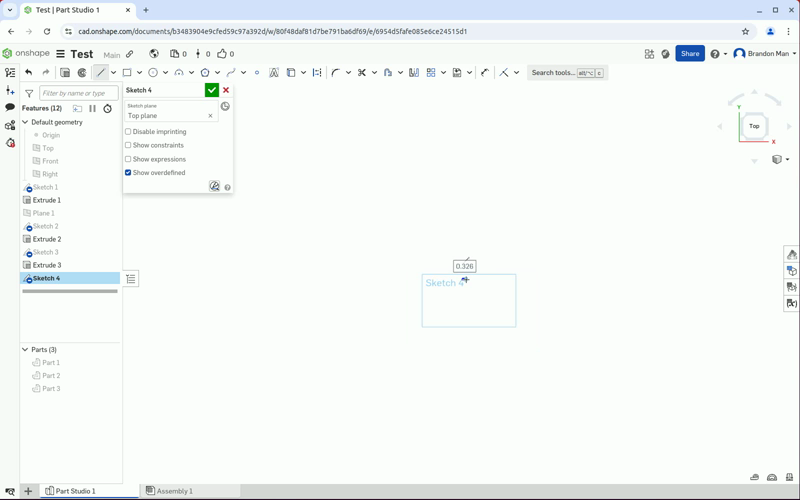
scroll(-6)
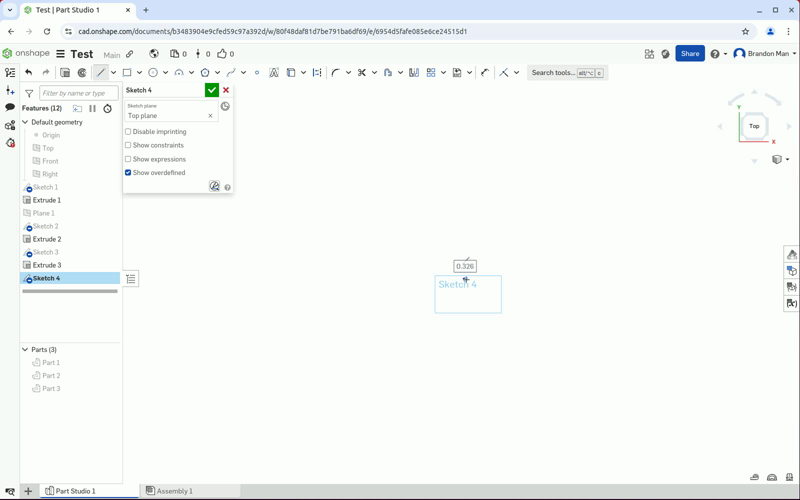
key_up(shift)
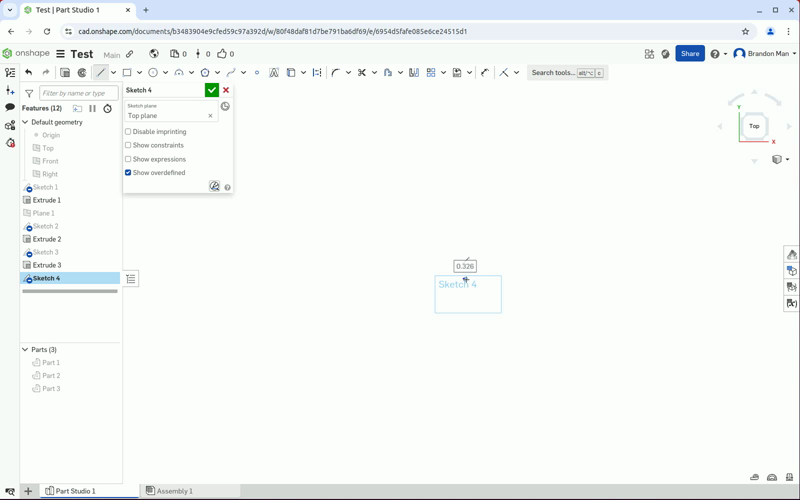
key_down(shift)
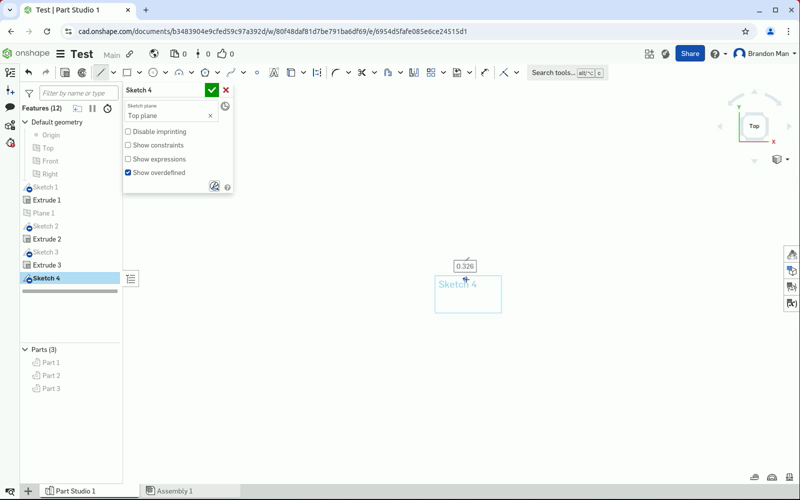
mouse_move(496, 279)
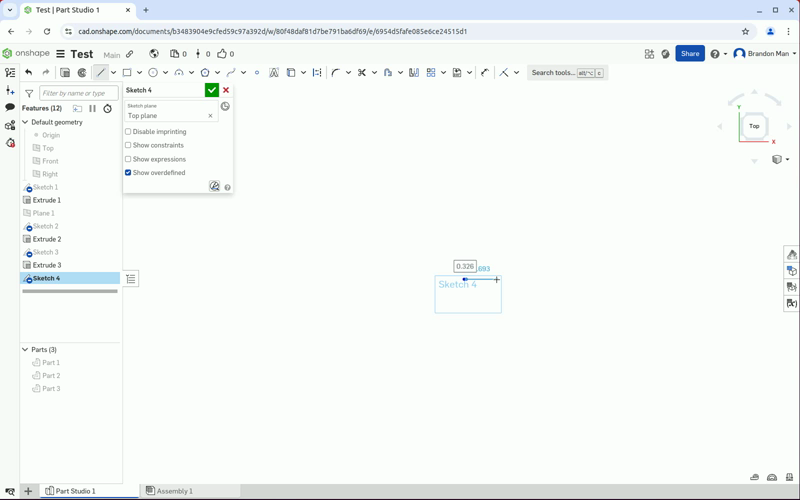
mouse_move(466, 277)
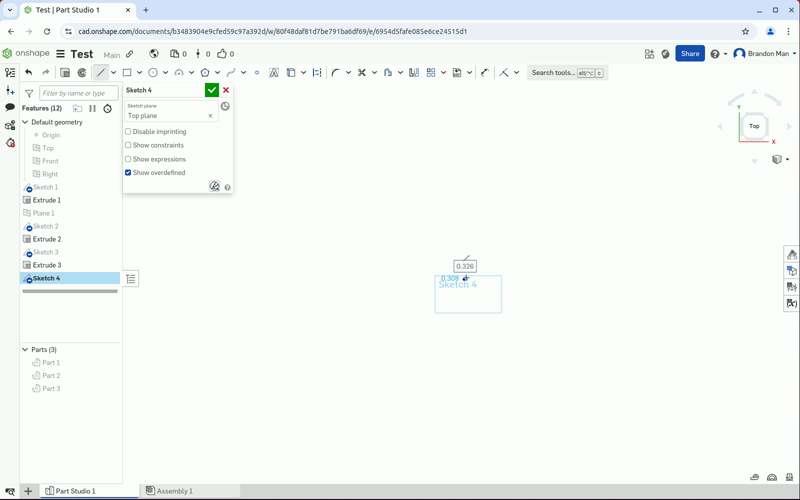
scroll(6)
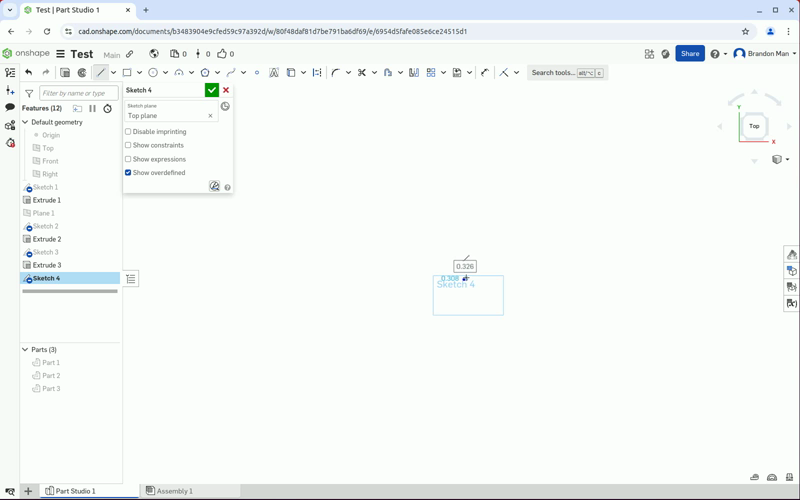
scroll(6)
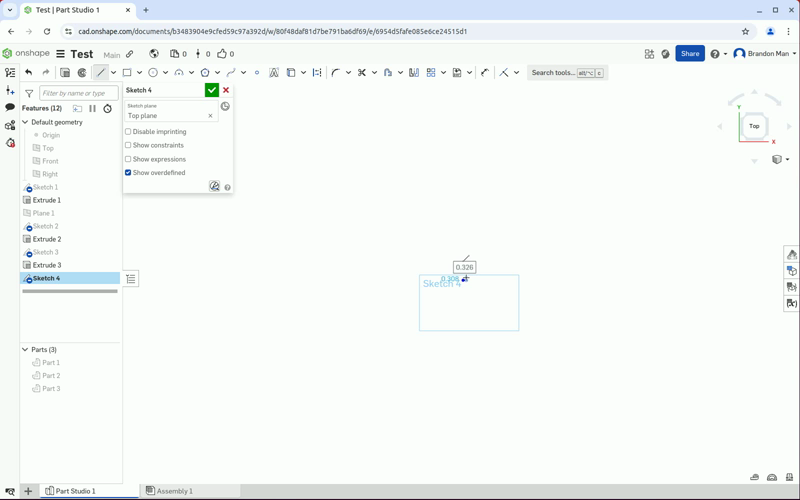
scroll(6)
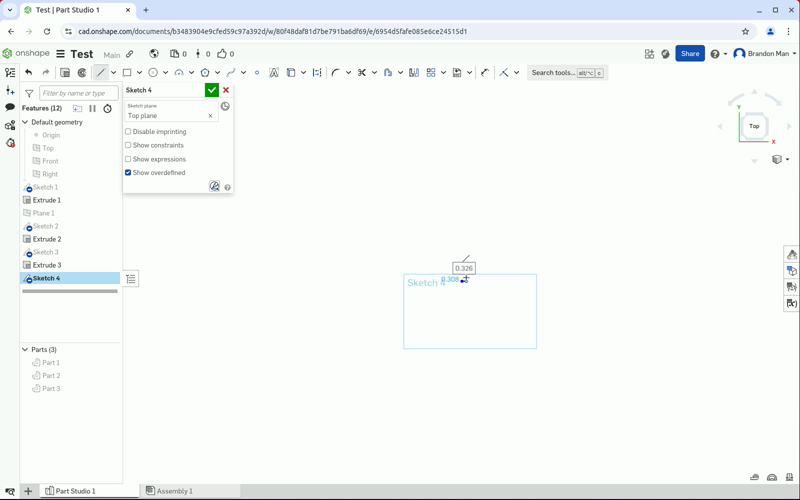
scroll(6)
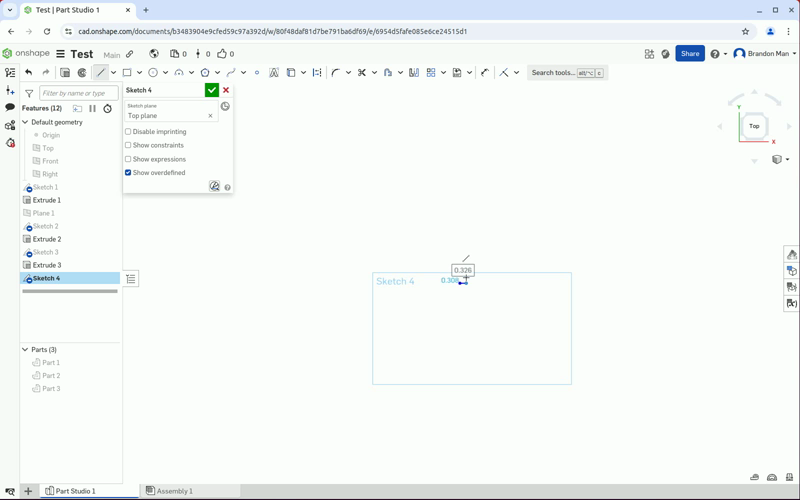
scroll(6)
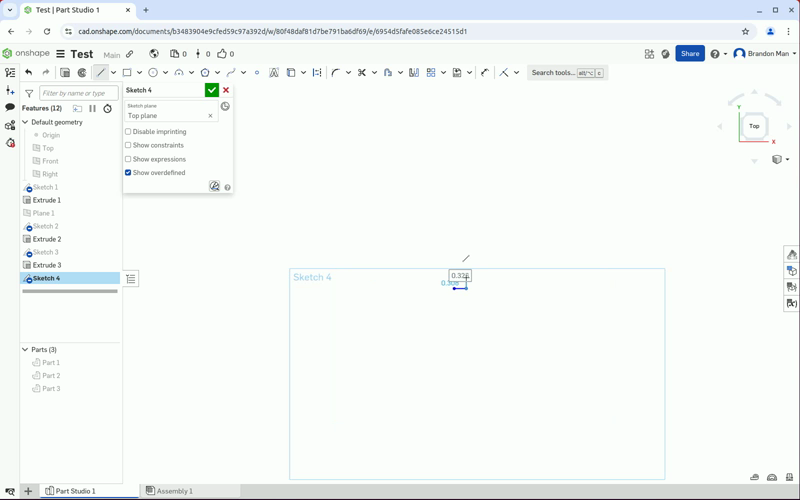
scroll(6)
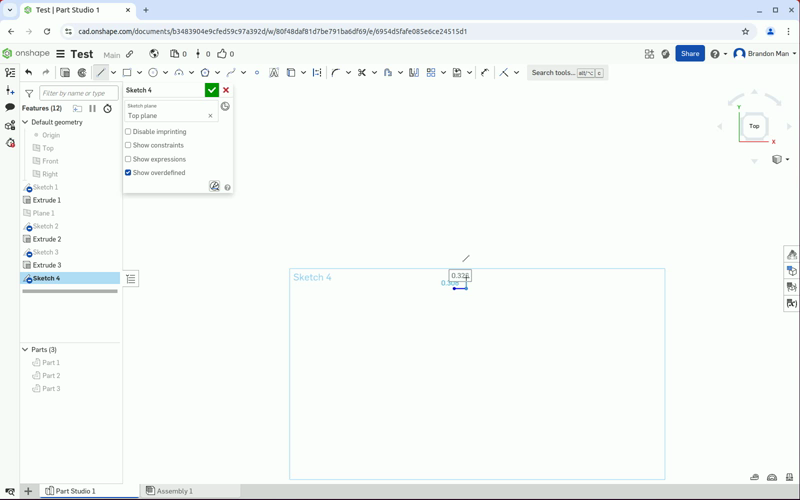
scroll(6)
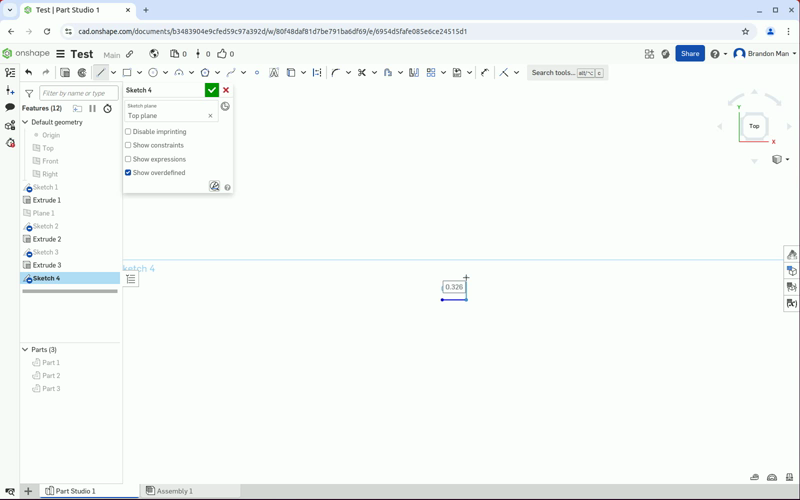
click(466, 277)
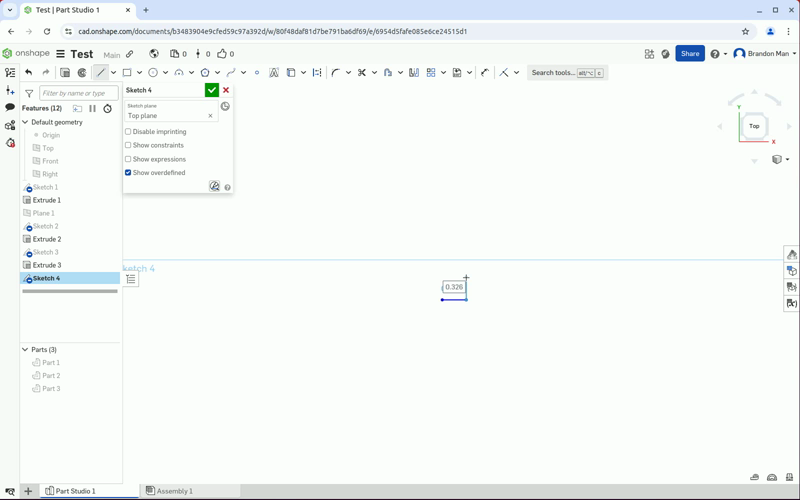
scroll(-6)
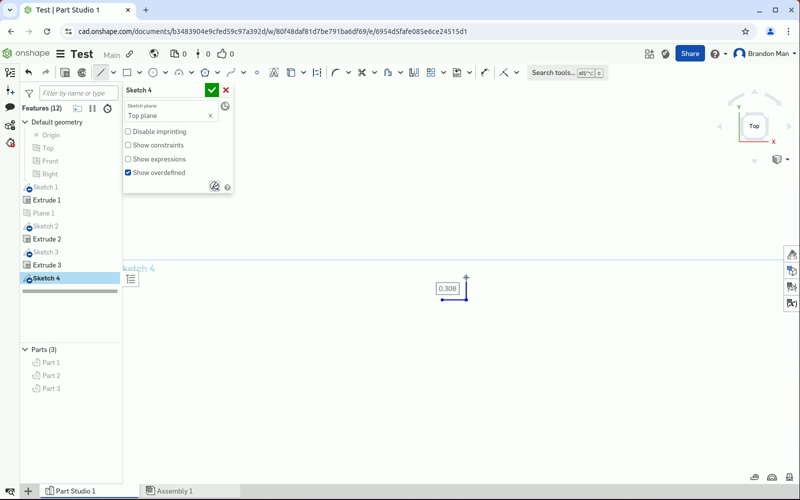
scroll(-6)
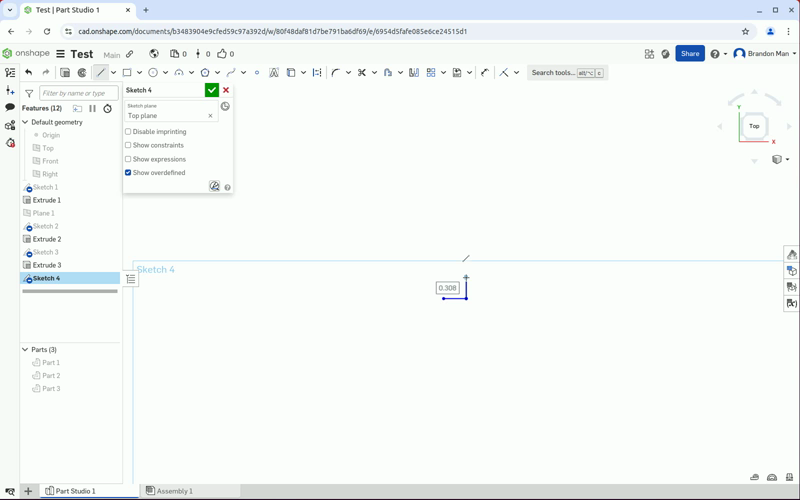
scroll(-6)
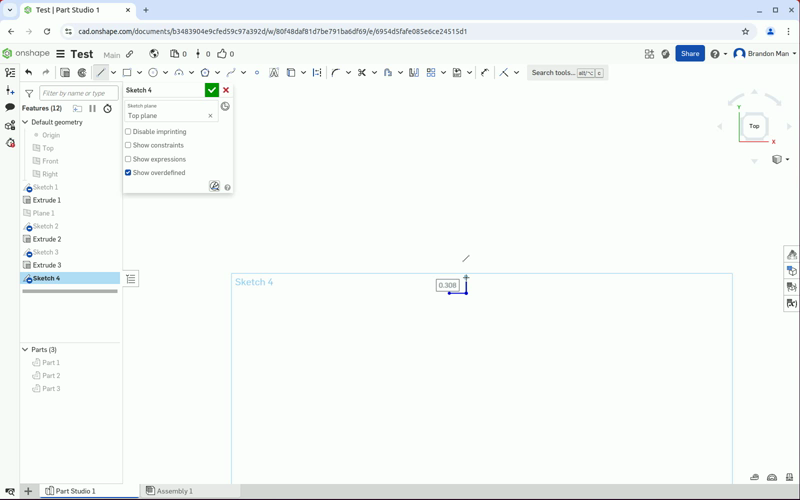
scroll(-6)
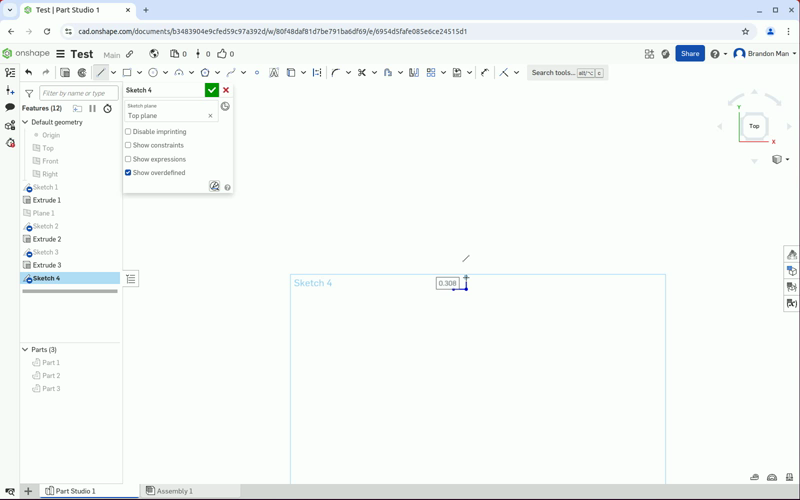
scroll(-6)
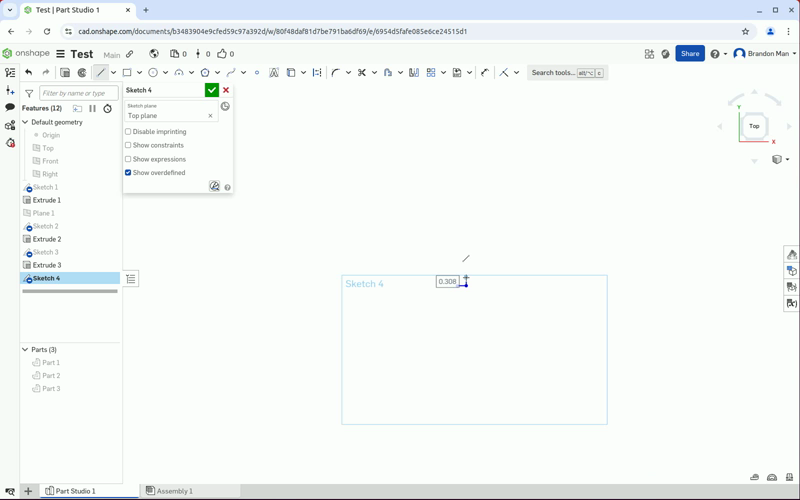
scroll(-6)
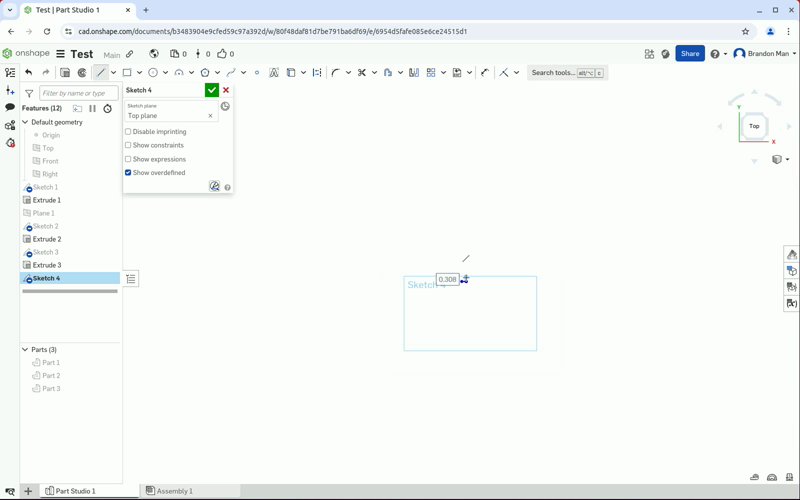
scroll(-6)
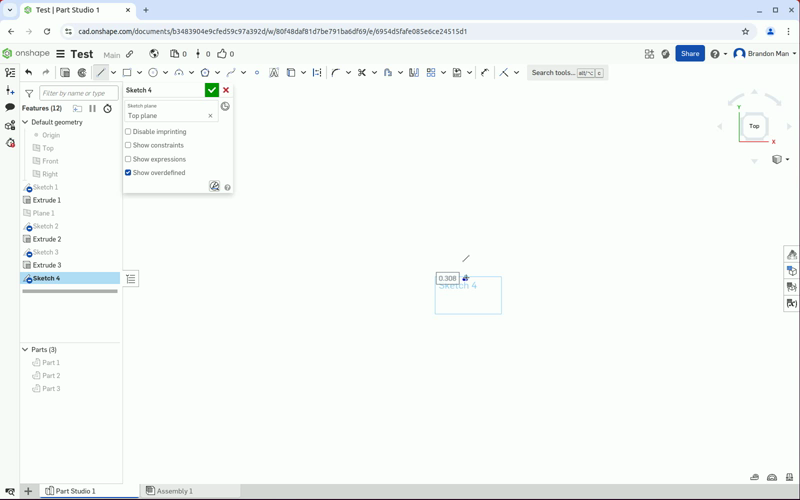
key_up(shift)
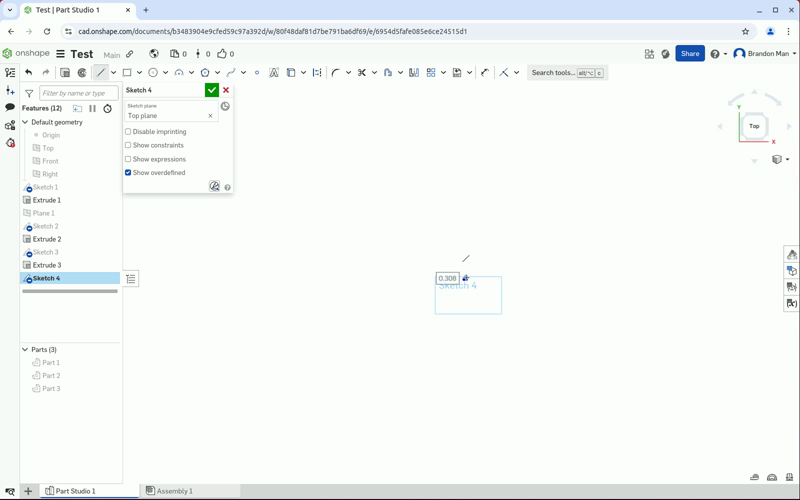
key_down(shift)
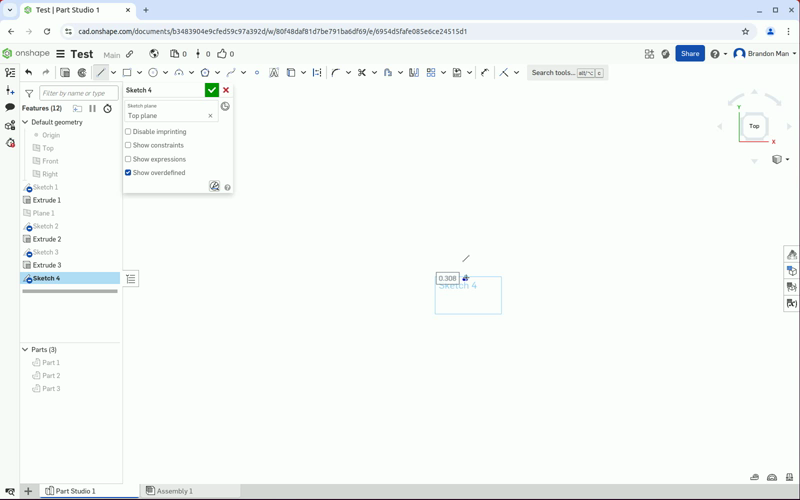
mouse_move(496, 277)
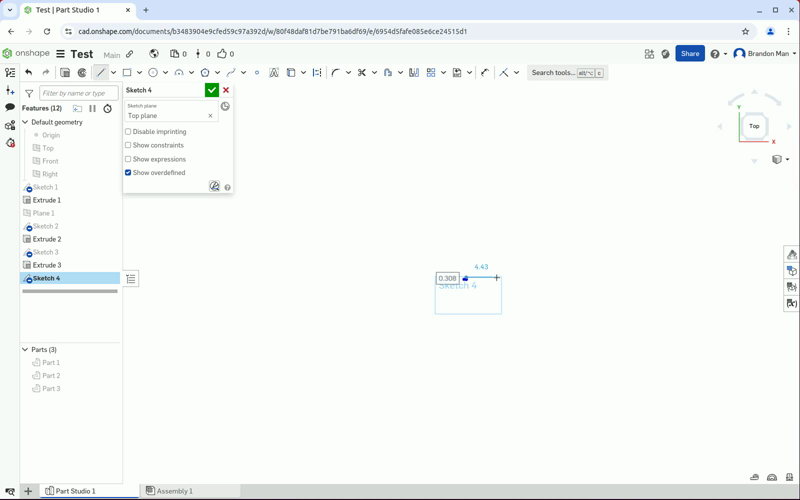
mouse_move(464, 277)
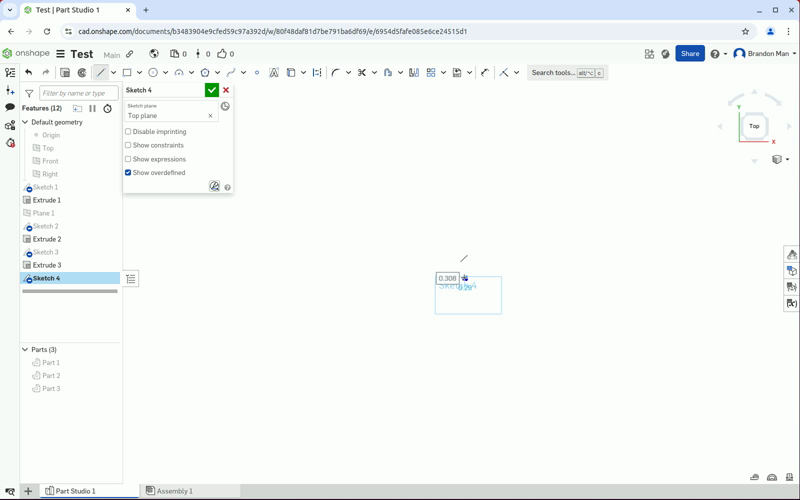
scroll(6)
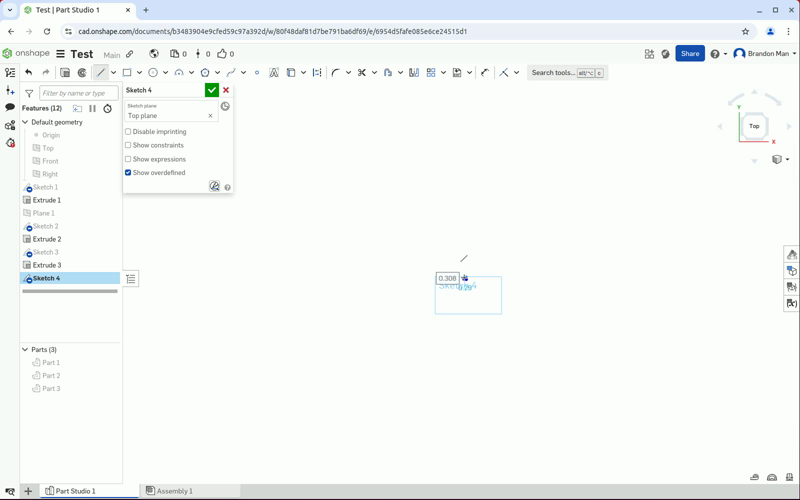
scroll(6)
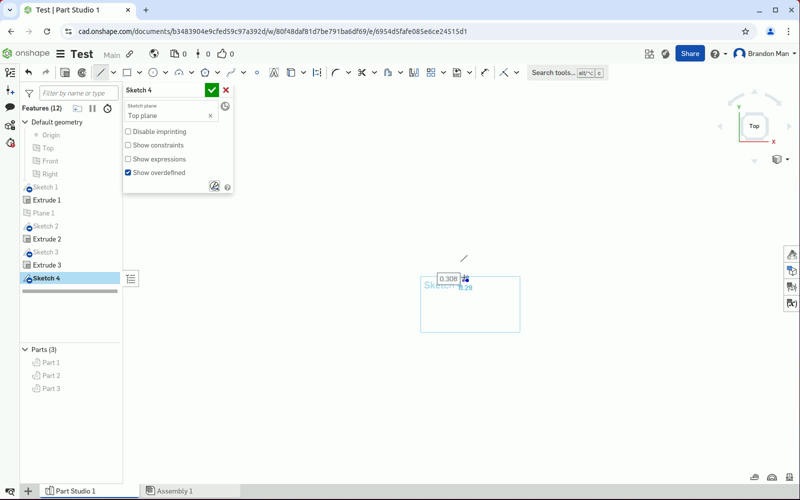
scroll(6)
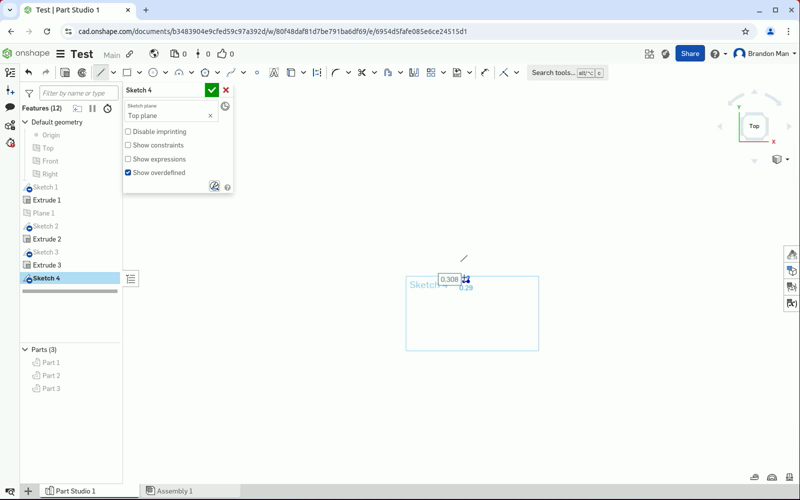
scroll(6)
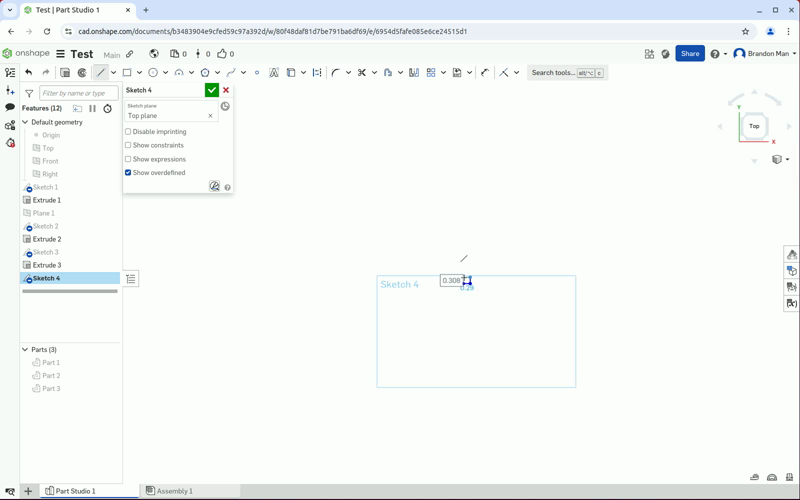
scroll(6)
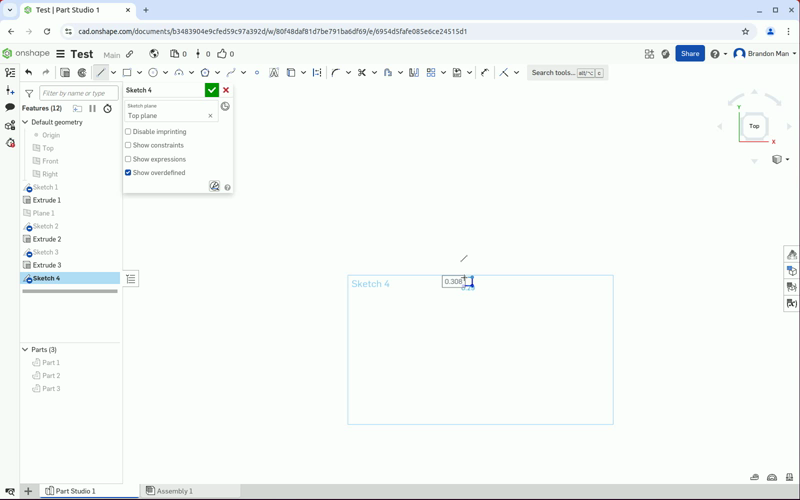
scroll(6)
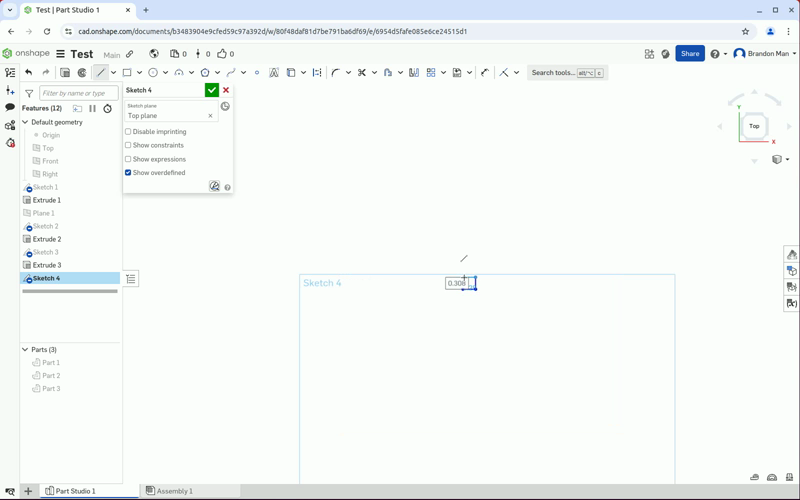
scroll(6)
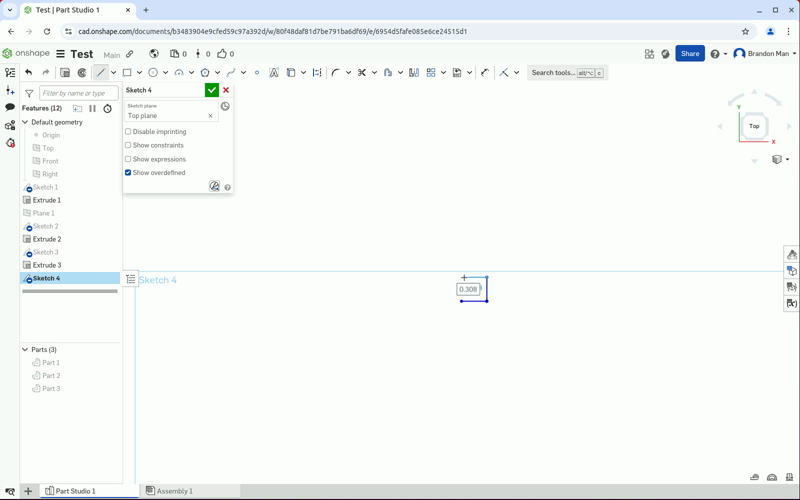
click(464, 277)
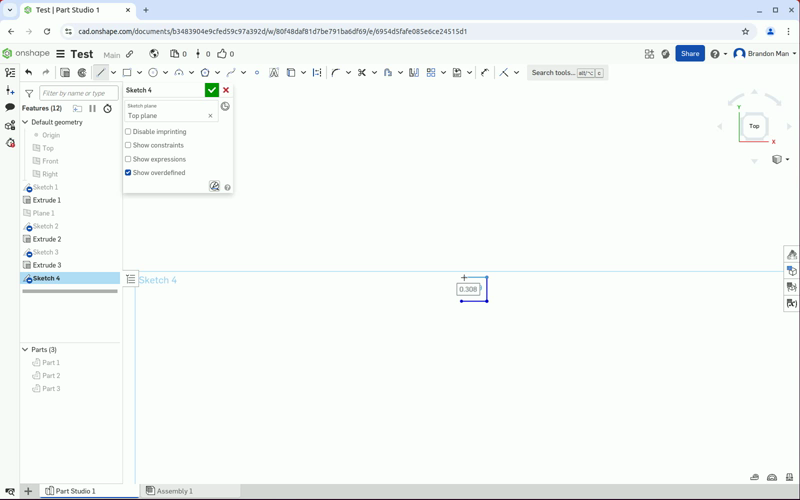
scroll(-6)
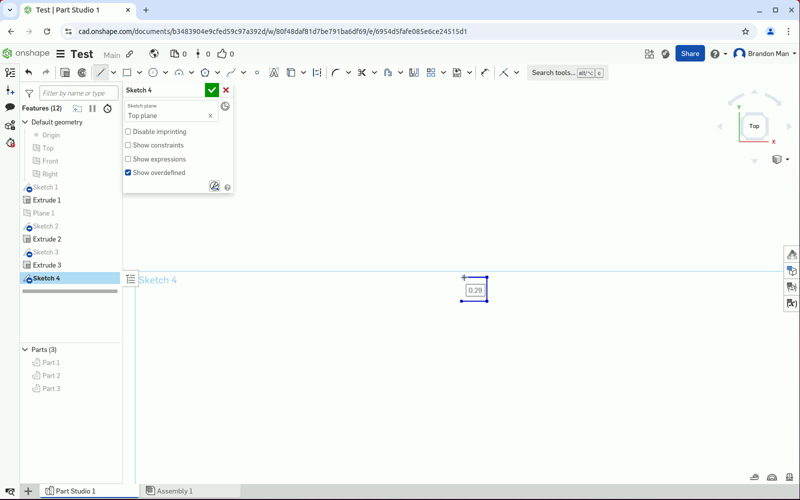
scroll(-6)
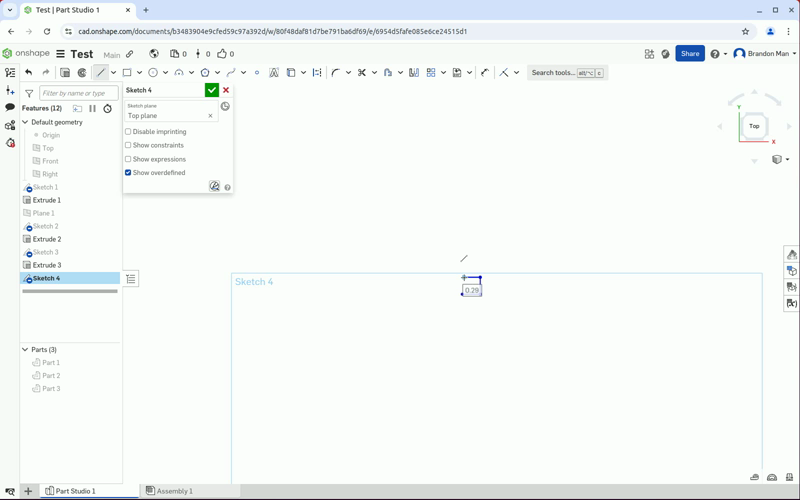
scroll(-6)
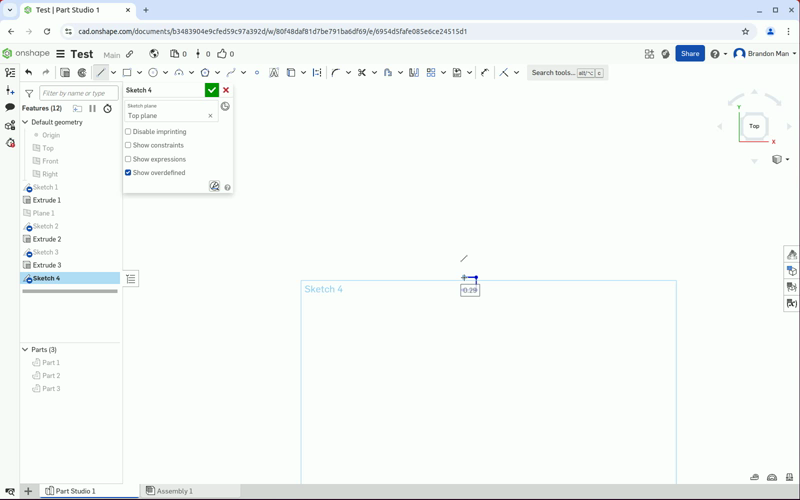
scroll(-6)
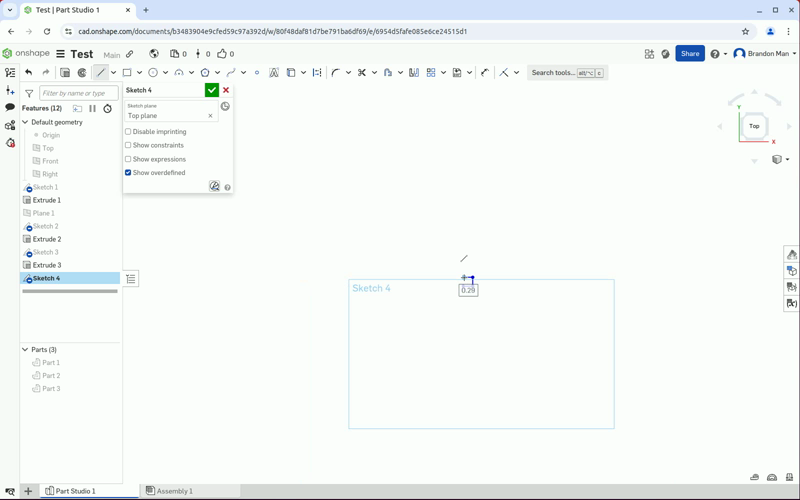
scroll(-6)
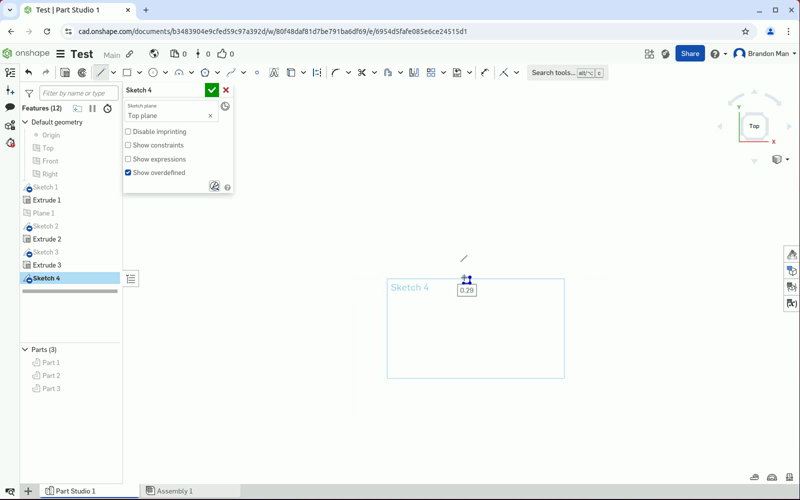
scroll(-6)
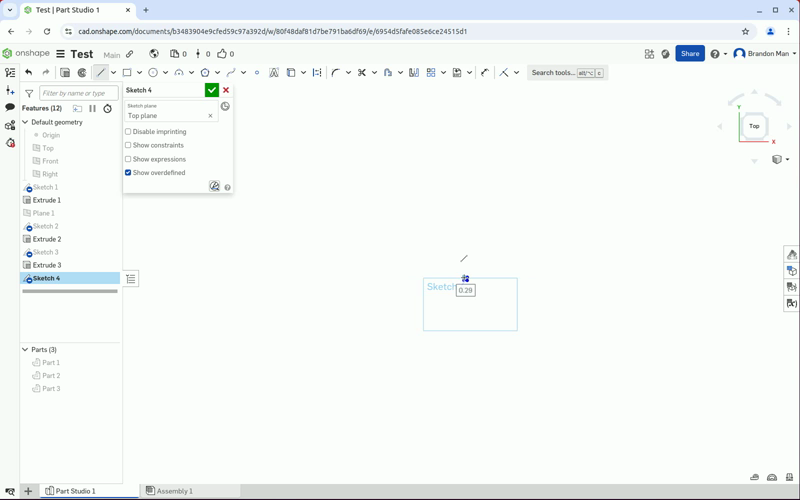
scroll(-6)
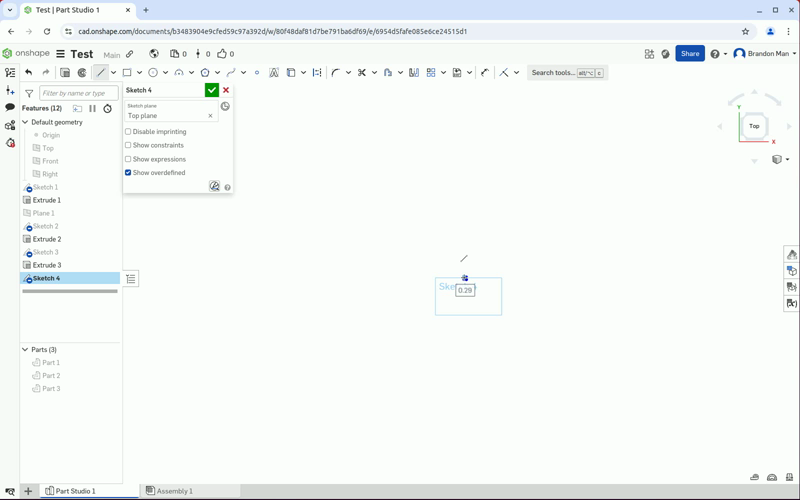
key_up(shift)
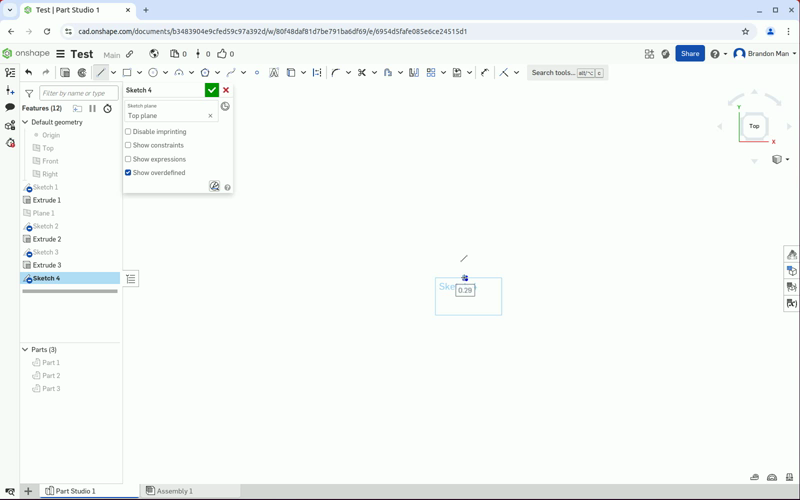
mouse_move(494, 277)
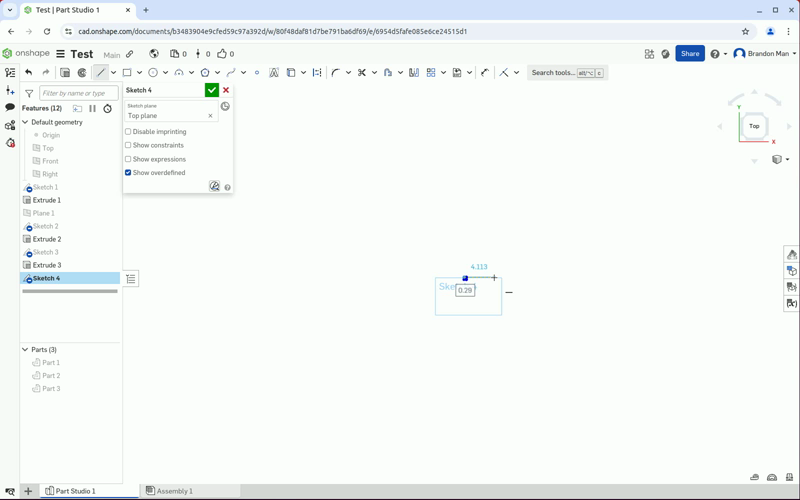
key_down(shift)
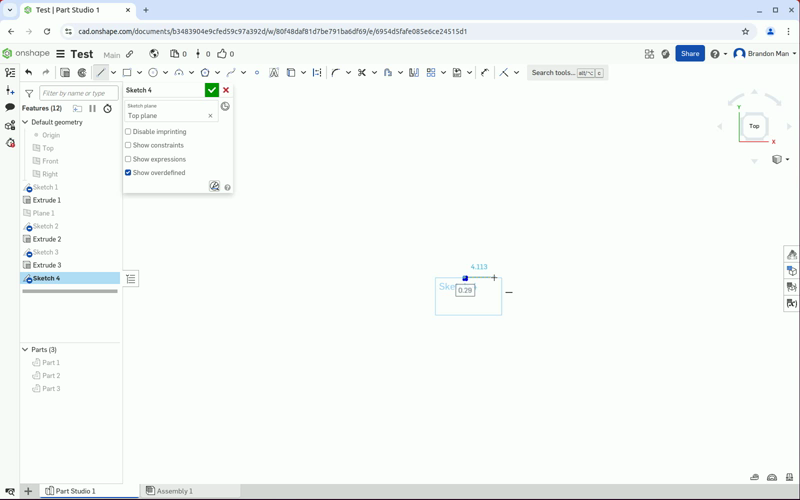
mouse_move(464, 279)
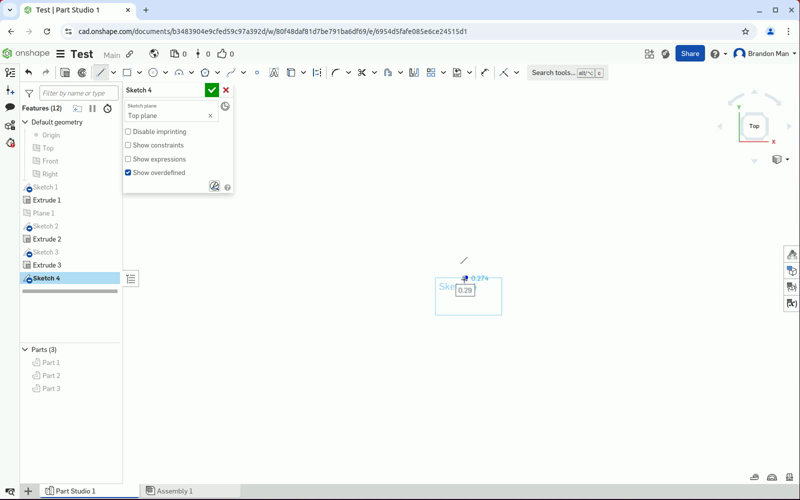
scroll(6)
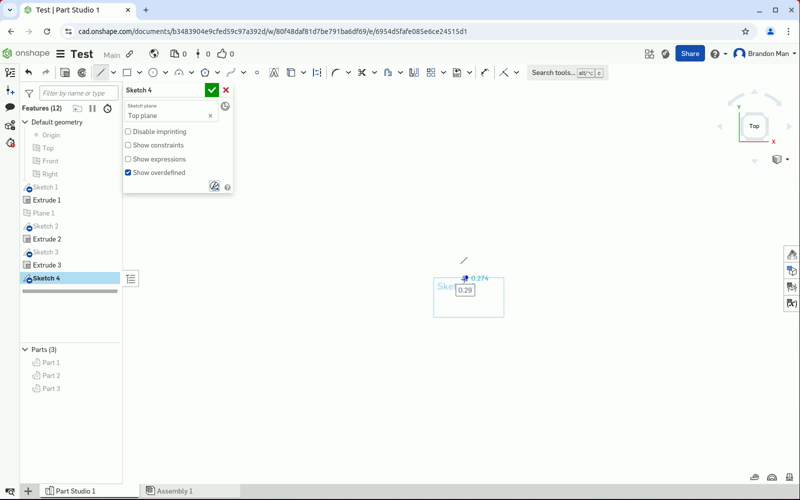
scroll(6)
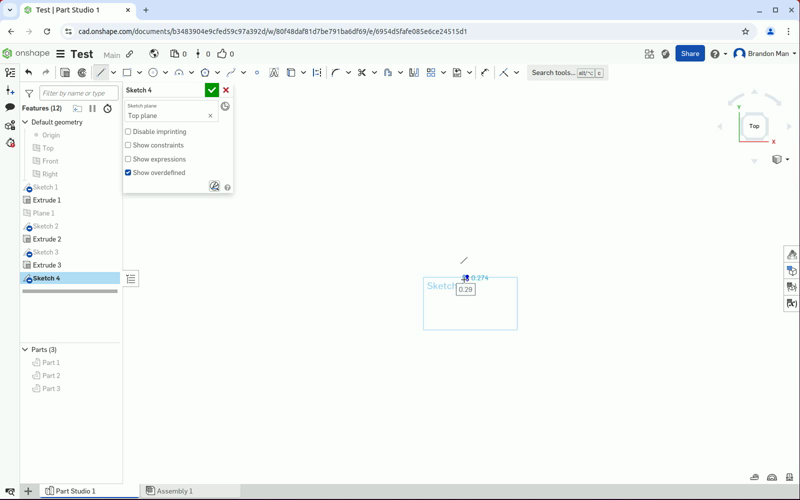
scroll(6)
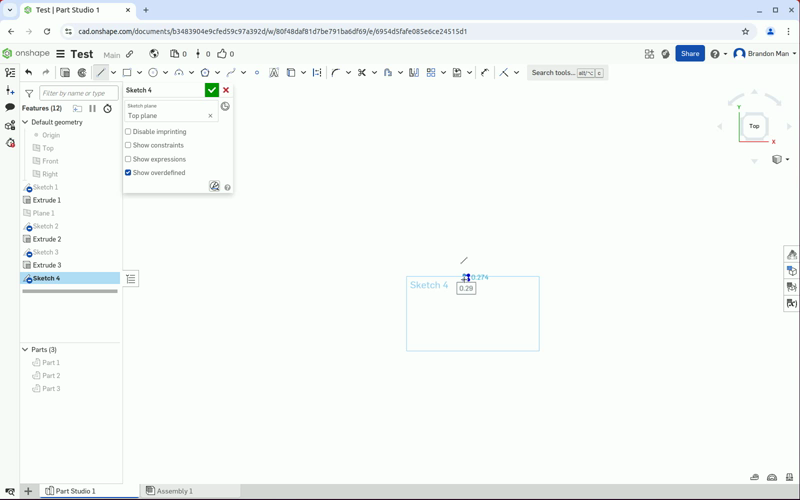
scroll(6)
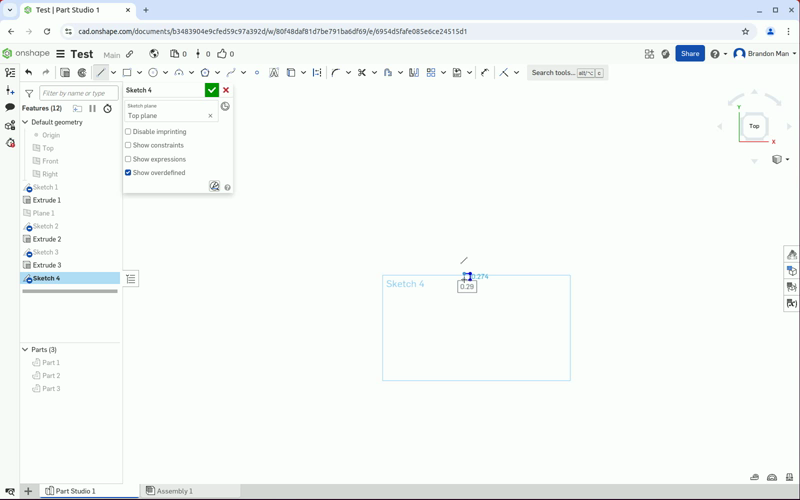
scroll(6)
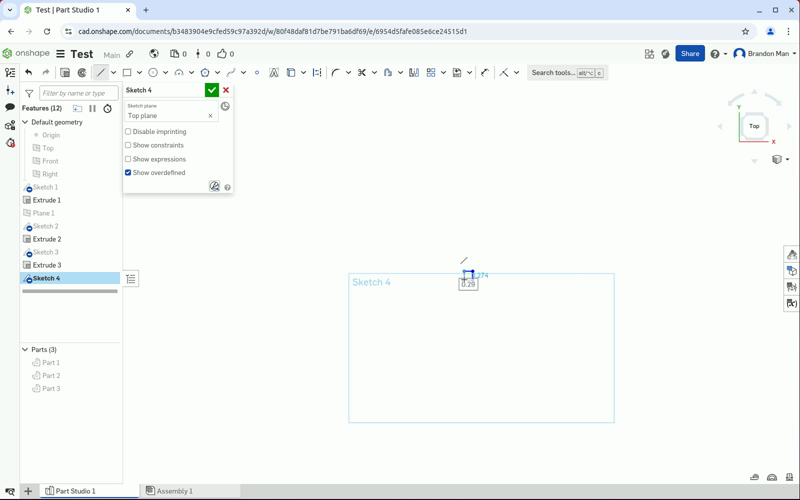
scroll(6)
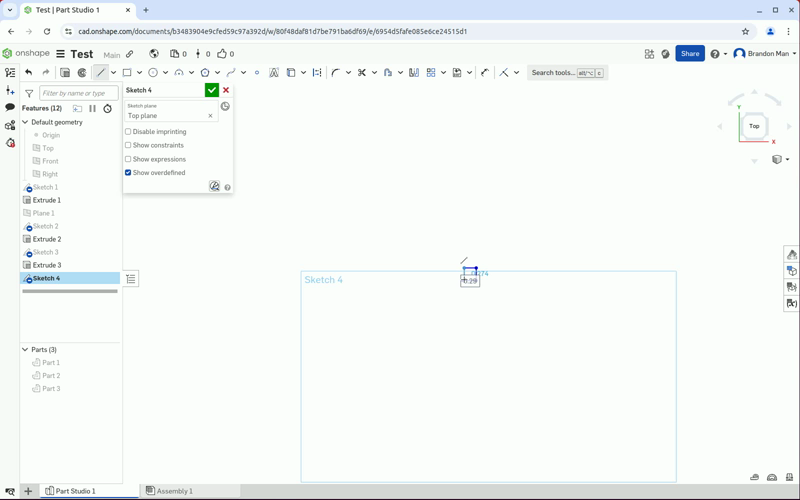
scroll(6)
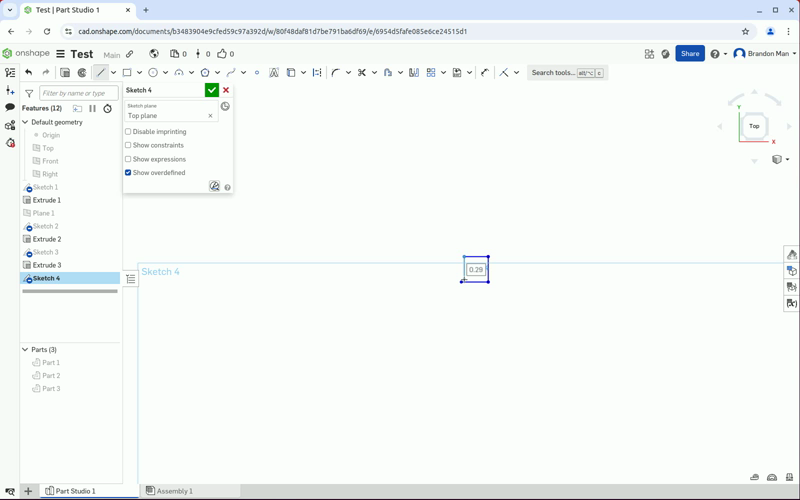
key_up(shift)
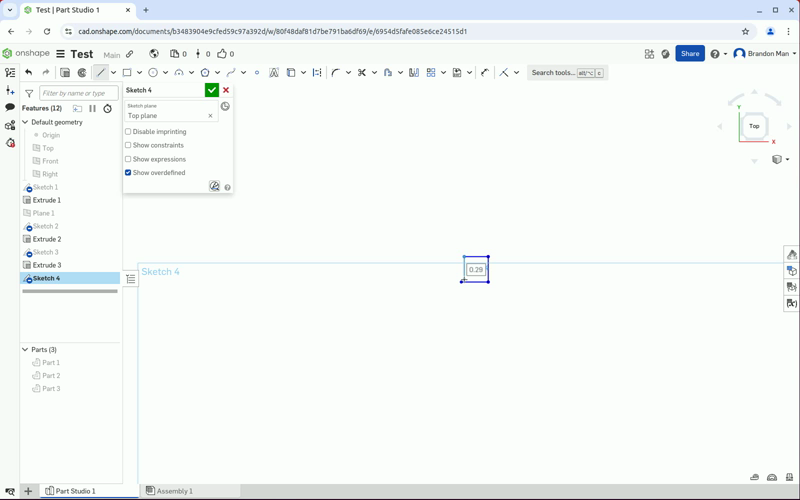
click(464, 279)
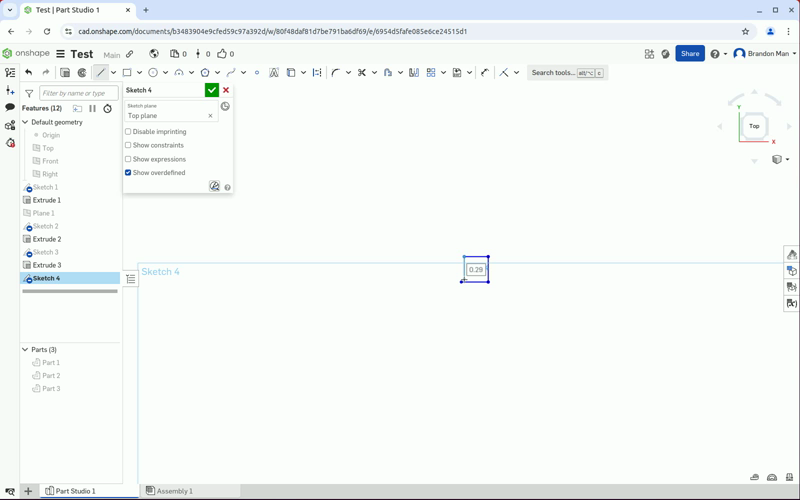
scroll(-6)
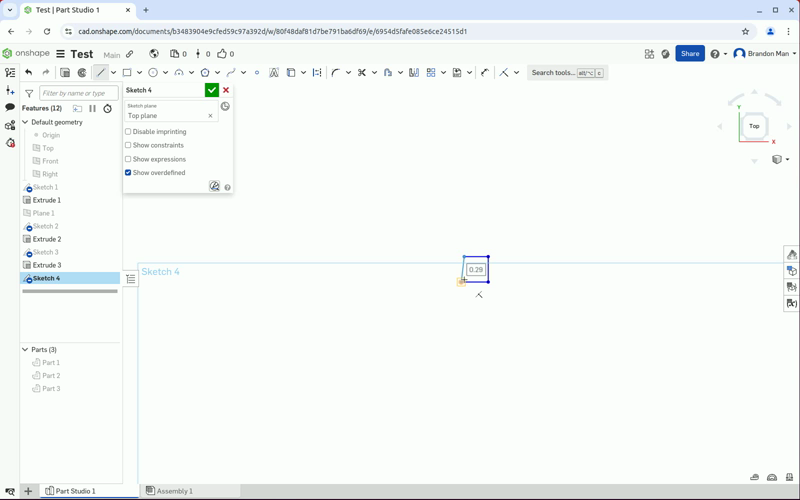
scroll(-6)
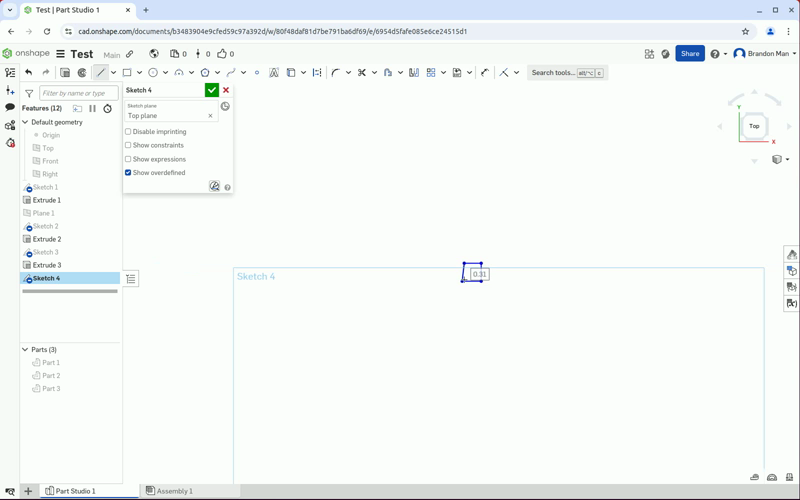
scroll(-6)
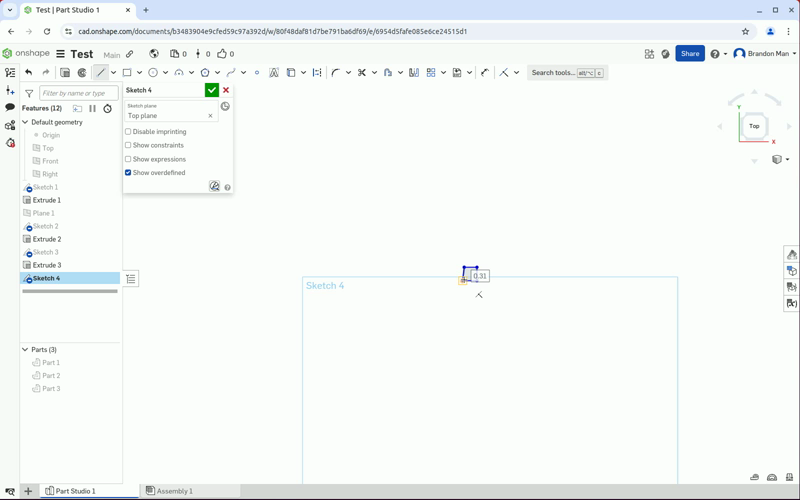
scroll(-6)
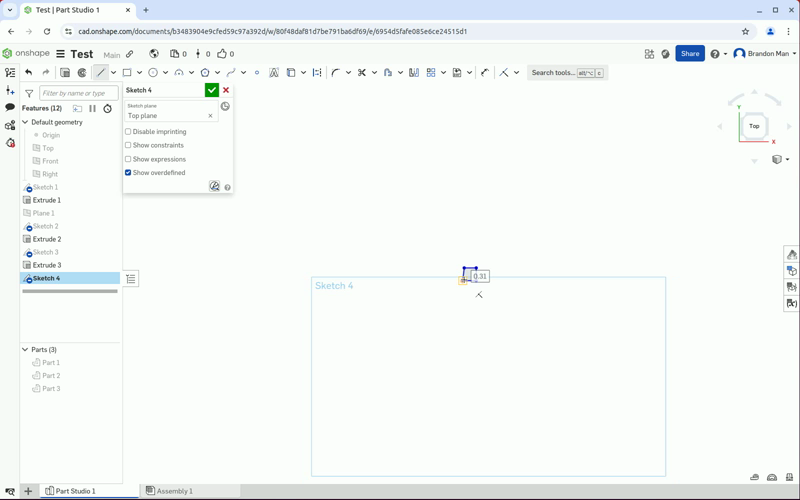
scroll(-6)
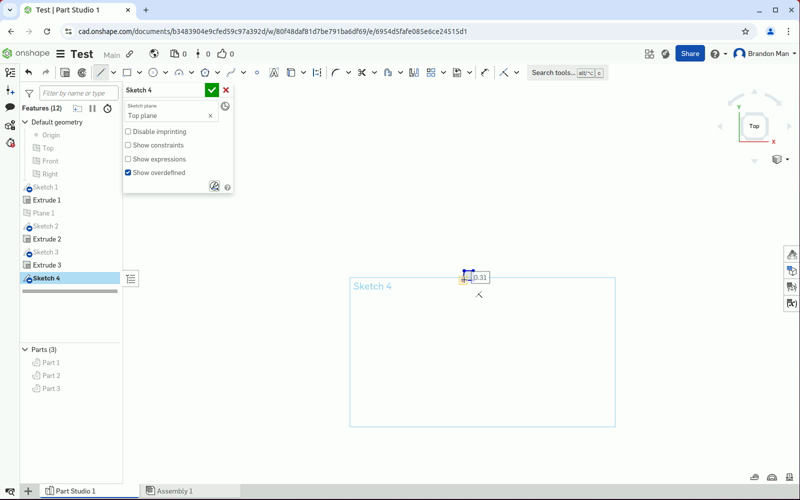
scroll(-6)
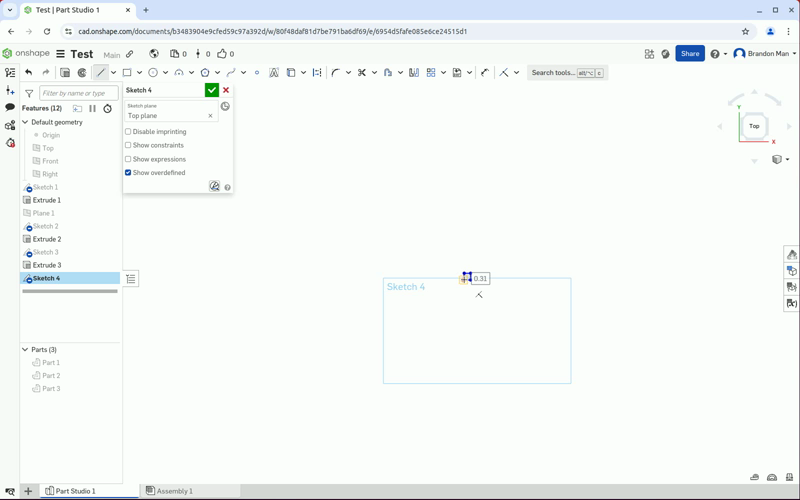
scroll(-6)
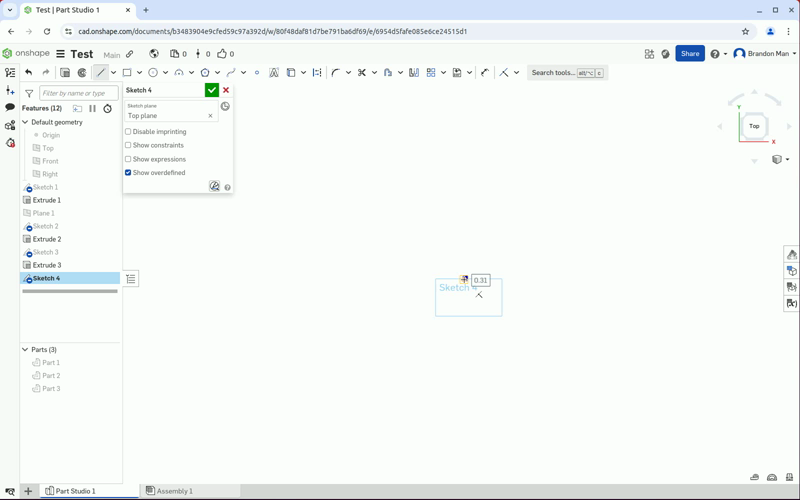
key(esc)
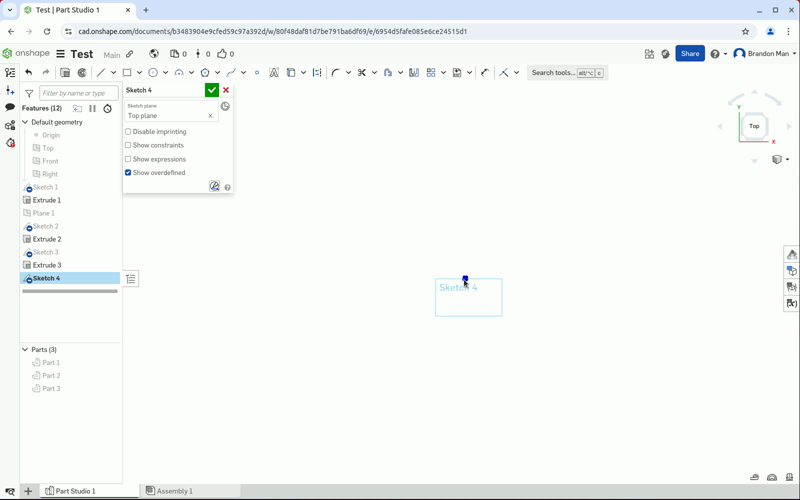
mouse_move(464, 277)
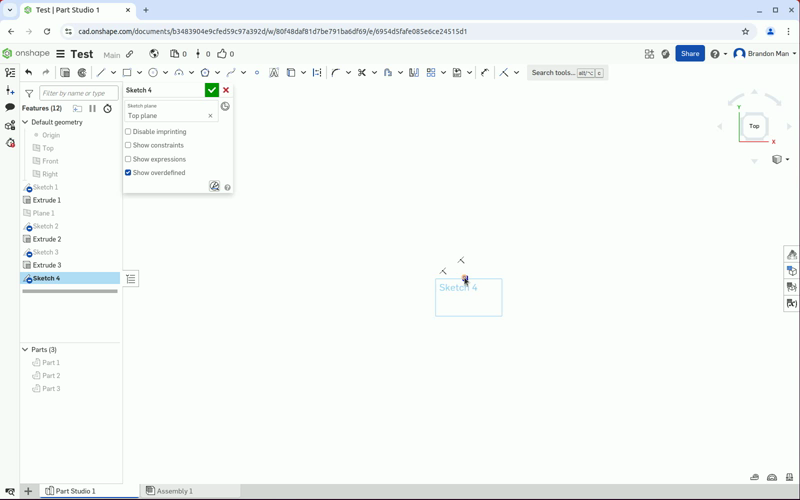
scroll(6)
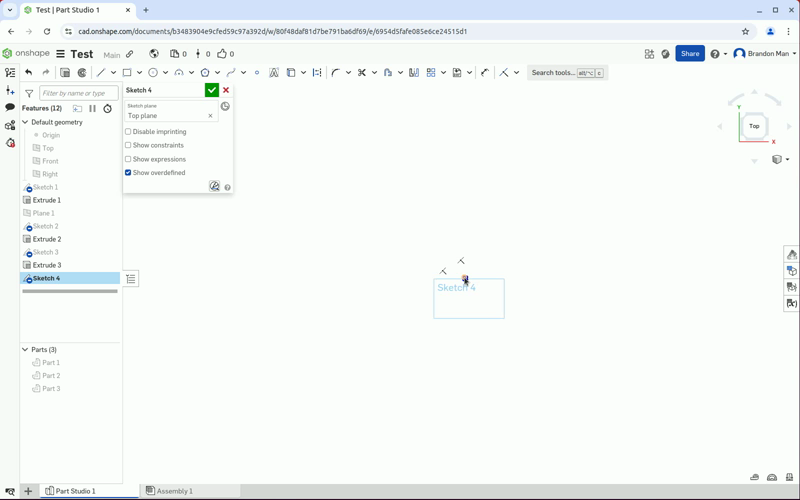
scroll(6)
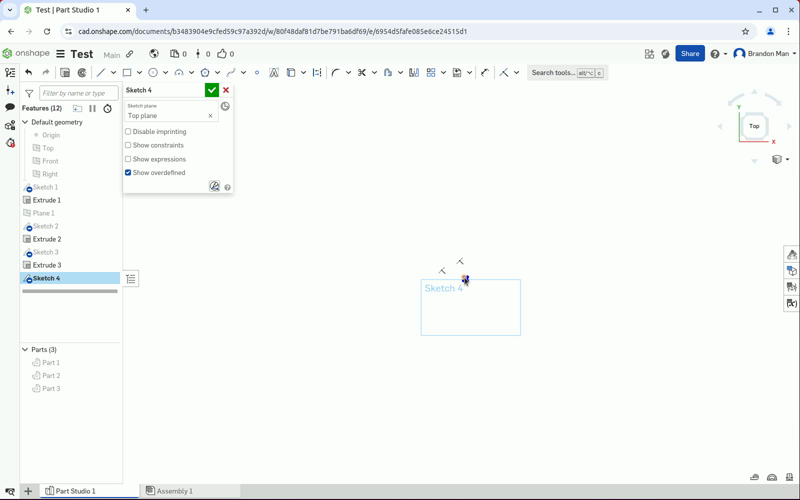
scroll(6)
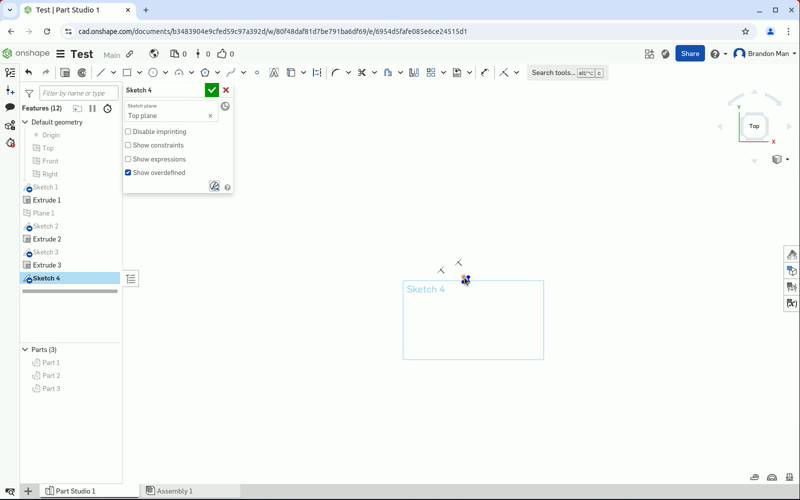
scroll(6)
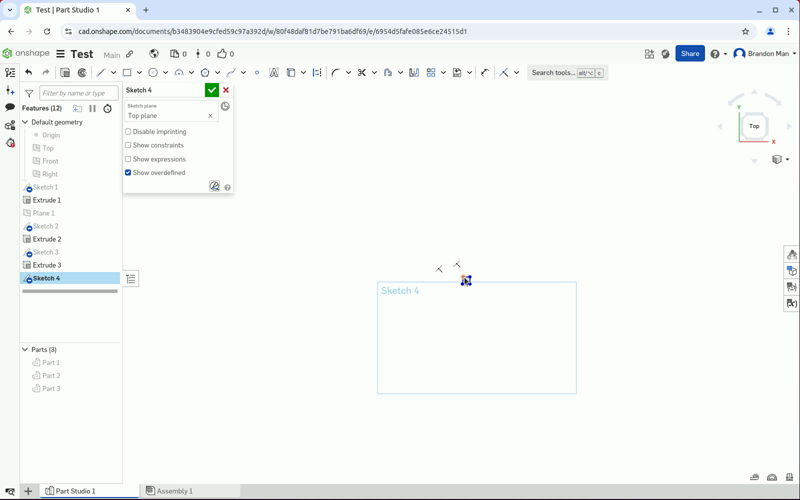
scroll(6)
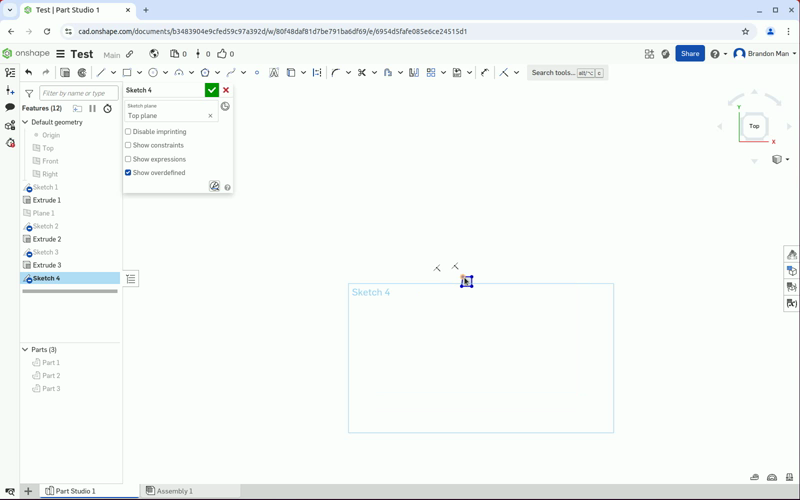
scroll(6)
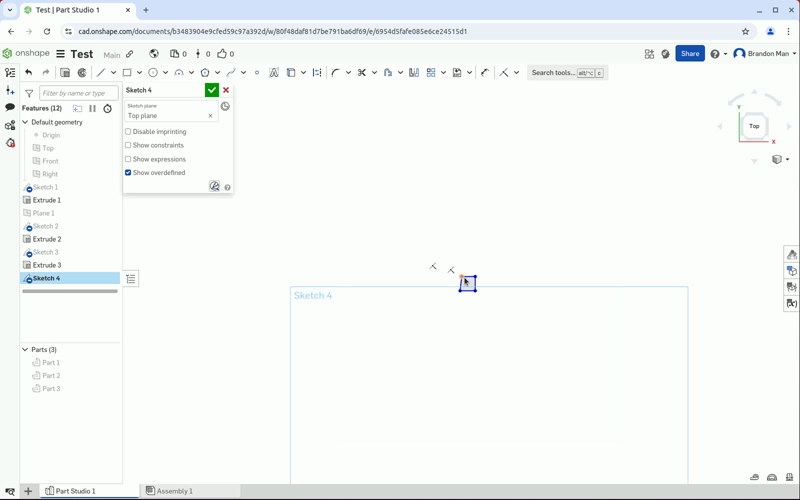
scroll(6)
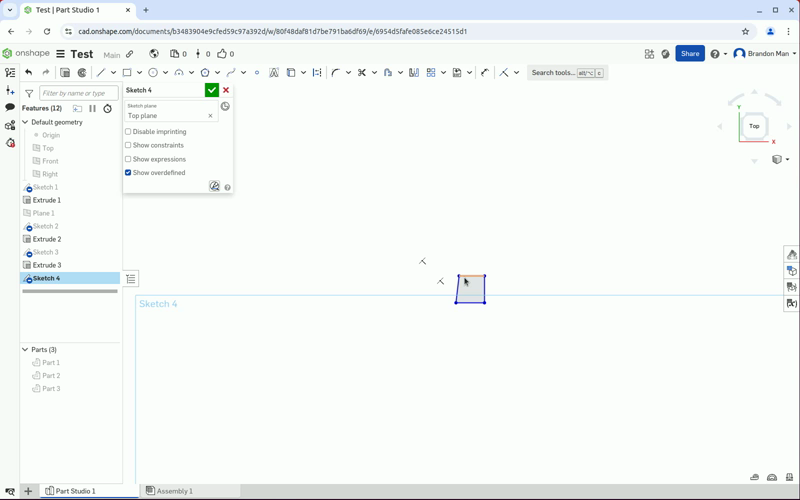
click(464, 277)
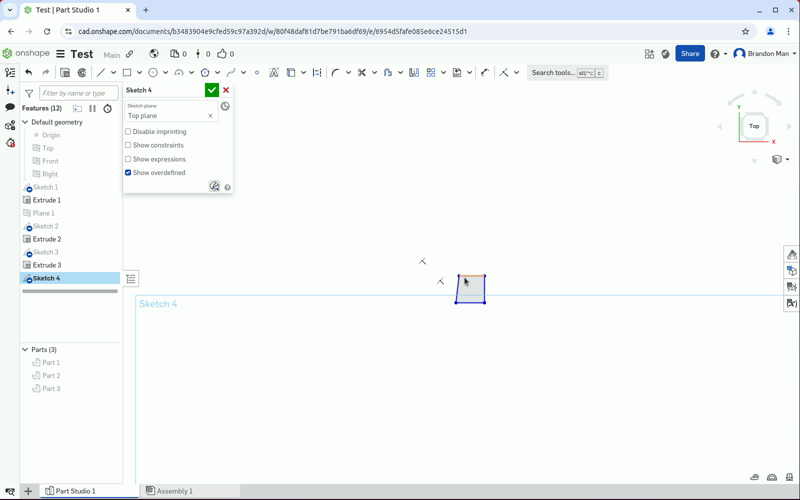
scroll(-6)
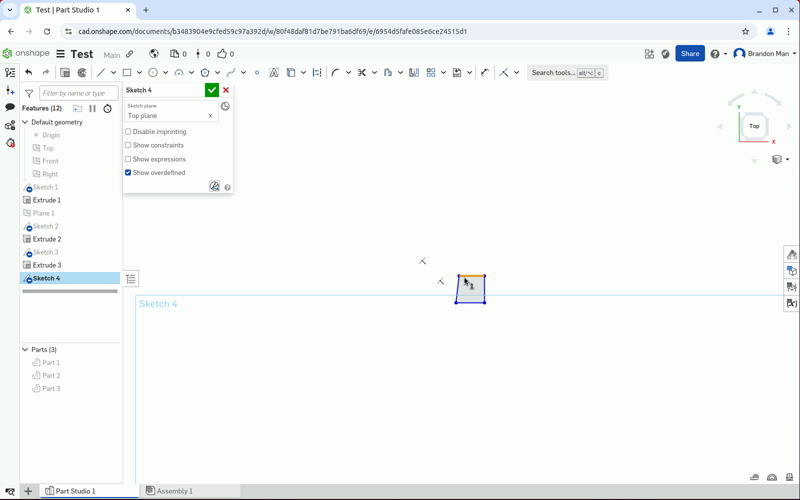
scroll(-6)
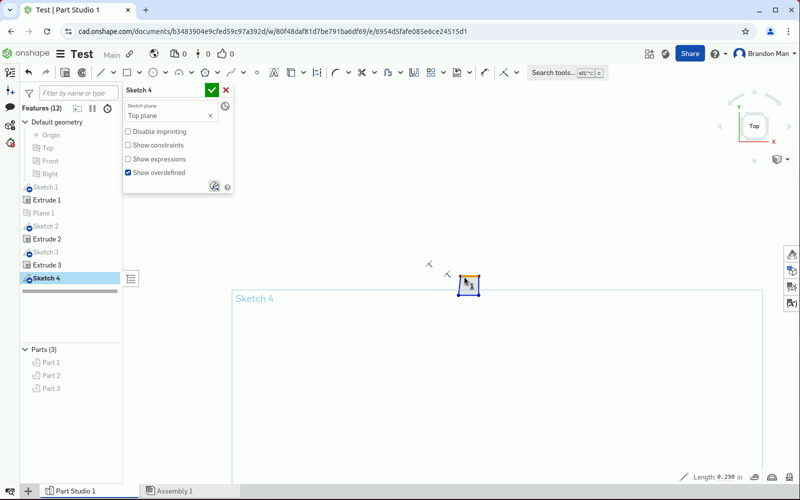
scroll(-6)
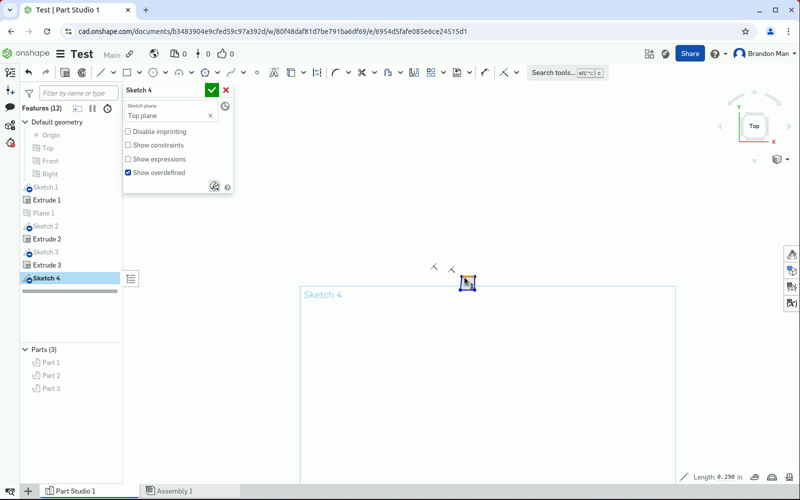
scroll(-6)
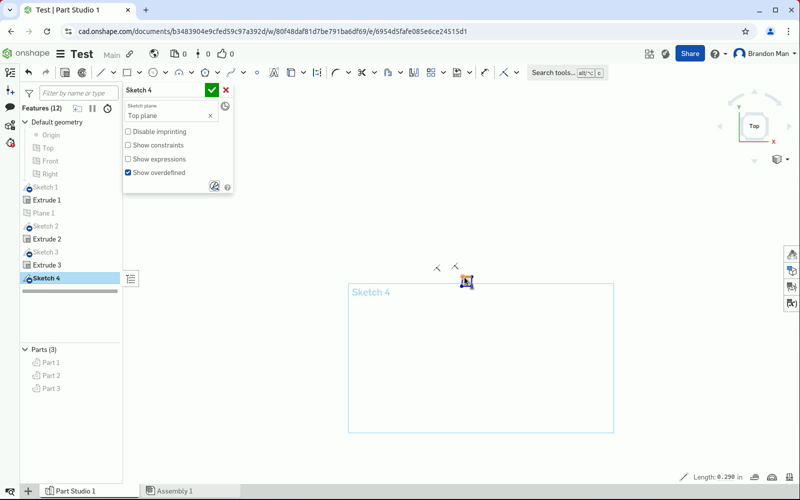
scroll(-6)
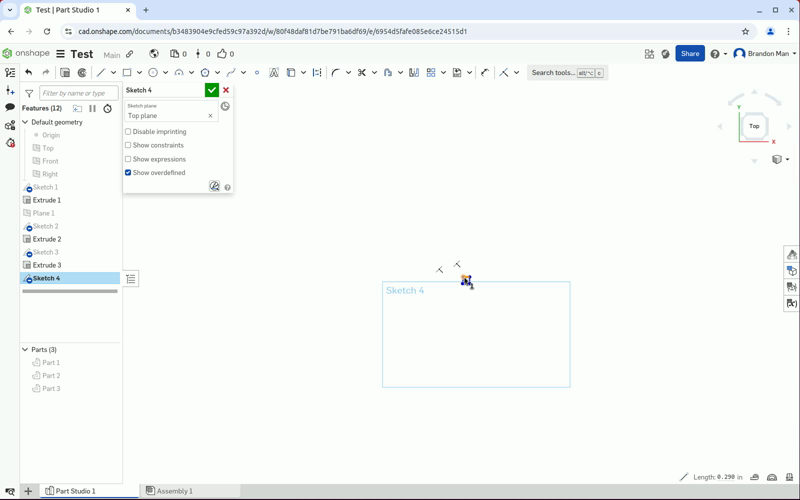
scroll(-6)
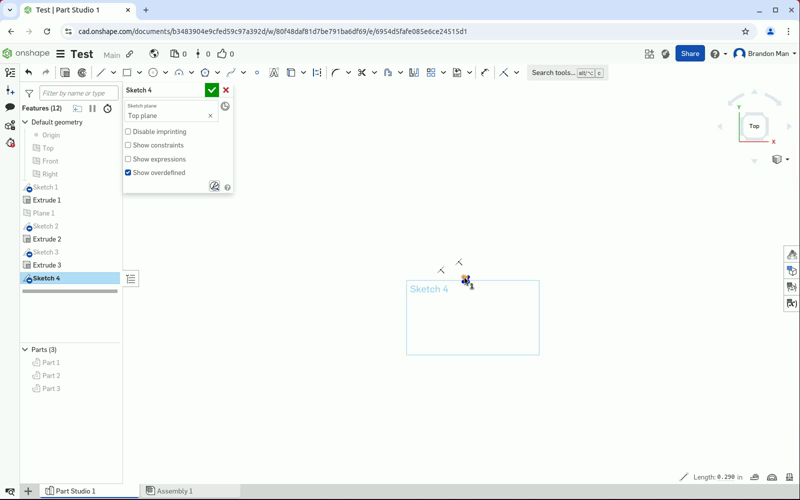
scroll(-6)
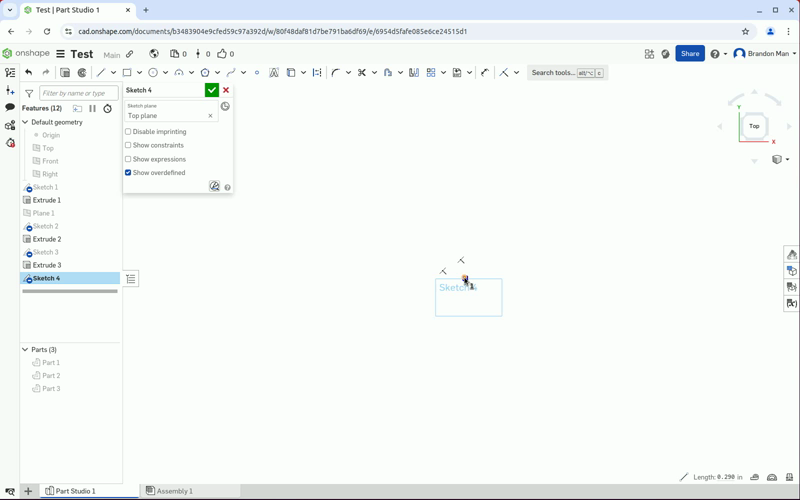
mouse_move(73, 352)
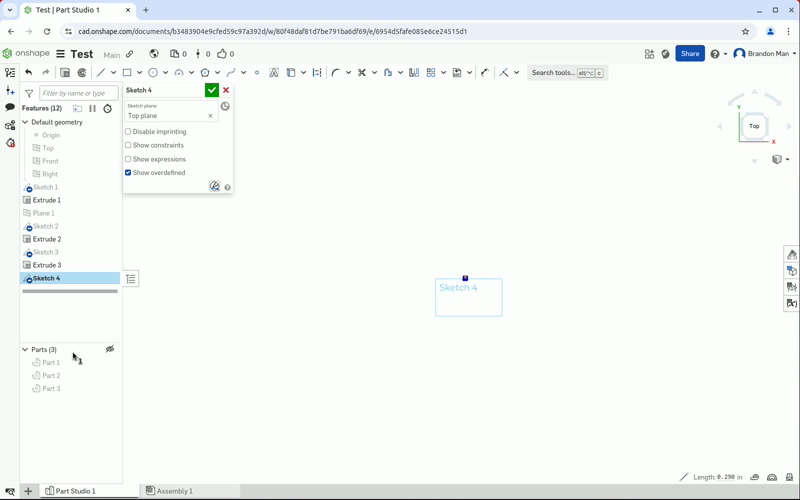
key(shift+y)
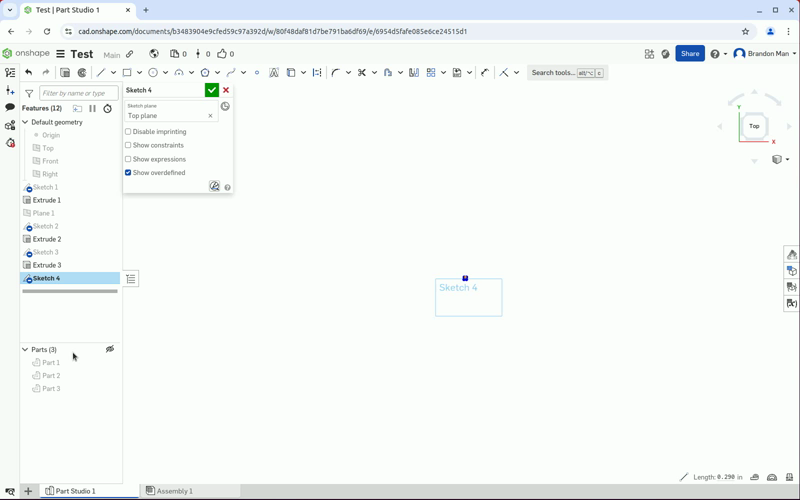
key(shift+e)
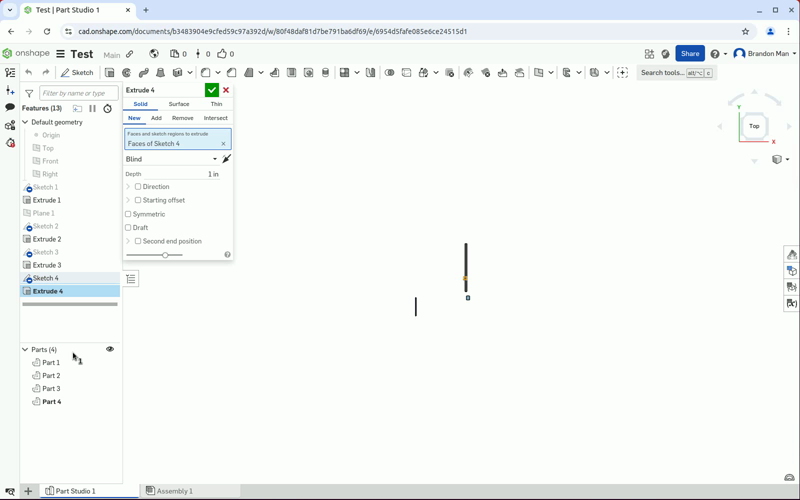
mouse_move(143, 106)
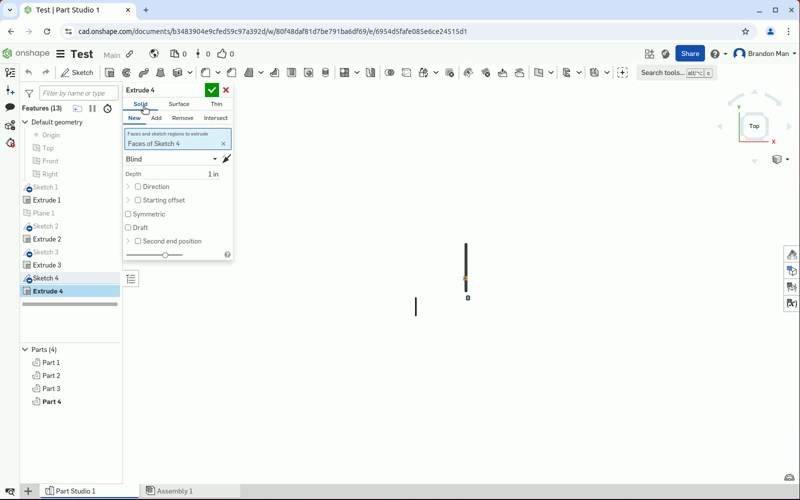
click(143, 106)
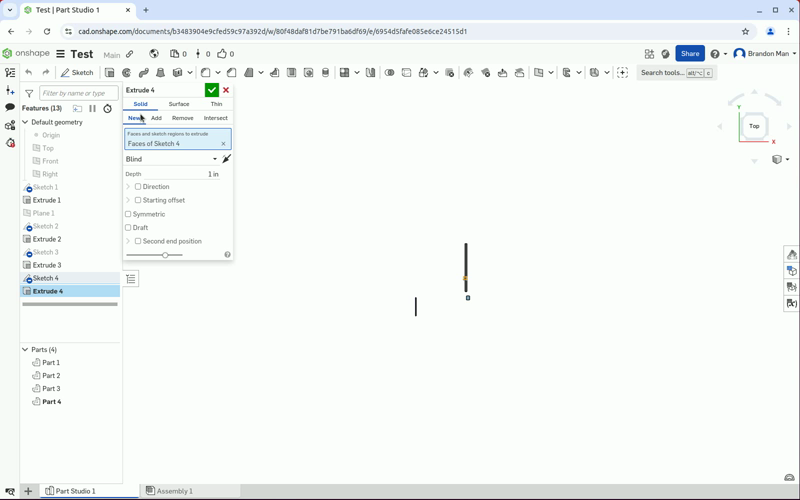
mouse_move(137, 120)
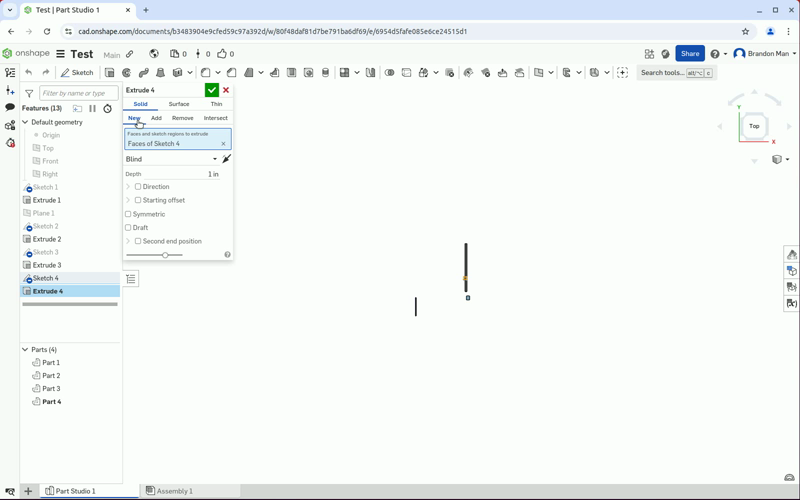
click(137, 120)
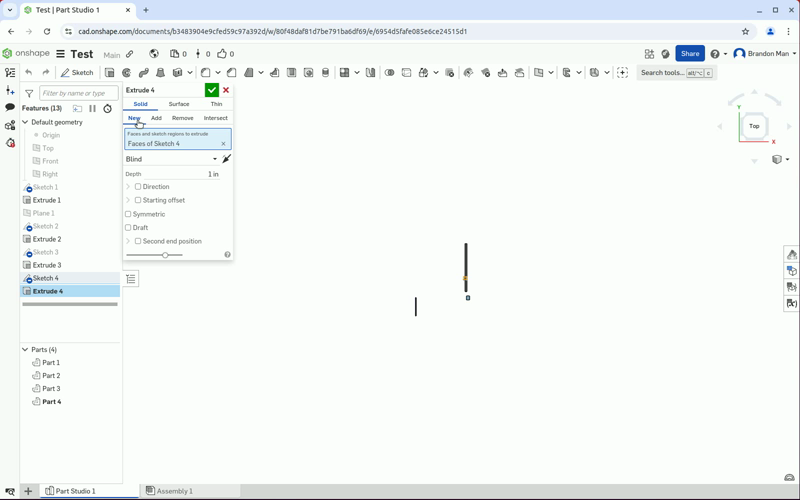
key(tab, 4)
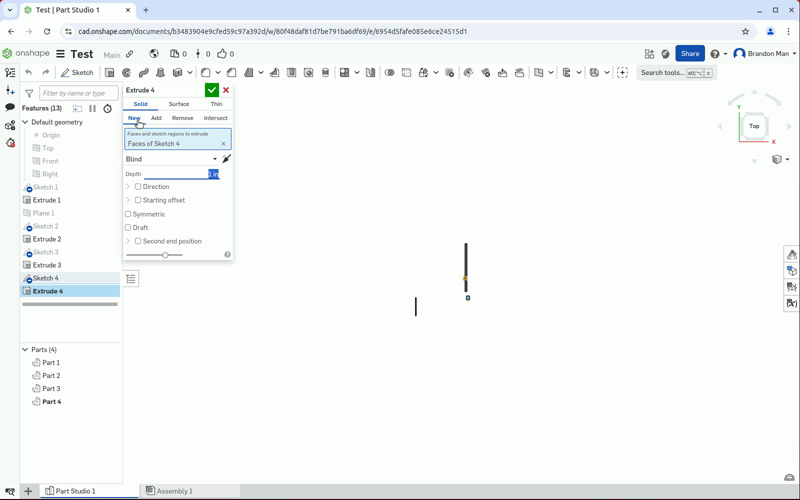
text(23.108)
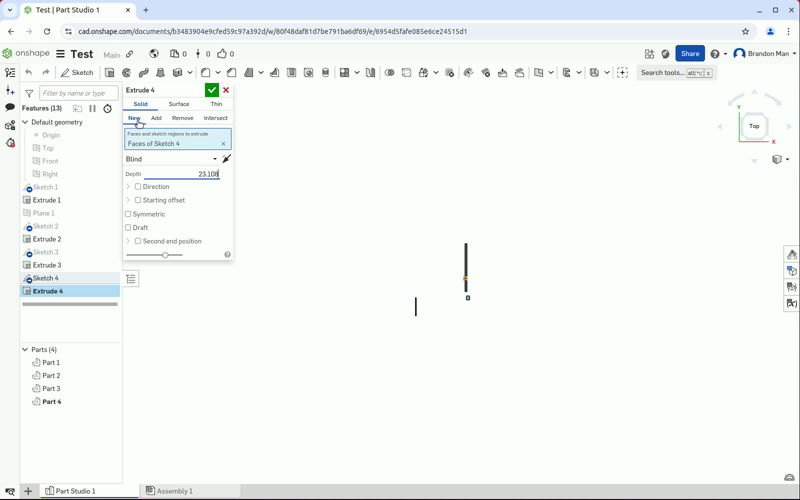
key(enter)
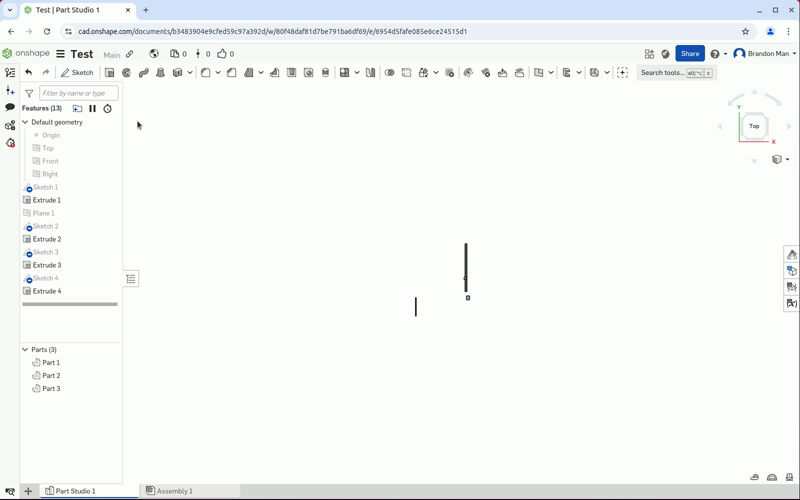
key(shift+h)
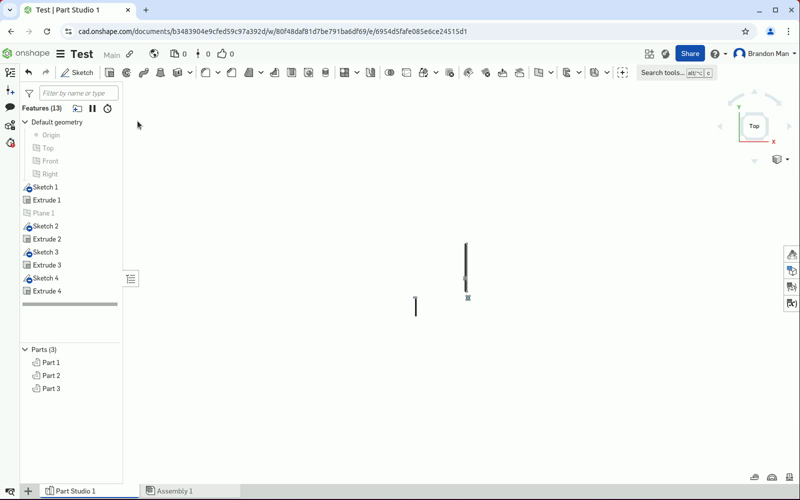
key(shift+h)
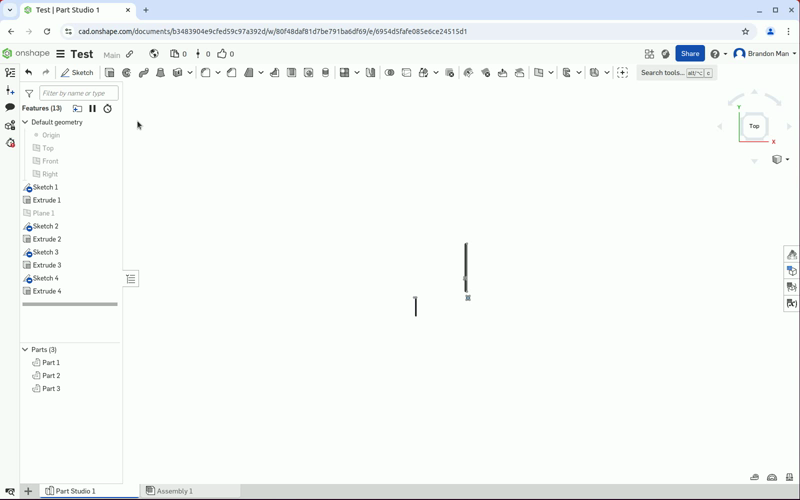
key(shift+7)
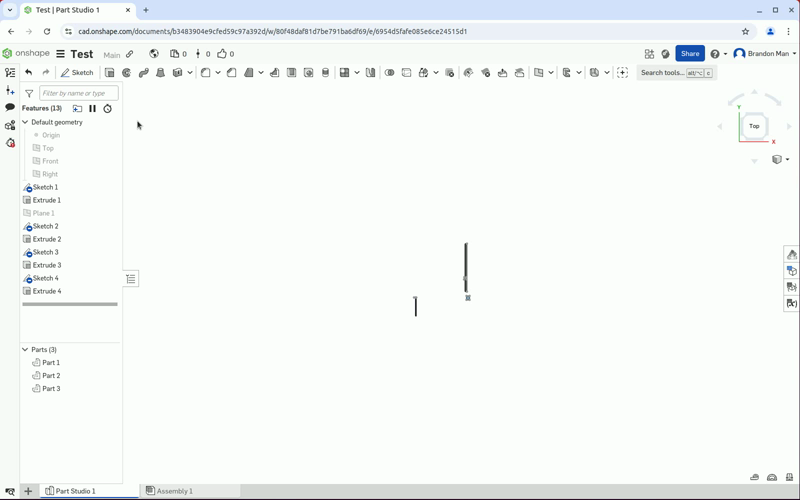
key(up, 3)
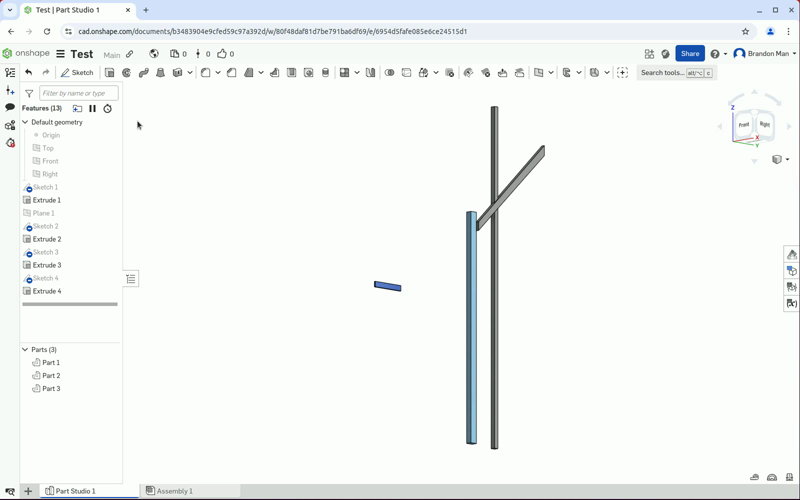
key(left, 3)
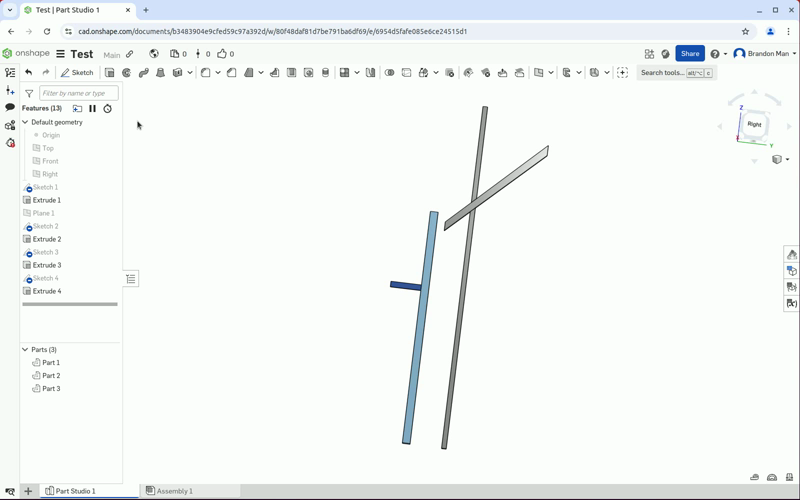
key(right, 3)
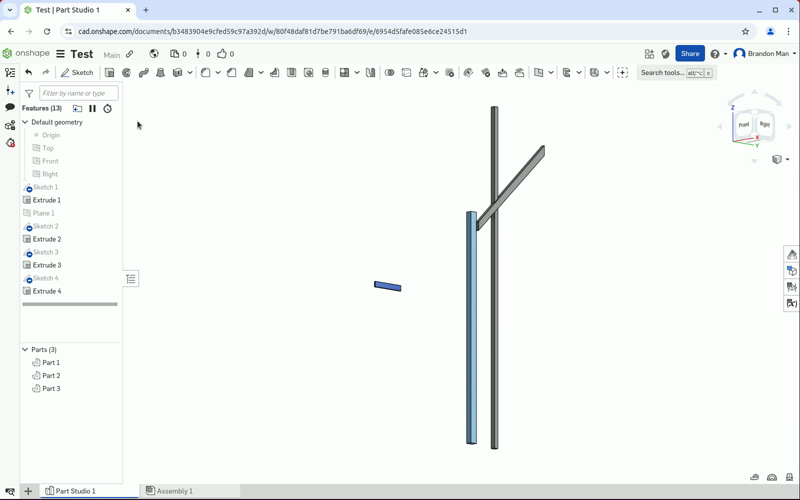
key(down, 3)
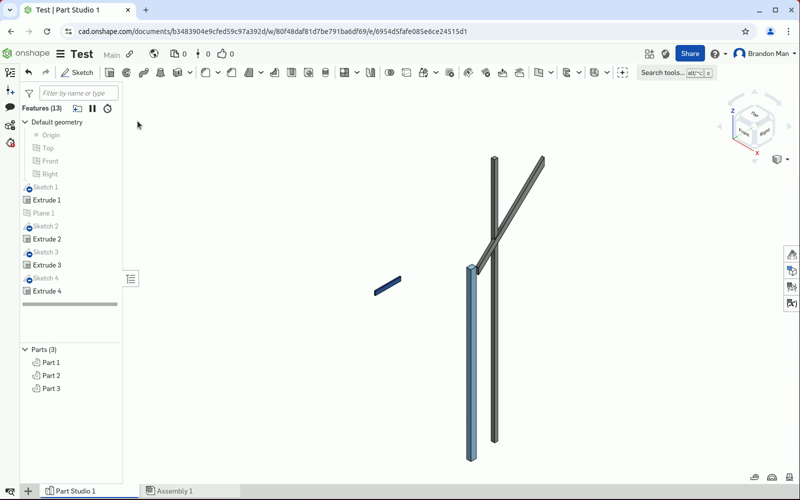
mouse_move(73, 189)
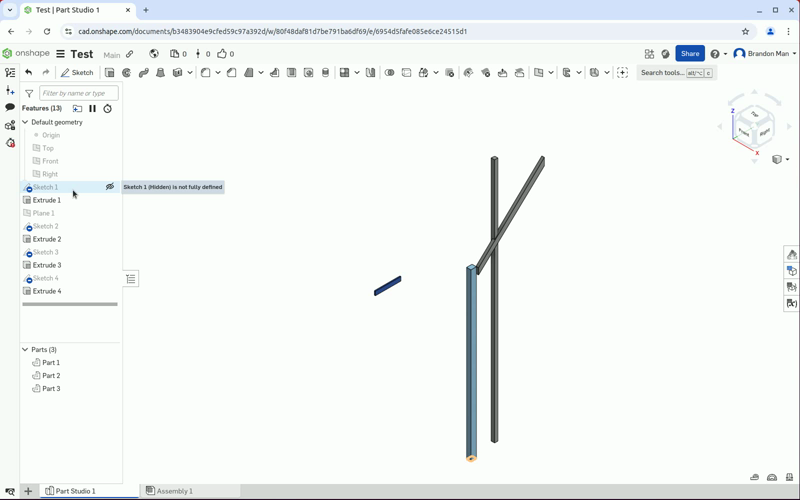
click(73, 189)